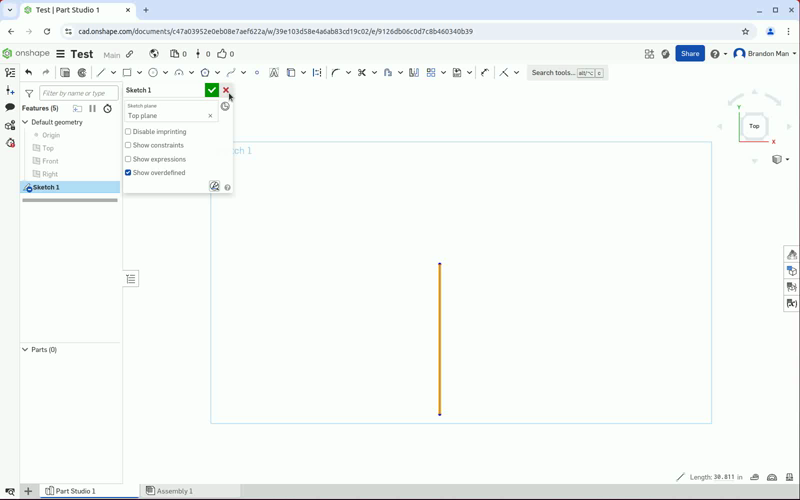
key(shift+h)
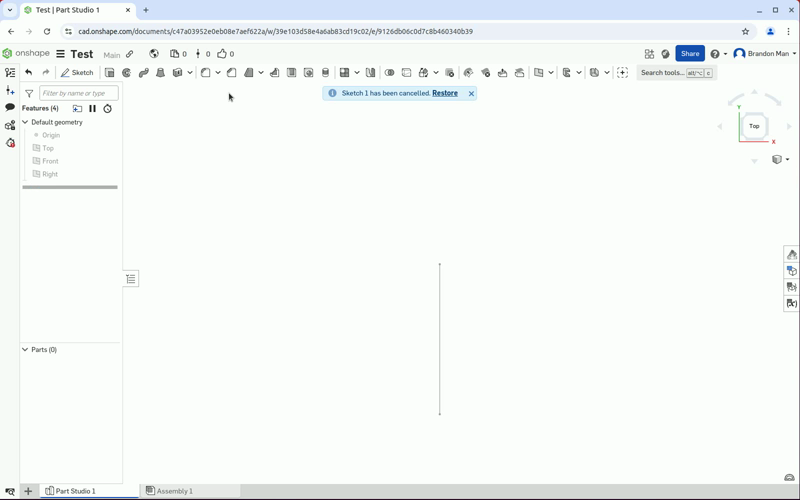
mouse_move(73, 352)
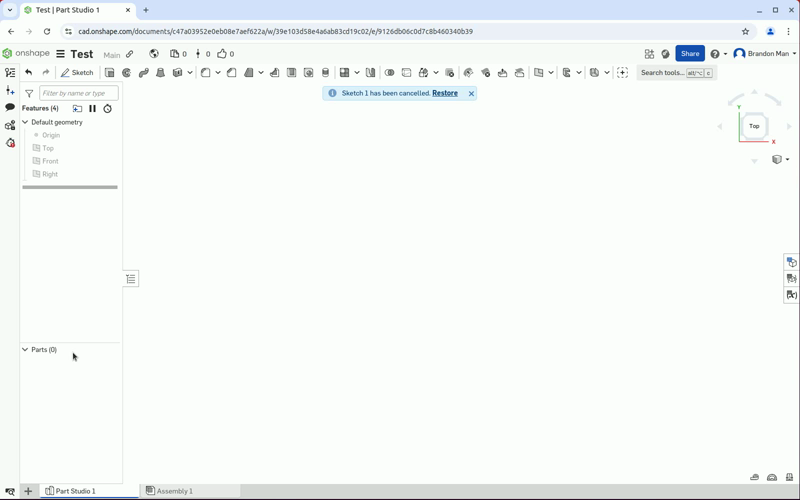
key(y)
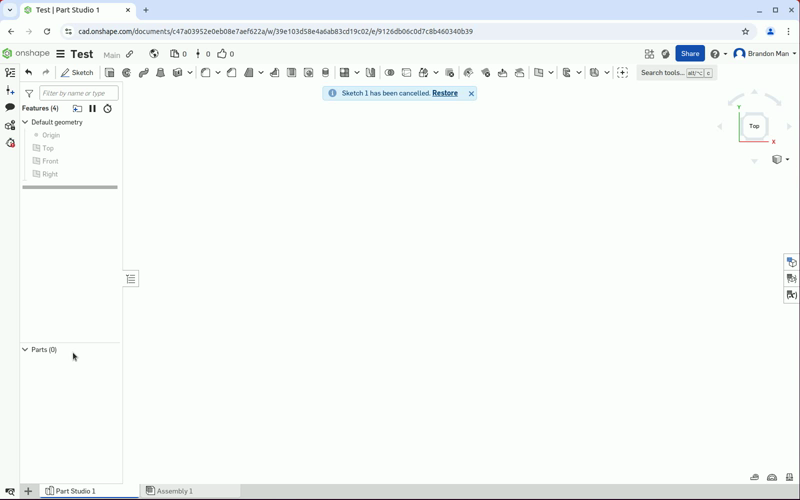
key(shift+p)
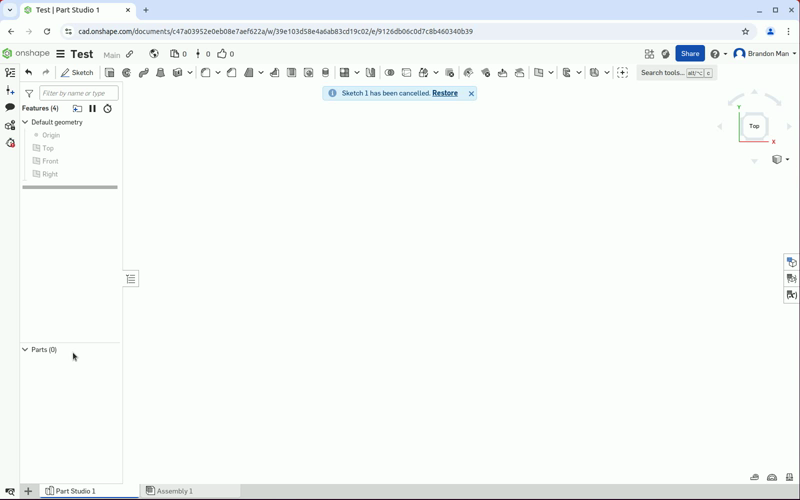
key(space)
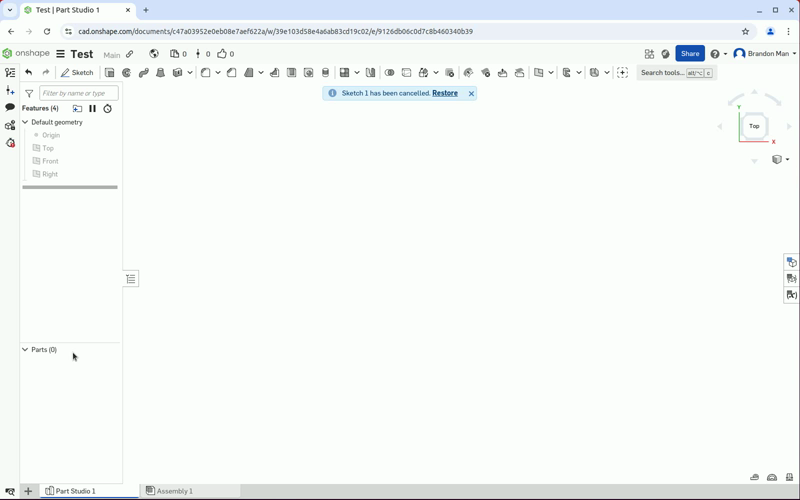
key_down(shift)
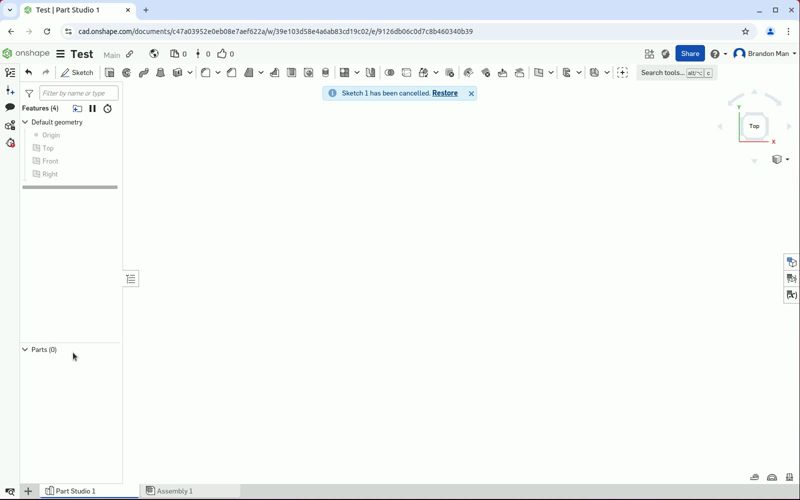
key(up)
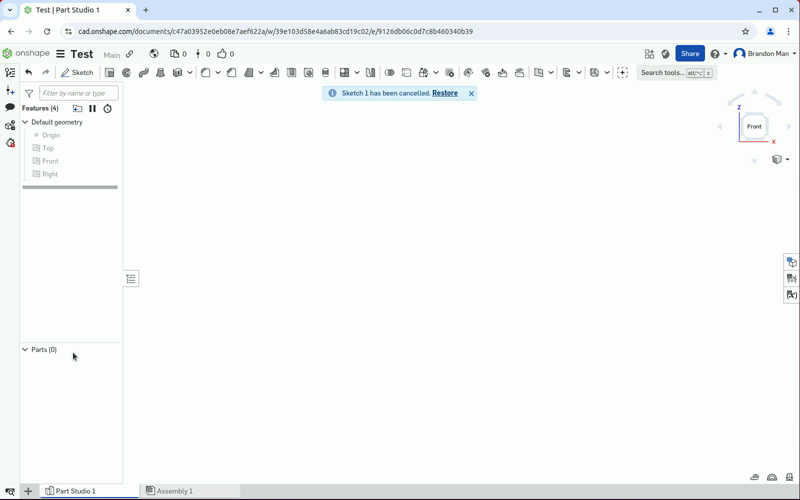
key_up(shift)
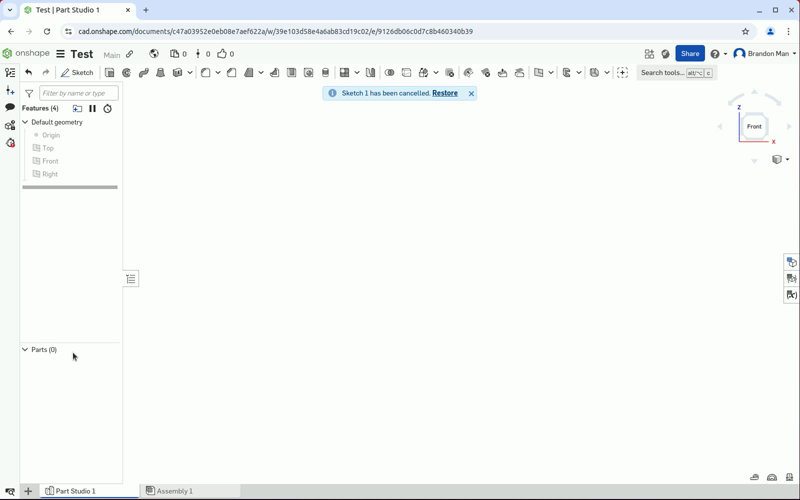
mouse_move(73, 352)
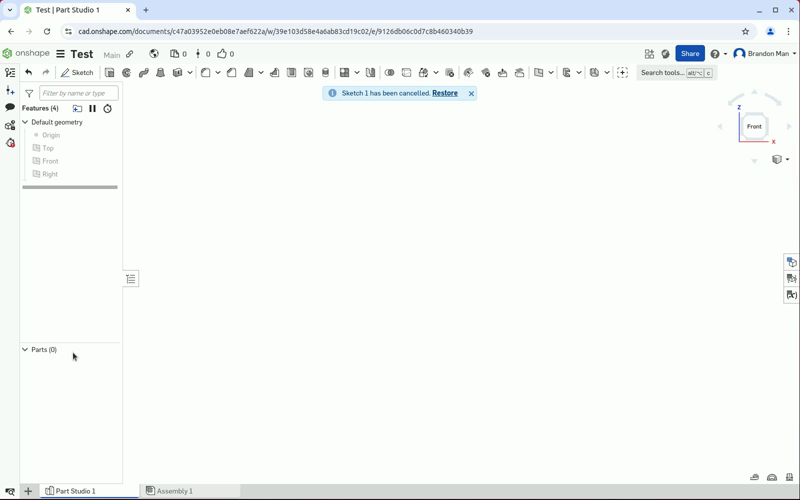
key(shift+y)
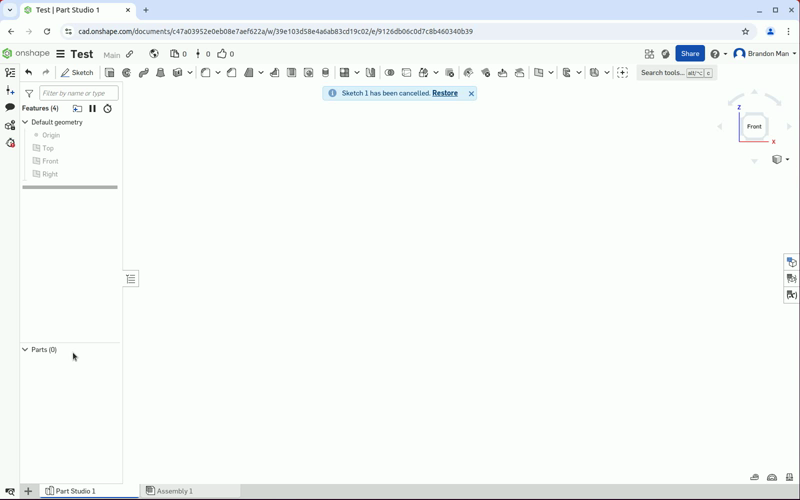
key(shift+s)
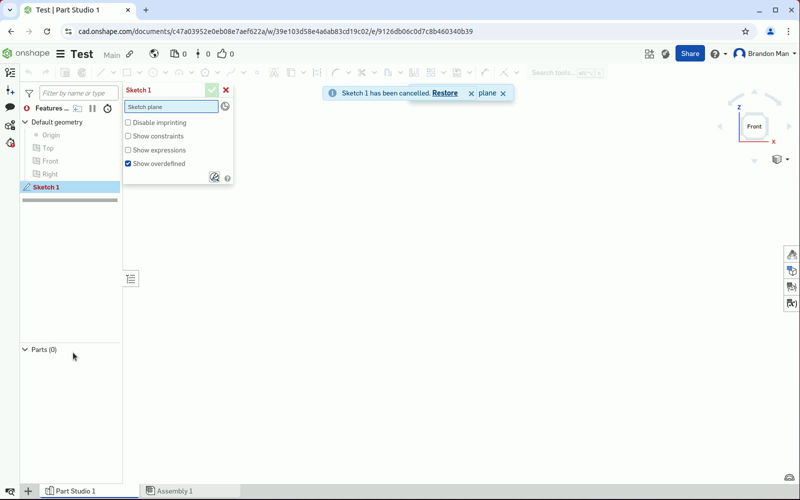
mouse_move(73, 163)
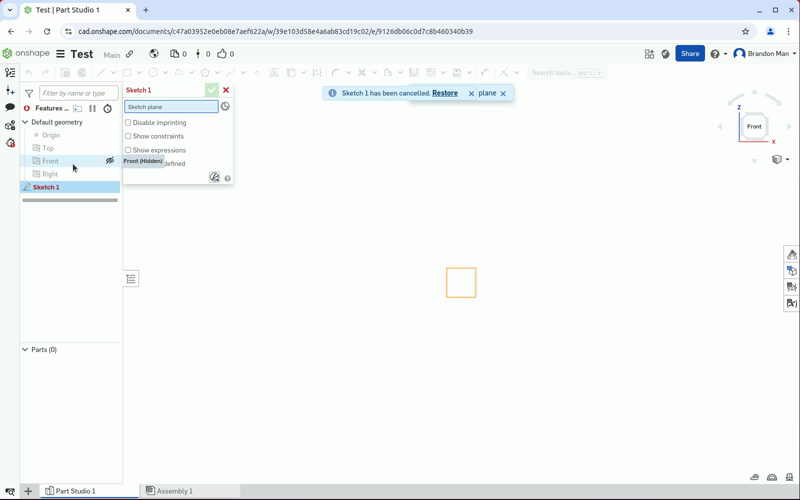
click(73, 163)
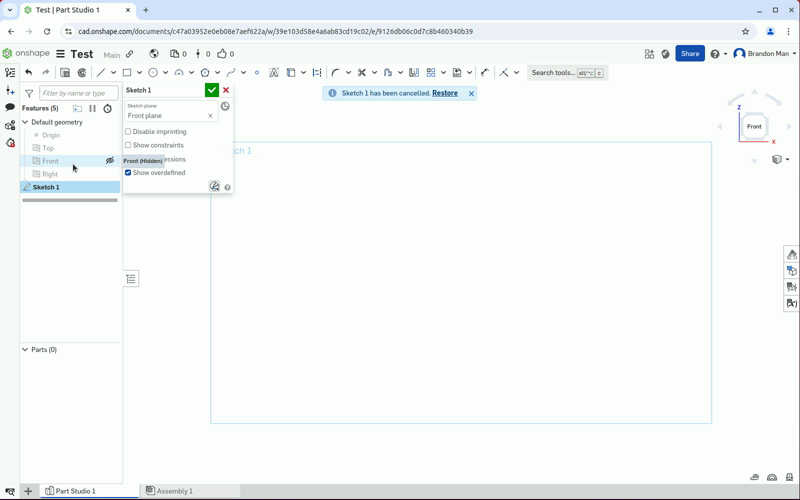
mouse_move(73, 352)
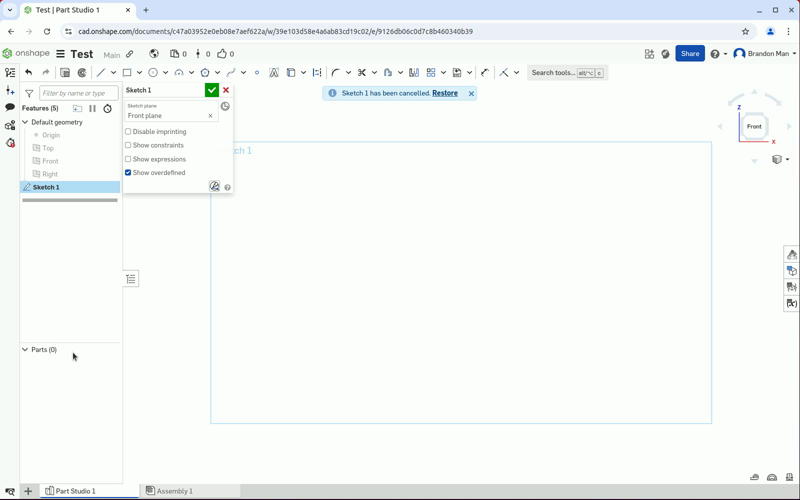
key(y)
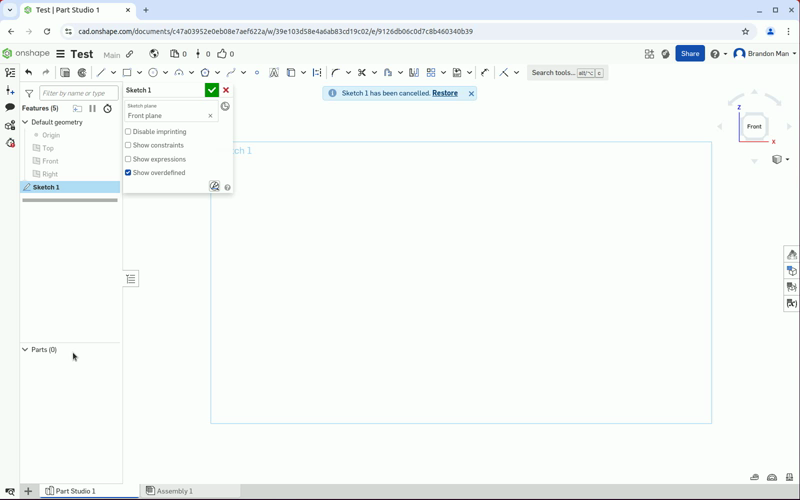
key(l)
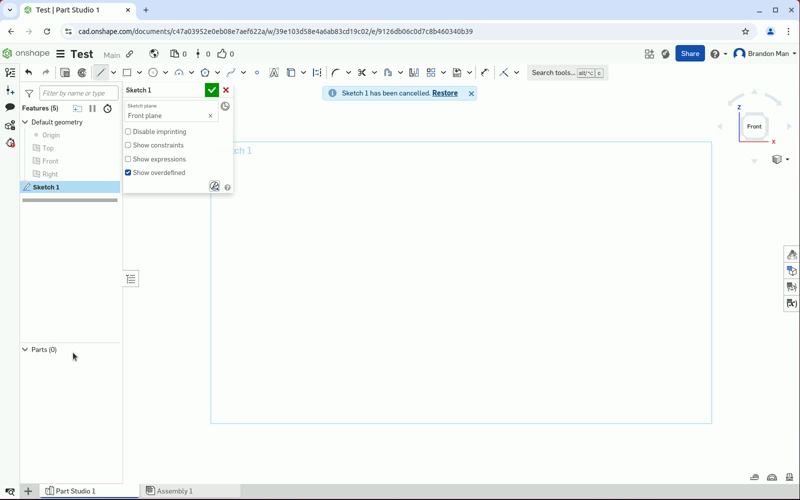
key_down(shift)
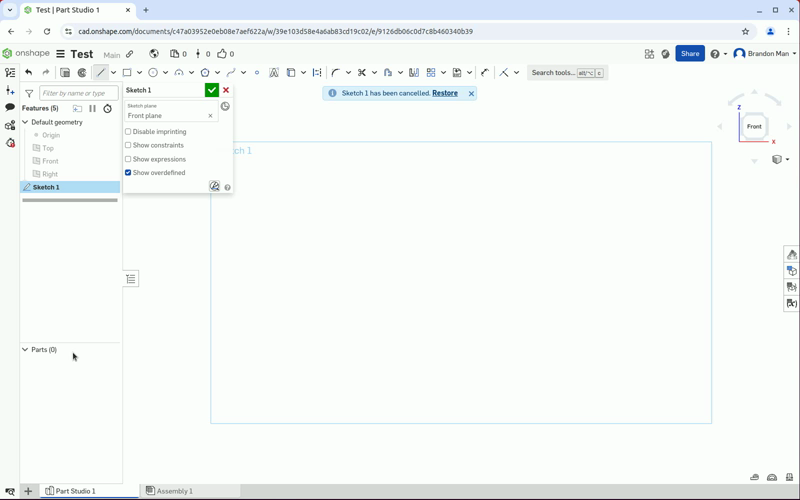
mouse_move(348, 321)
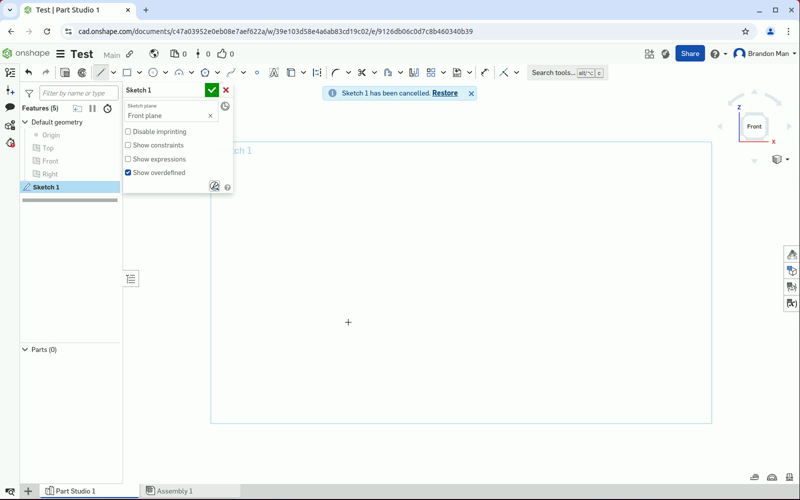
click(348, 321)
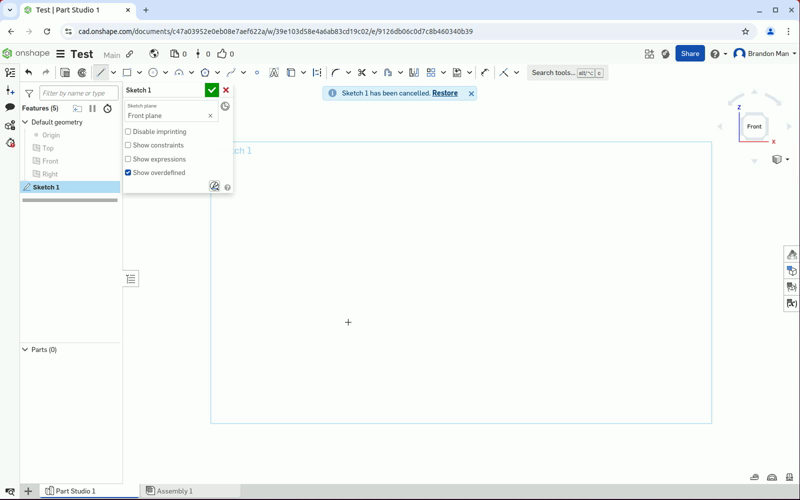
key_up(shift)
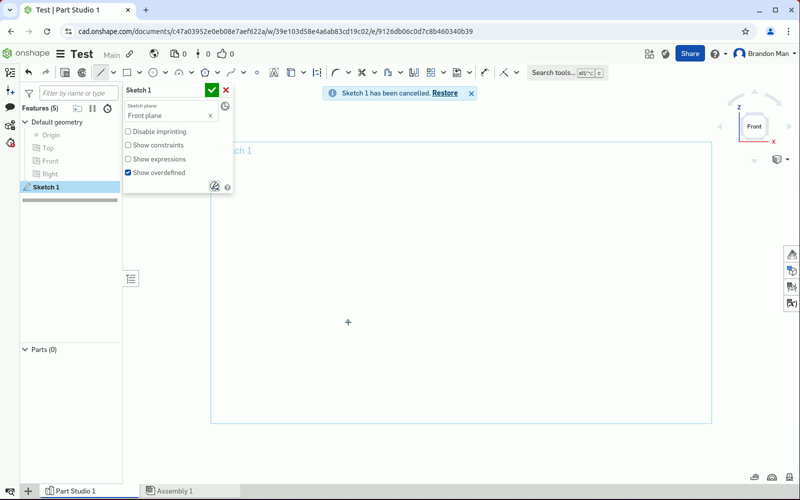
key_down(shift)
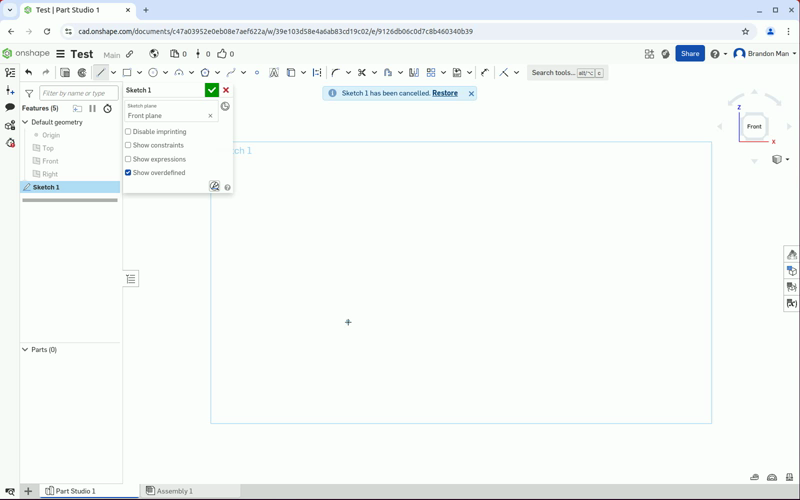
mouse_move(560, 321)
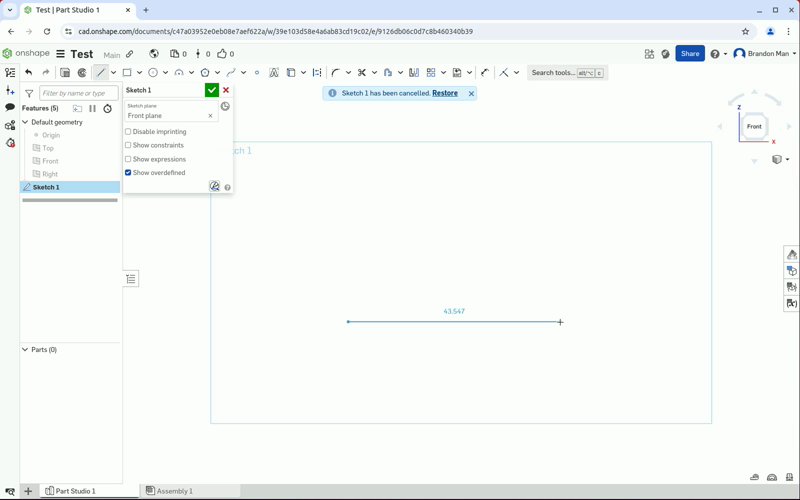
click(560, 321)
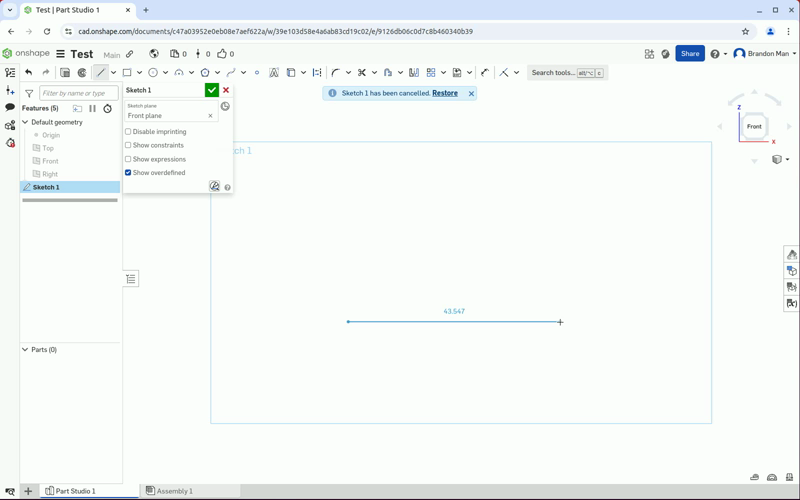
key_up(shift)
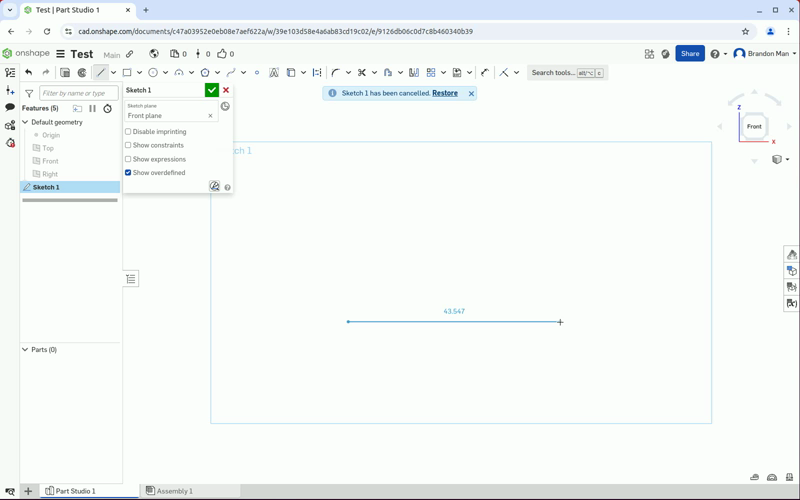
key_down(shift)
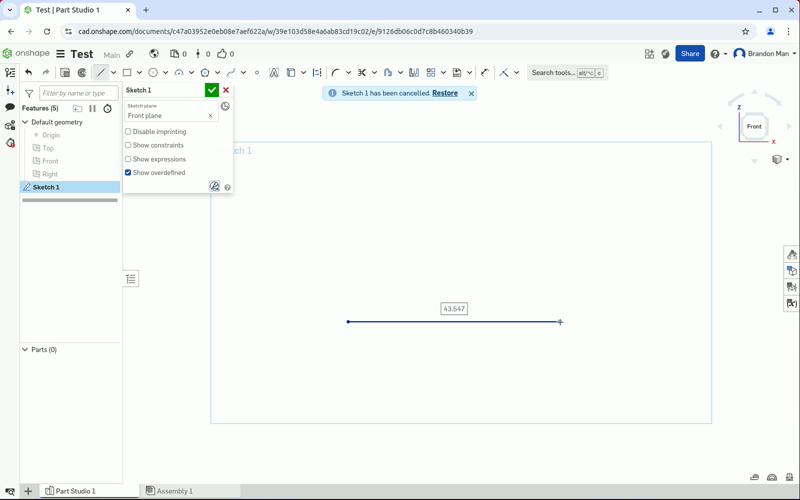
mouse_move(560, 216)
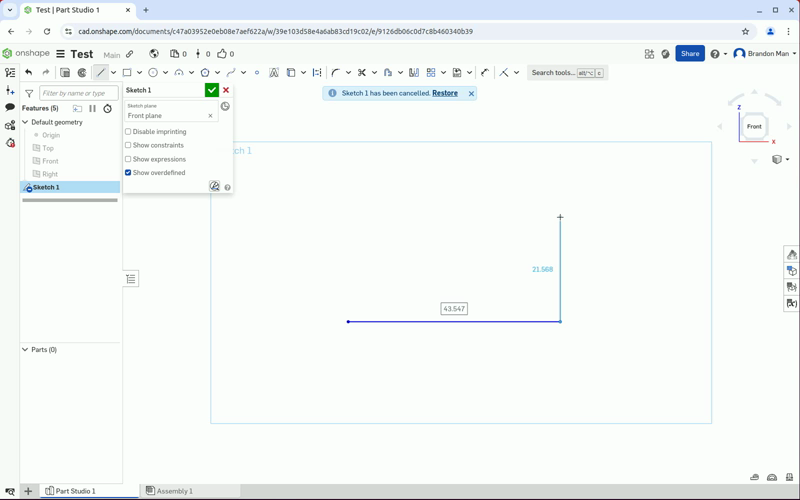
click(560, 216)
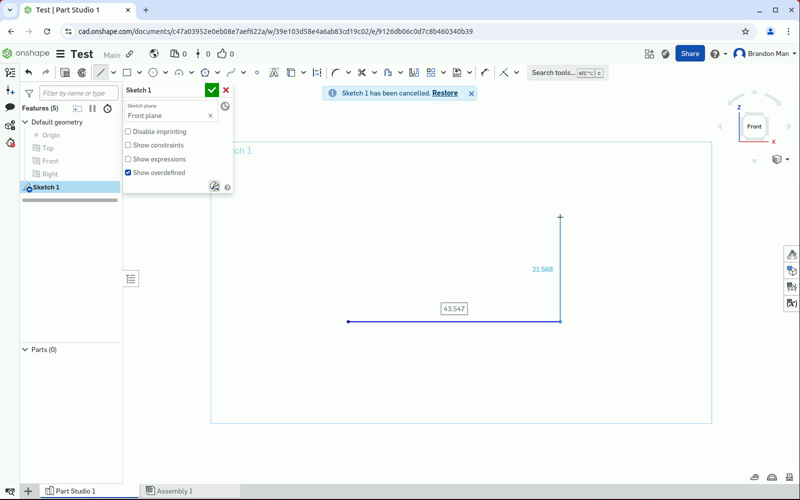
key_up(shift)
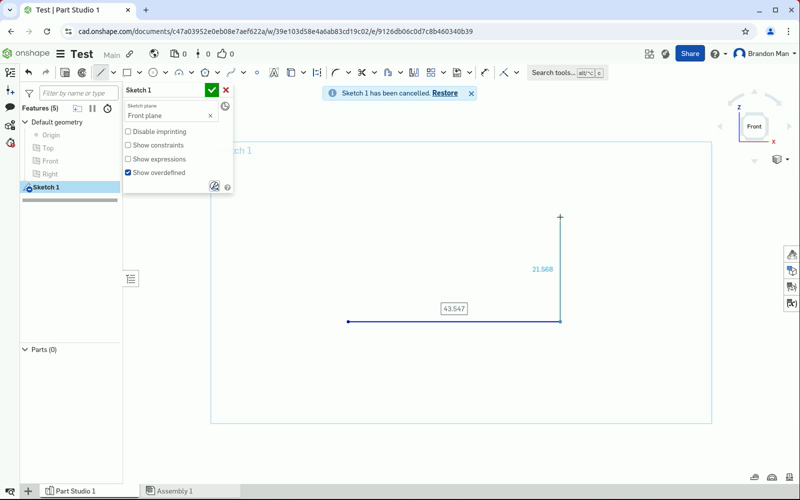
key_down(shift)
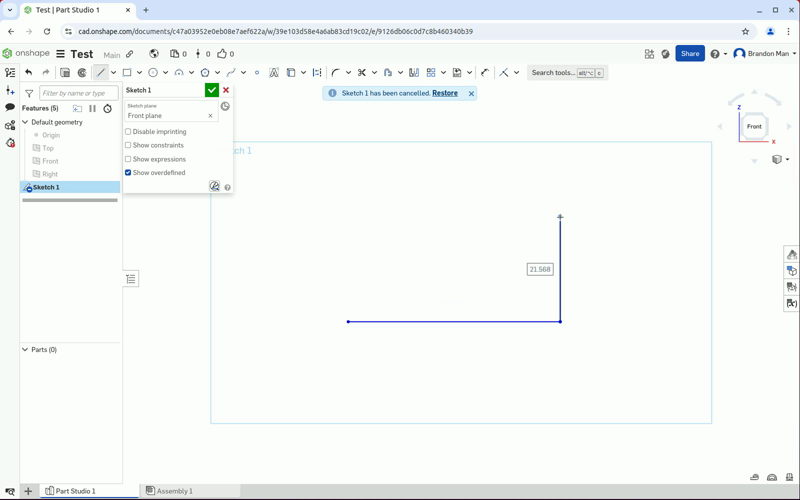
mouse_move(348, 216)
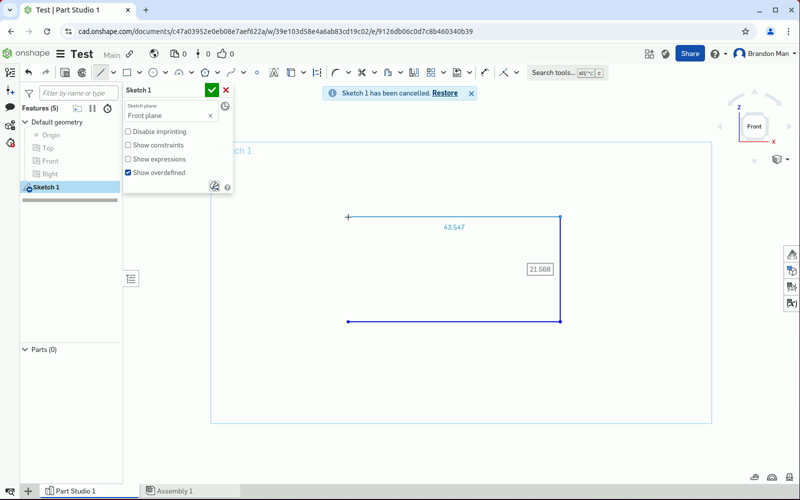
click(348, 216)
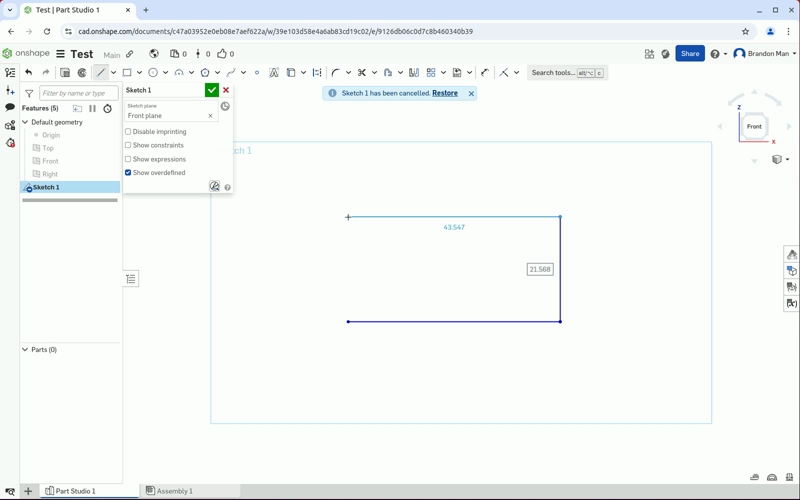
key_up(shift)
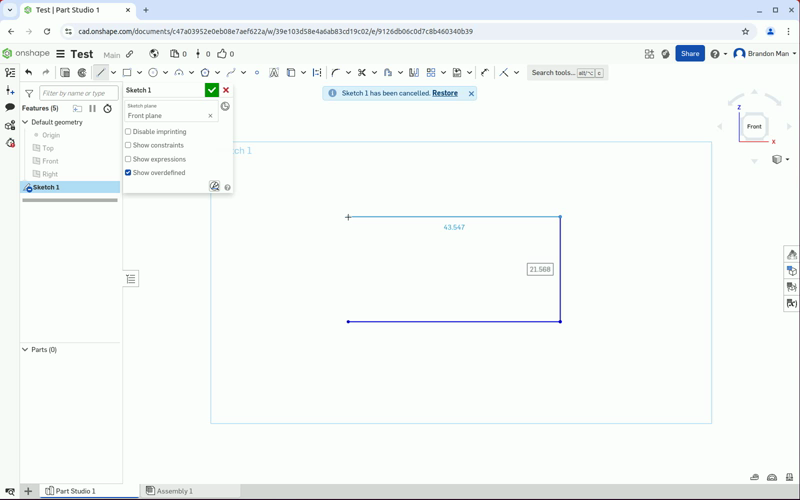
key_down(shift)
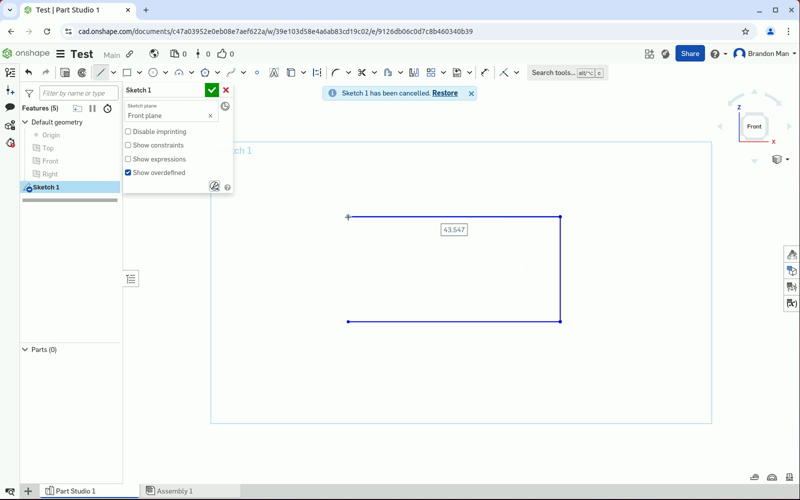
mouse_move(348, 321)
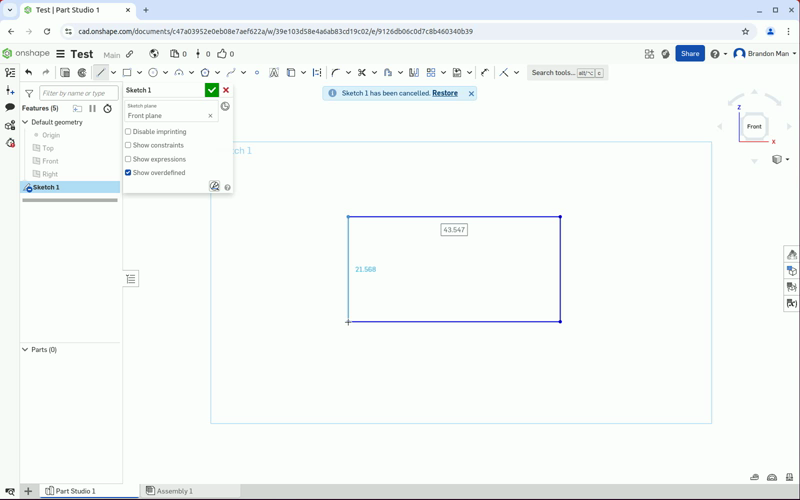
key_up(shift)
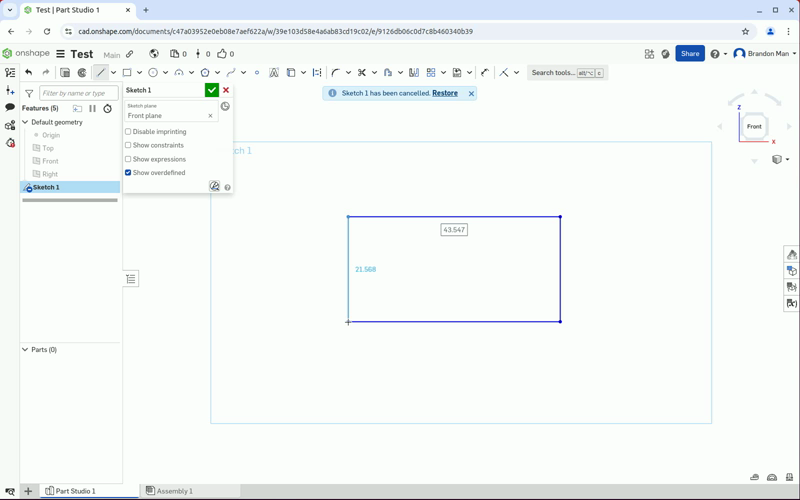
click(348, 321)
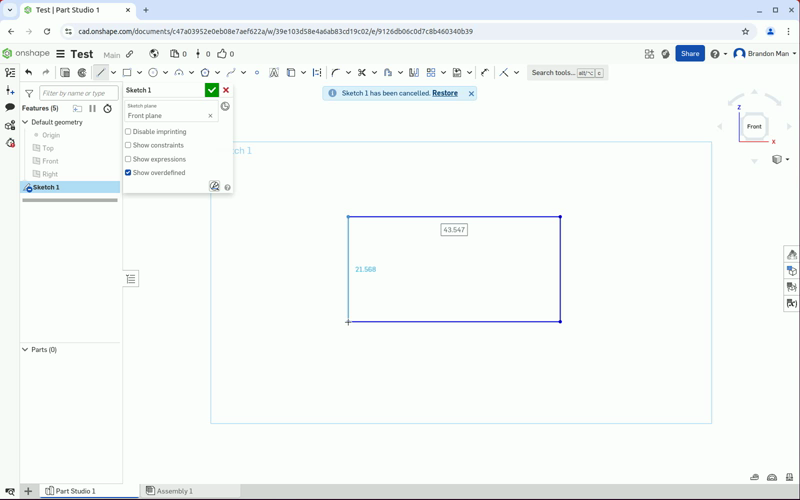
key(esc)
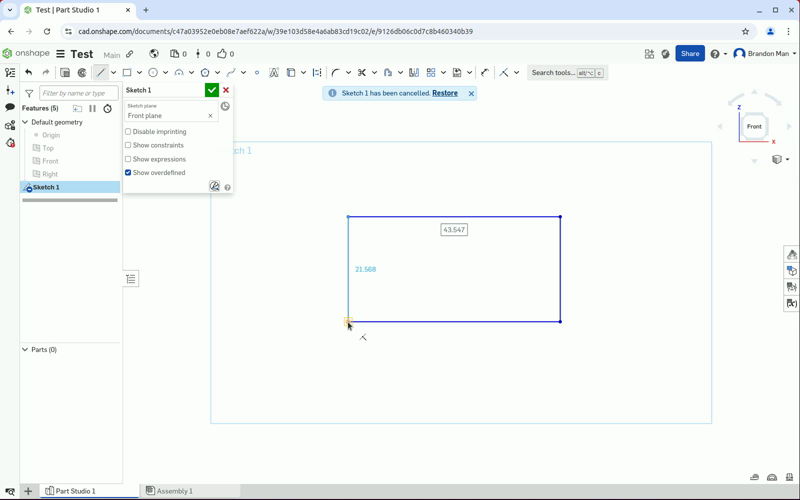
key(a)
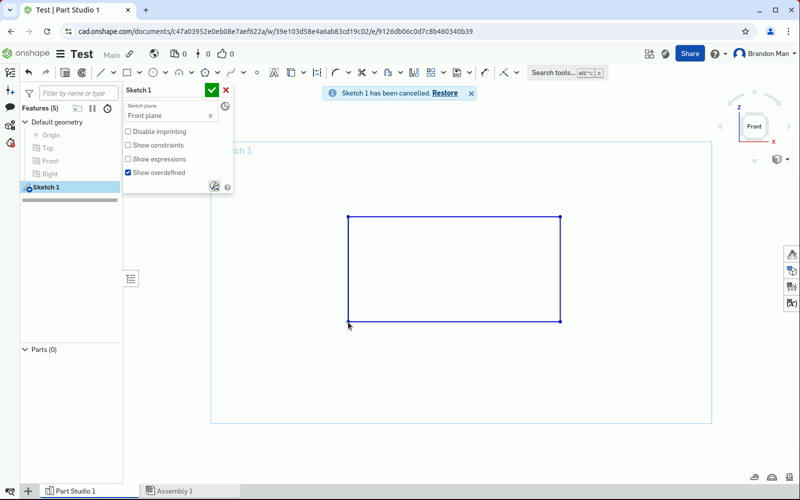
key_down(shift)
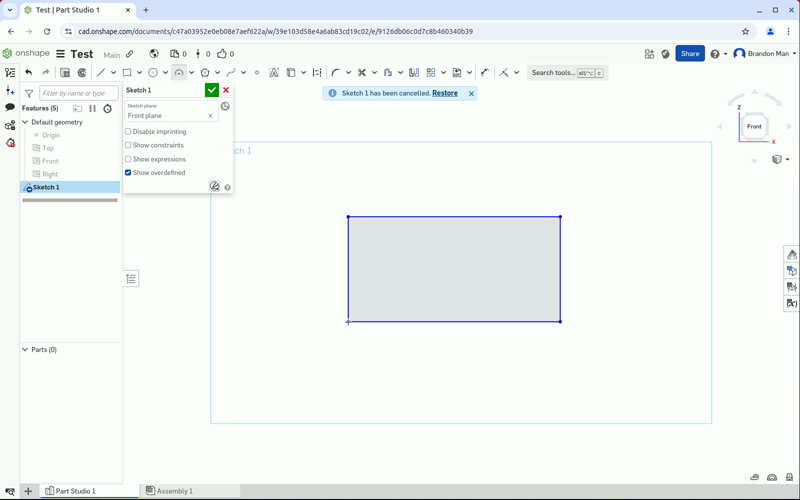
mouse_move(366, 247)
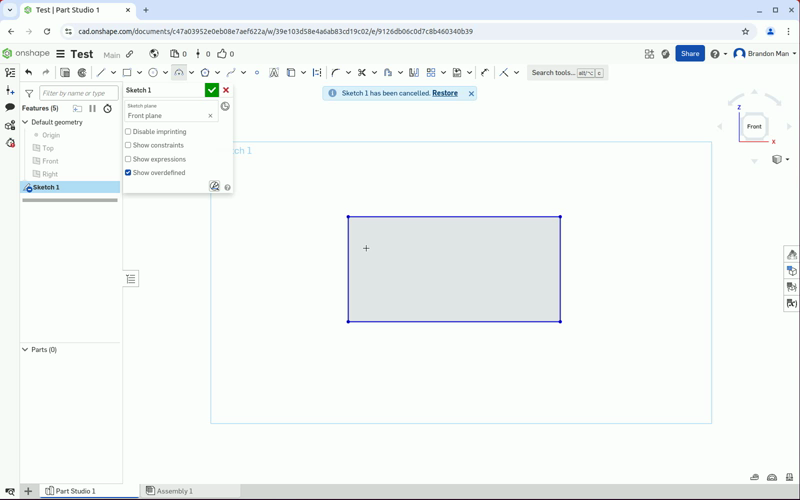
click(366, 247)
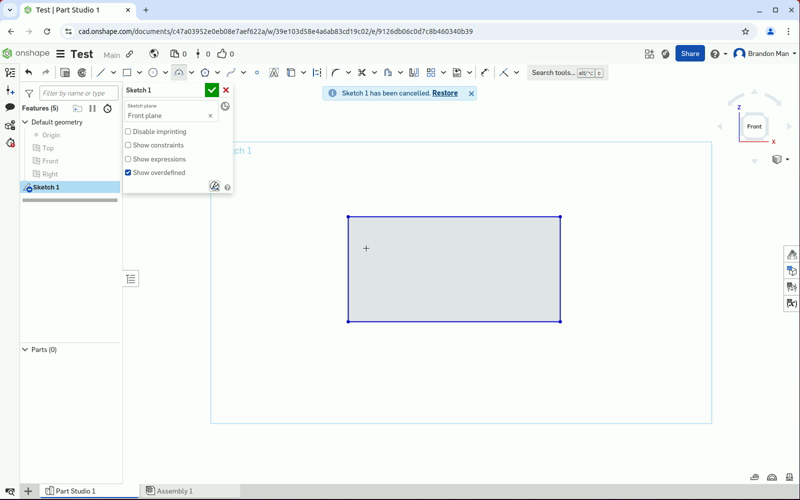
key_up(shift)
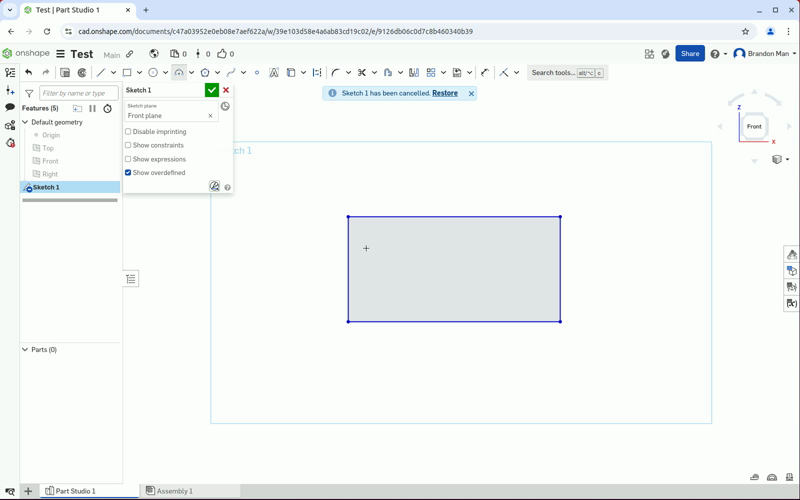
key_down(shift)
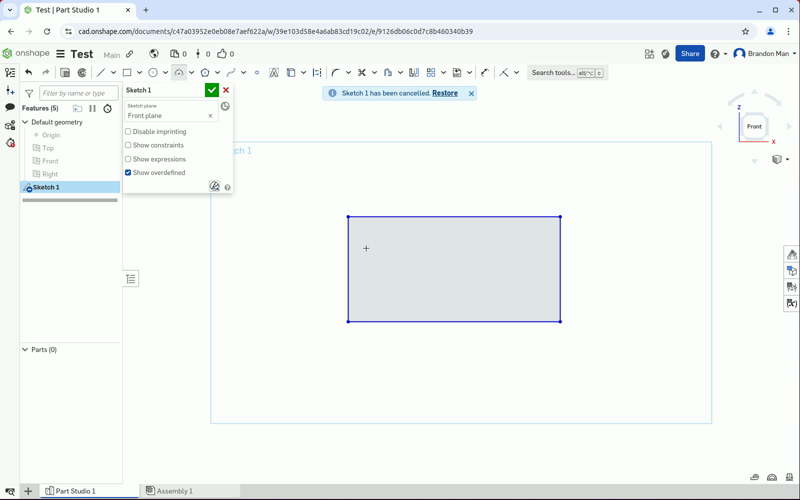
mouse_move(370, 254)
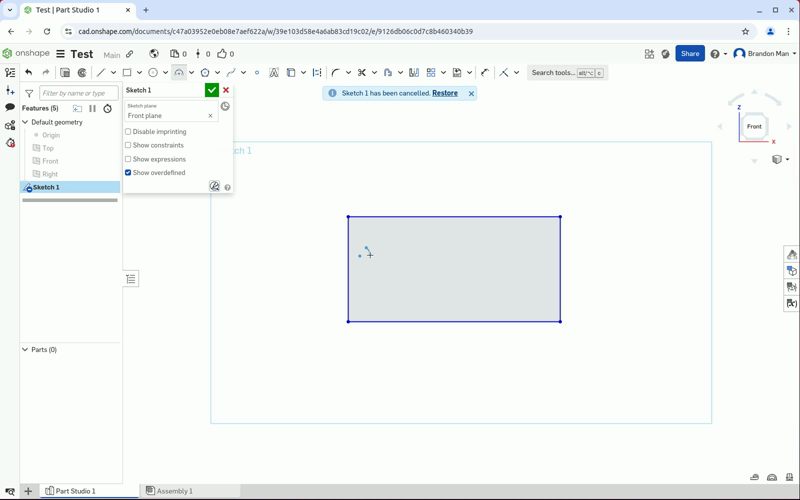
click(370, 254)
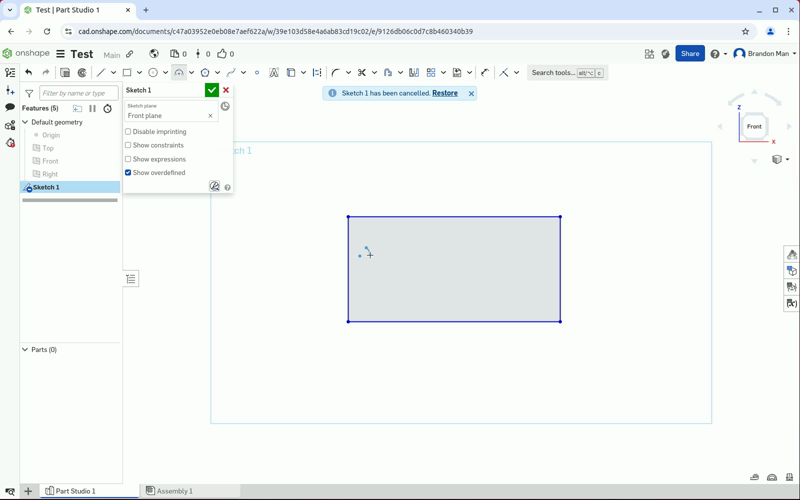
mouse_move(366, 252)
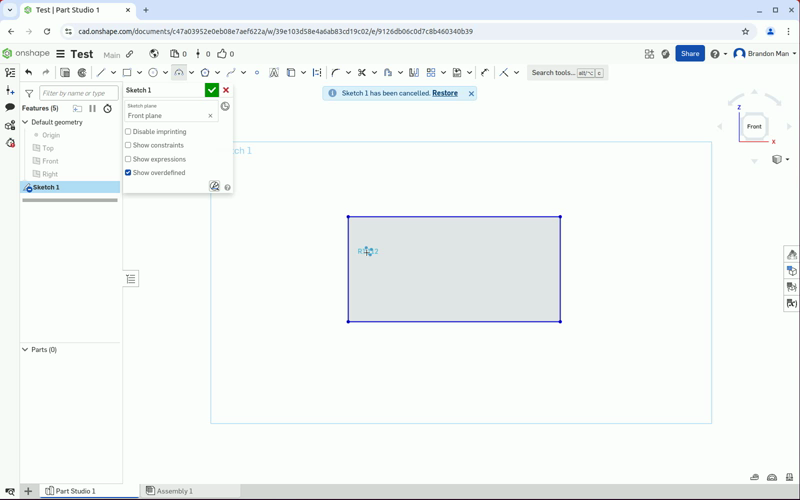
click(366, 252)
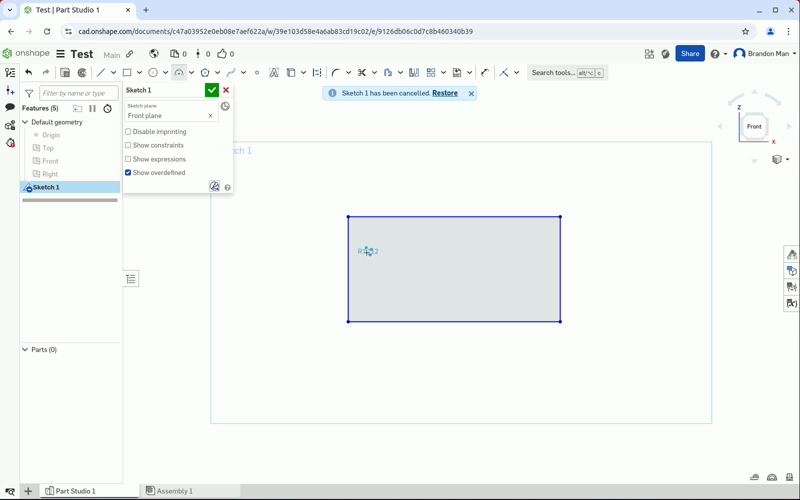
key_up(shift)
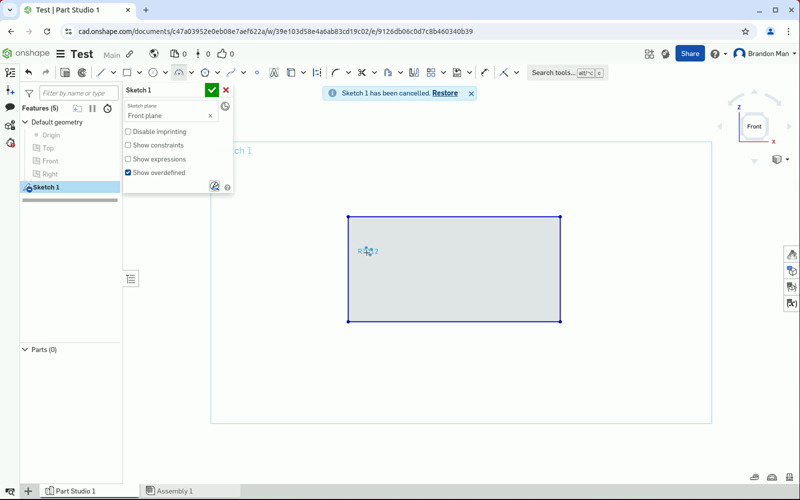
key(esc)
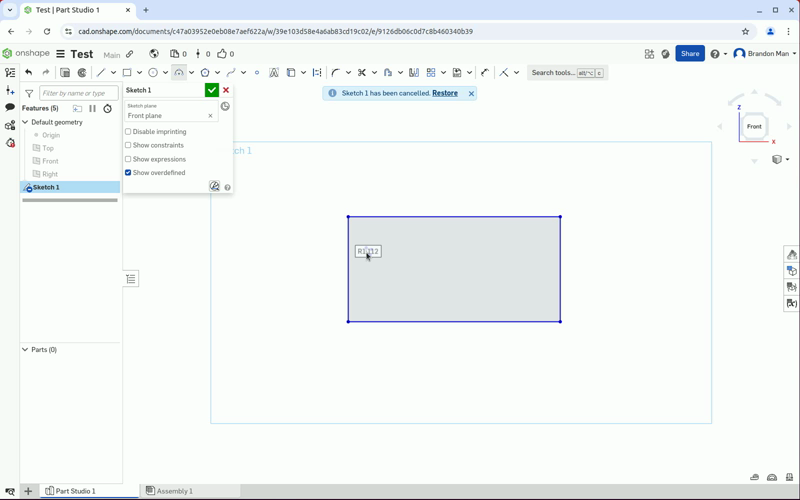
key(l)
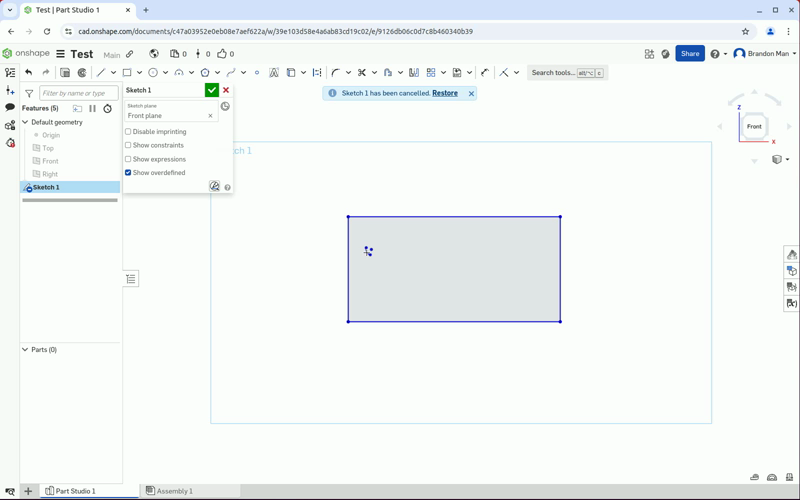
mouse_move(370, 254)
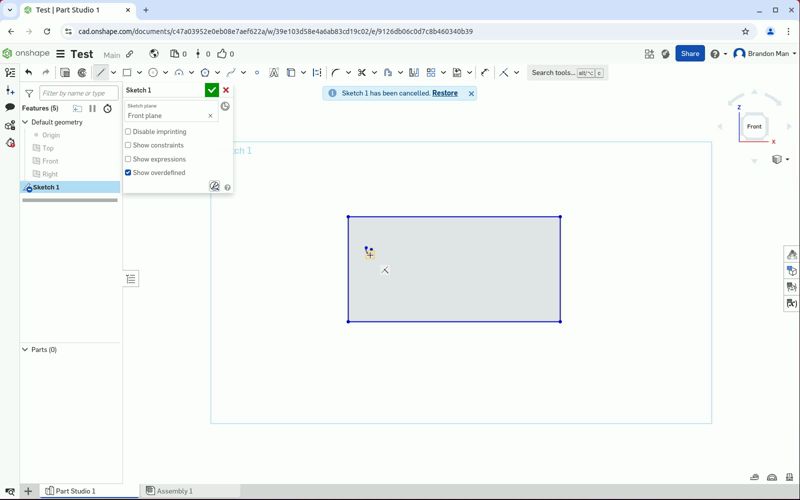
scroll(6)
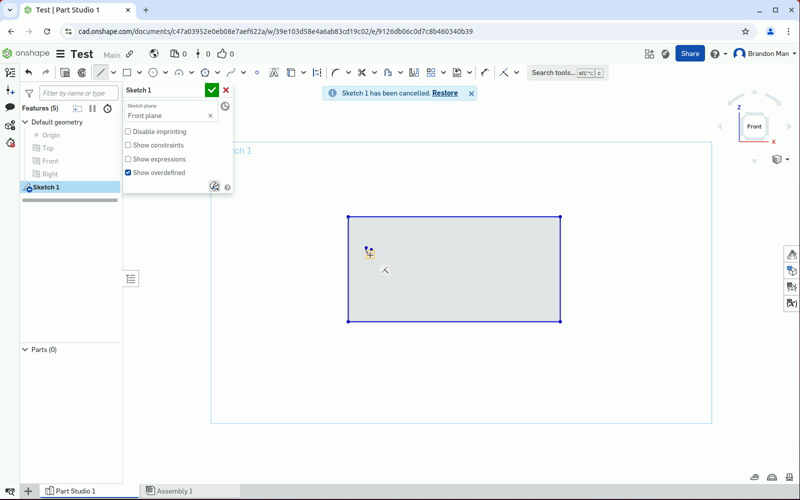
scroll(6)
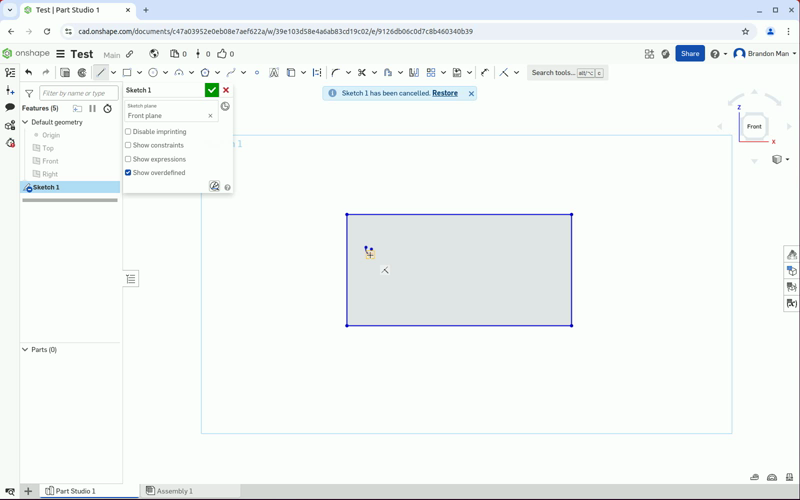
scroll(6)
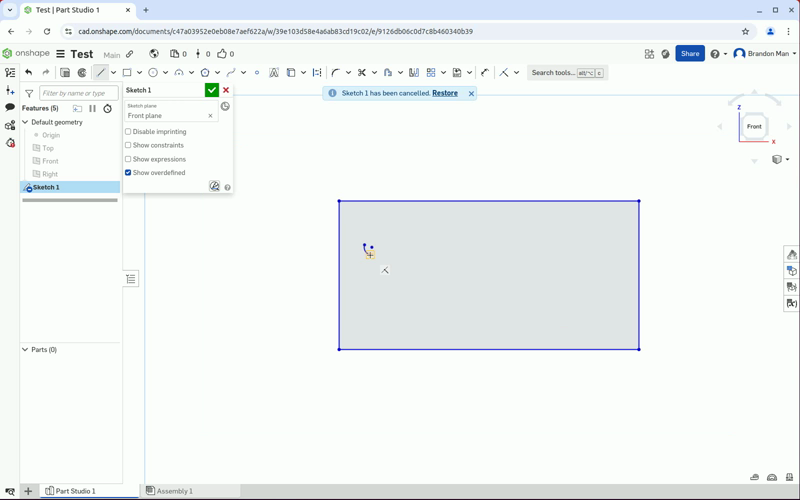
scroll(6)
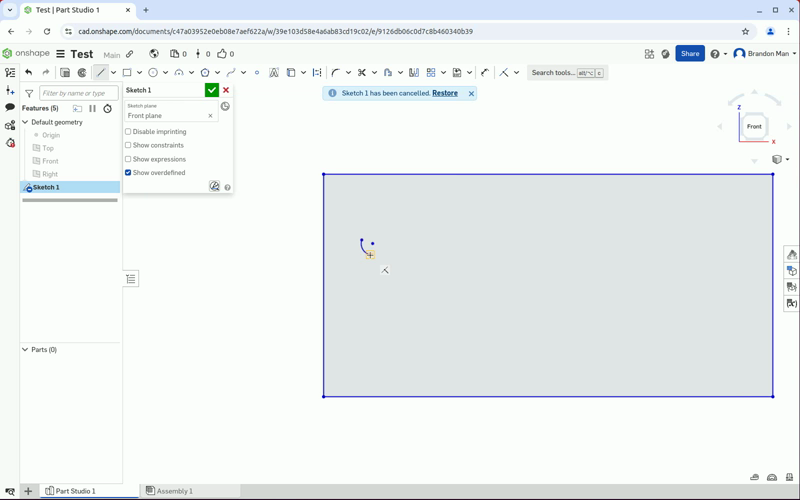
scroll(6)
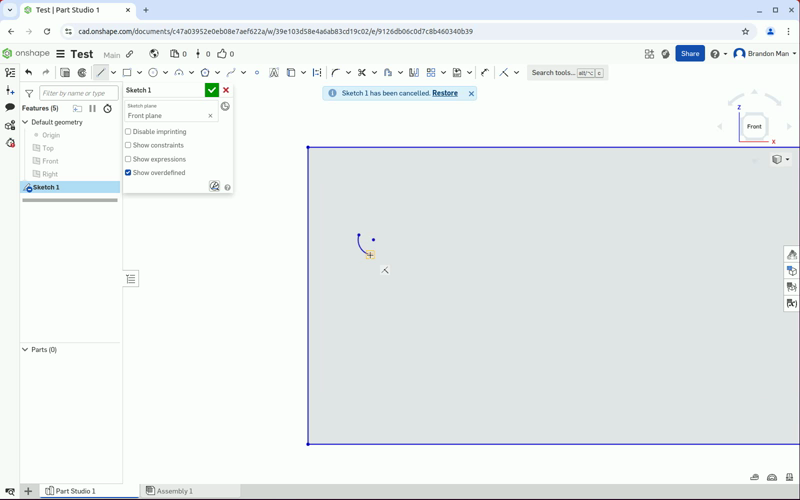
scroll(6)
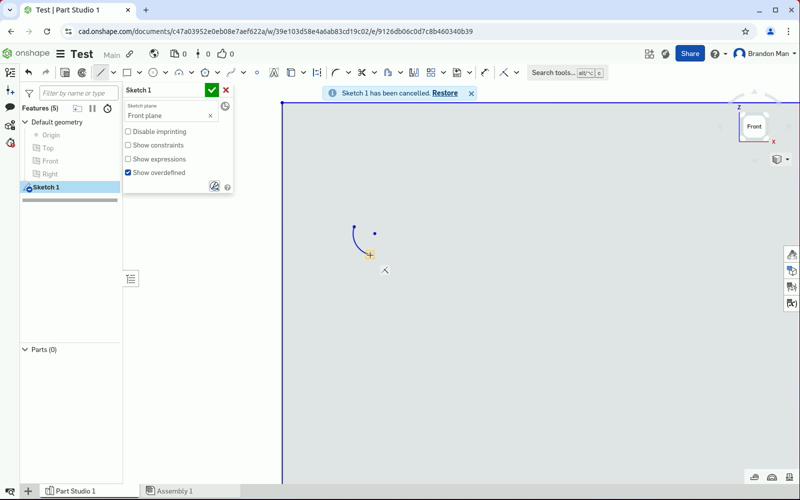
scroll(6)
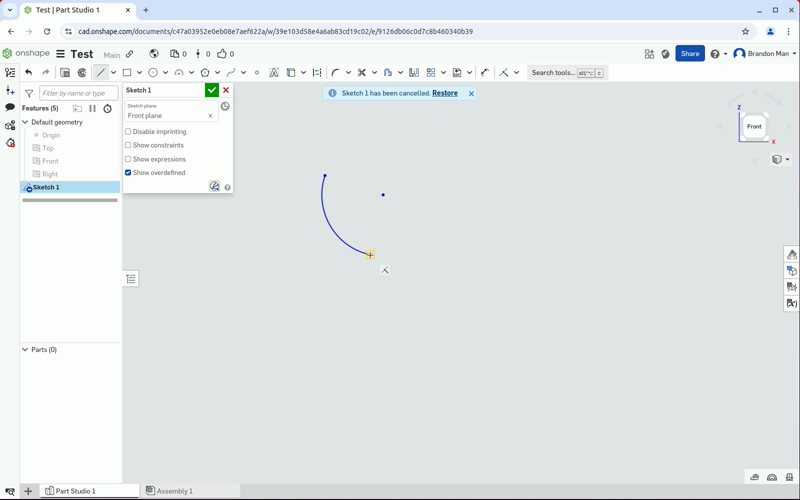
click(370, 254)
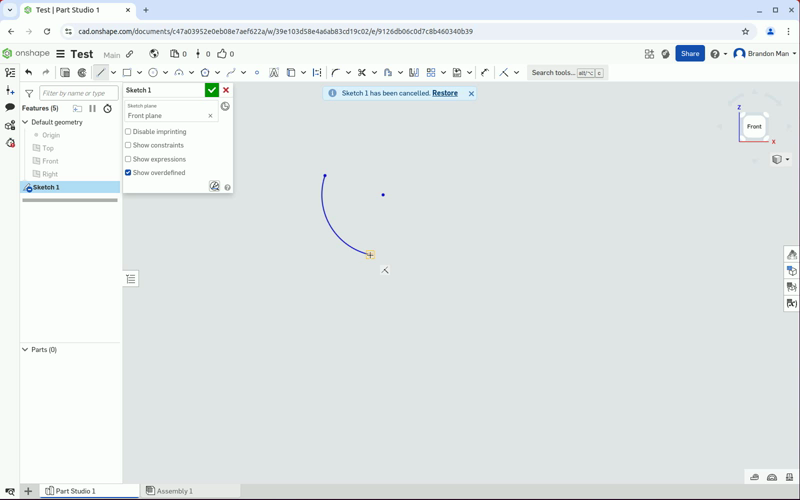
scroll(-6)
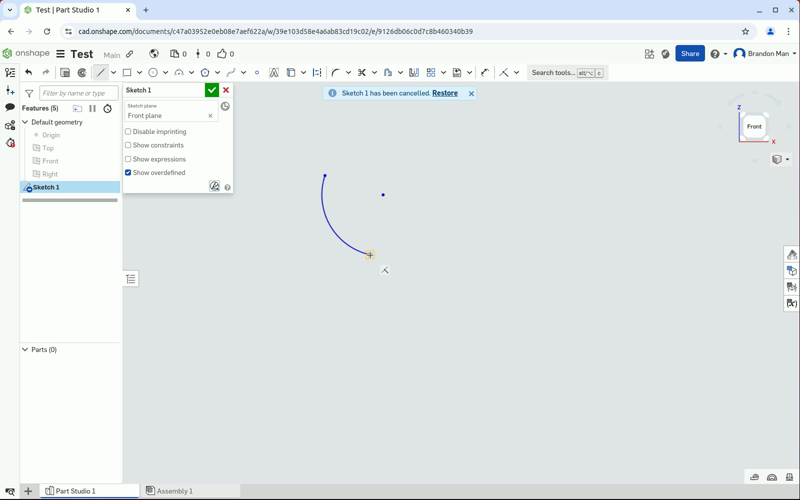
scroll(-6)
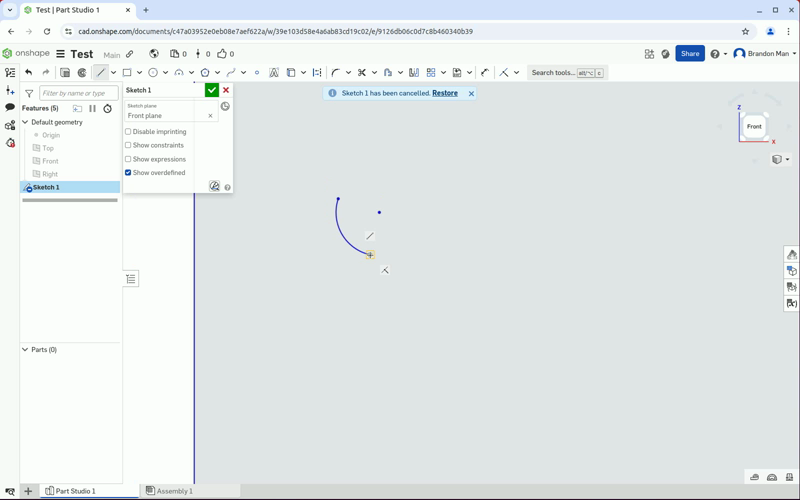
scroll(-6)
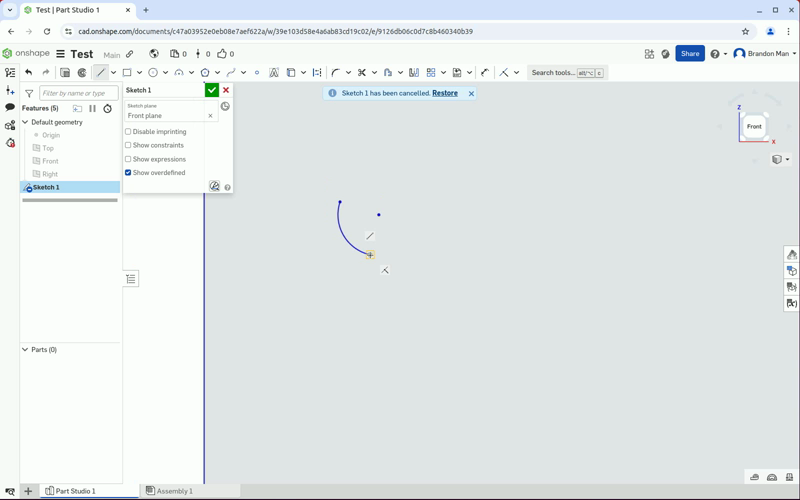
scroll(-6)
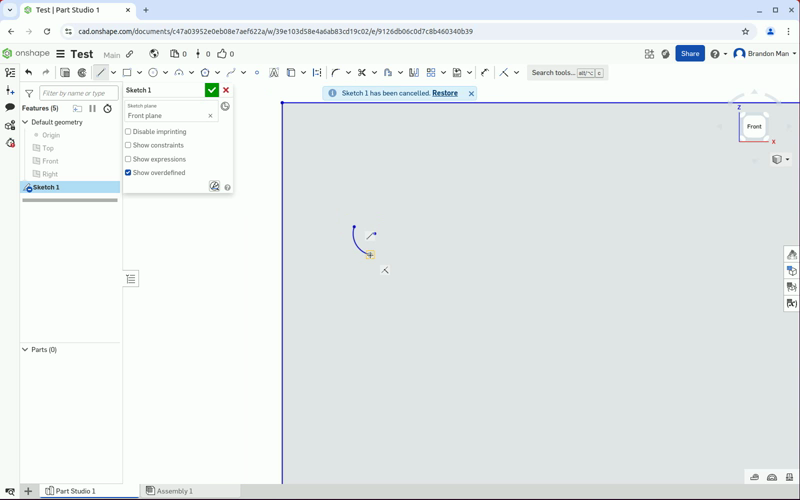
scroll(-6)
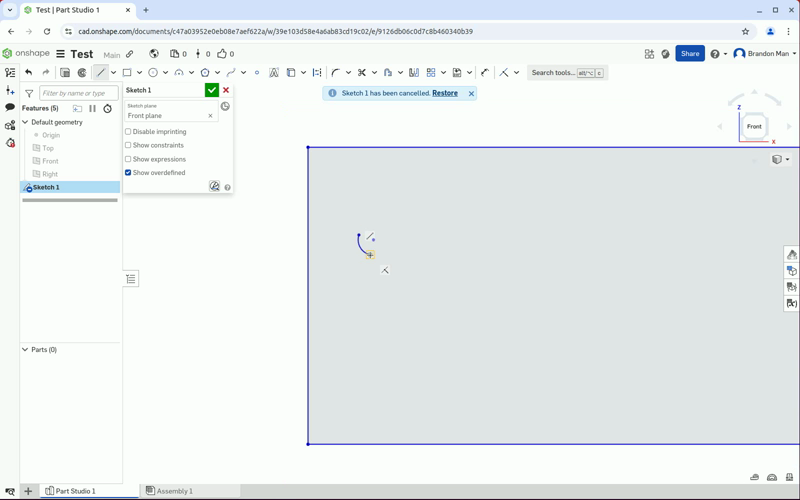
scroll(-6)
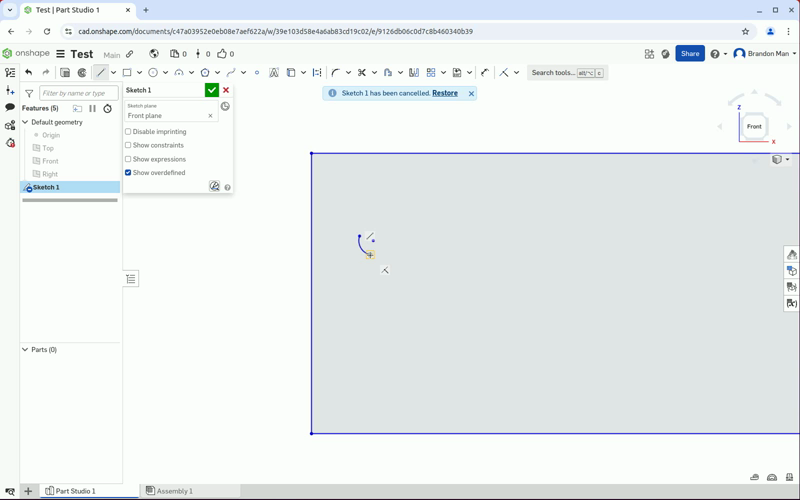
scroll(-6)
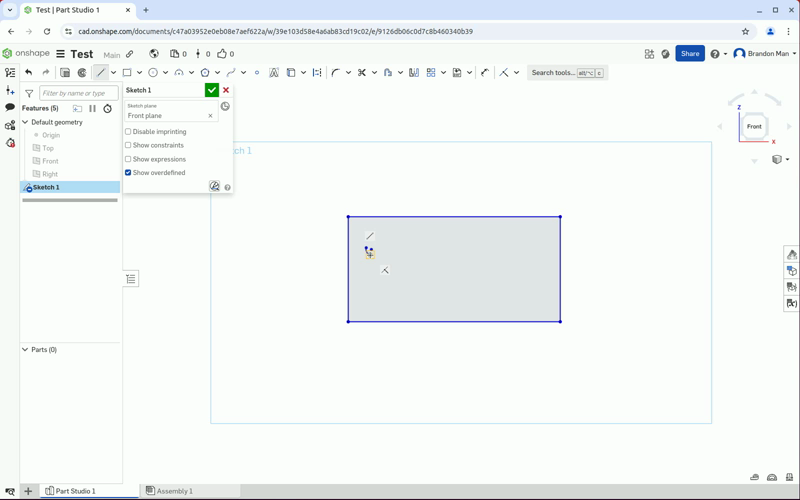
key_down(shift)
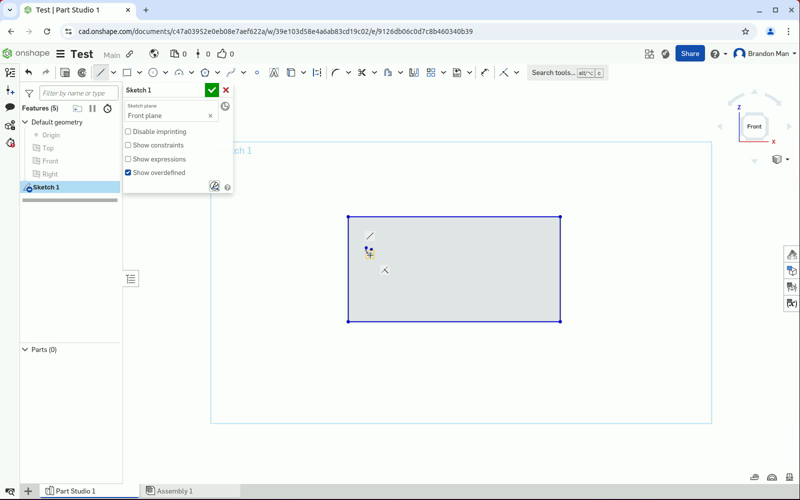
mouse_move(538, 254)
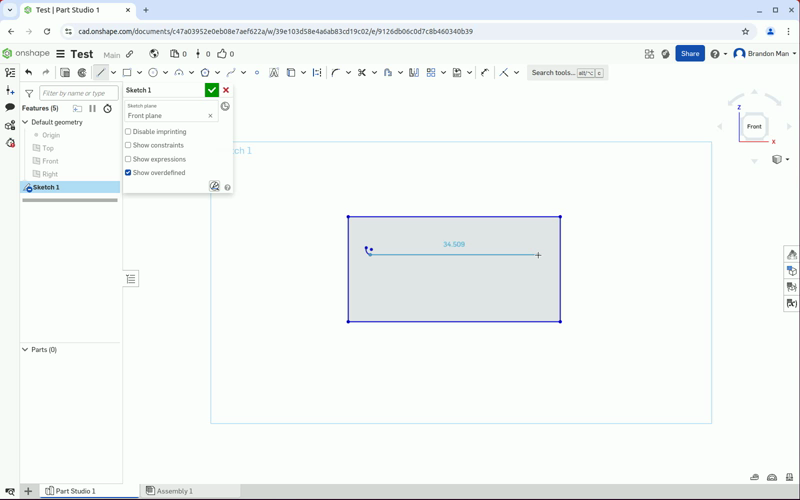
click(538, 254)
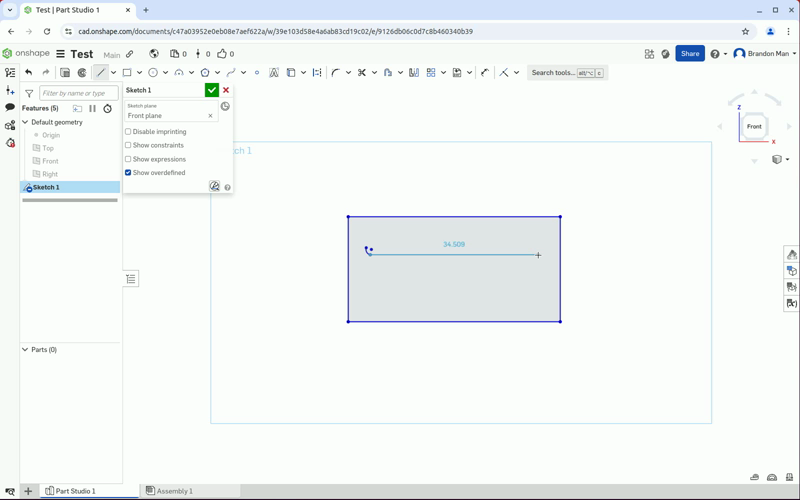
key_up(shift)
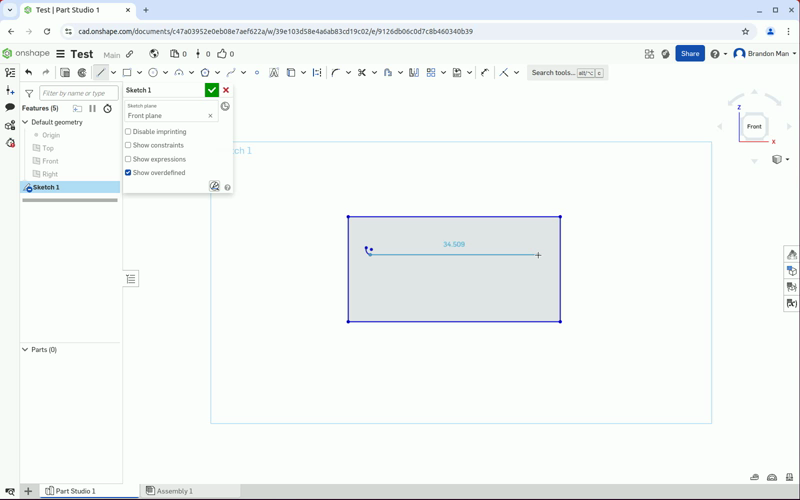
key(esc)
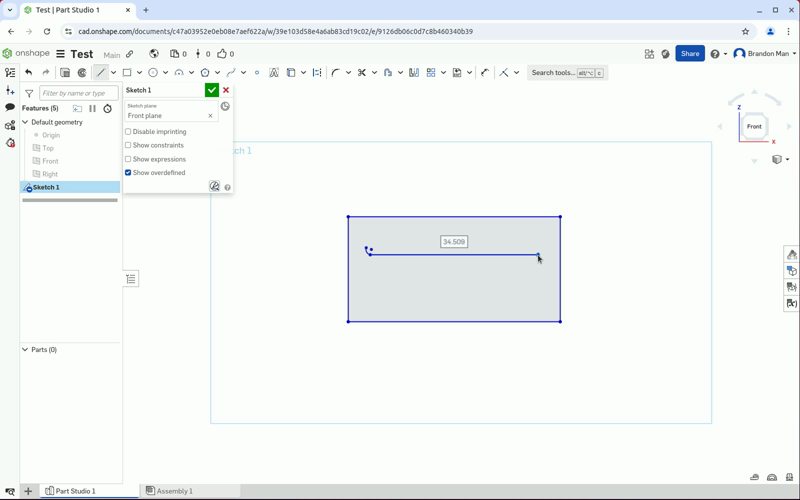
key(a)
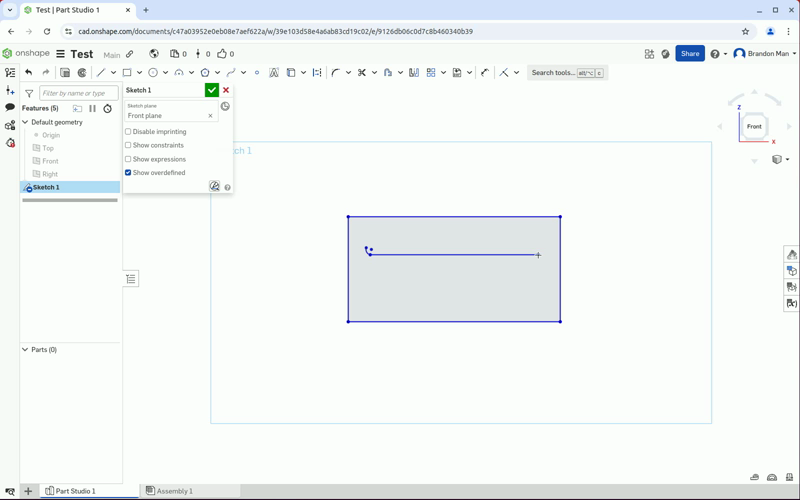
mouse_move(538, 254)
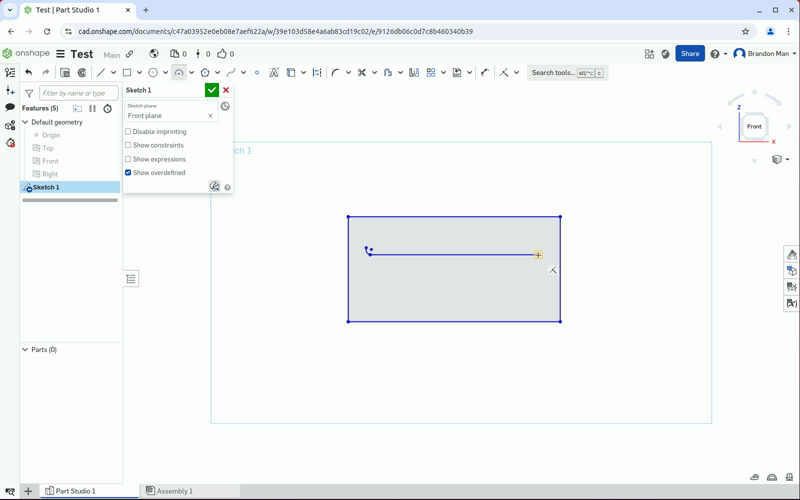
click(538, 254)
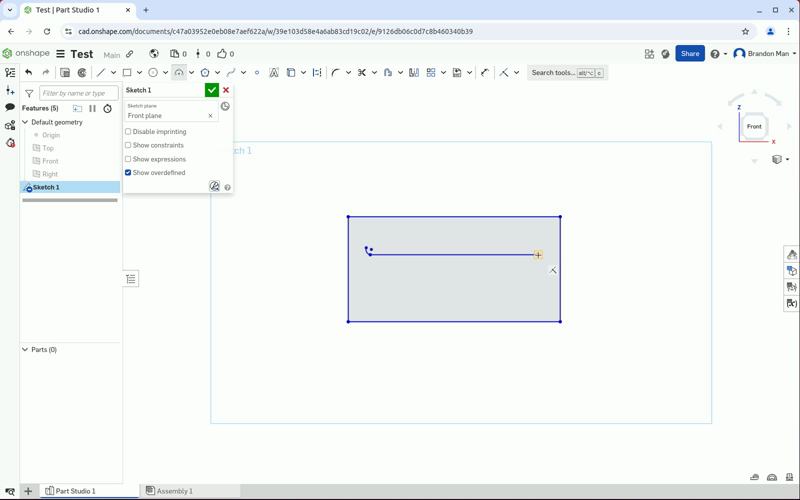
key_down(shift)
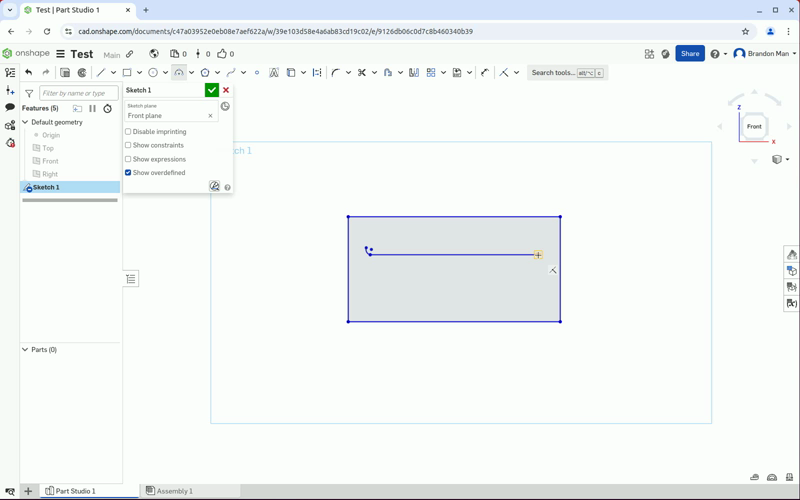
mouse_move(542, 247)
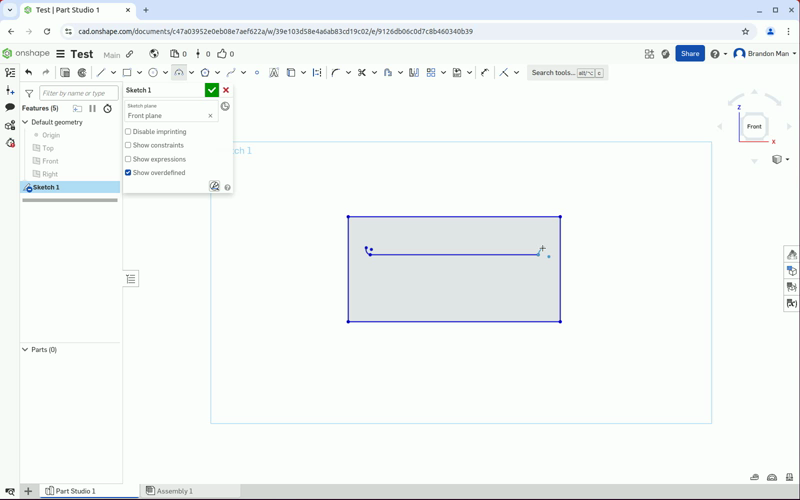
click(542, 247)
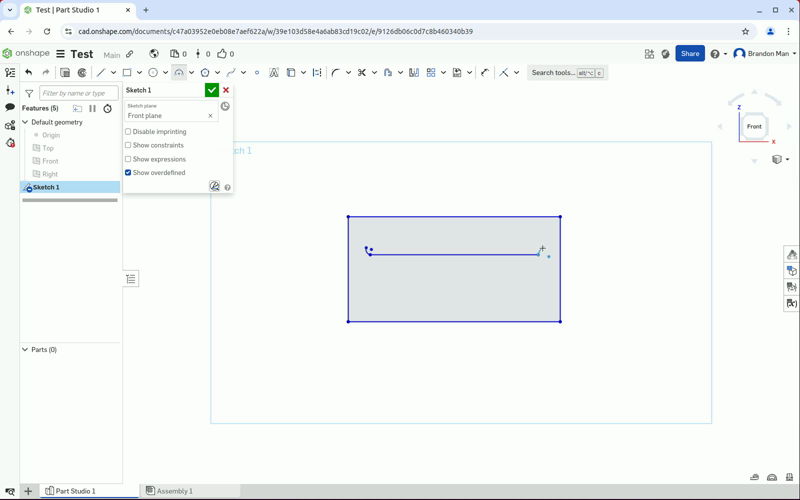
mouse_move(541, 252)
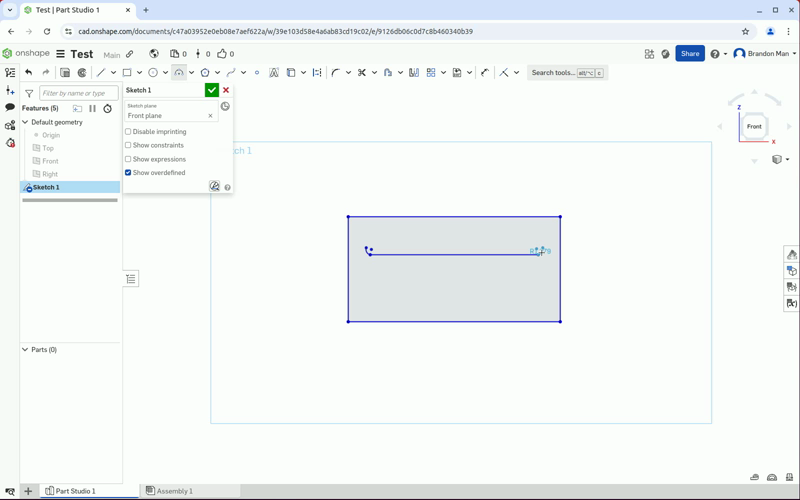
scroll(6)
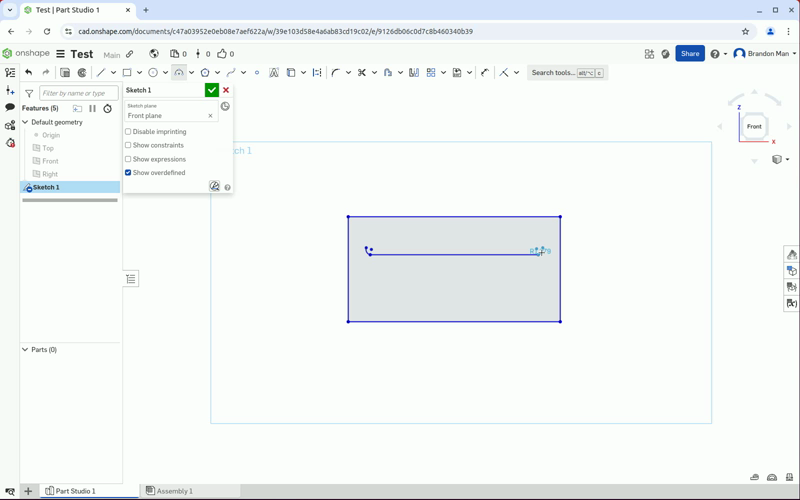
scroll(6)
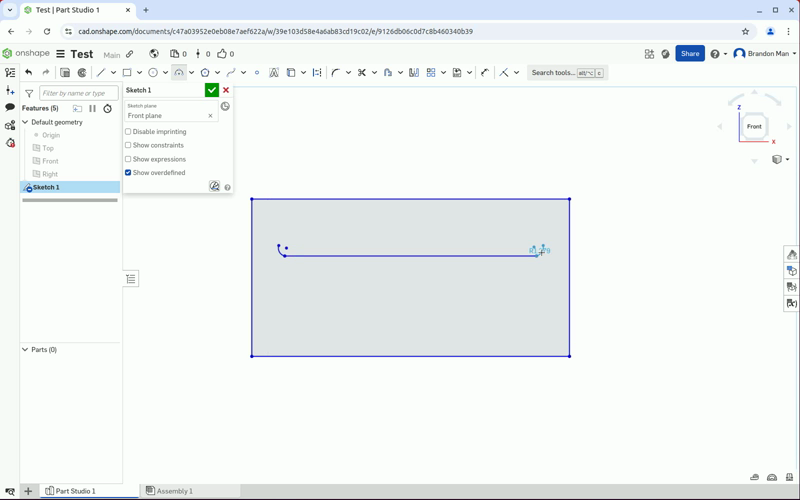
scroll(6)
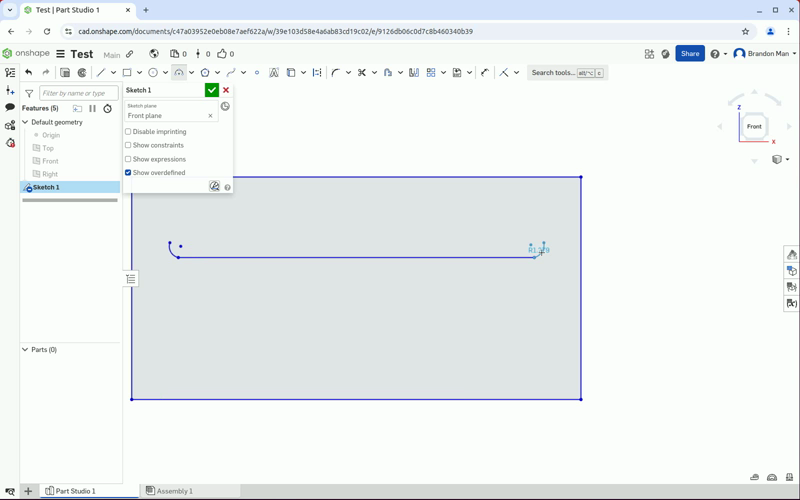
scroll(6)
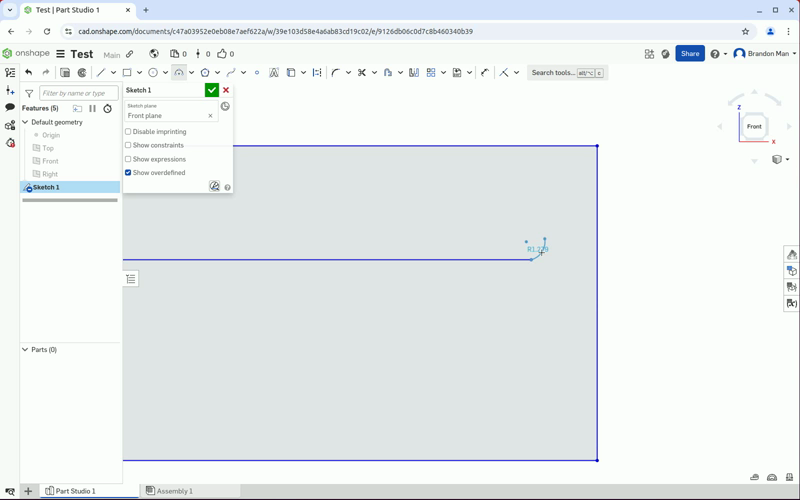
scroll(6)
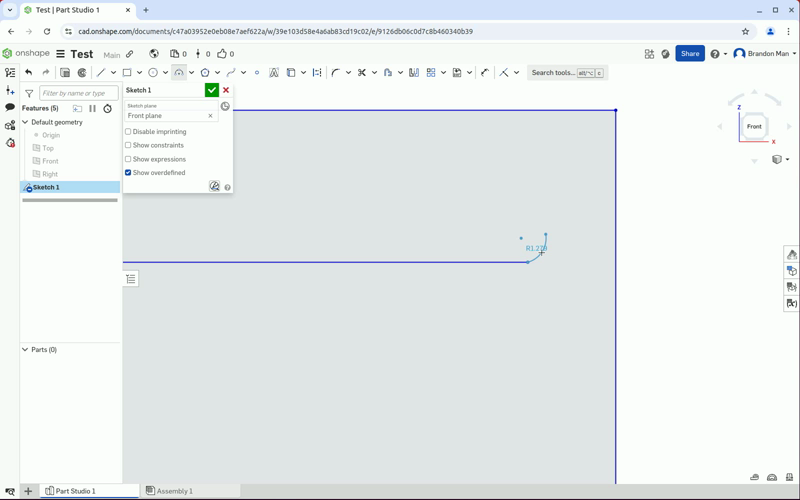
scroll(6)
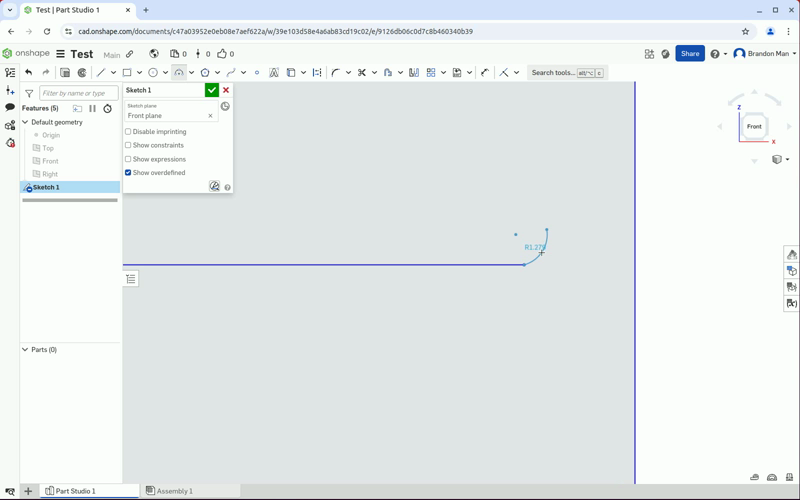
scroll(6)
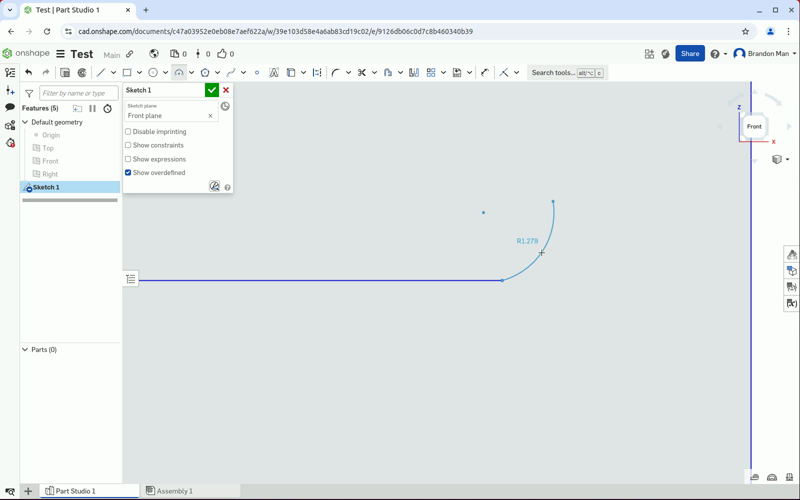
click(541, 252)
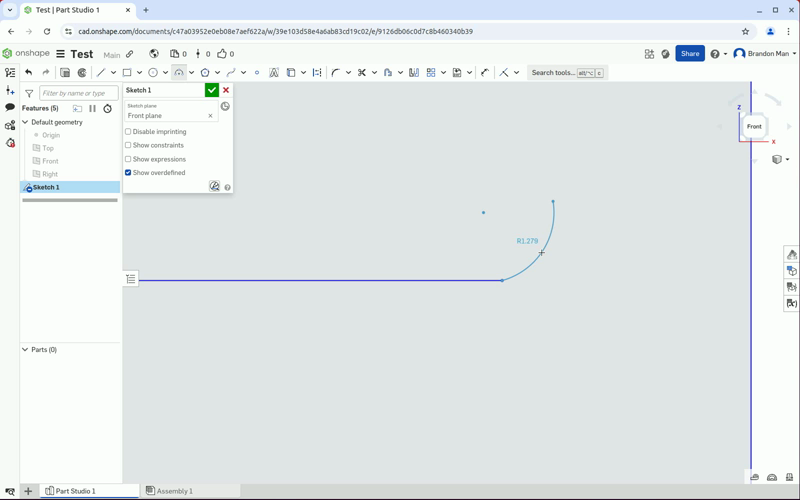
scroll(-6)
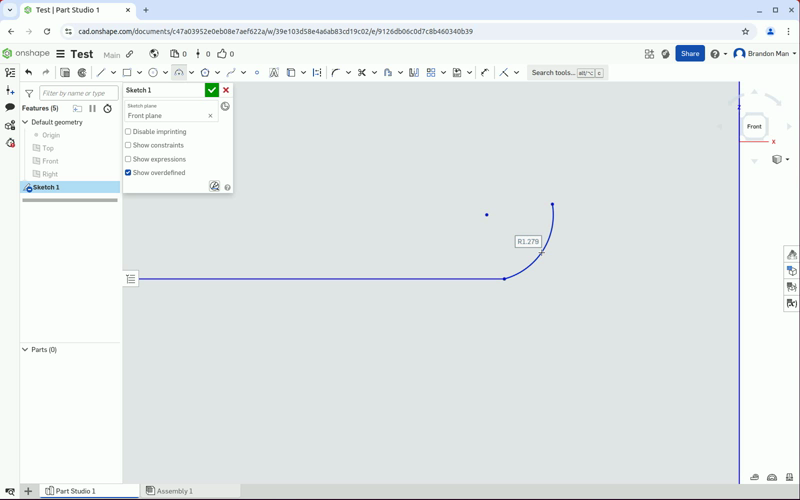
scroll(-6)
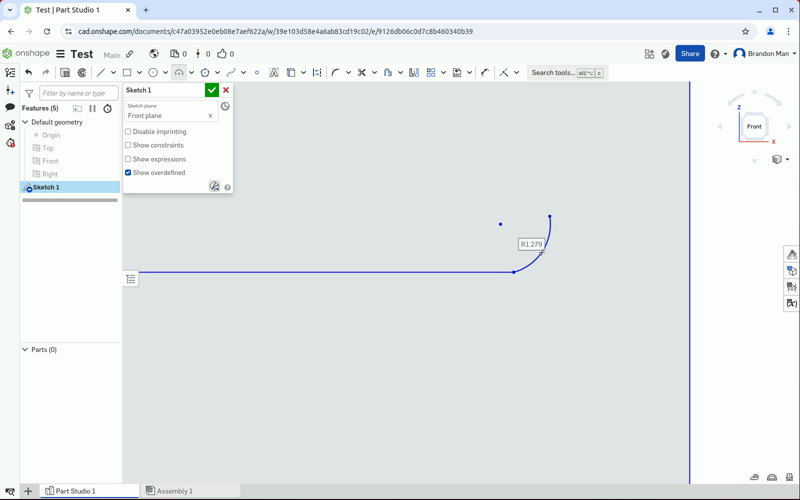
scroll(-6)
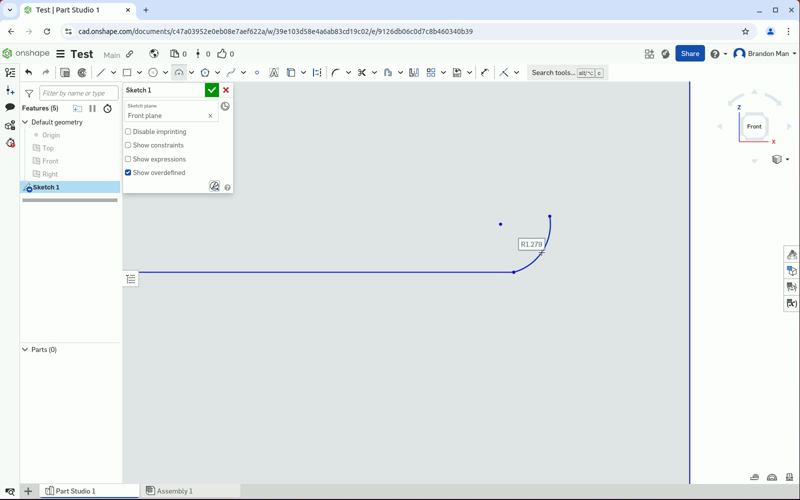
scroll(-6)
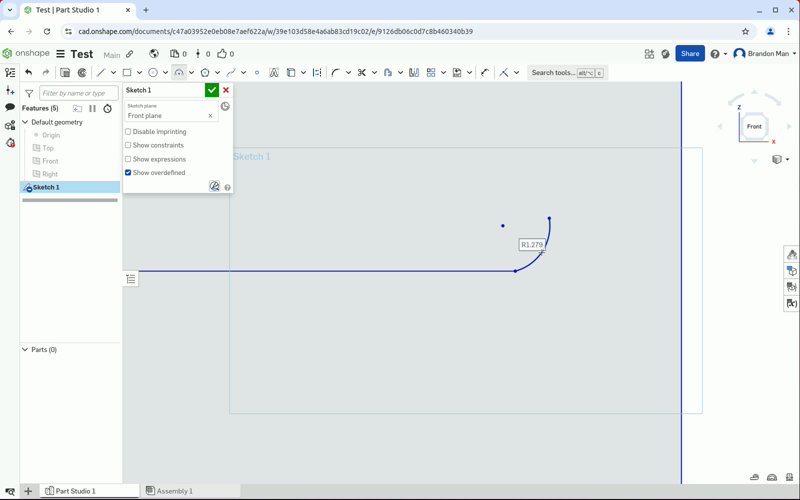
scroll(-6)
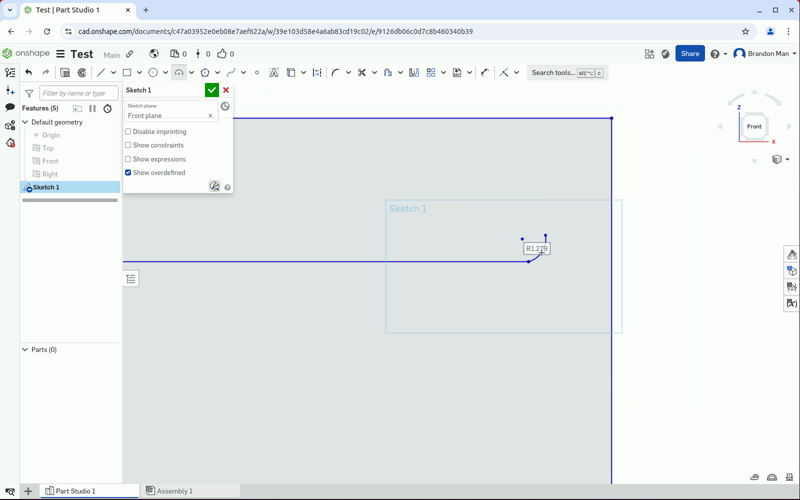
scroll(-6)
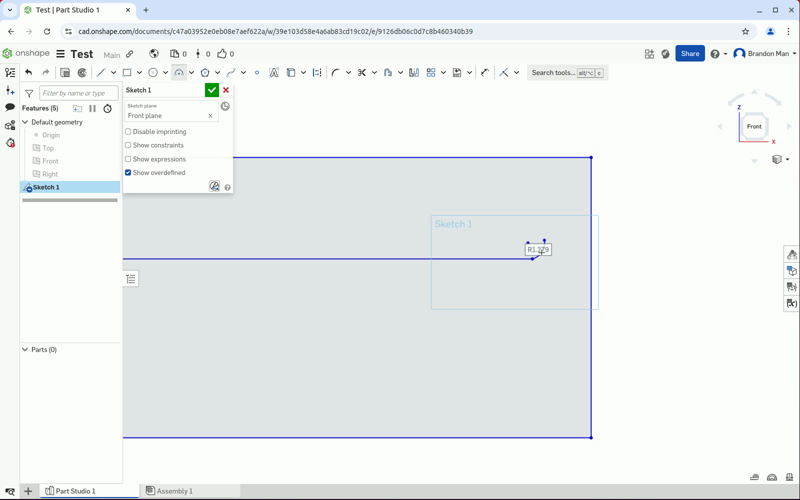
scroll(-6)
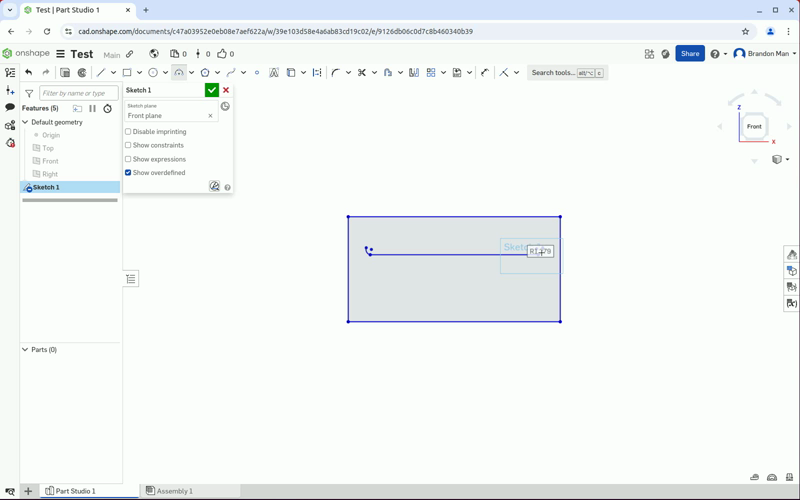
key_up(shift)
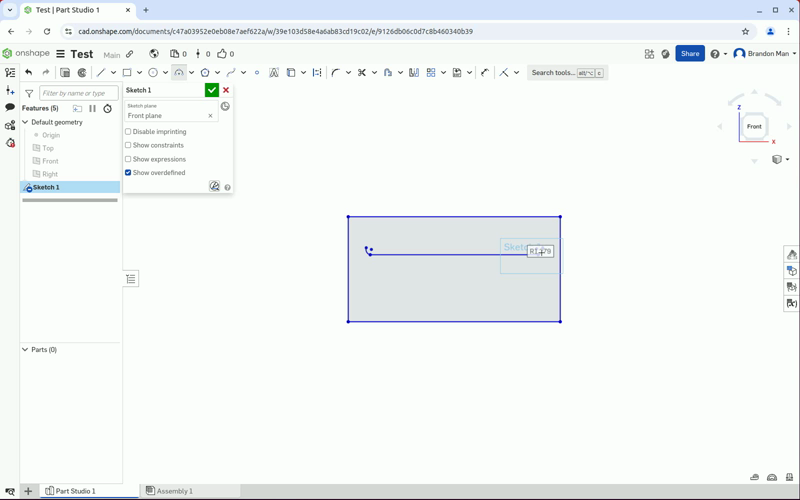
key(esc)
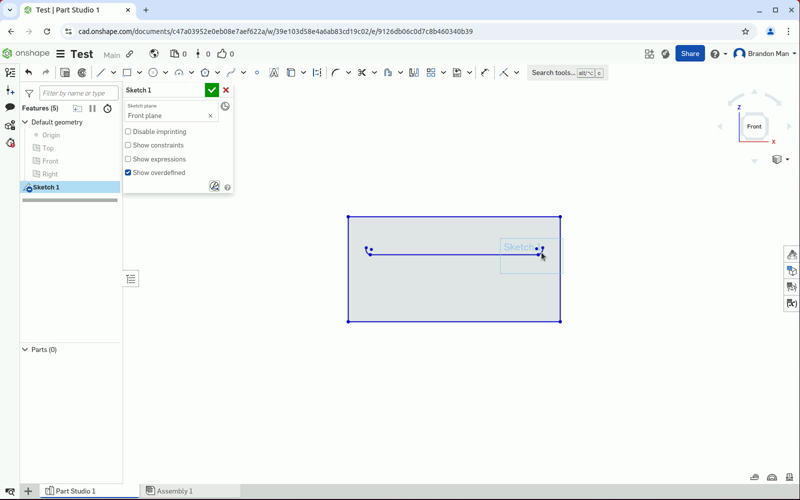
key(l)
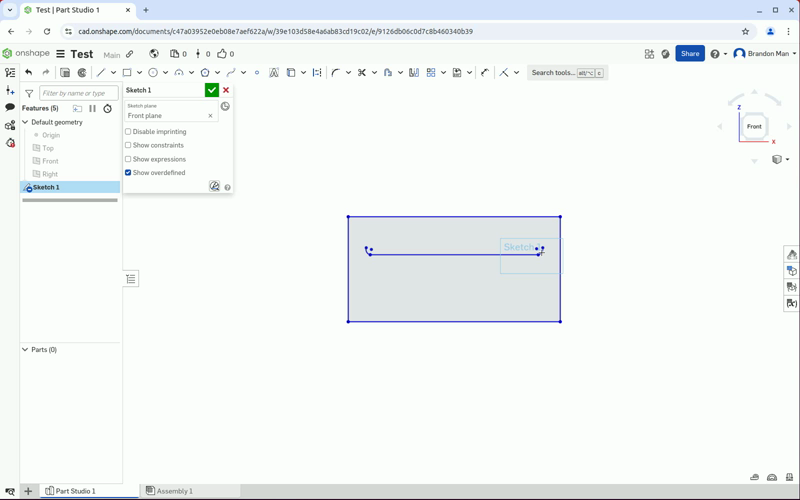
mouse_move(542, 247)
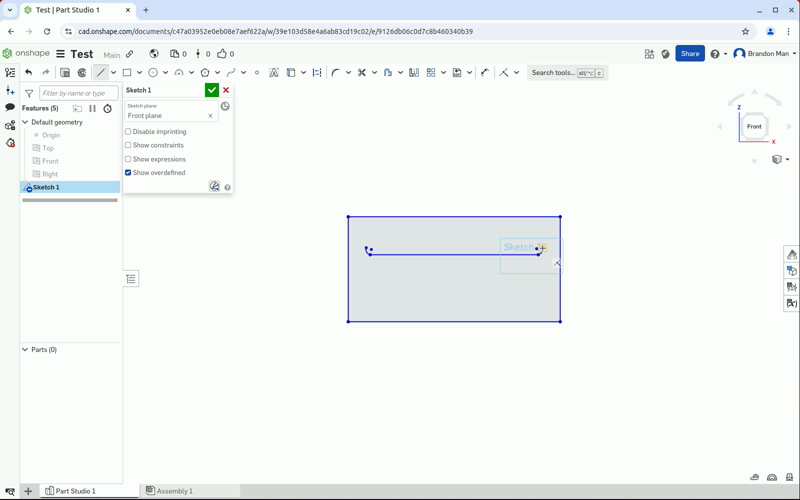
click(542, 247)
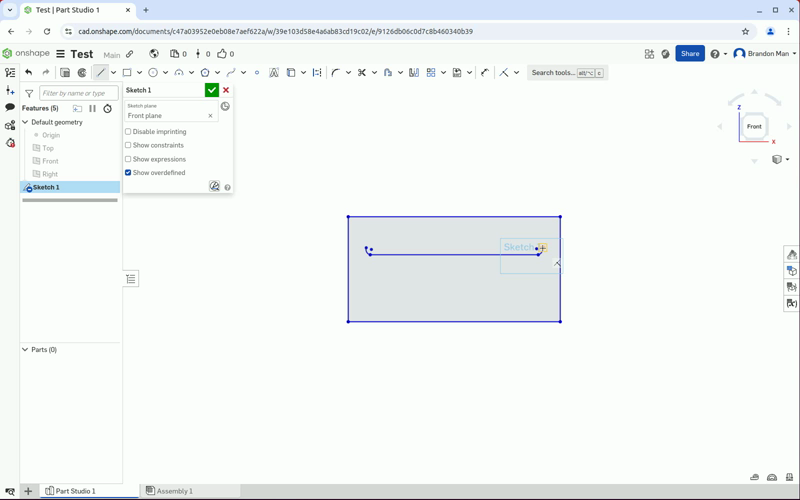
key_down(shift)
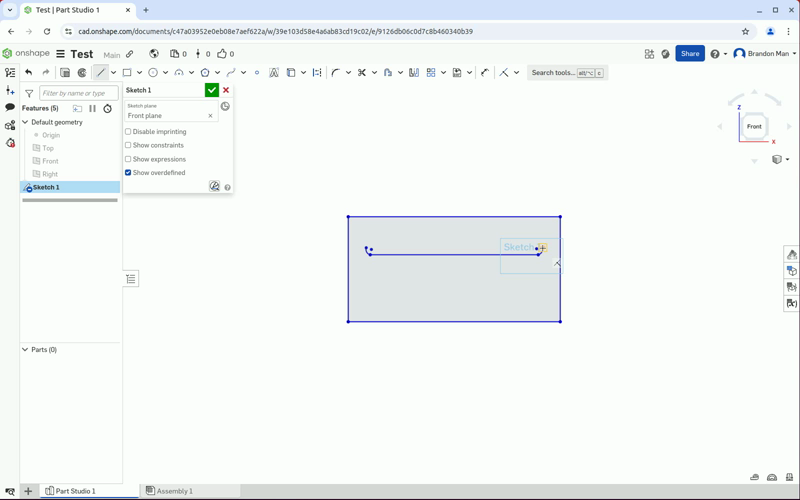
mouse_move(572, 247)
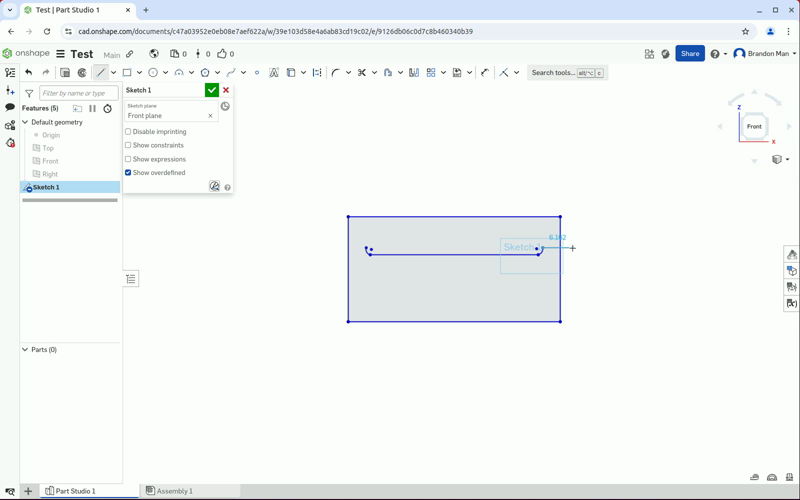
mouse_move(542, 232)
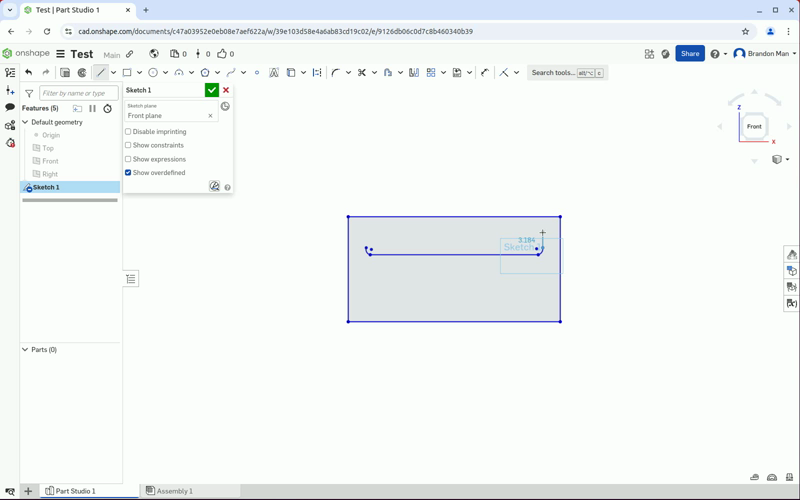
click(542, 232)
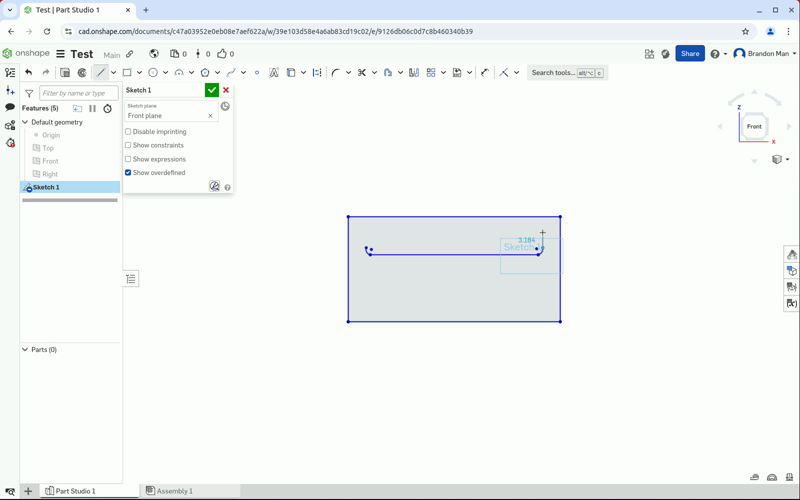
key_up(shift)
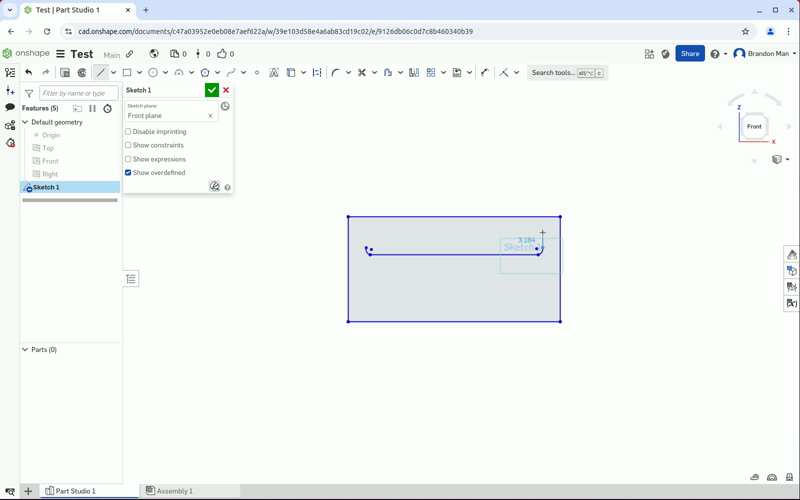
key(esc)
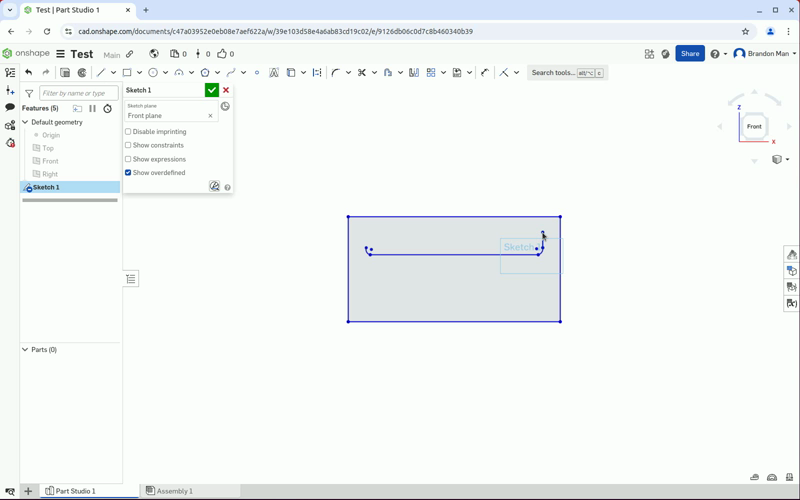
key(a)
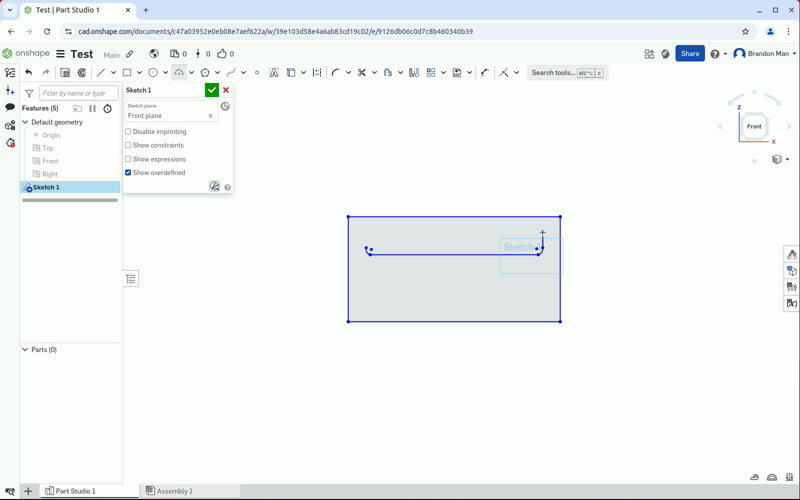
mouse_move(542, 232)
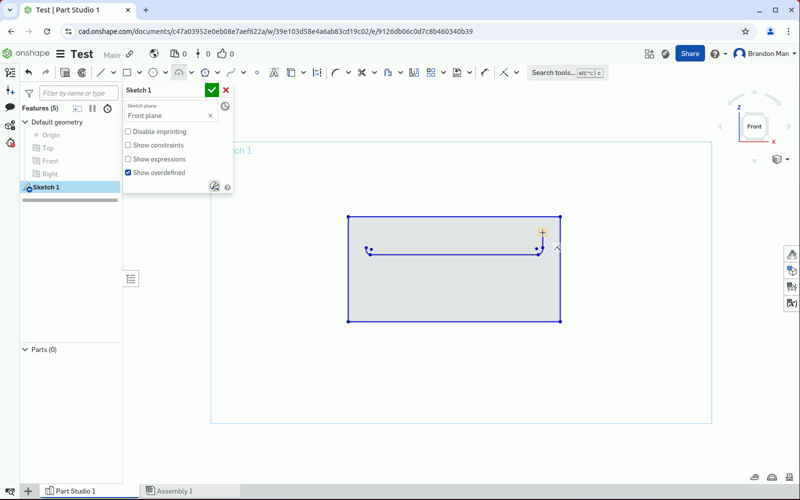
click(542, 232)
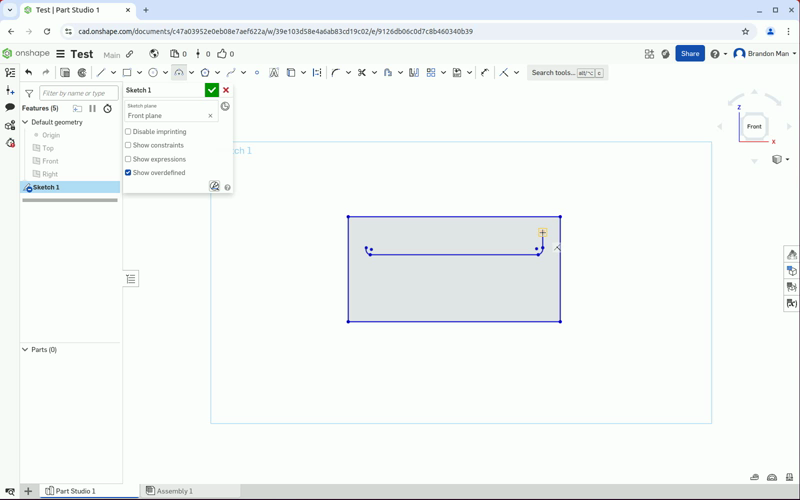
key_down(shift)
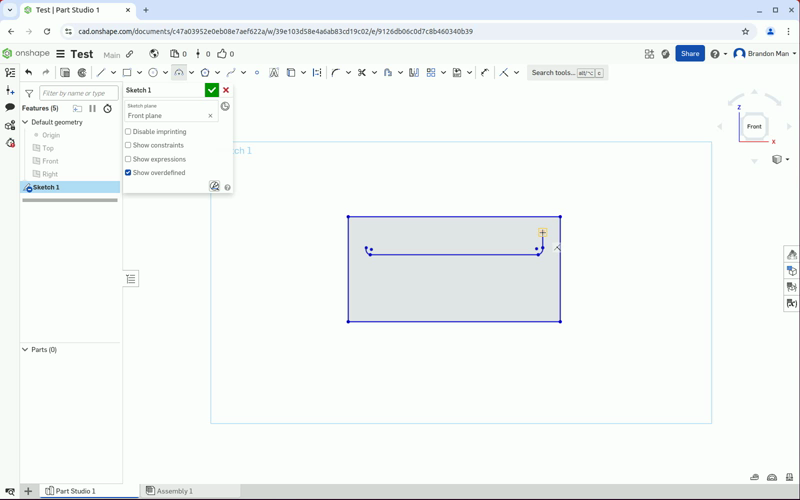
mouse_move(538, 227)
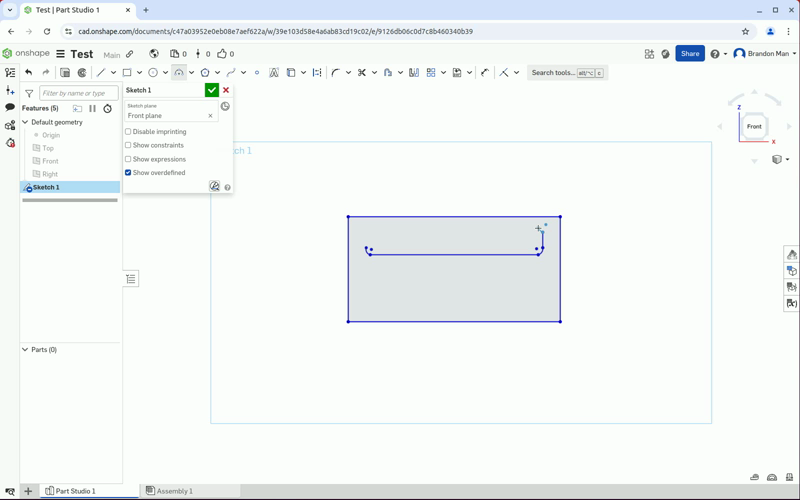
scroll(6)
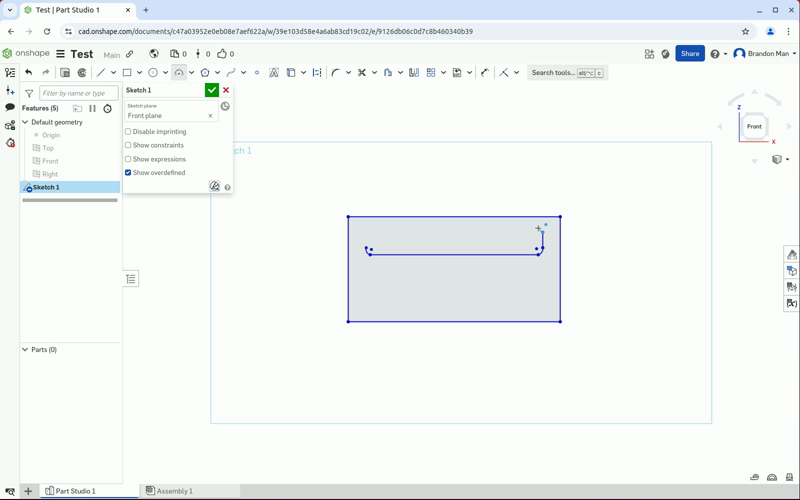
scroll(6)
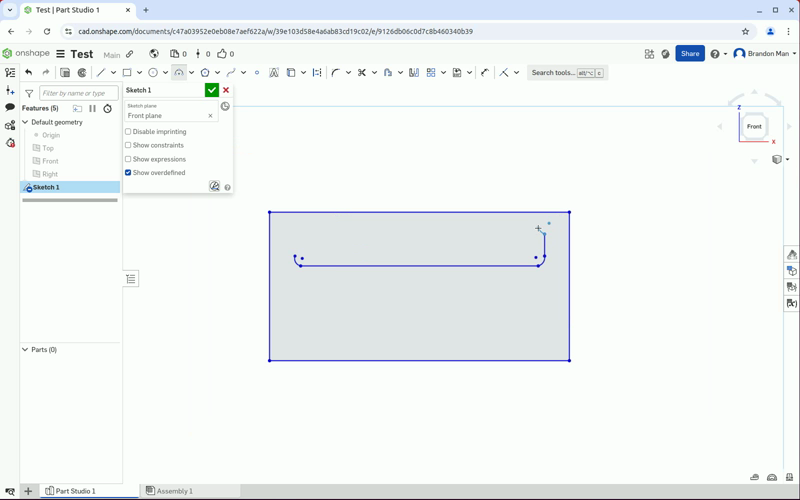
scroll(6)
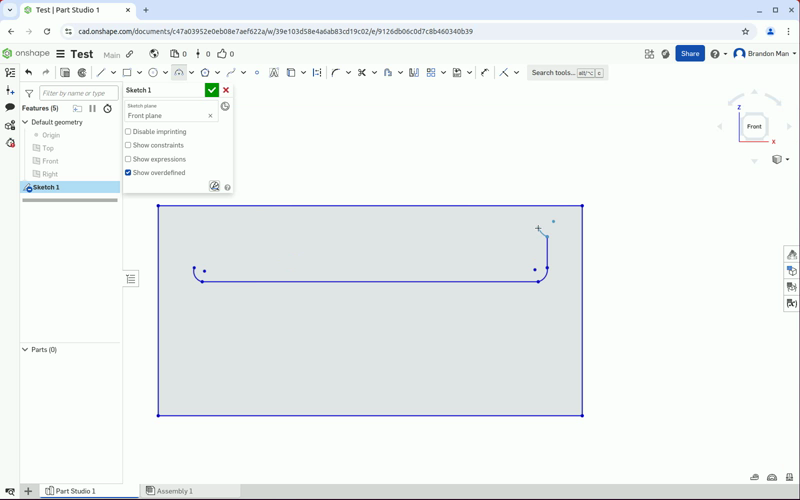
scroll(6)
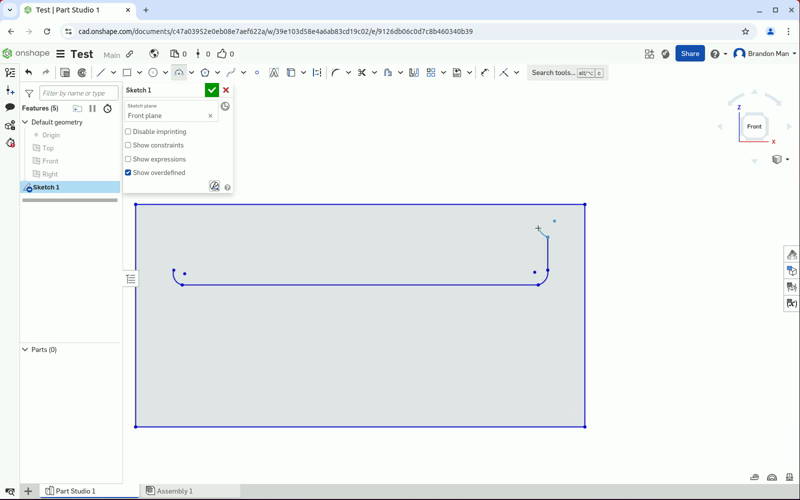
scroll(6)
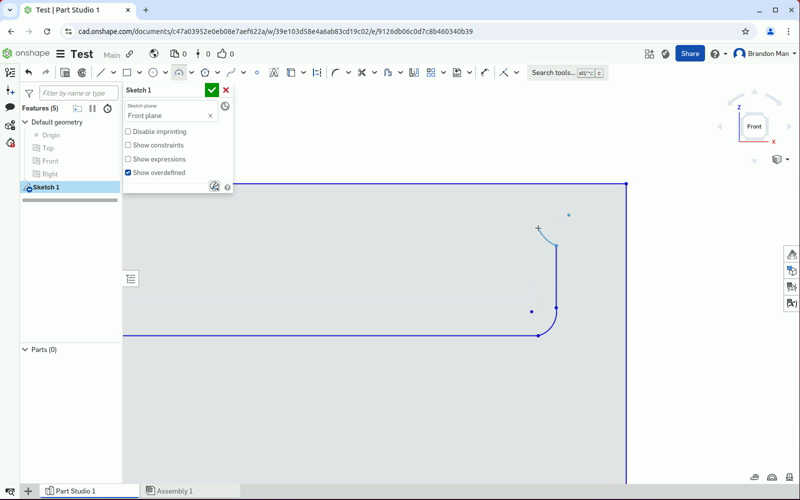
scroll(6)
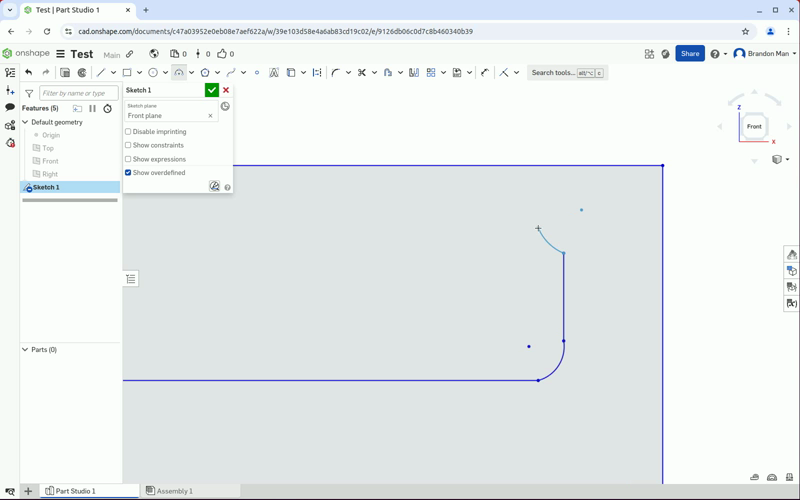
scroll(6)
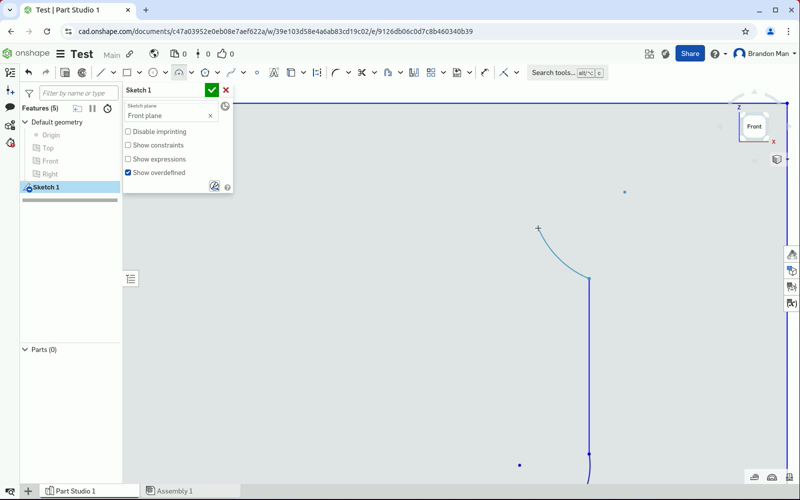
click(538, 227)
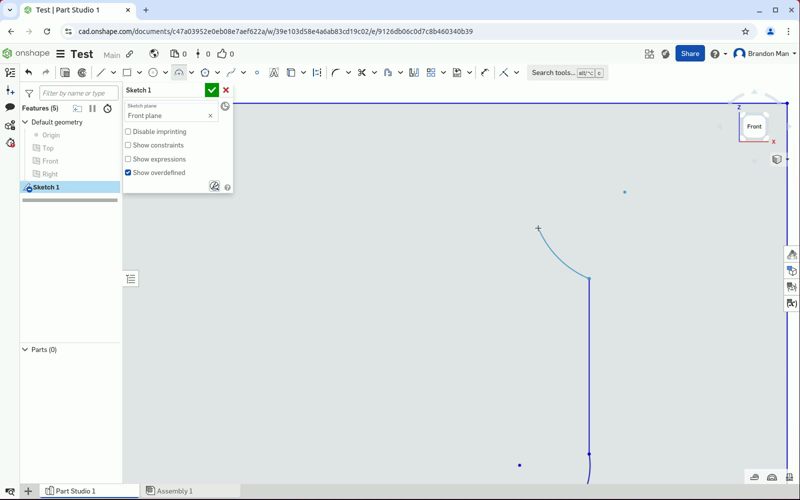
scroll(-6)
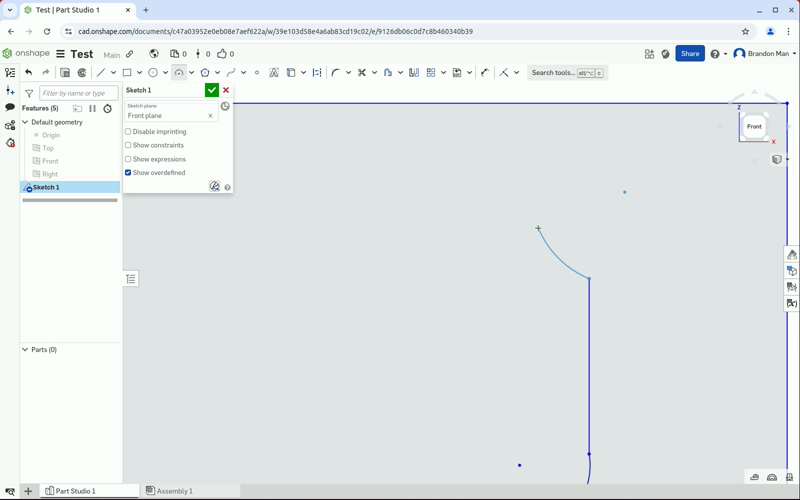
scroll(-6)
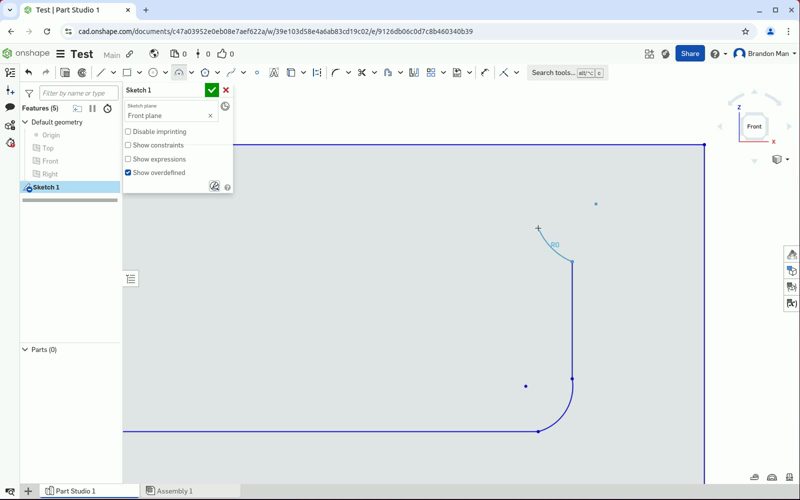
scroll(-6)
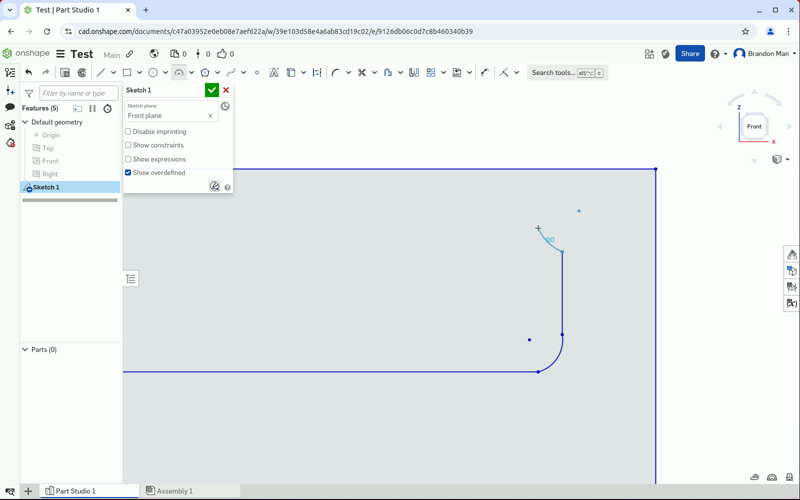
scroll(-6)
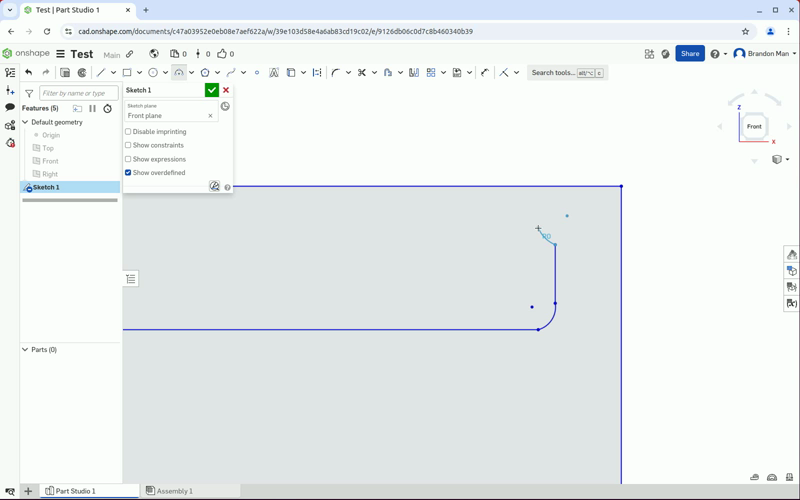
scroll(-6)
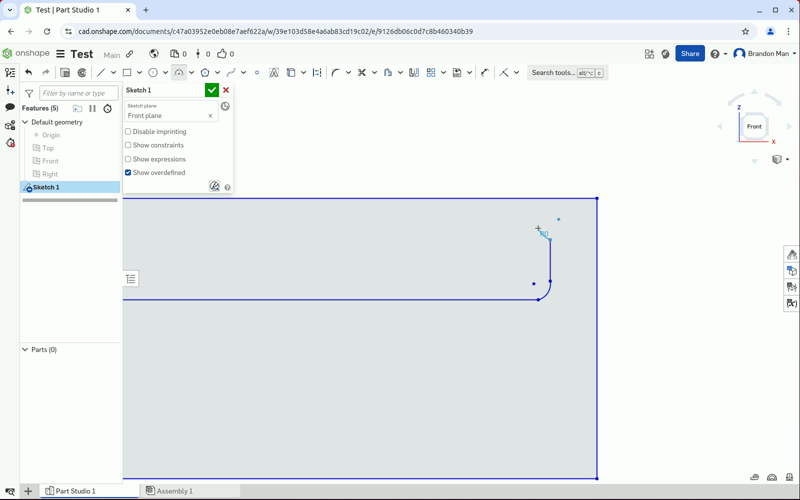
scroll(-6)
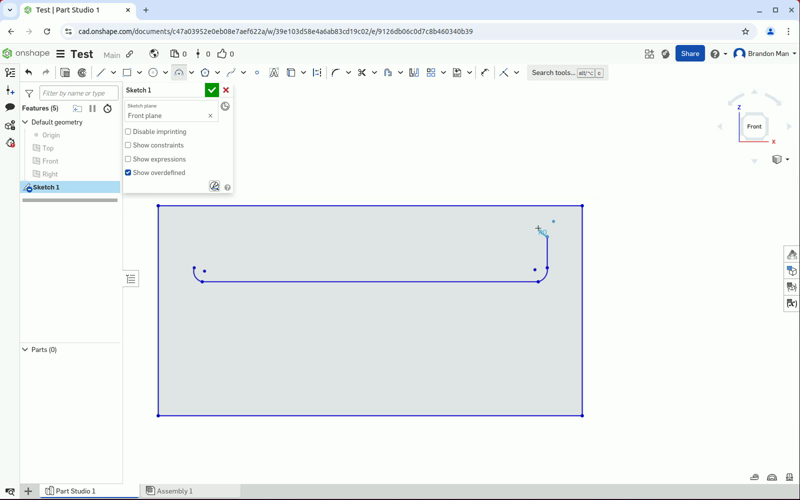
scroll(-6)
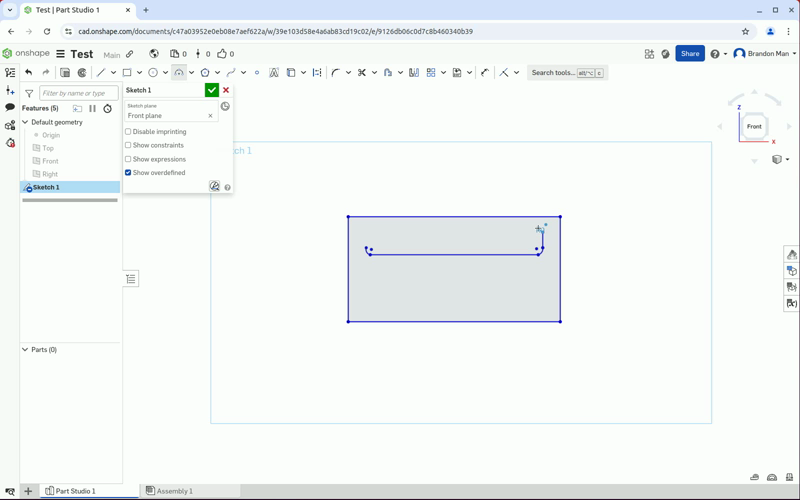
mouse_move(541, 229)
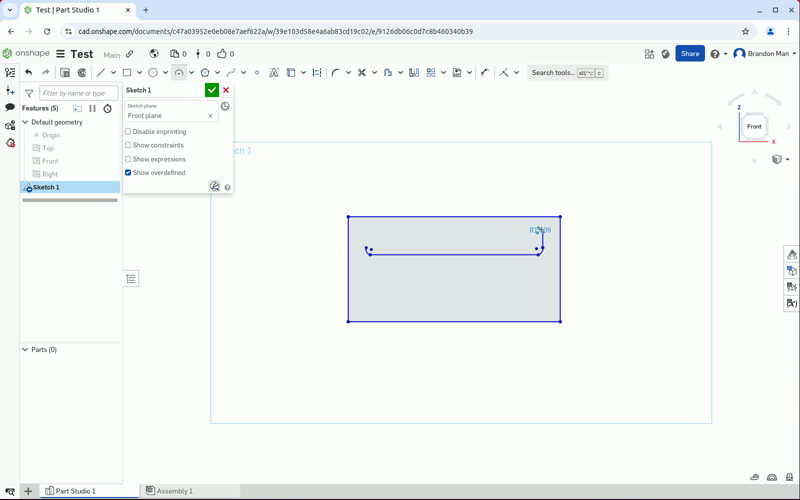
scroll(6)
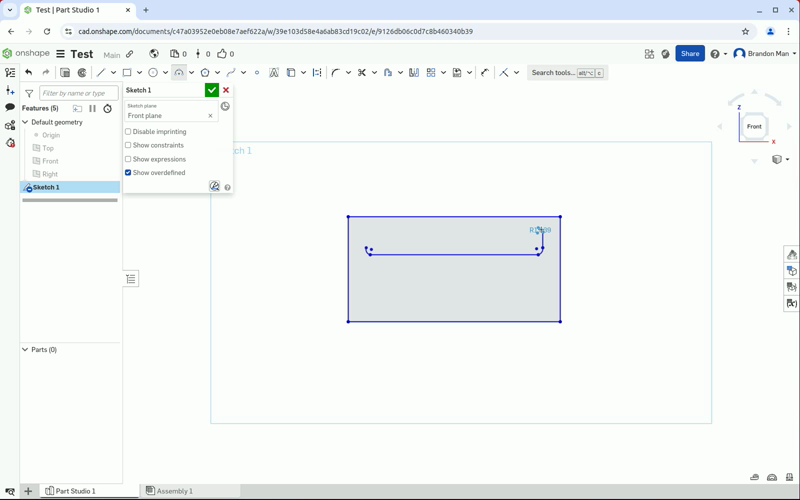
scroll(6)
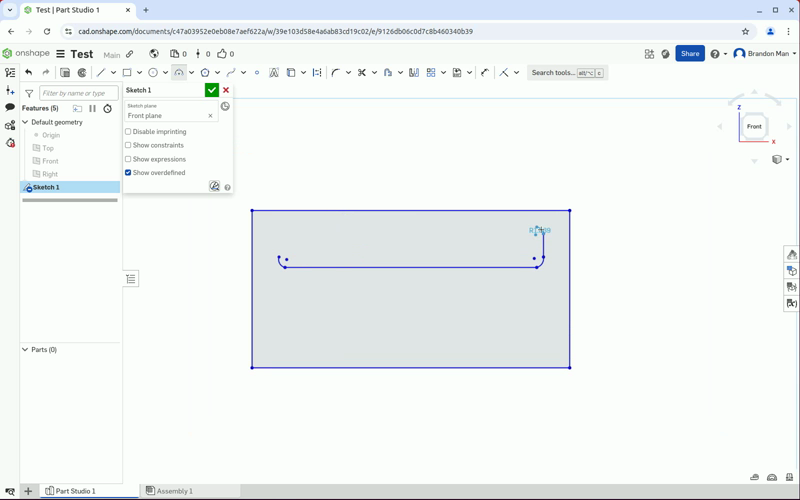
scroll(6)
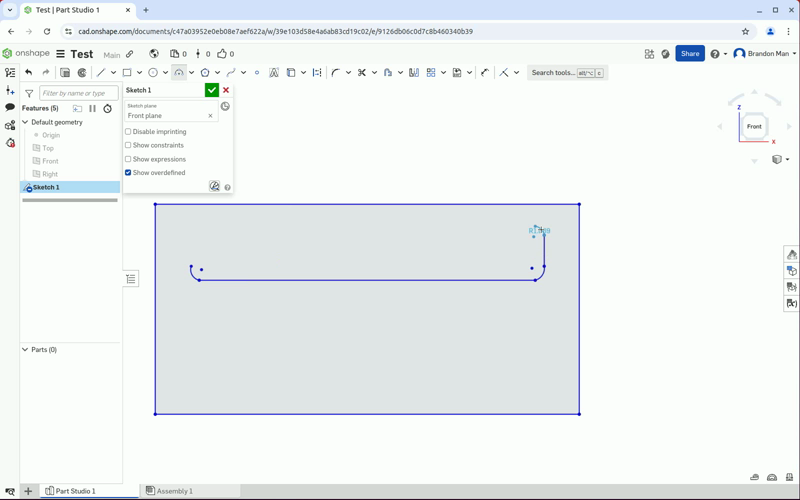
scroll(6)
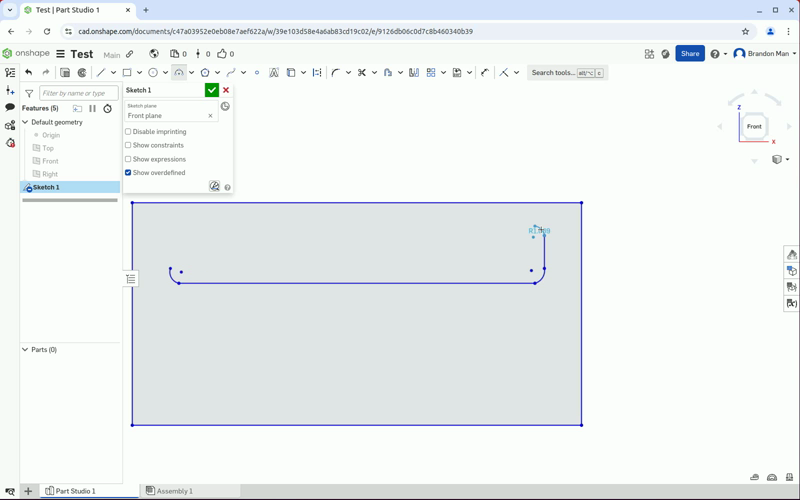
scroll(6)
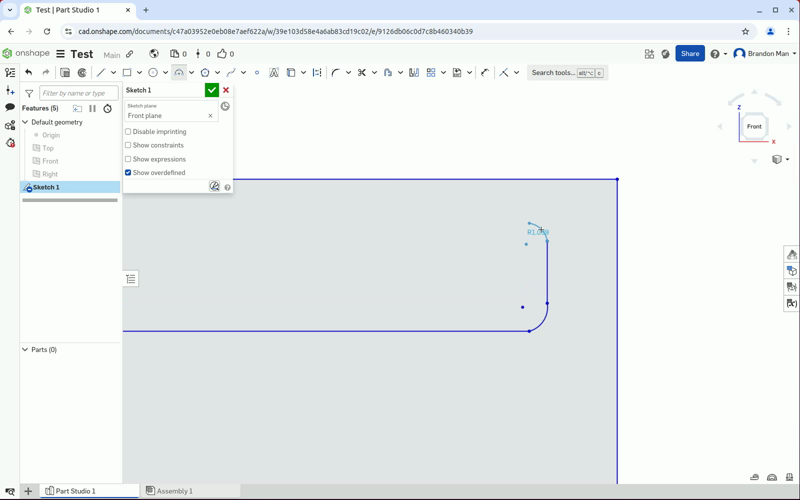
scroll(6)
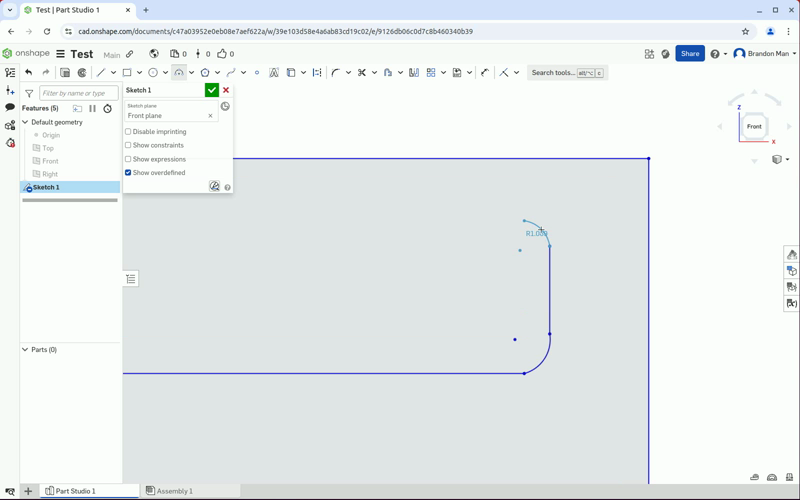
scroll(6)
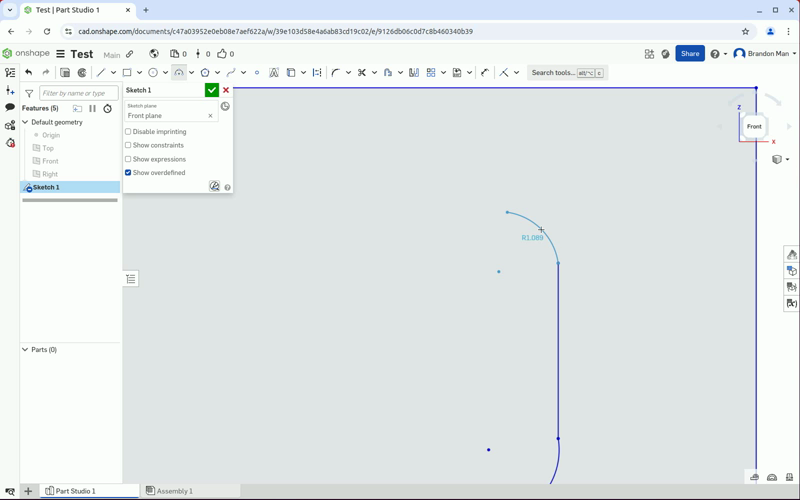
click(541, 229)
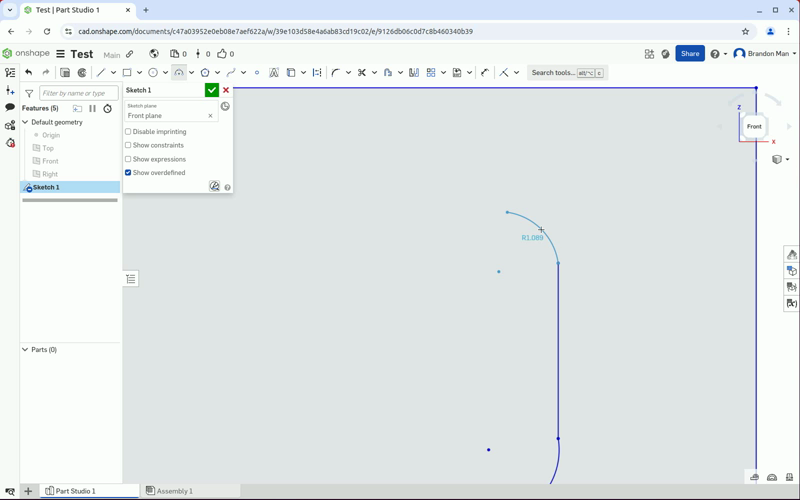
scroll(-6)
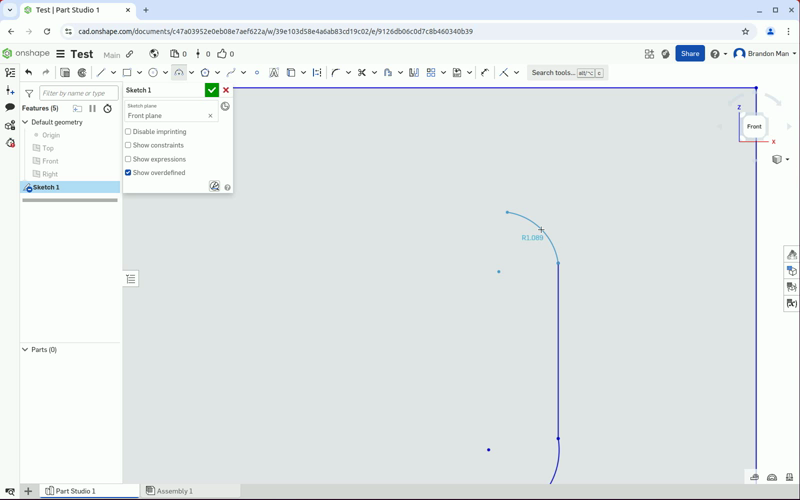
scroll(-6)
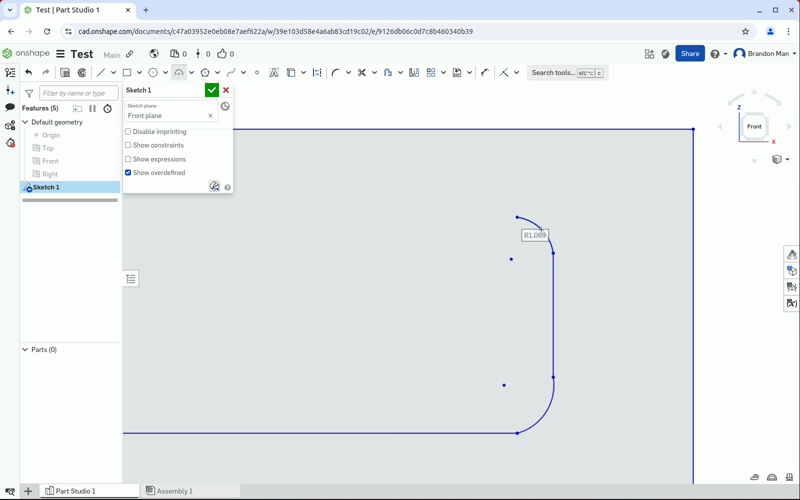
scroll(-6)
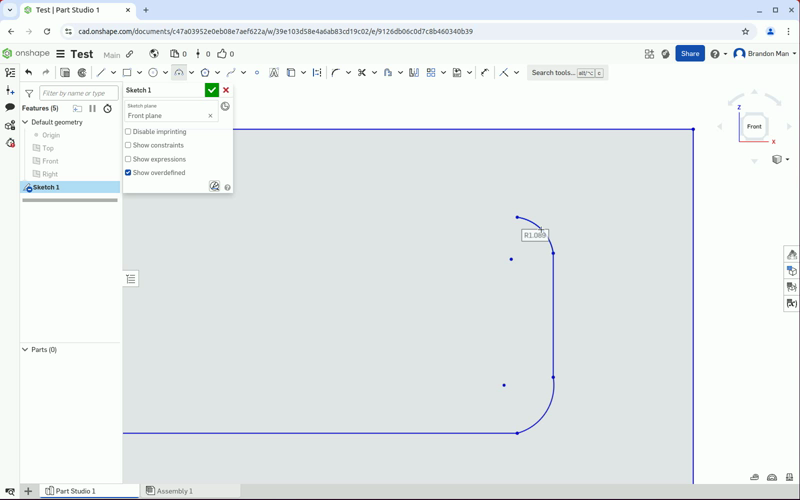
scroll(-6)
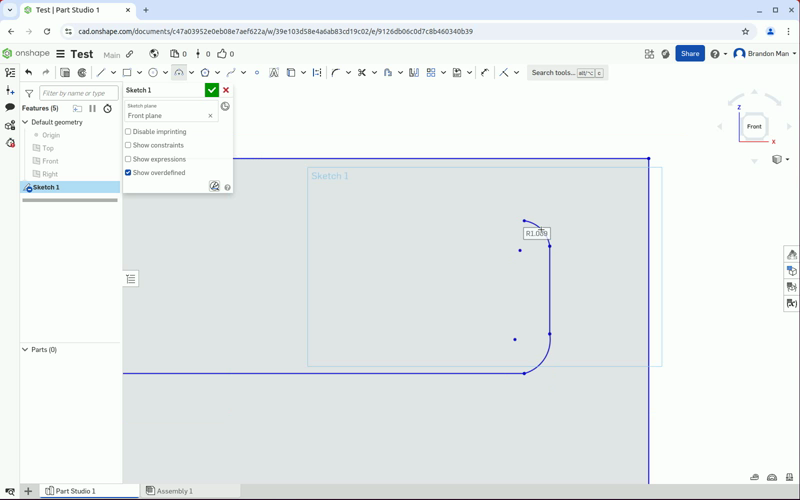
scroll(-6)
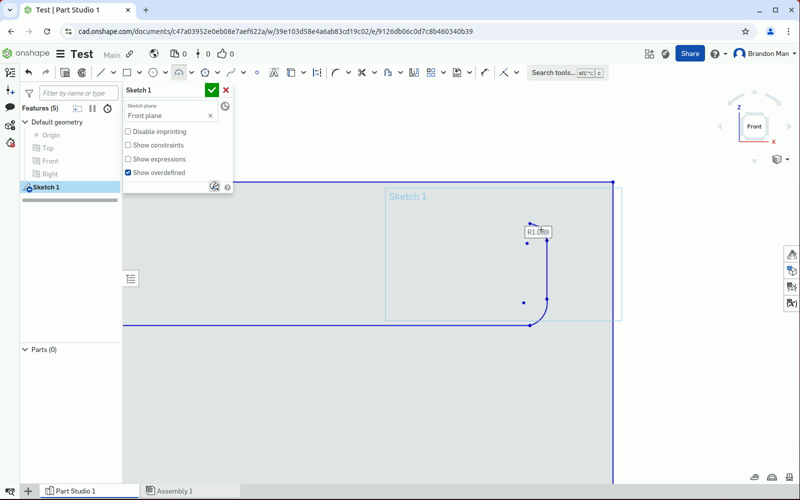
scroll(-6)
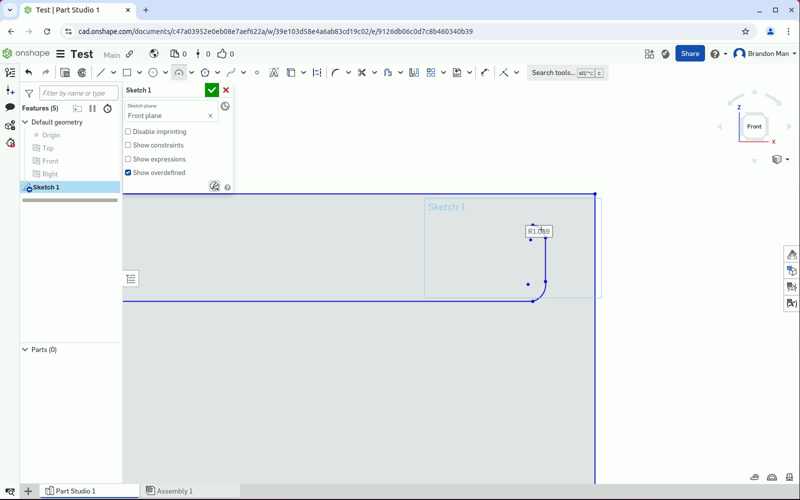
scroll(-6)
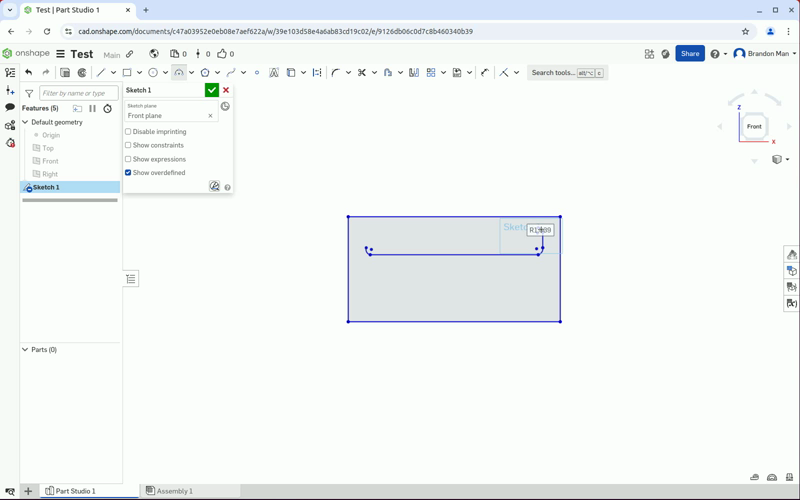
key_up(shift)
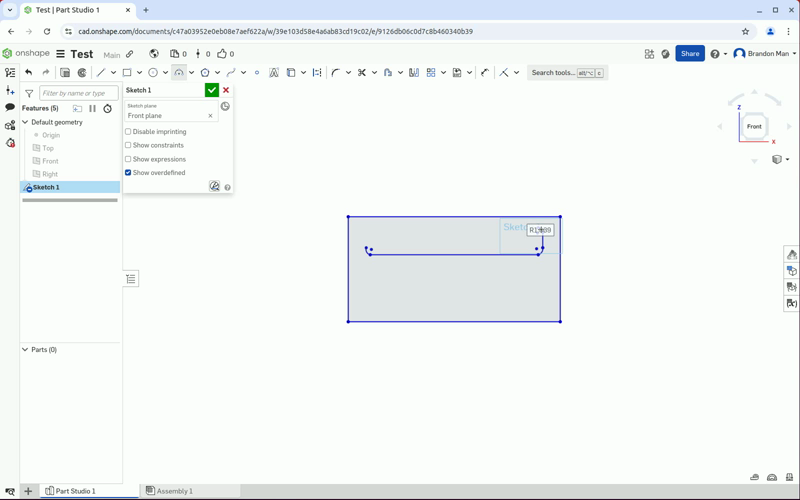
key(esc)
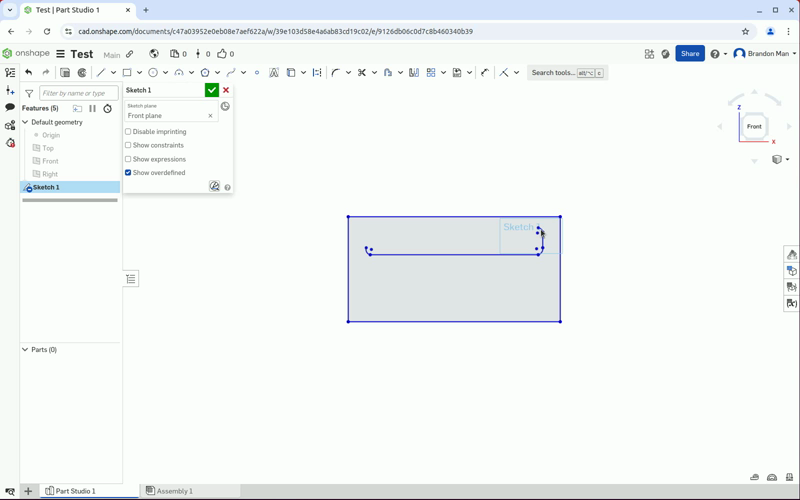
key(l)
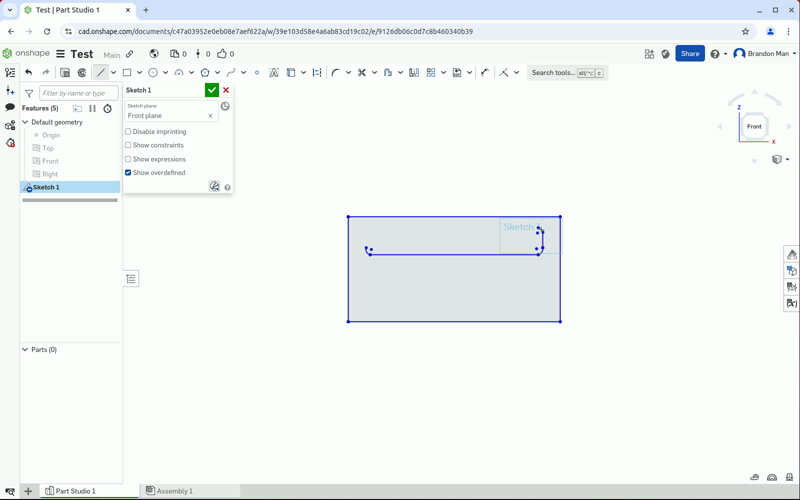
mouse_move(538, 227)
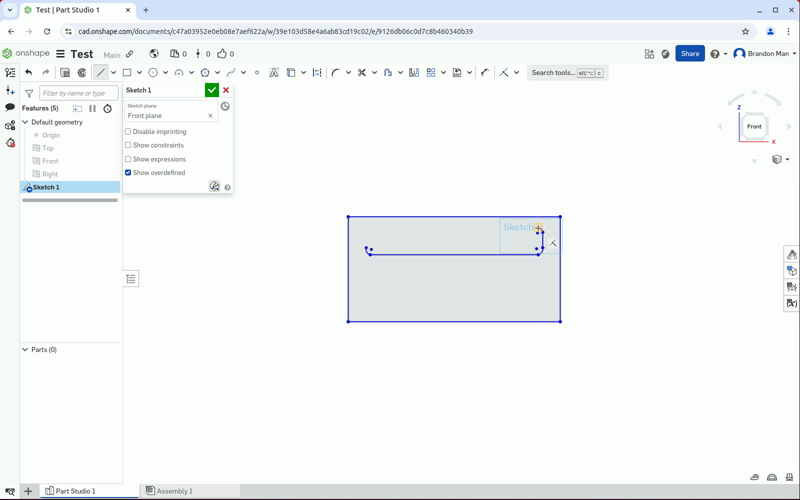
scroll(6)
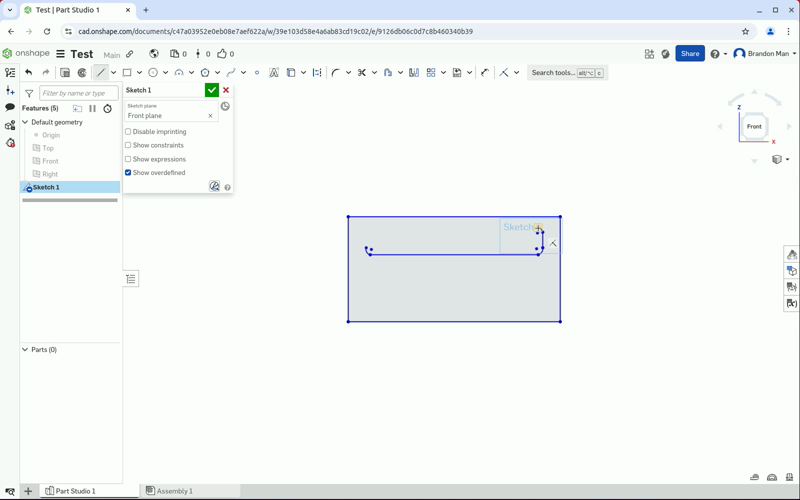
scroll(6)
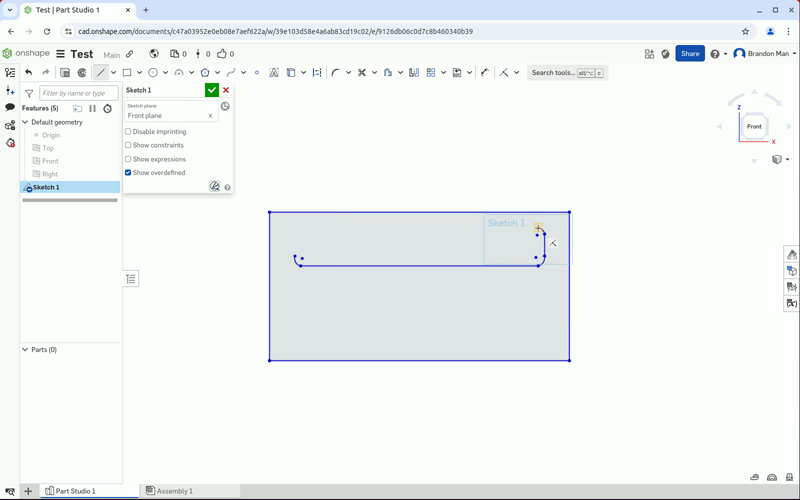
scroll(6)
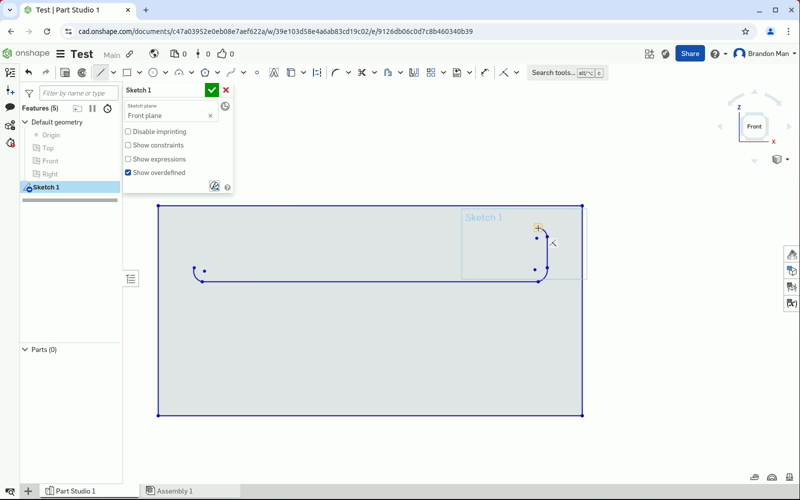
scroll(6)
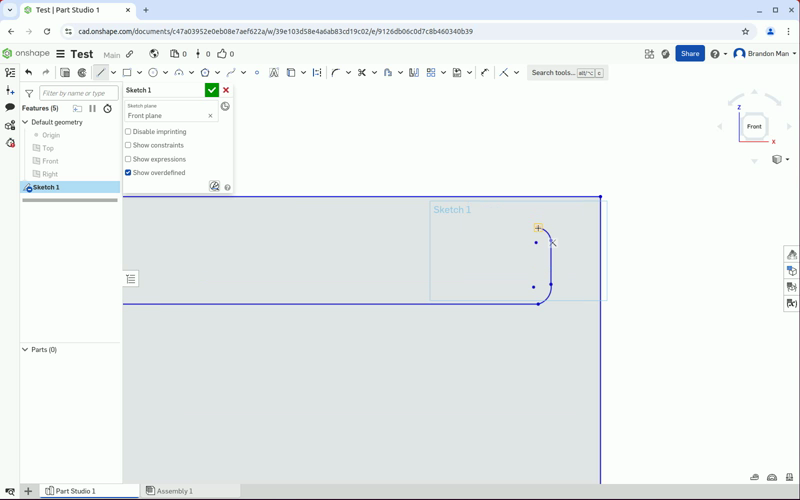
scroll(6)
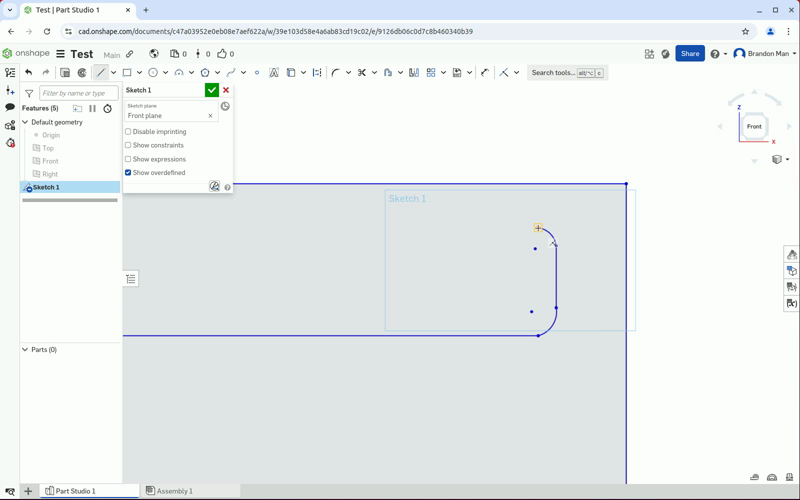
scroll(6)
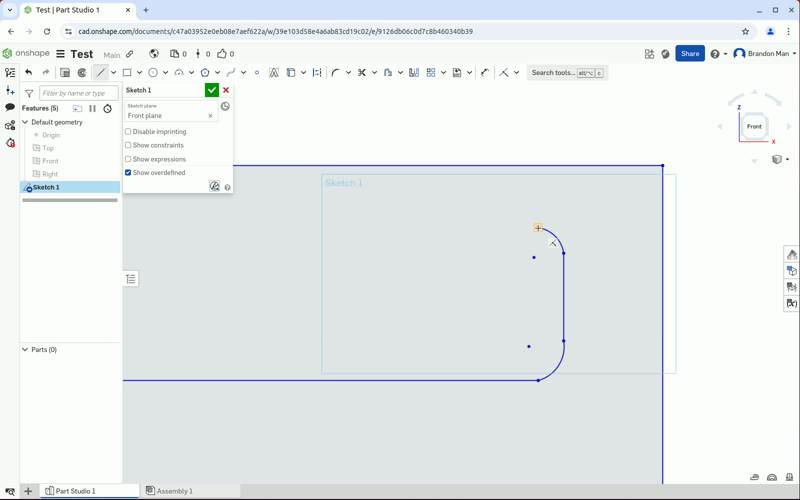
scroll(6)
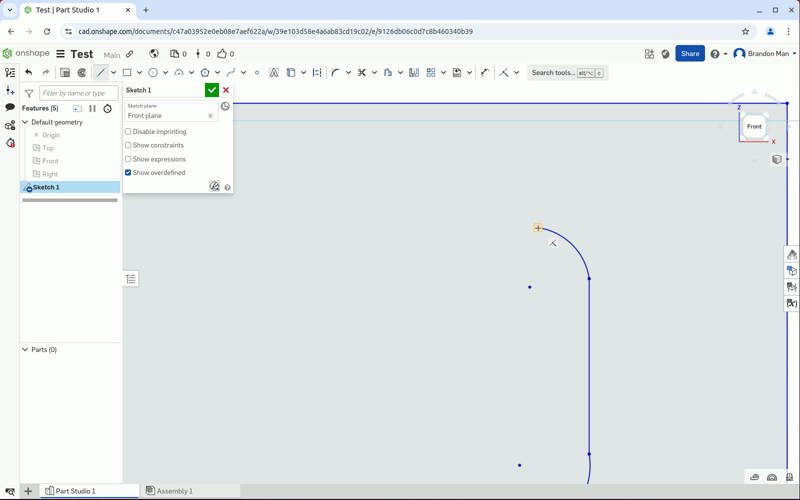
click(538, 227)
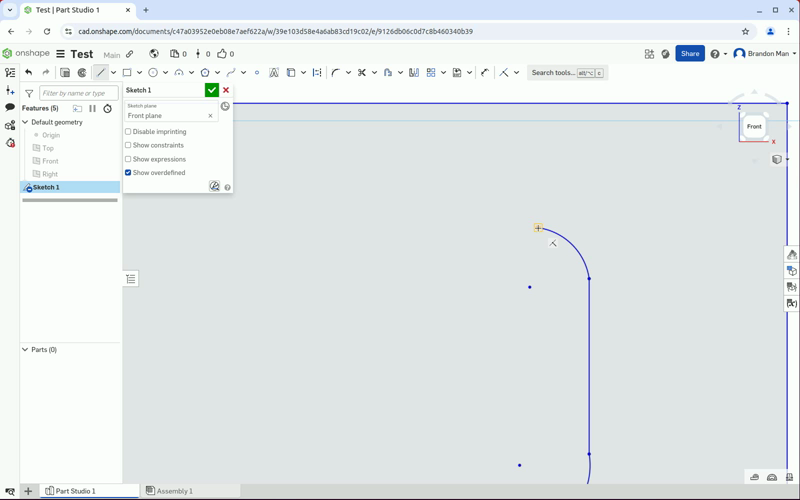
scroll(-6)
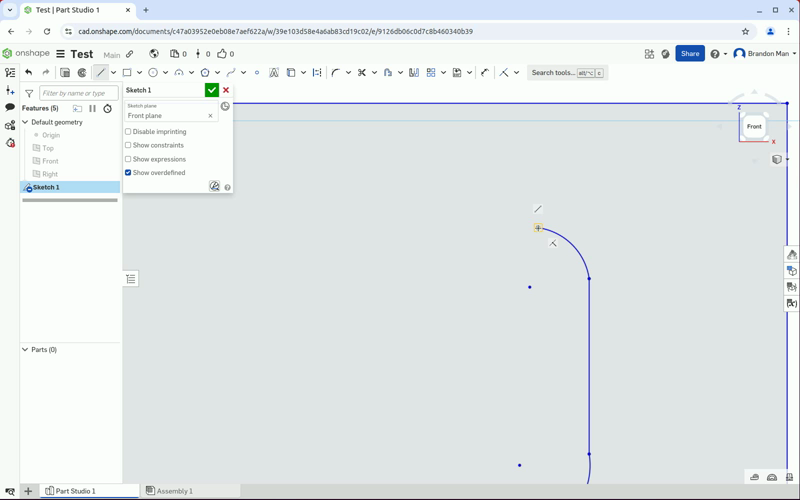
scroll(-6)
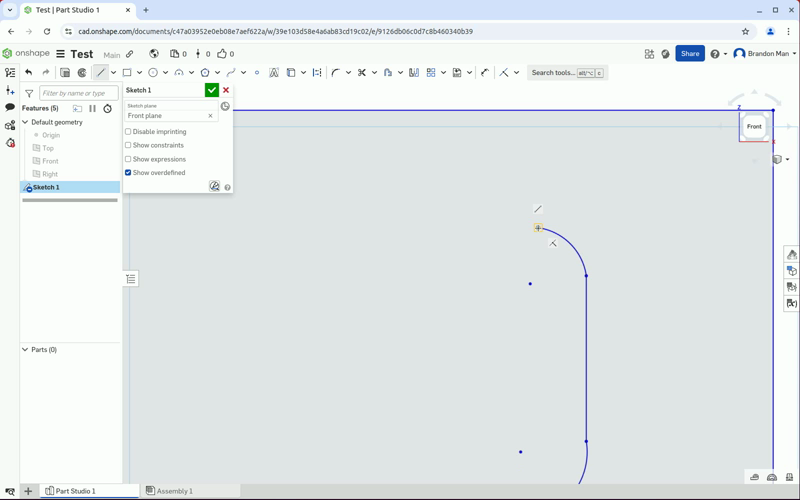
scroll(-6)
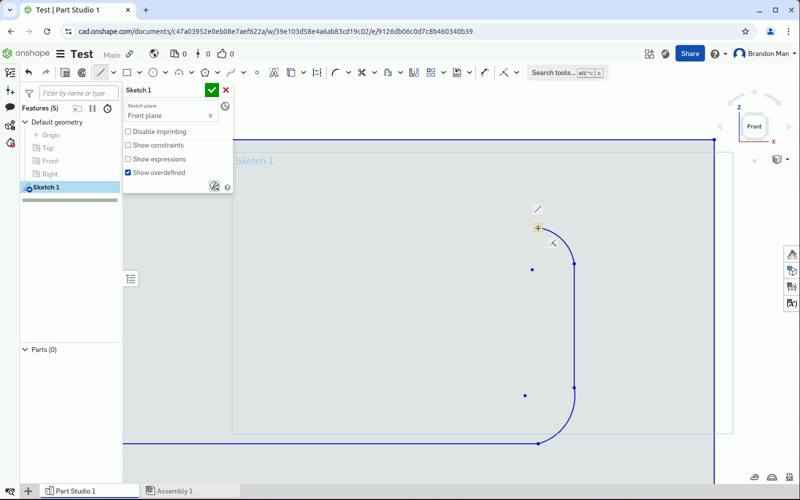
scroll(-6)
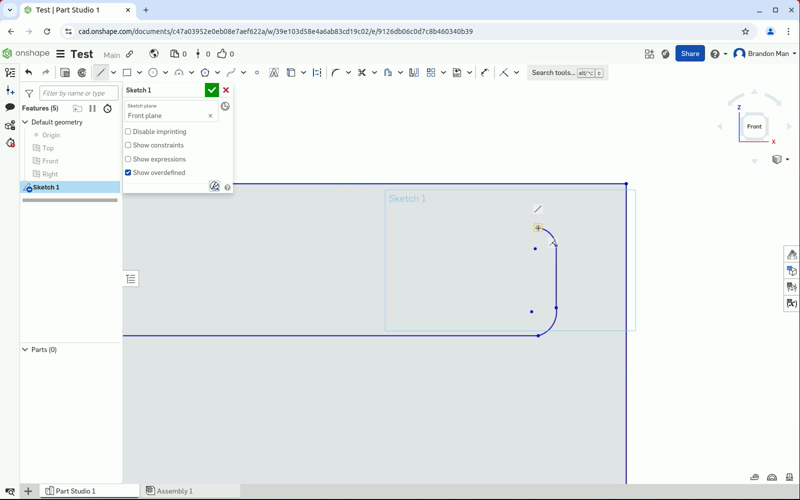
scroll(-6)
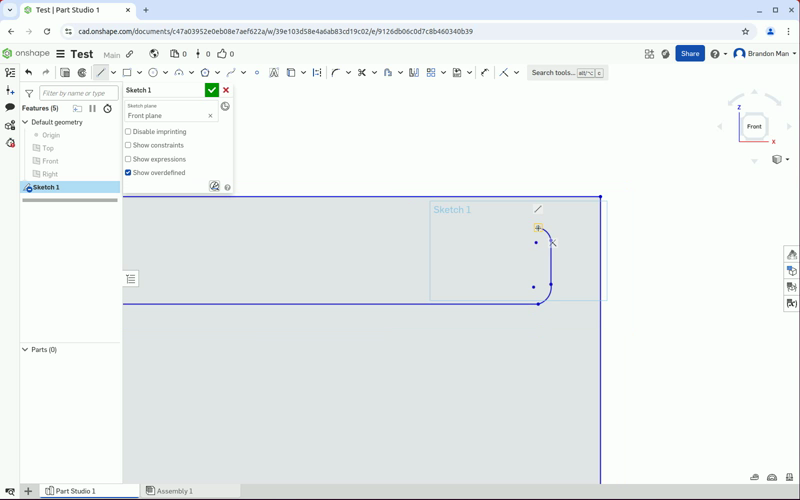
scroll(-6)
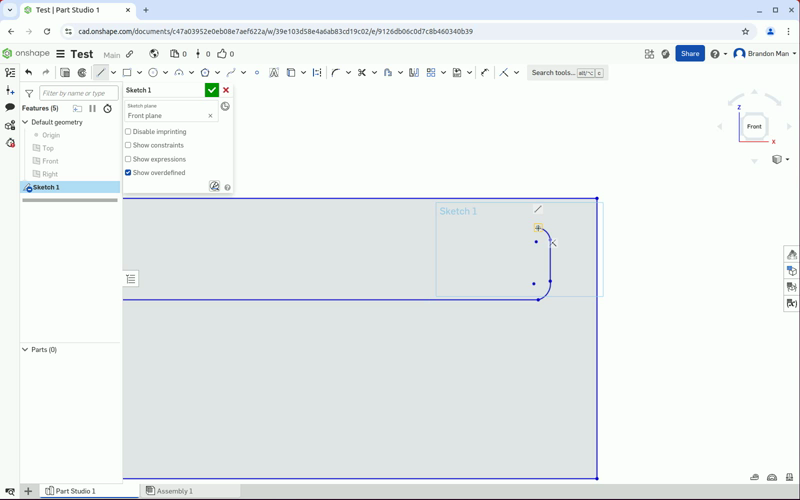
scroll(-6)
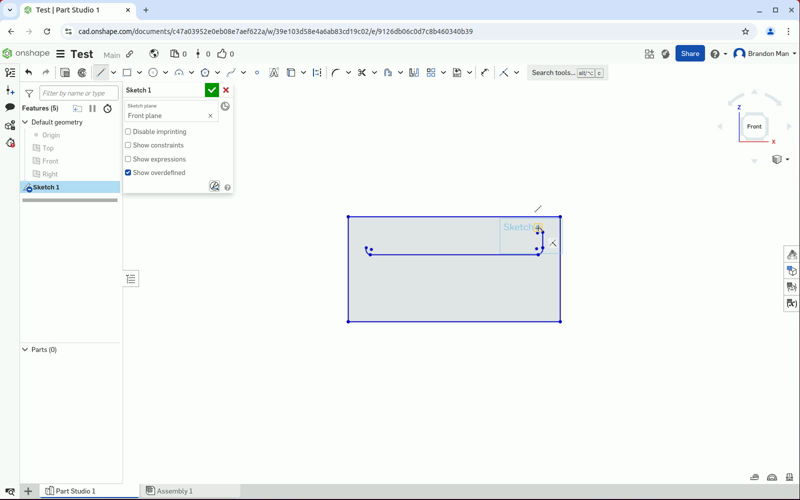
key_down(shift)
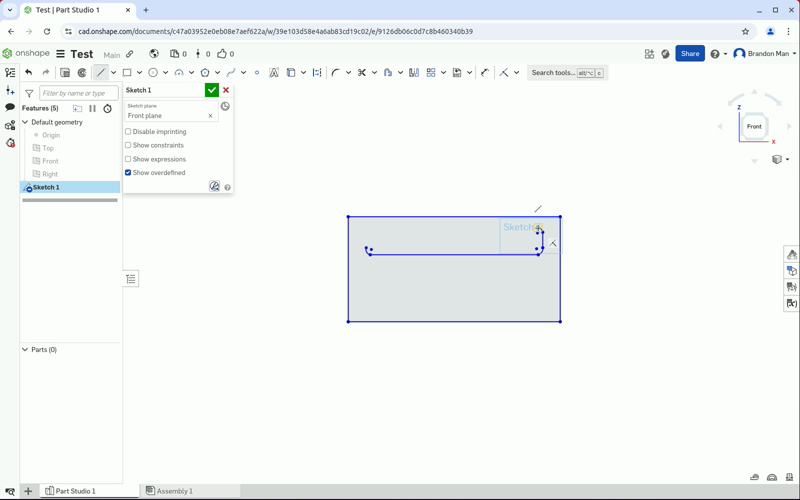
mouse_move(370, 227)
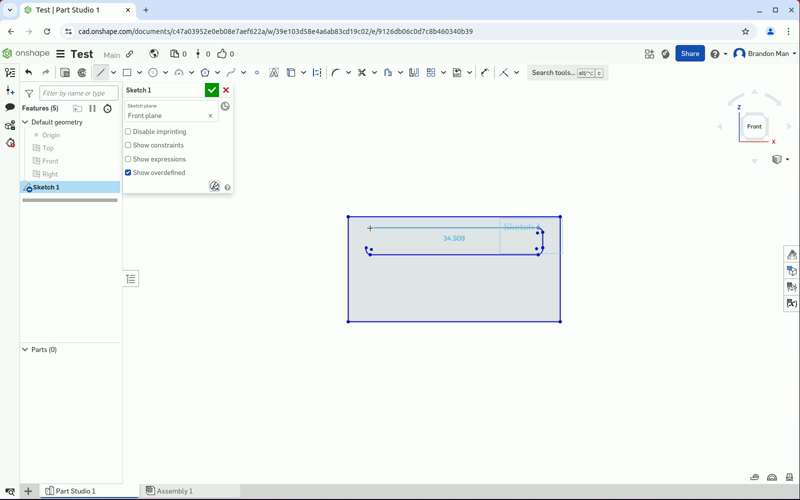
click(370, 227)
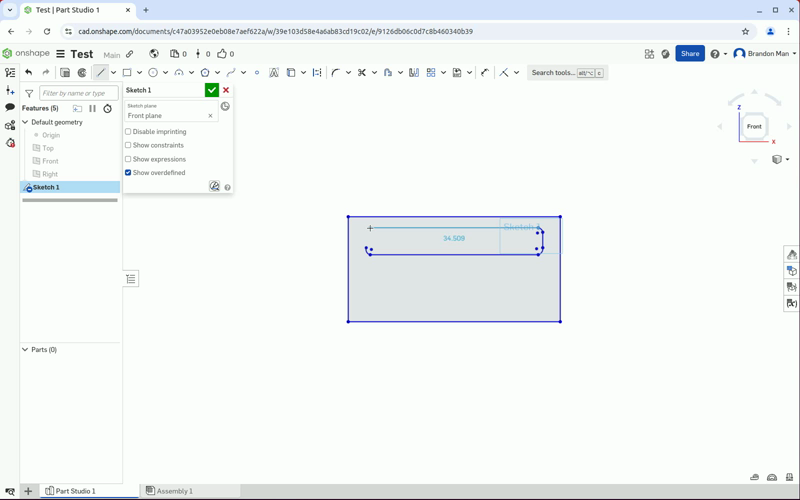
key_up(shift)
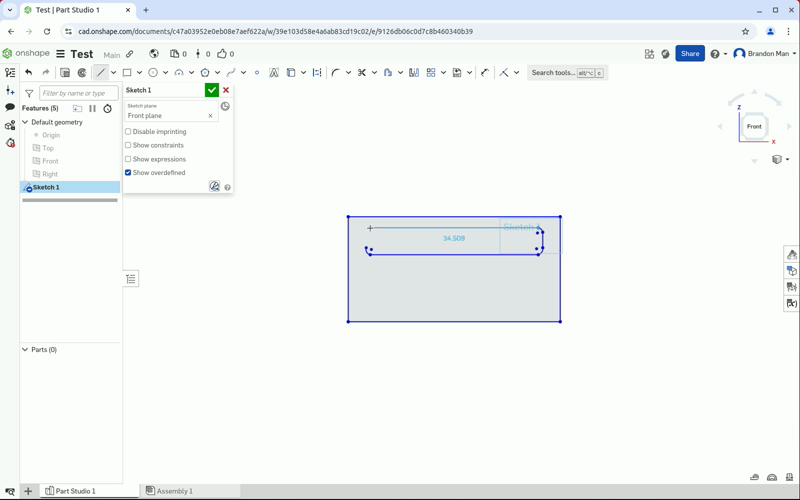
key(esc)
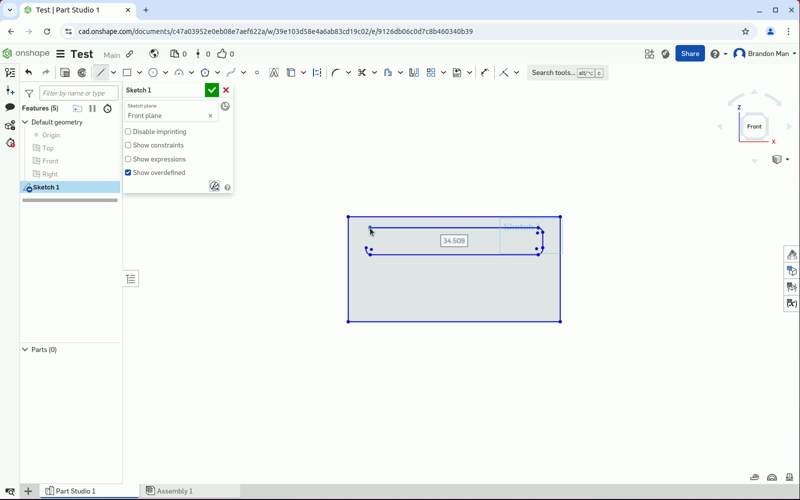
key(a)
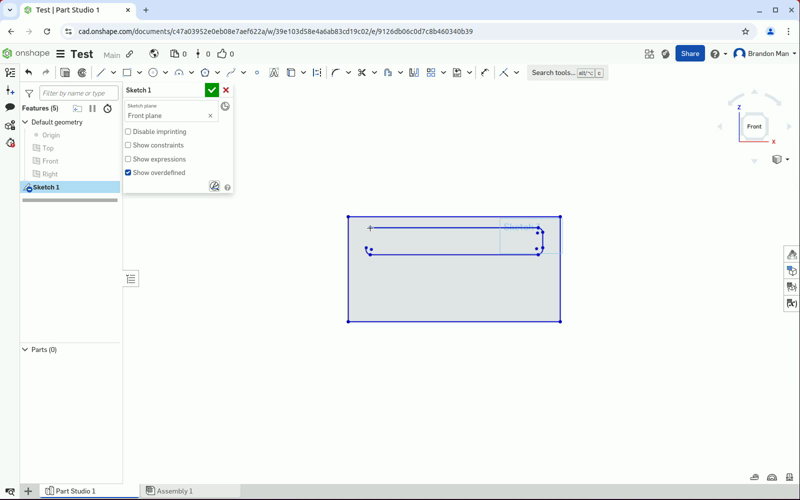
mouse_move(370, 227)
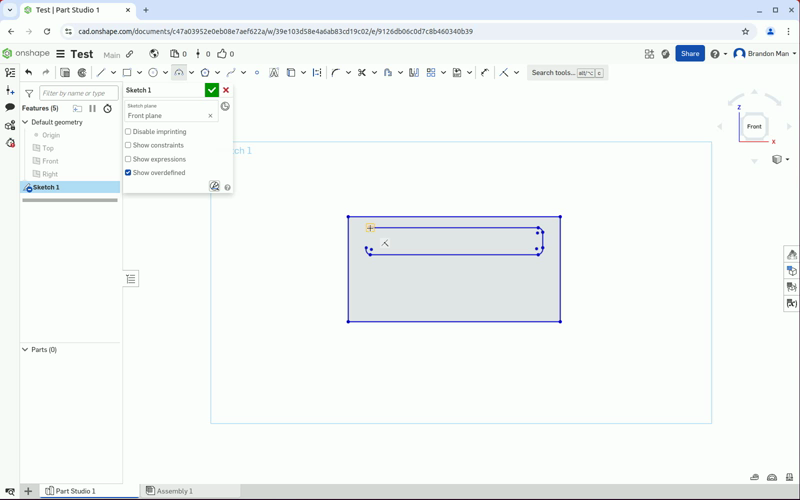
click(370, 227)
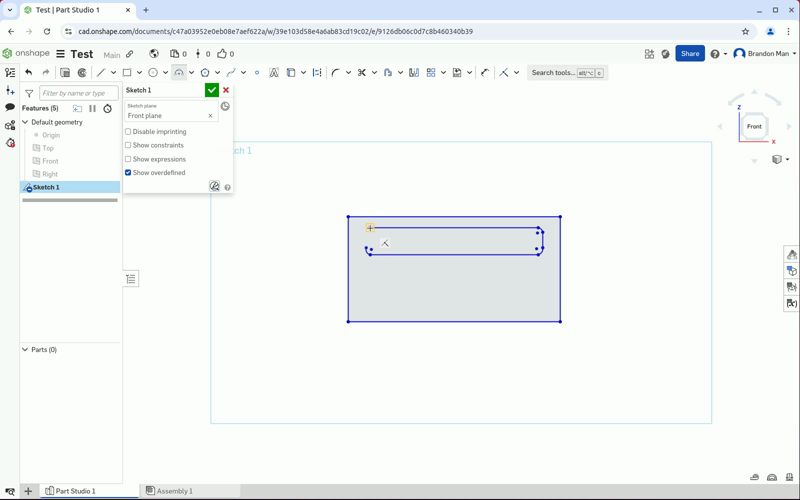
key_down(shift)
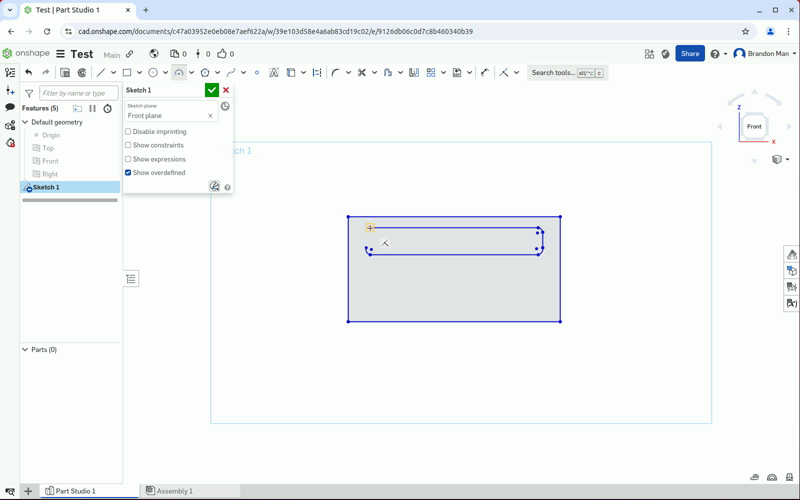
mouse_move(366, 232)
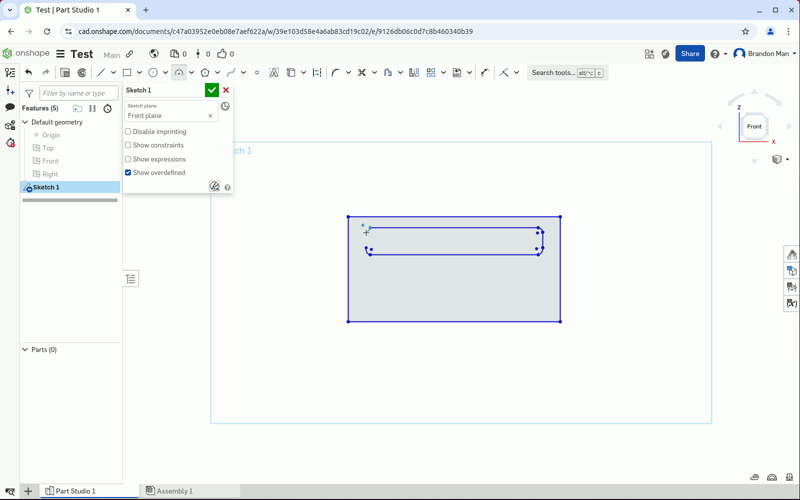
scroll(6)
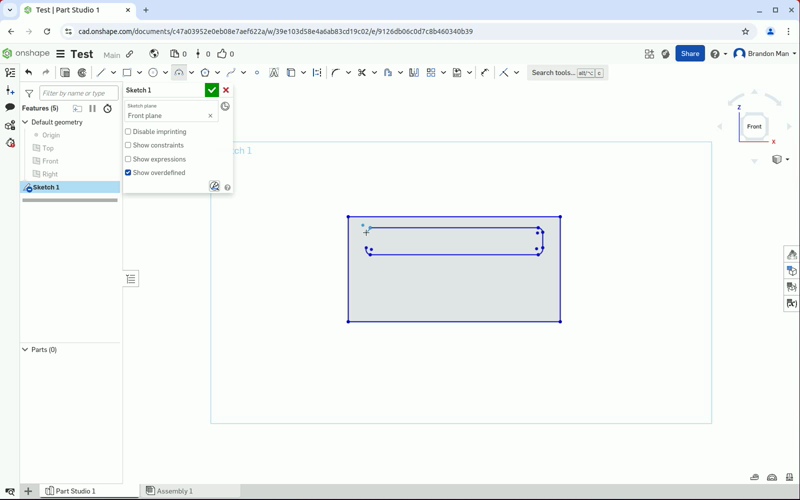
scroll(6)
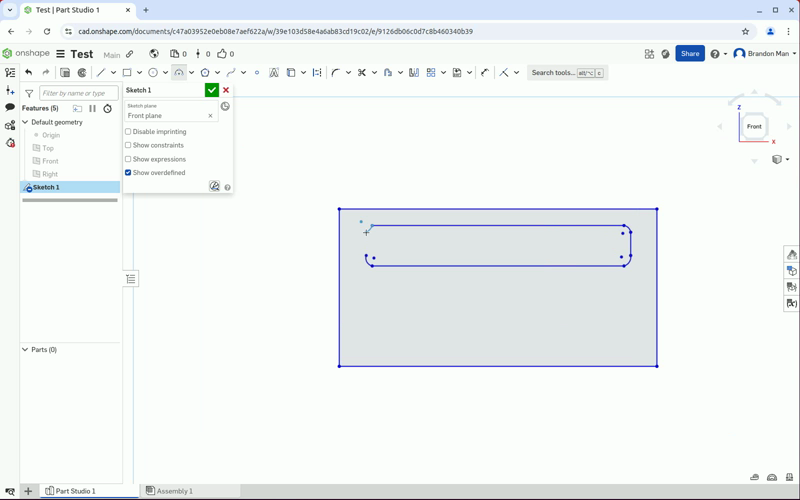
scroll(6)
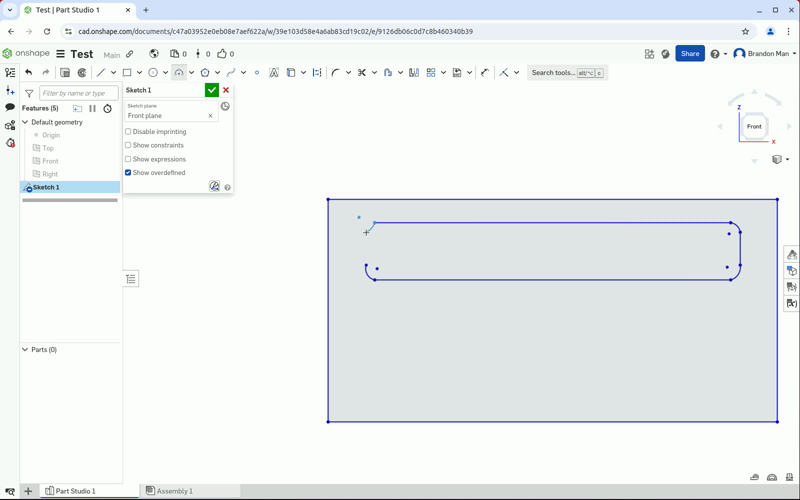
scroll(6)
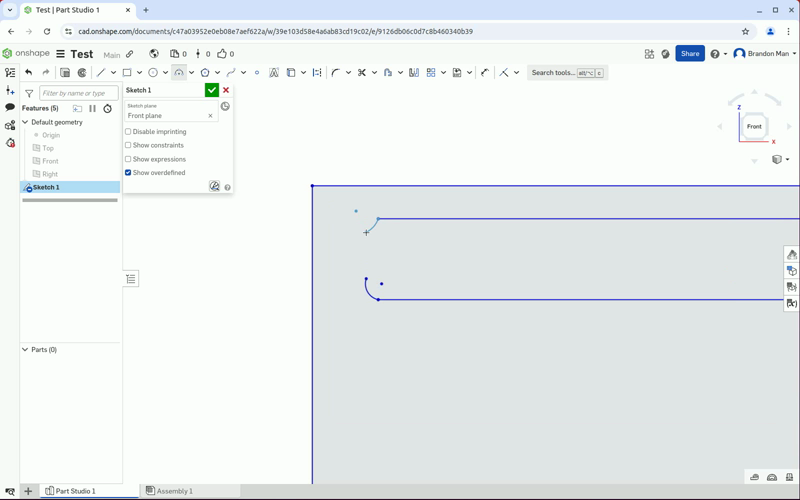
scroll(6)
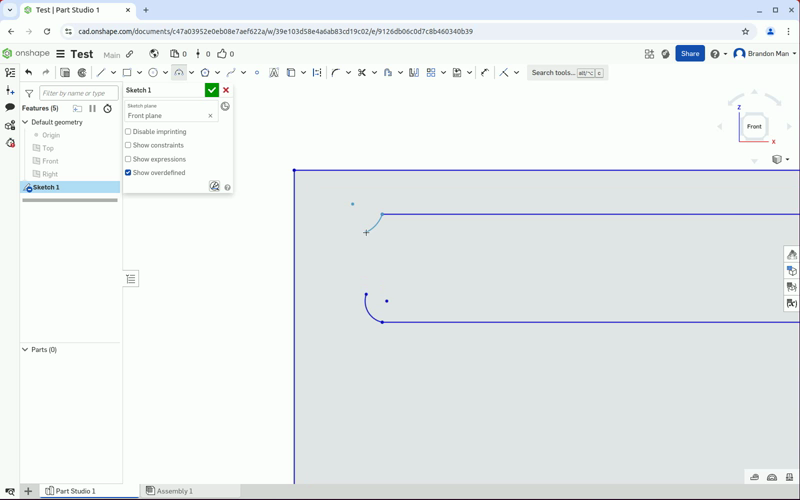
scroll(6)
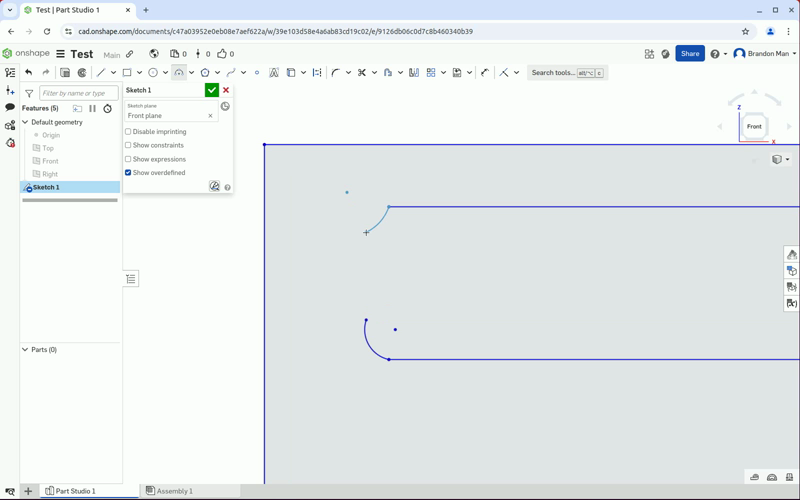
scroll(6)
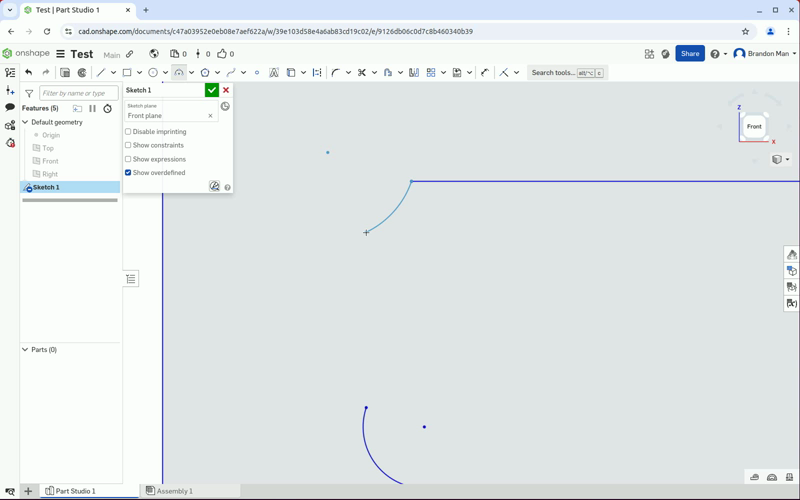
click(366, 232)
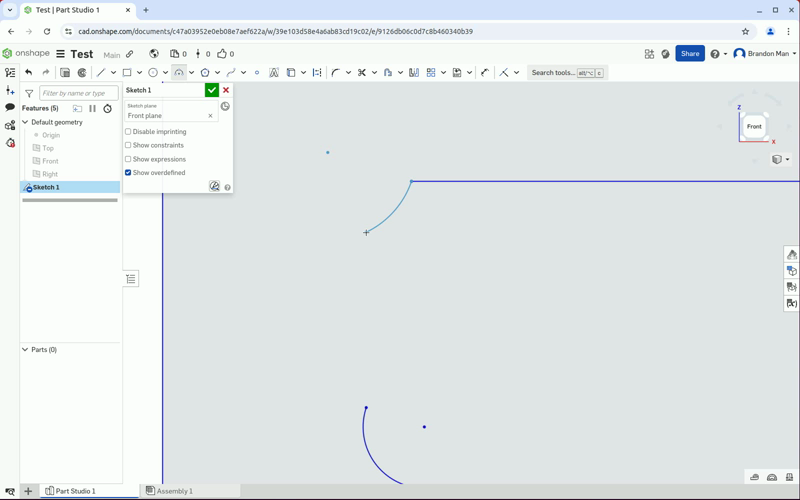
scroll(-6)
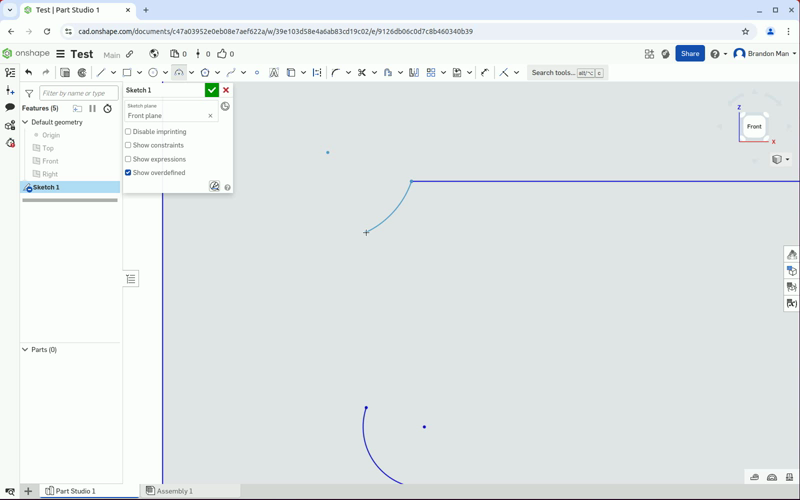
scroll(-6)
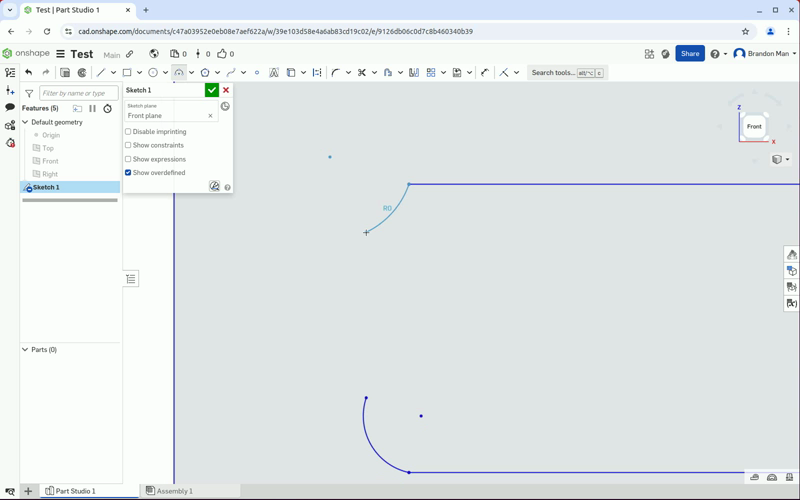
scroll(-6)
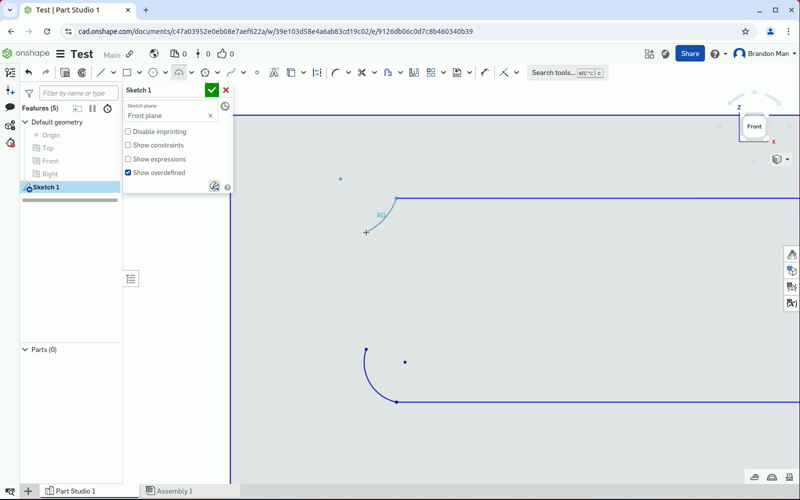
scroll(-6)
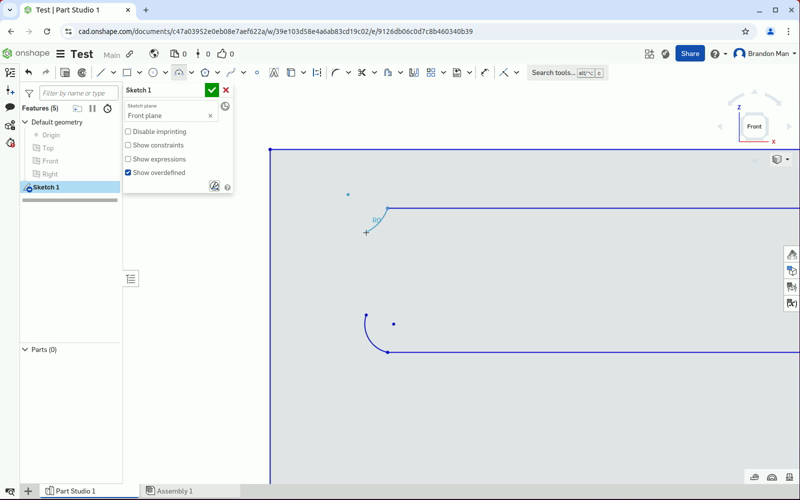
scroll(-6)
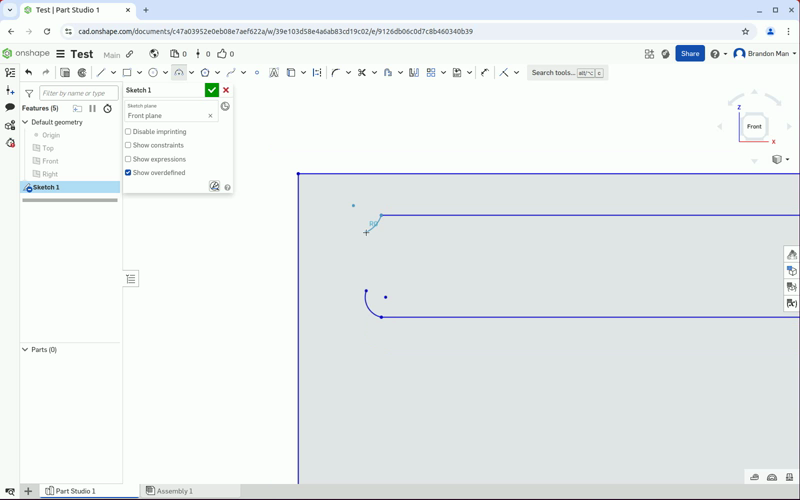
scroll(-6)
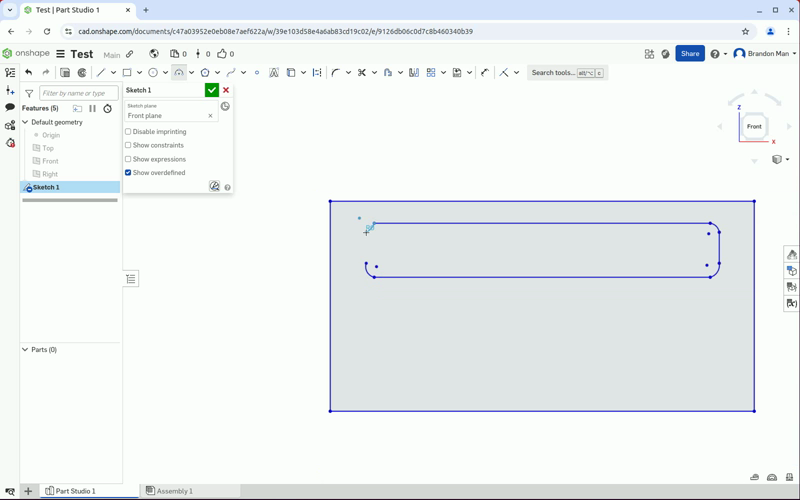
scroll(-6)
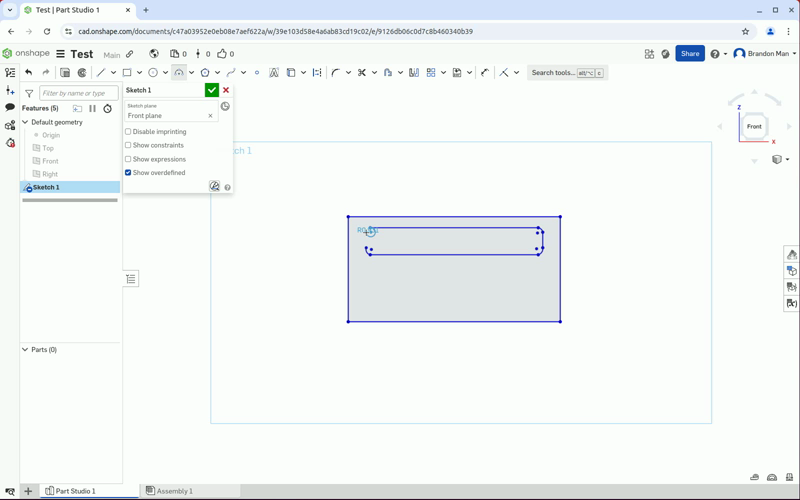
mouse_move(367, 229)
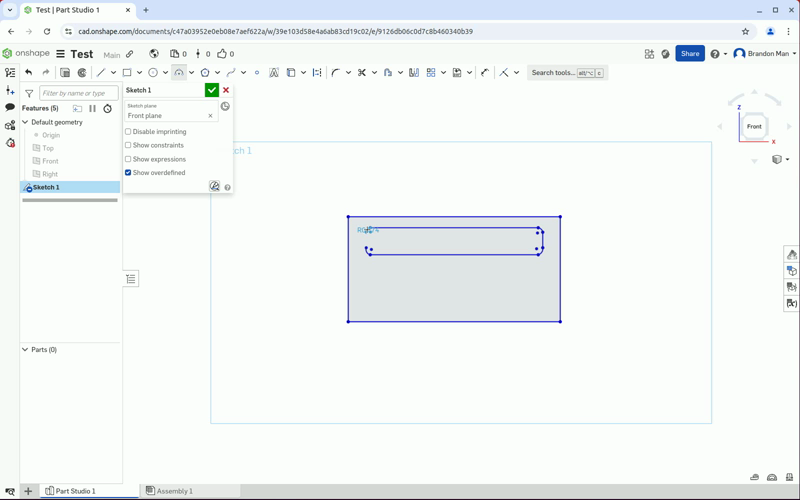
scroll(6)
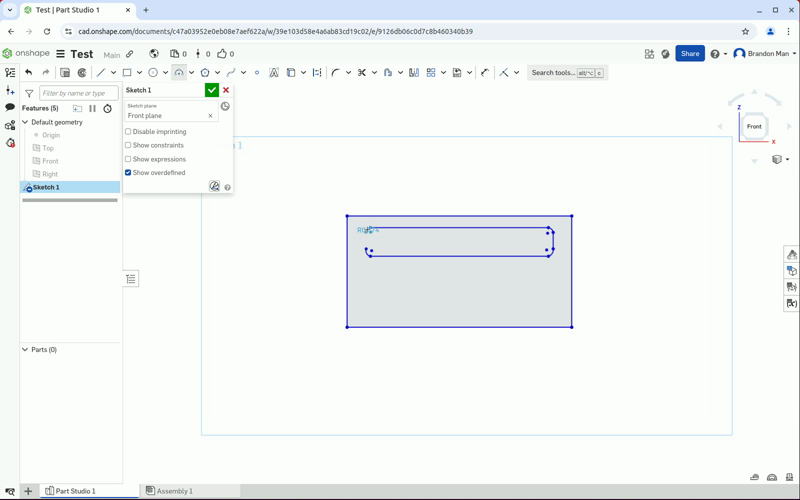
scroll(6)
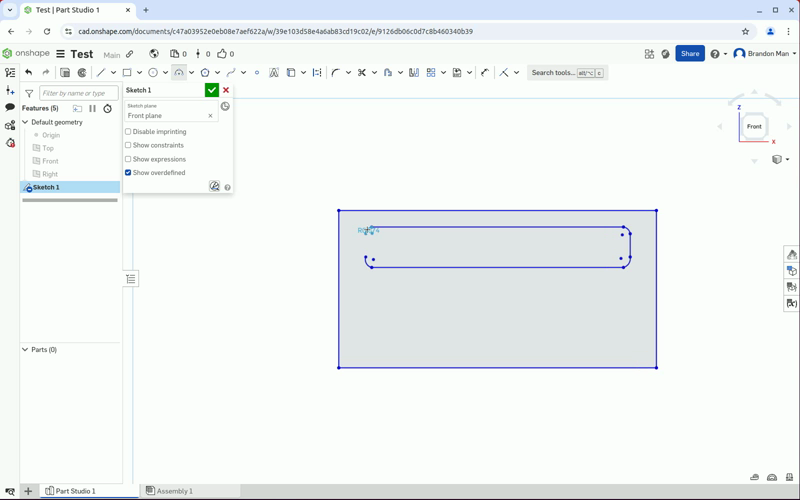
scroll(6)
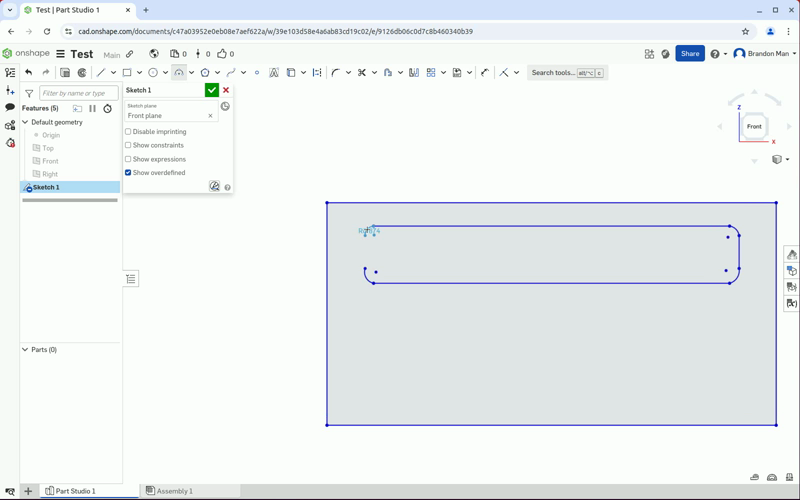
scroll(6)
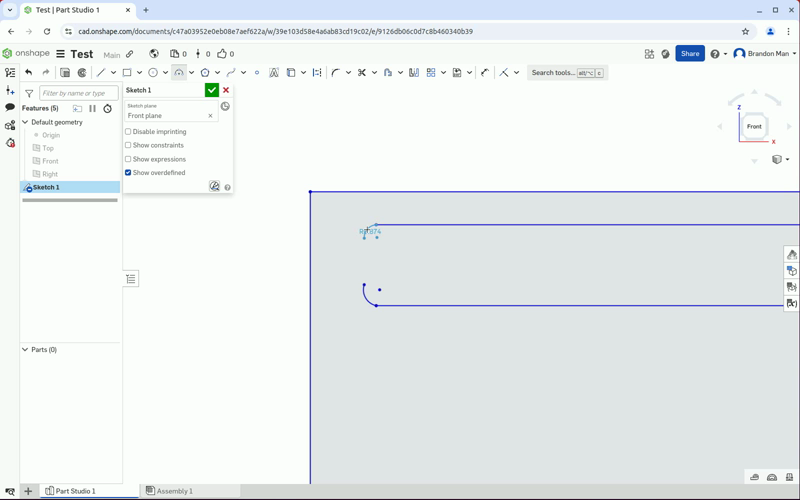
scroll(6)
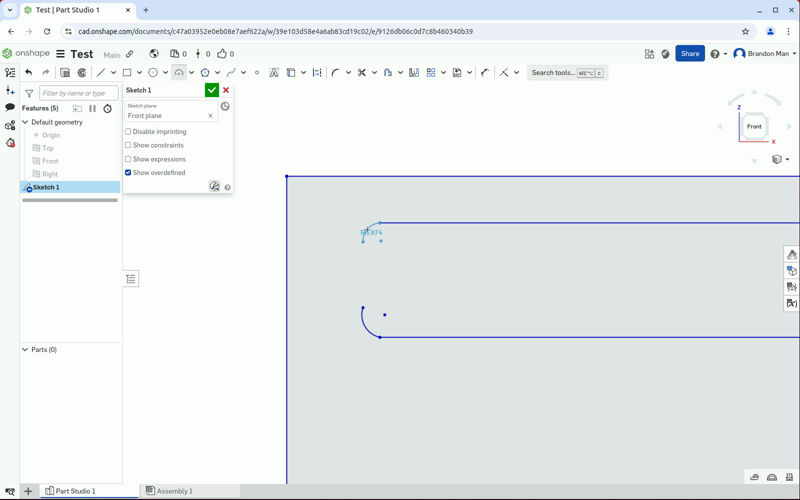
scroll(6)
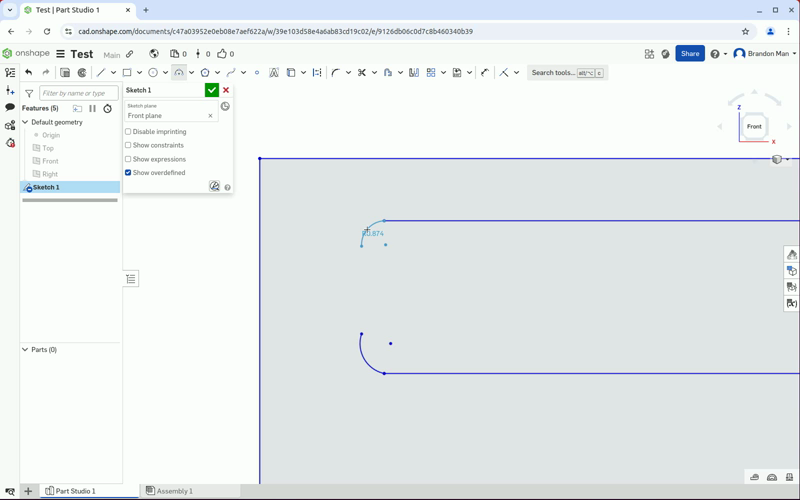
scroll(6)
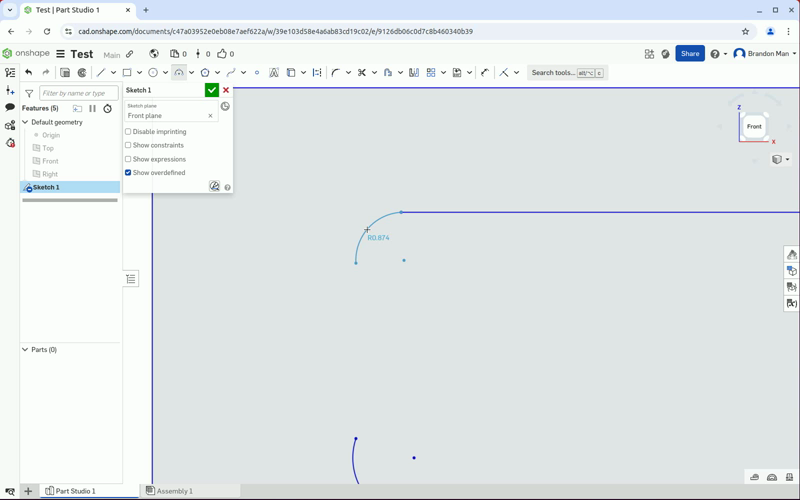
click(367, 229)
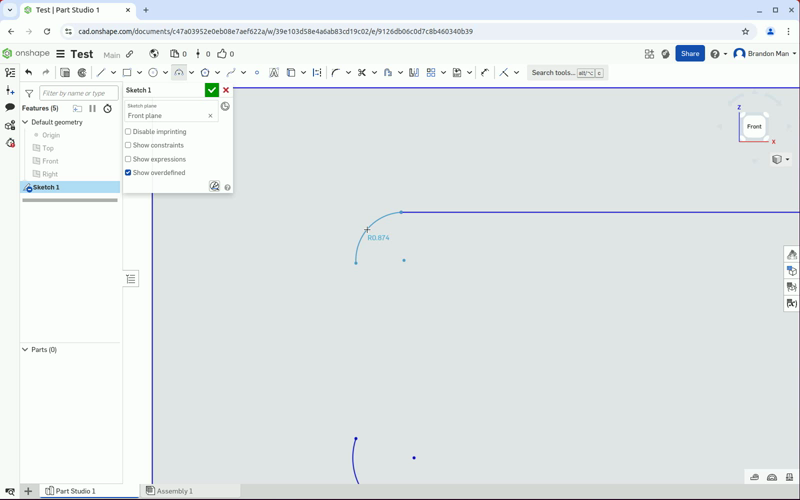
scroll(-6)
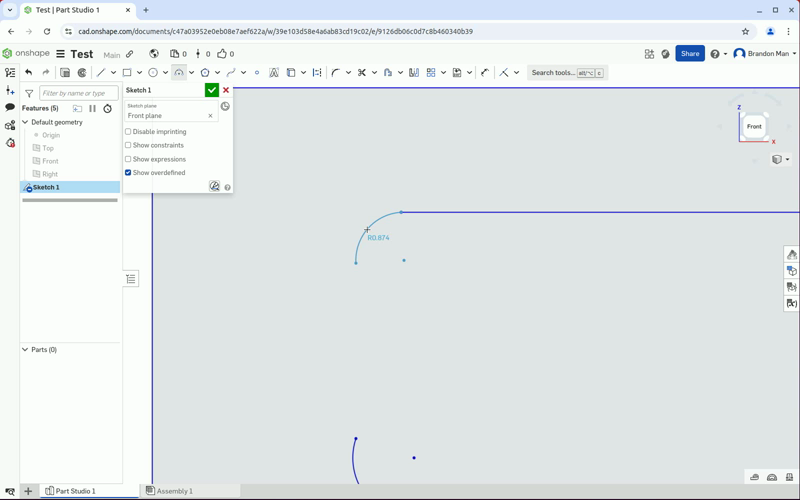
scroll(-6)
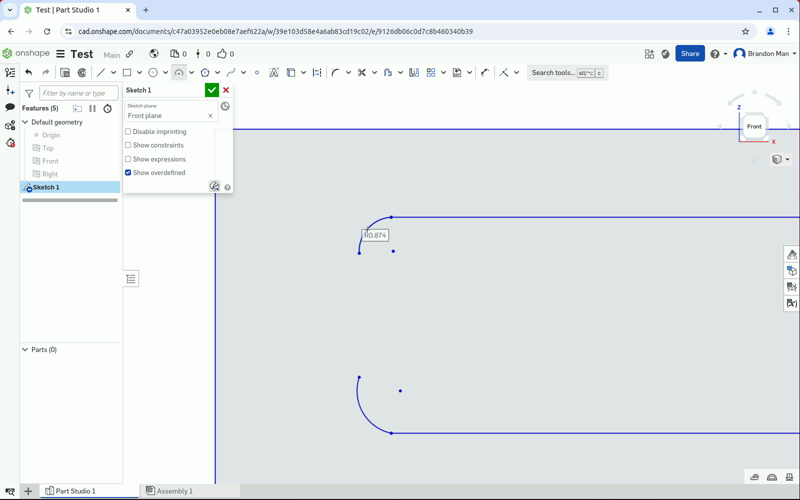
scroll(-6)
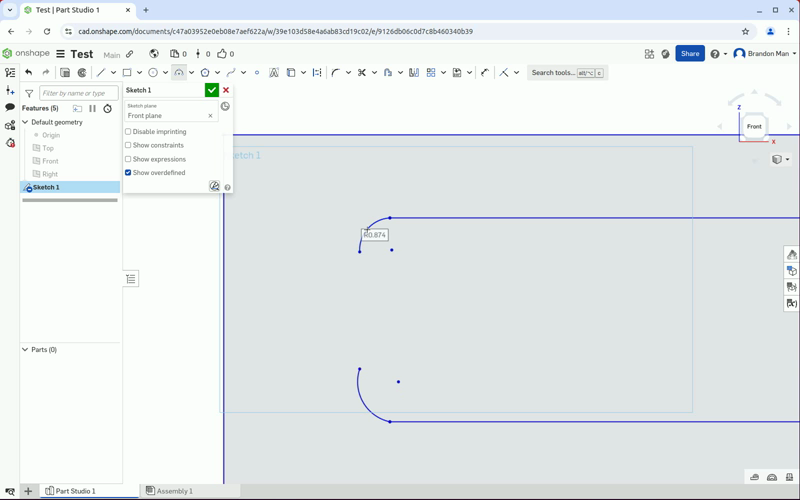
scroll(-6)
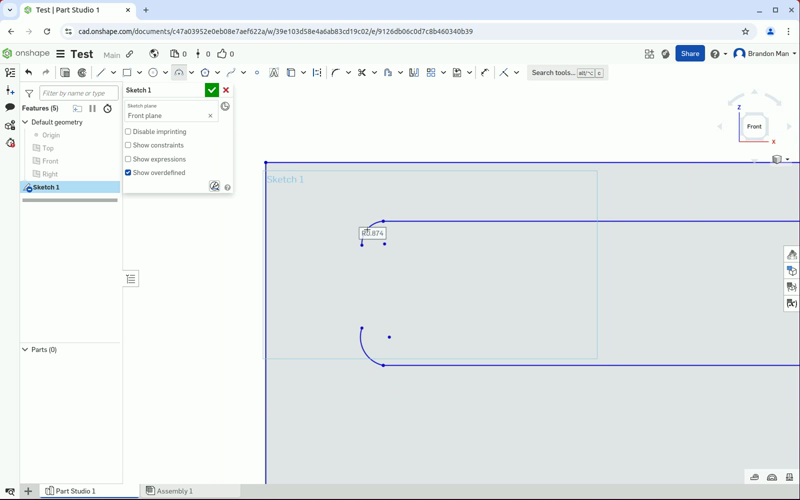
scroll(-6)
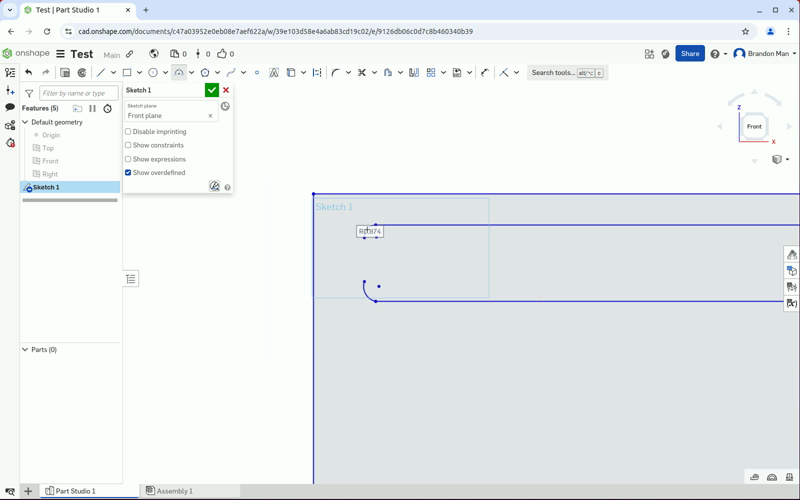
scroll(-6)
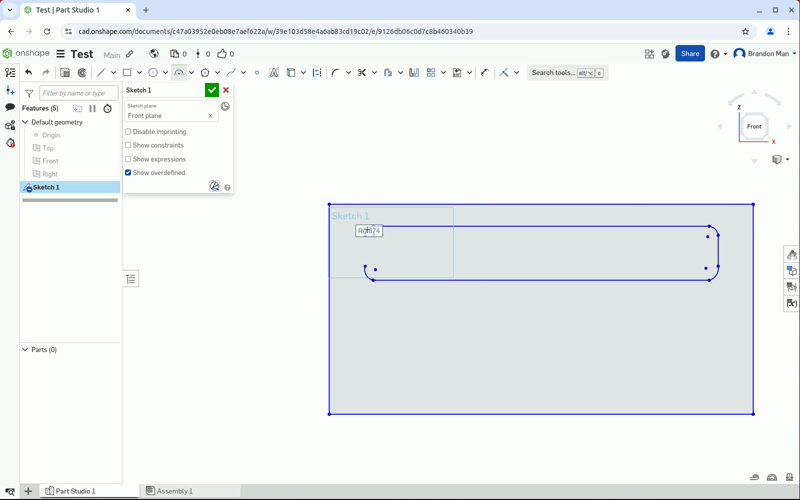
scroll(-6)
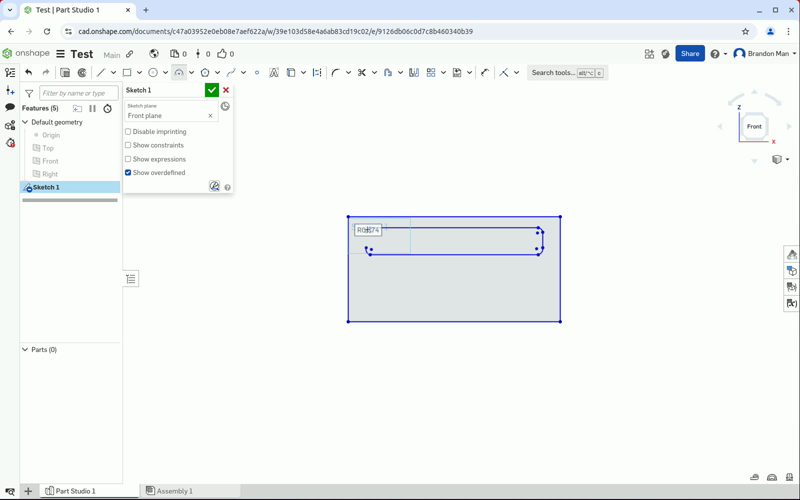
key_up(shift)
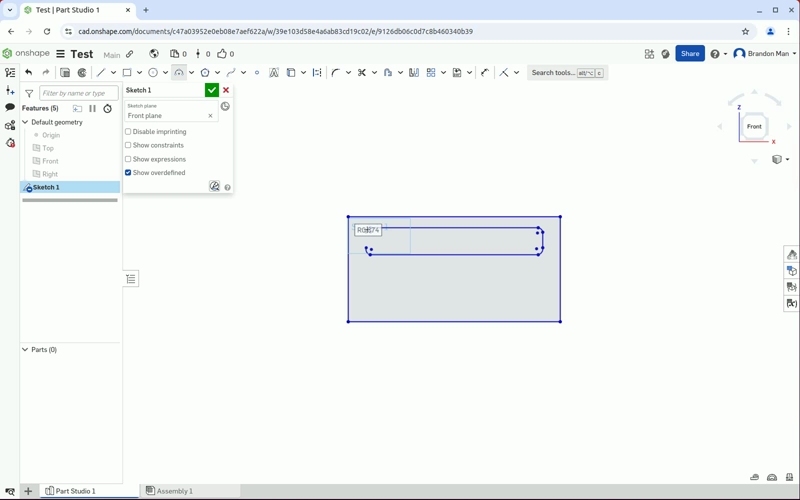
key(esc)
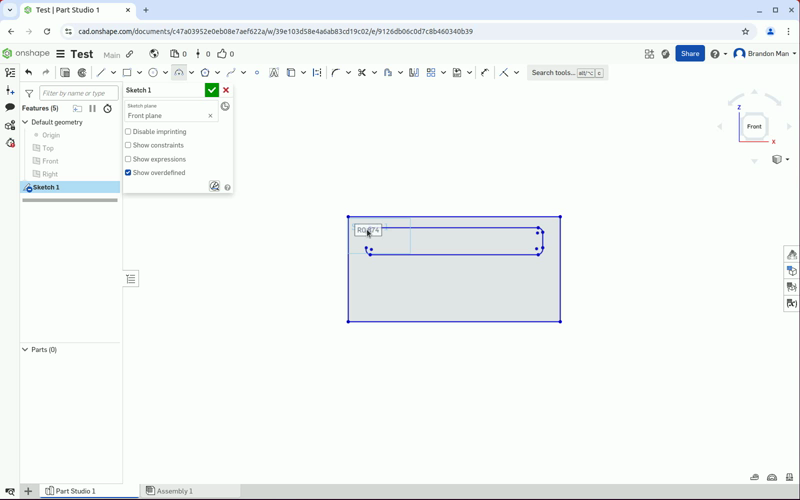
key(l)
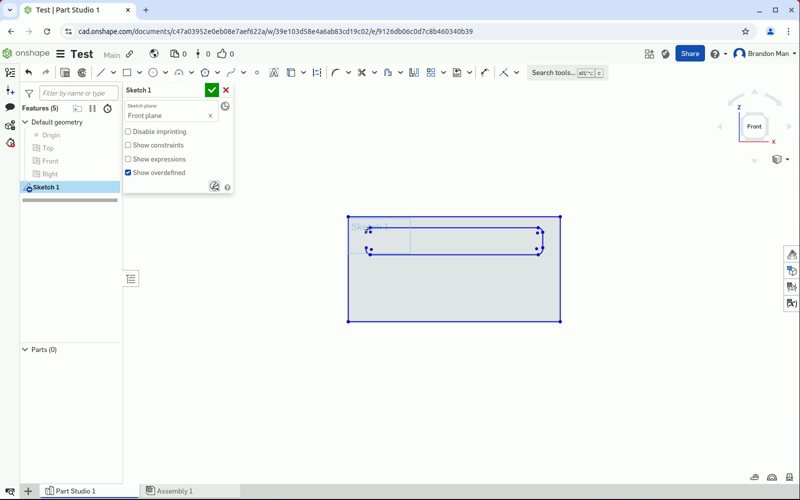
mouse_move(366, 232)
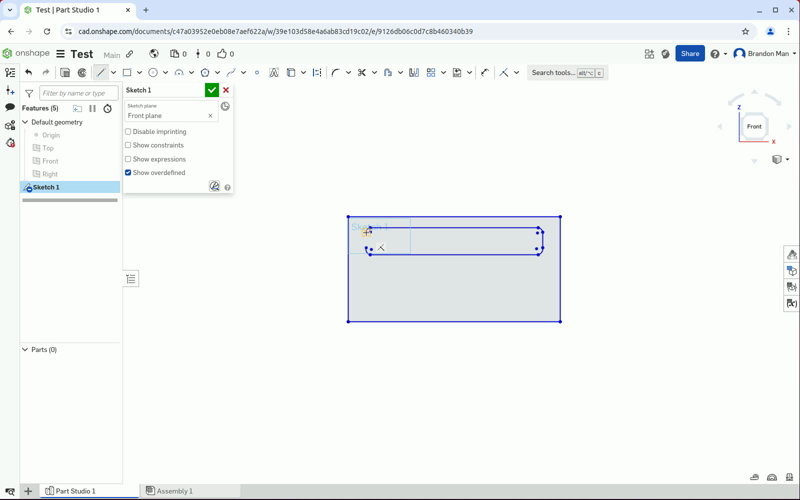
scroll(6)
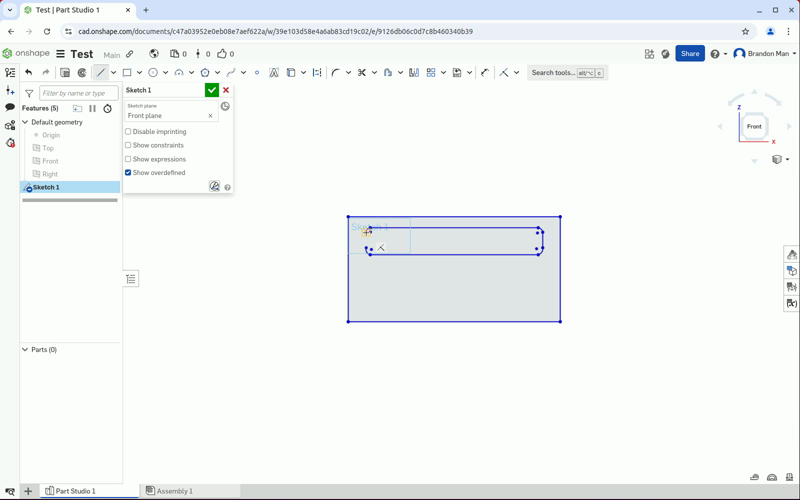
scroll(6)
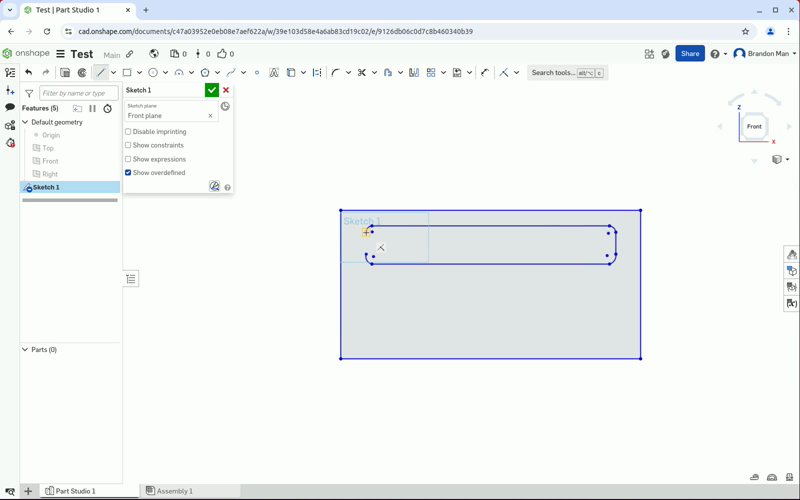
scroll(6)
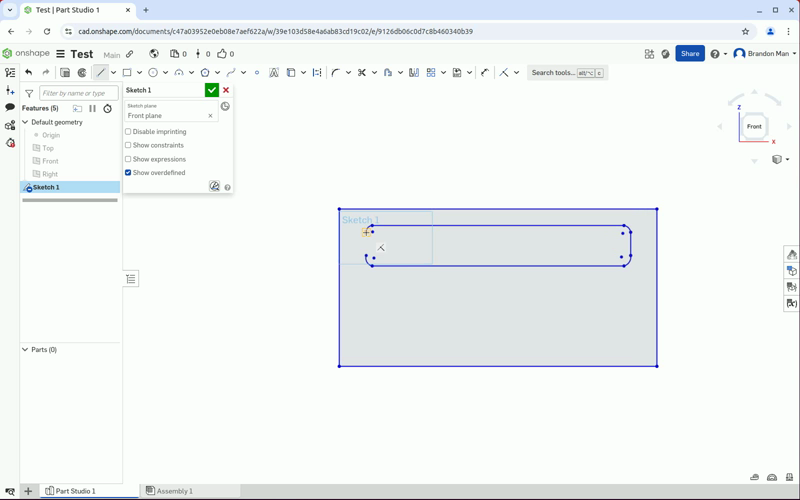
scroll(6)
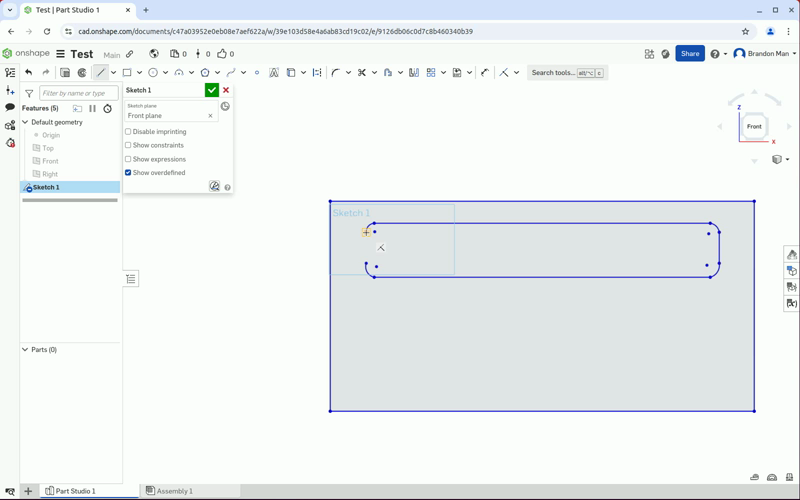
scroll(6)
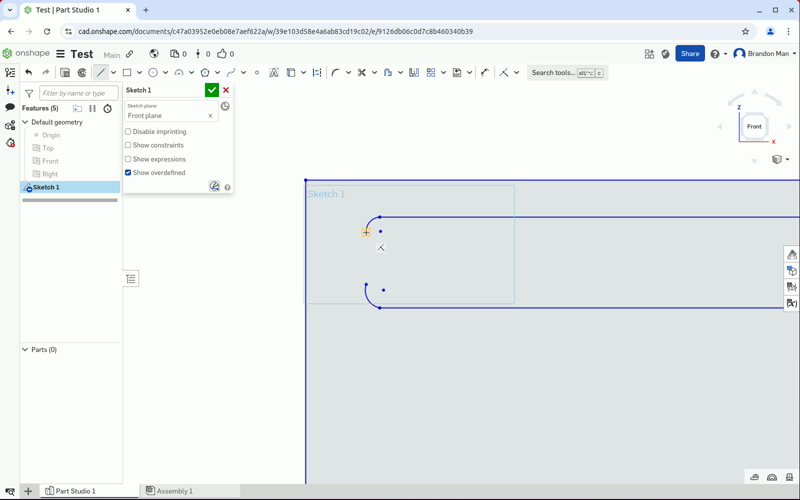
scroll(6)
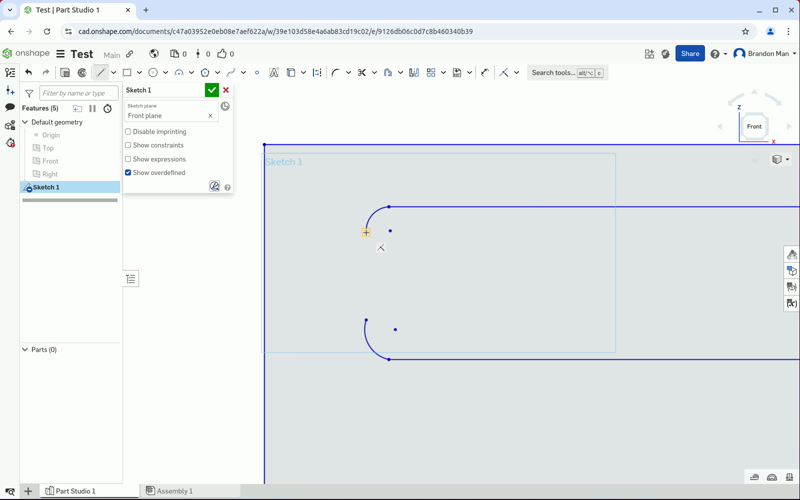
scroll(6)
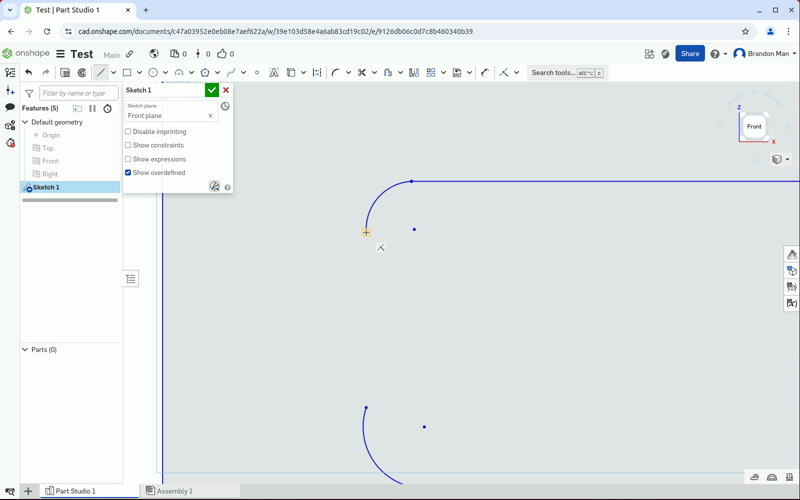
click(366, 232)
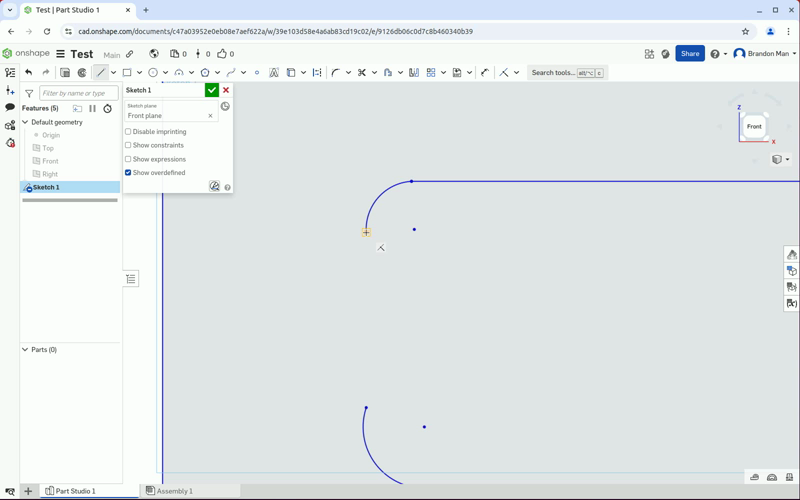
scroll(-6)
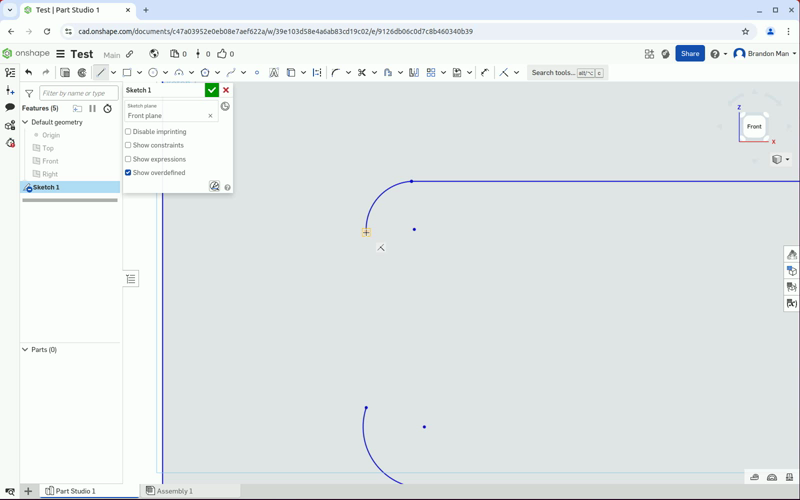
scroll(-6)
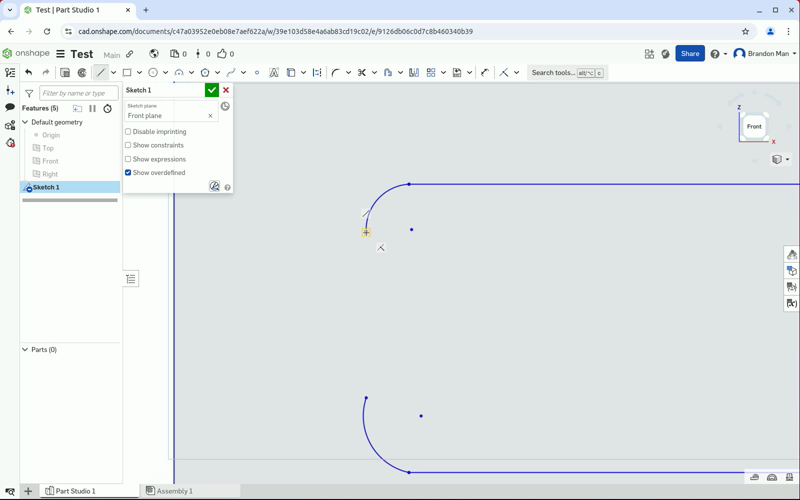
scroll(-6)
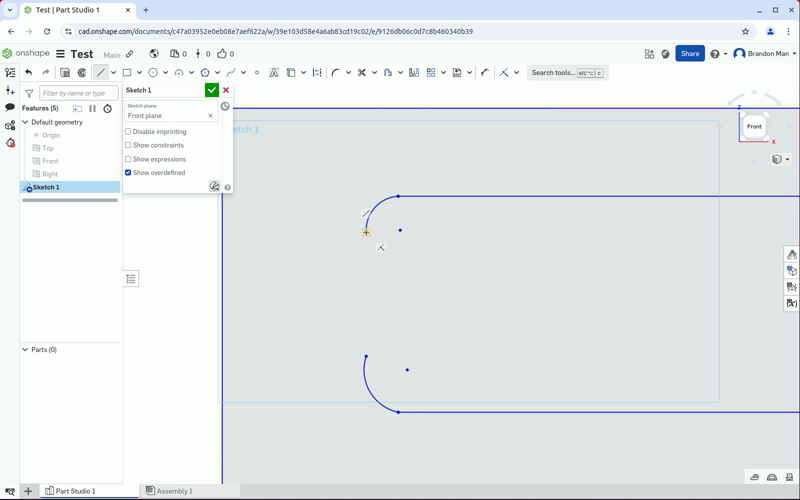
scroll(-6)
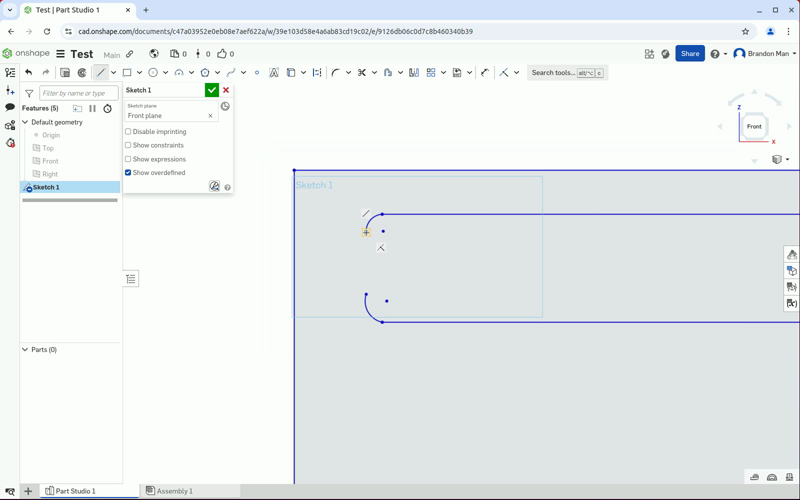
scroll(-6)
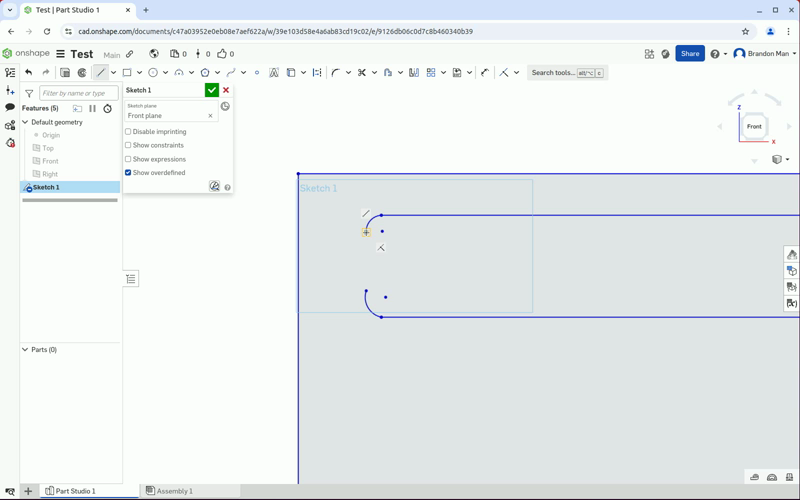
scroll(-6)
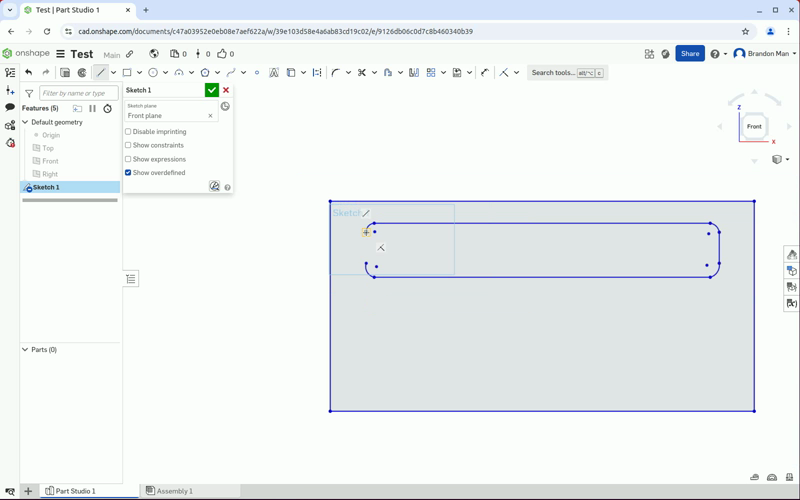
scroll(-6)
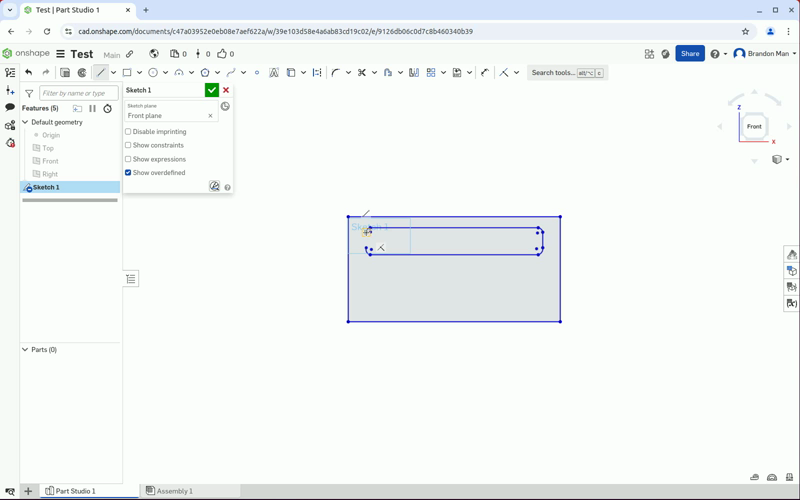
mouse_move(396, 232)
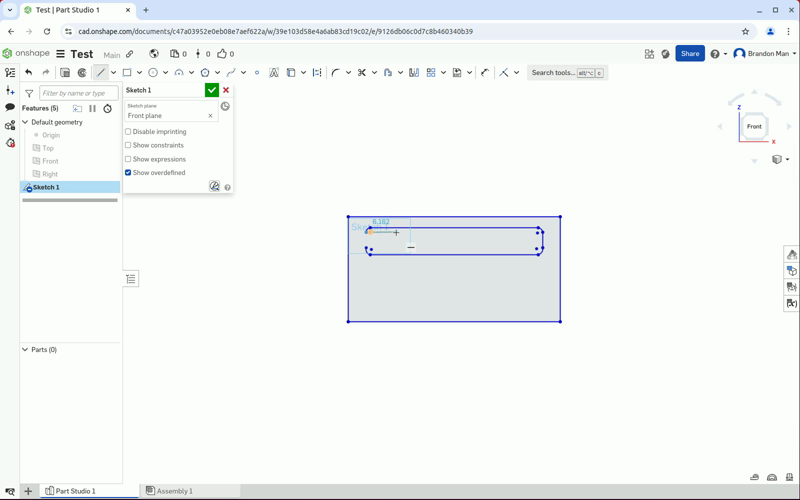
key_down(shift)
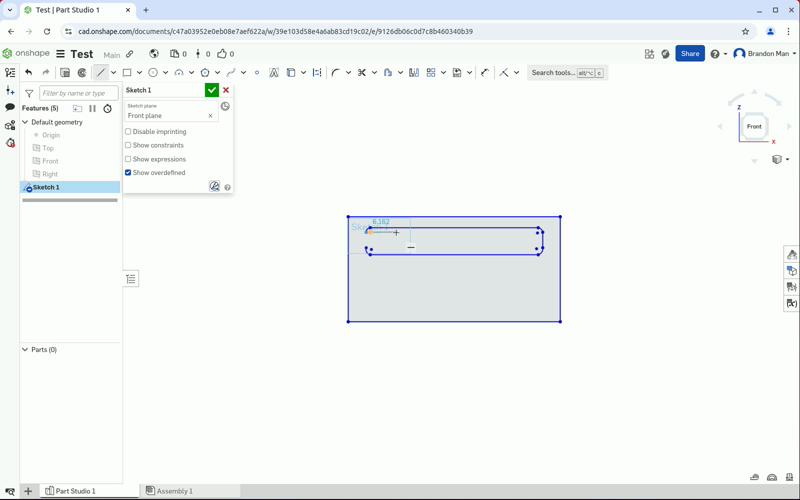
mouse_move(366, 247)
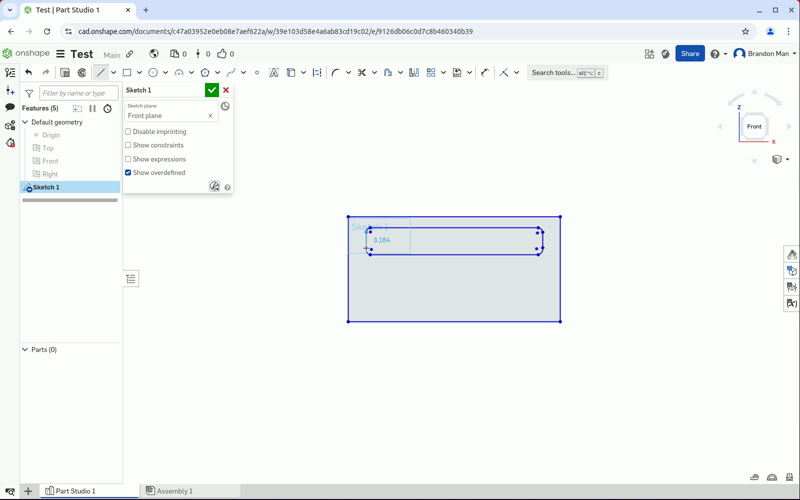
key_up(shift)
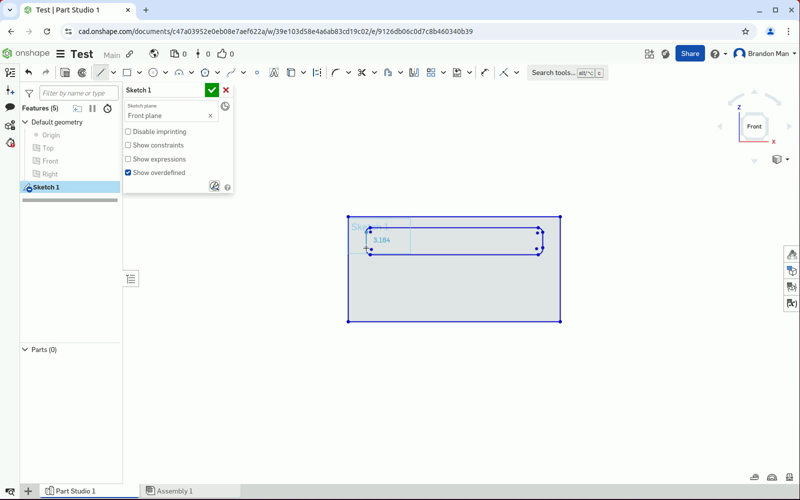
click(366, 247)
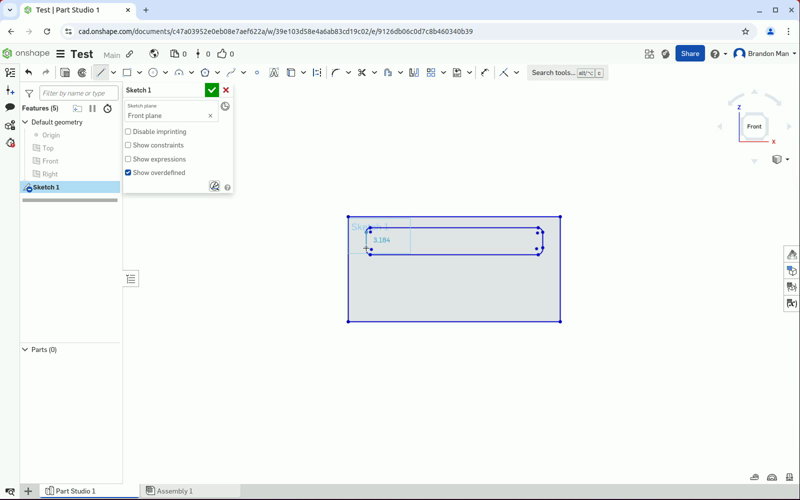
key(esc)
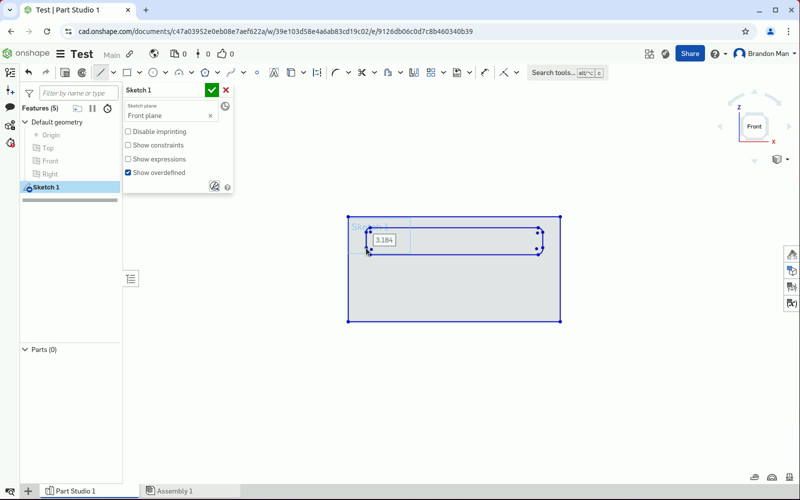
key(c)
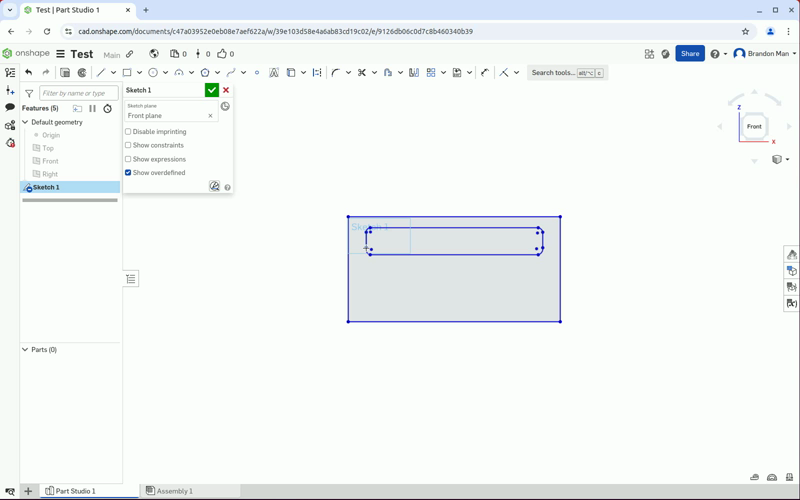
key_down(shift)
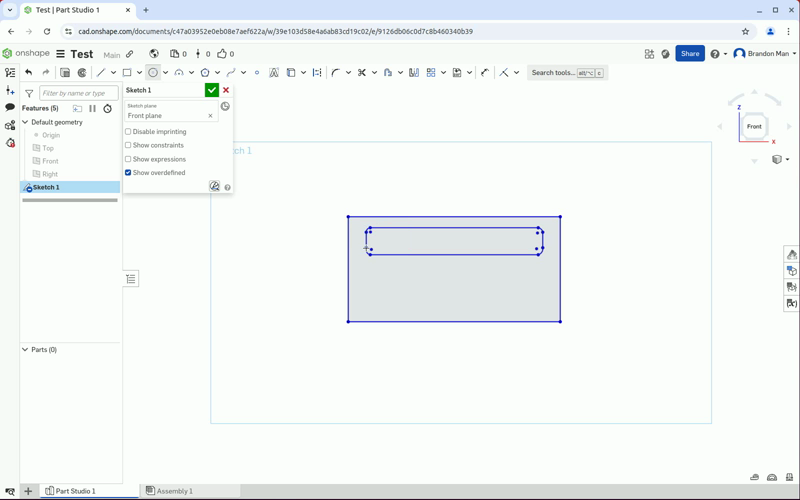
mouse_move(386, 315)
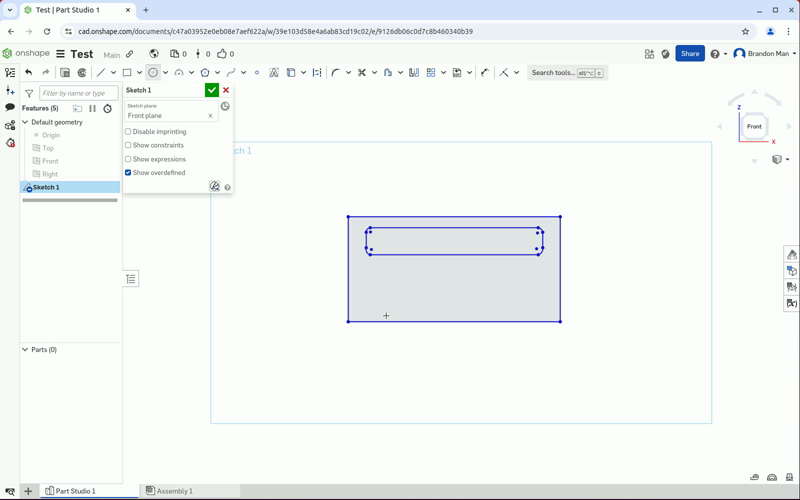
click(386, 315)
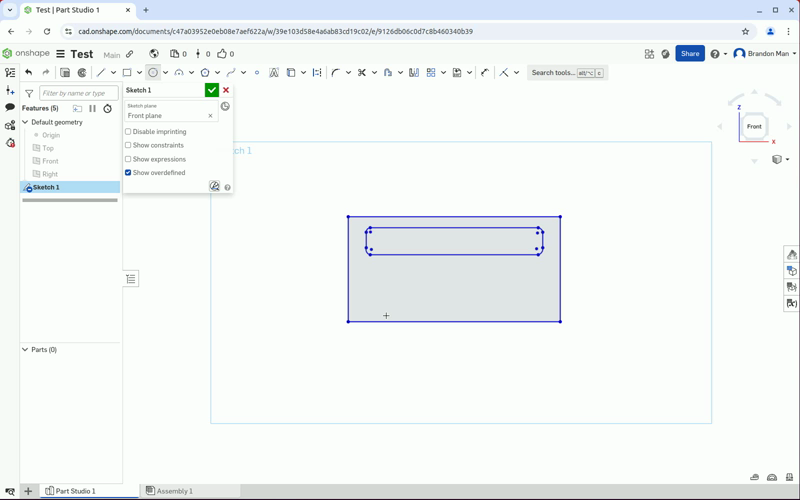
key_up(shift)
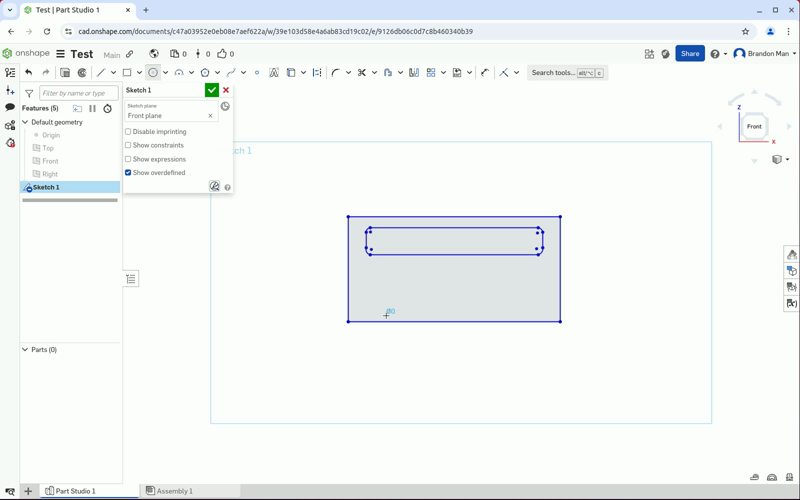
mouse_move(388, 315)
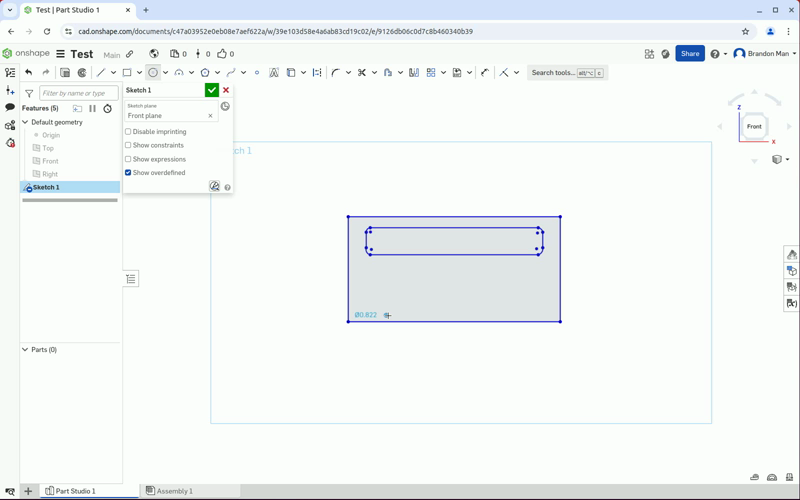
scroll(6)
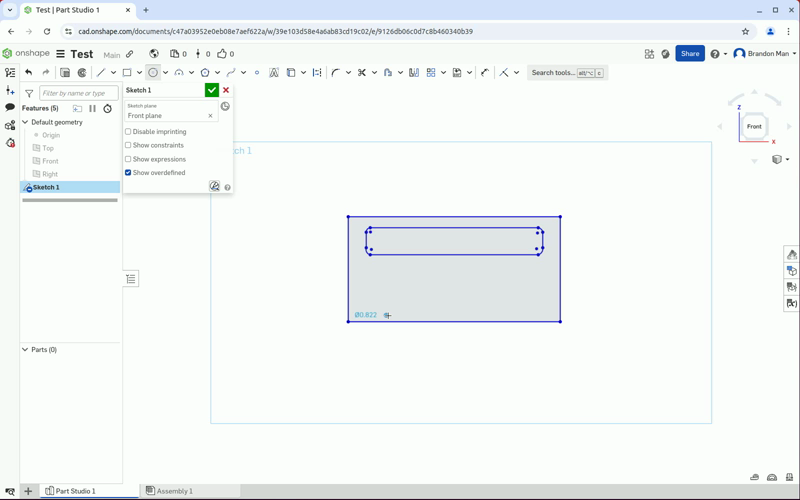
scroll(6)
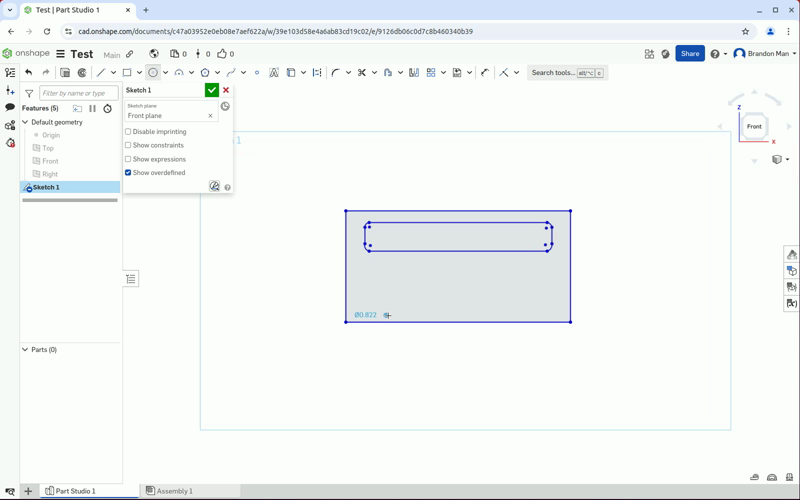
scroll(6)
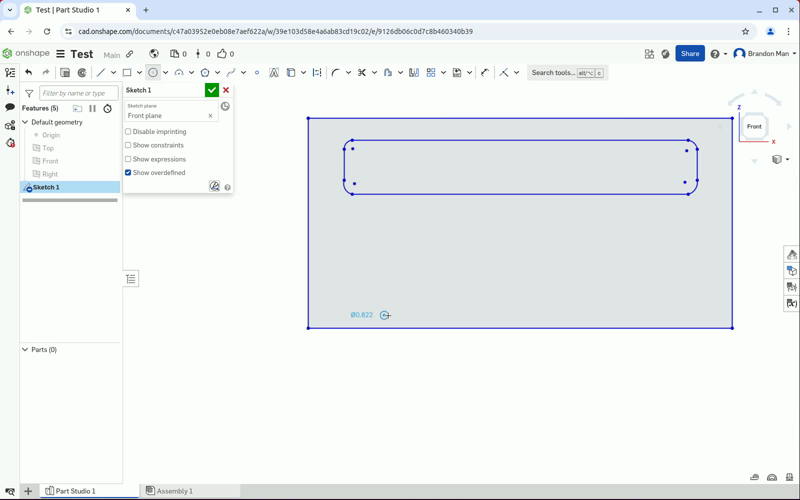
scroll(6)
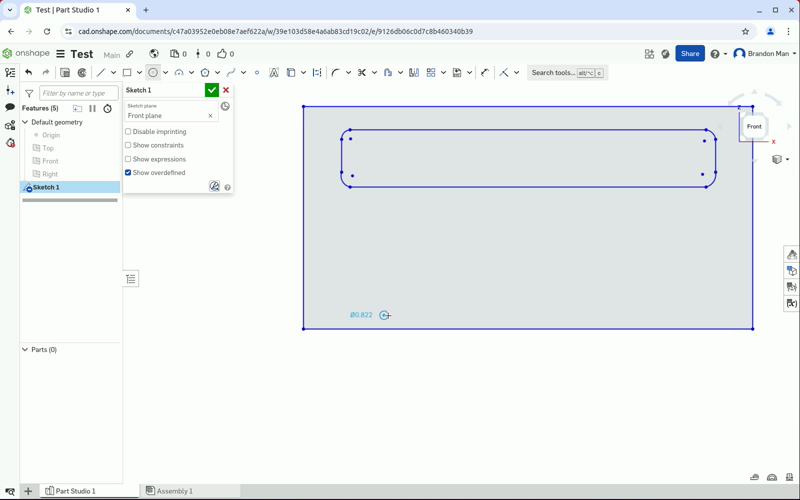
scroll(6)
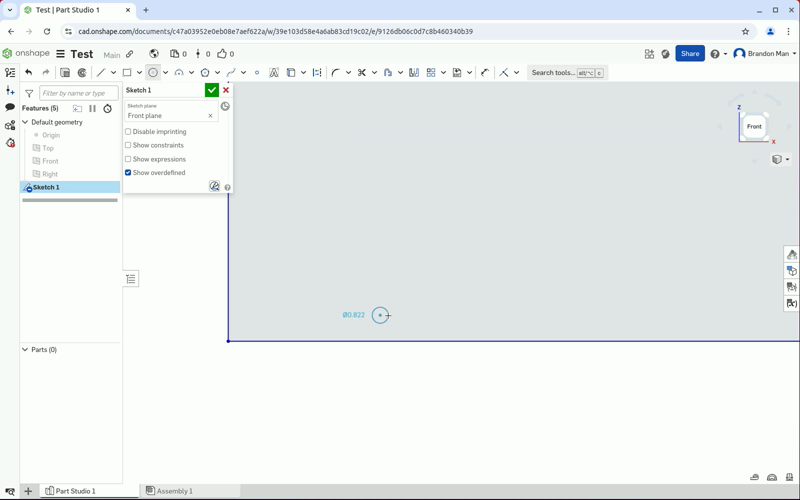
scroll(6)
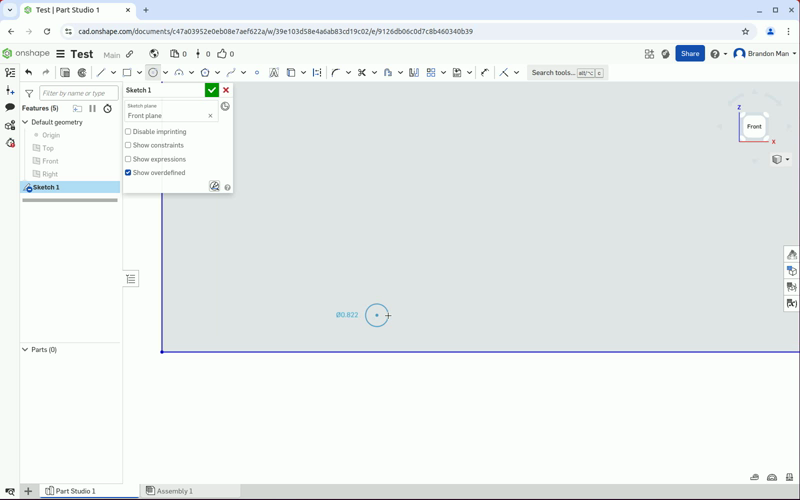
scroll(6)
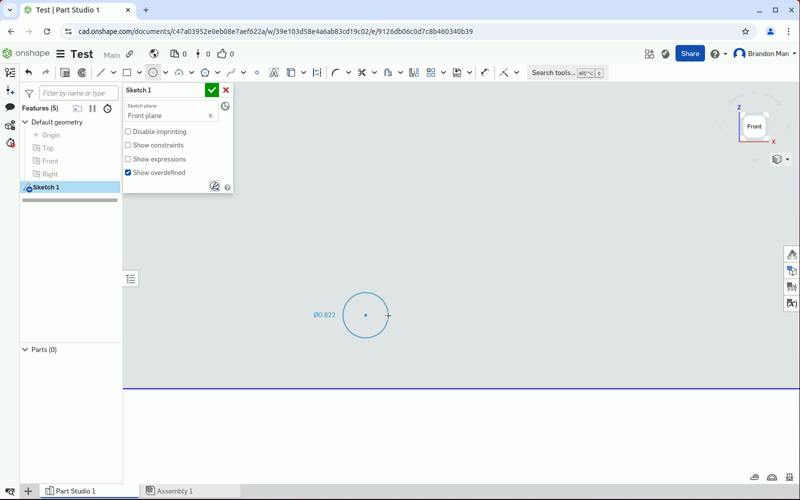
click(388, 315)
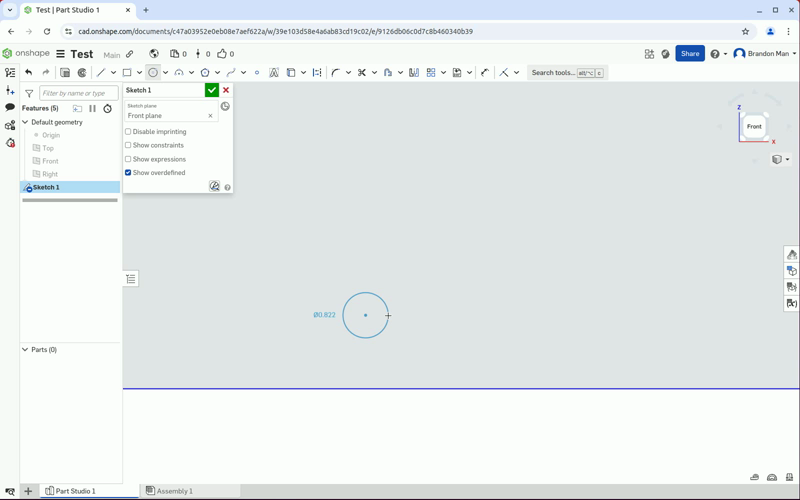
scroll(-6)
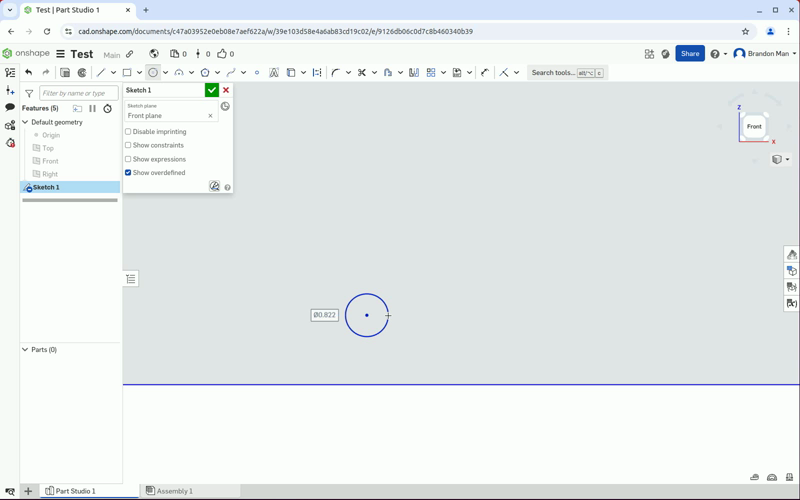
scroll(-6)
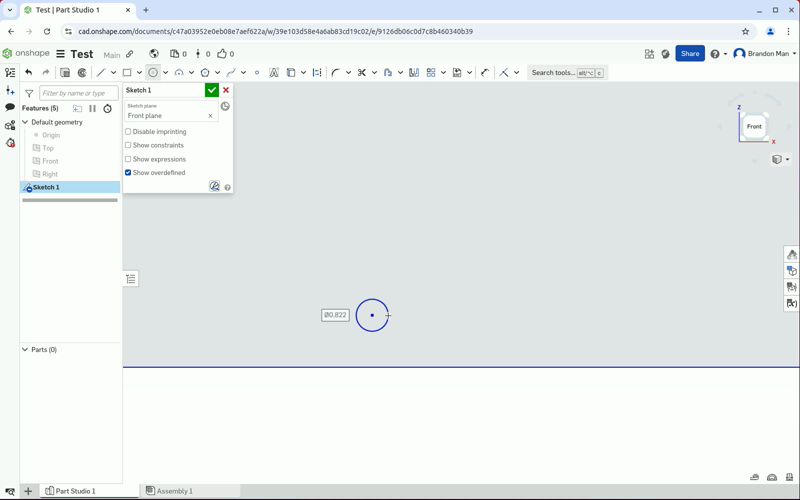
scroll(-6)
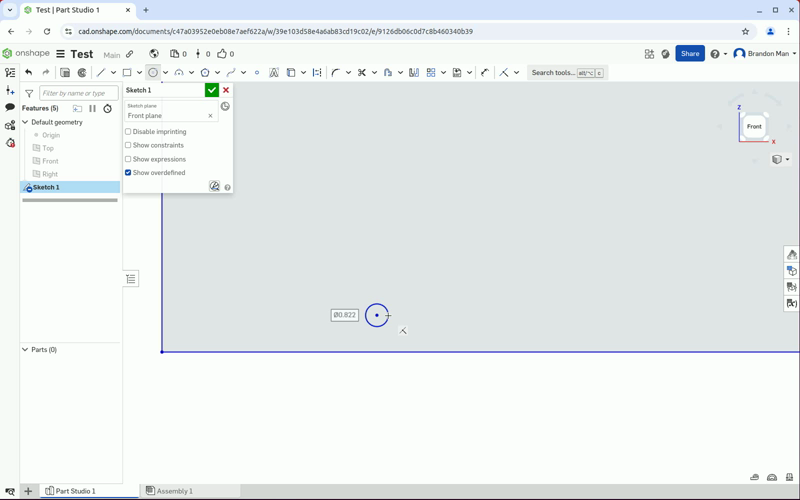
scroll(-6)
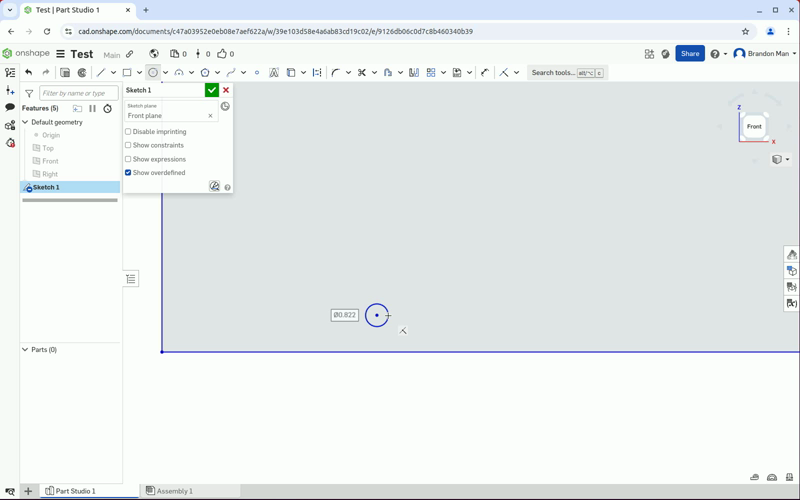
scroll(-6)
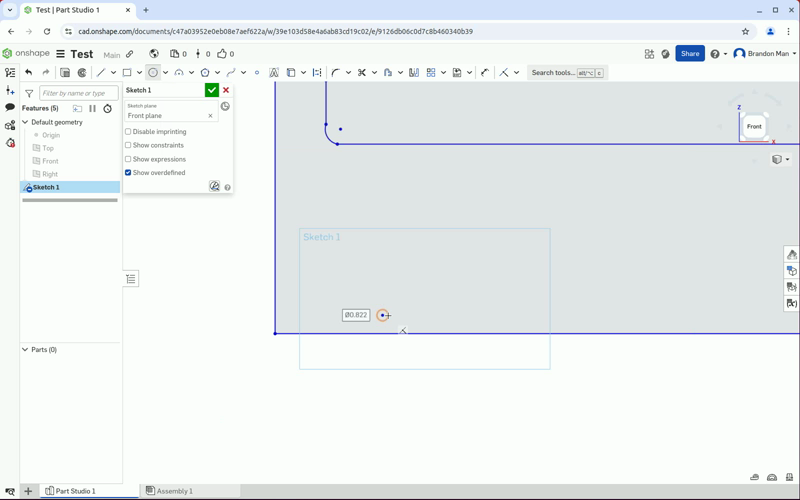
scroll(-6)
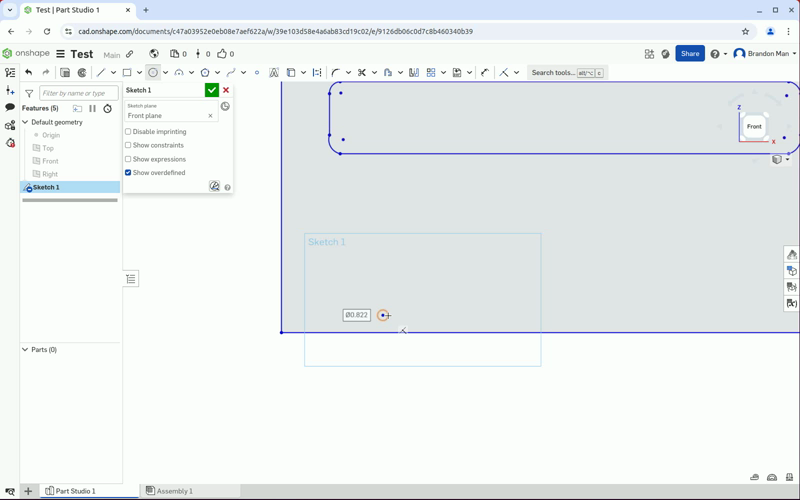
scroll(-6)
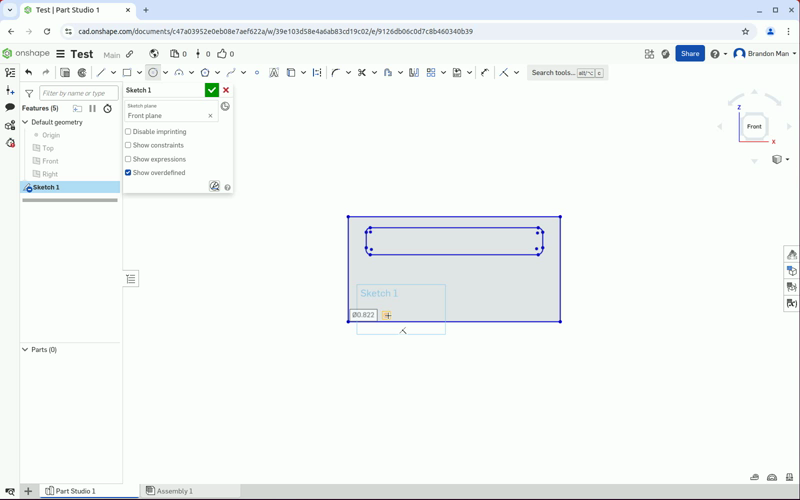
key(esc)
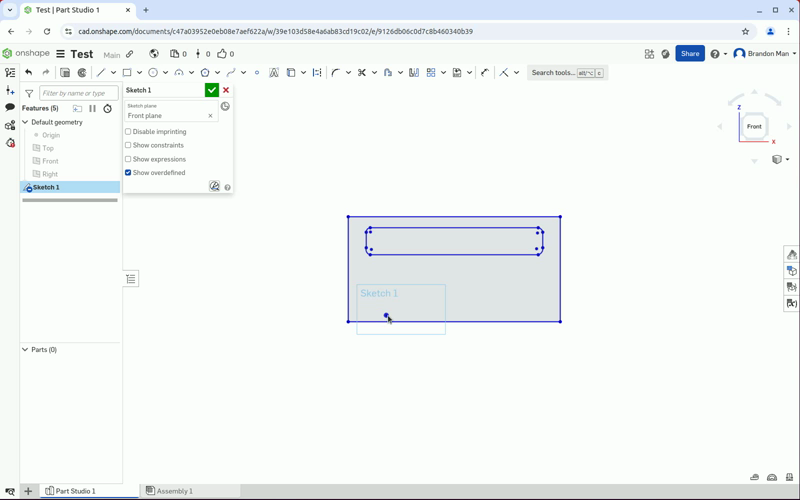
key(c)
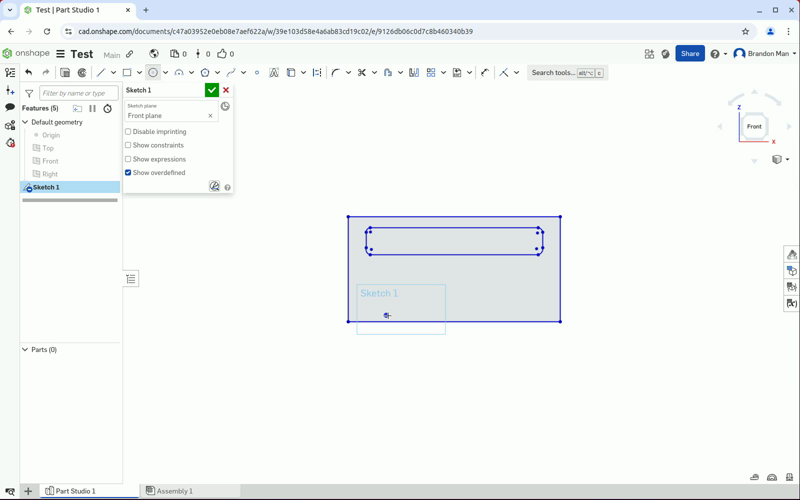
key_down(shift)
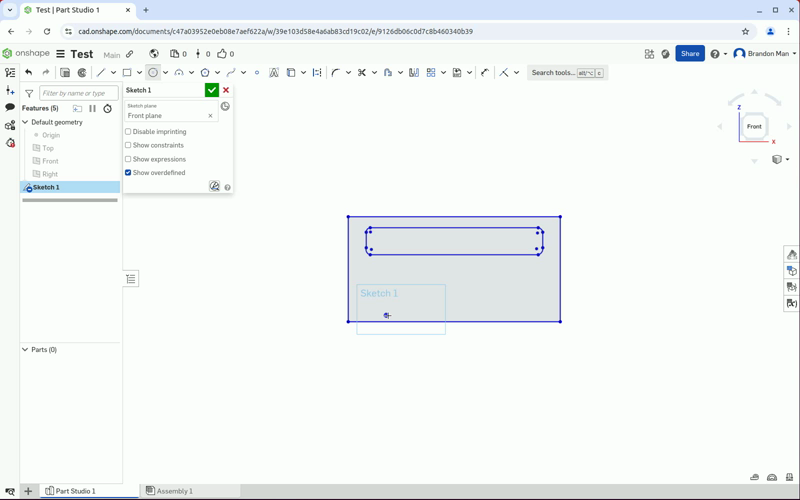
mouse_move(495, 315)
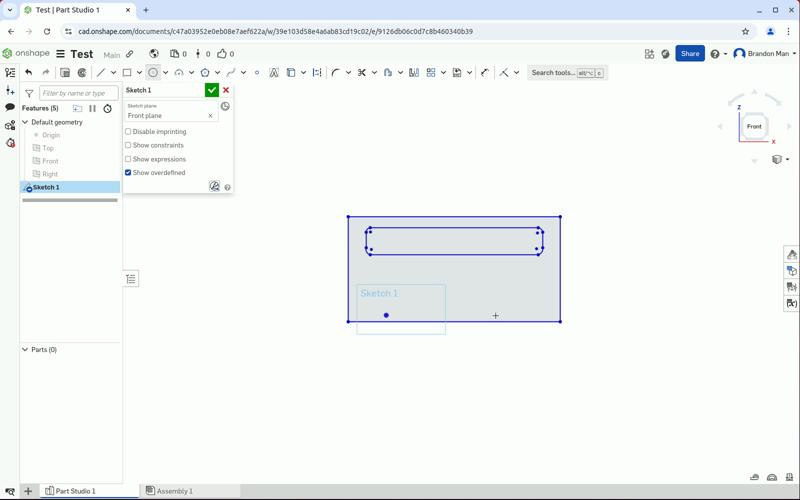
click(495, 315)
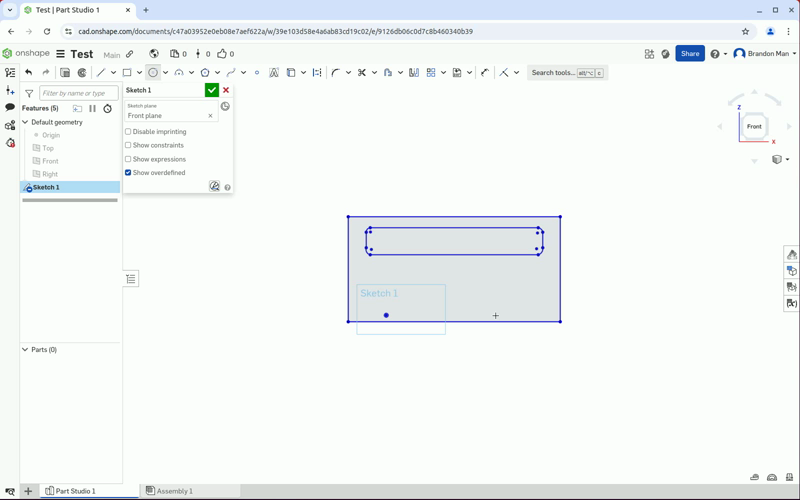
key_up(shift)
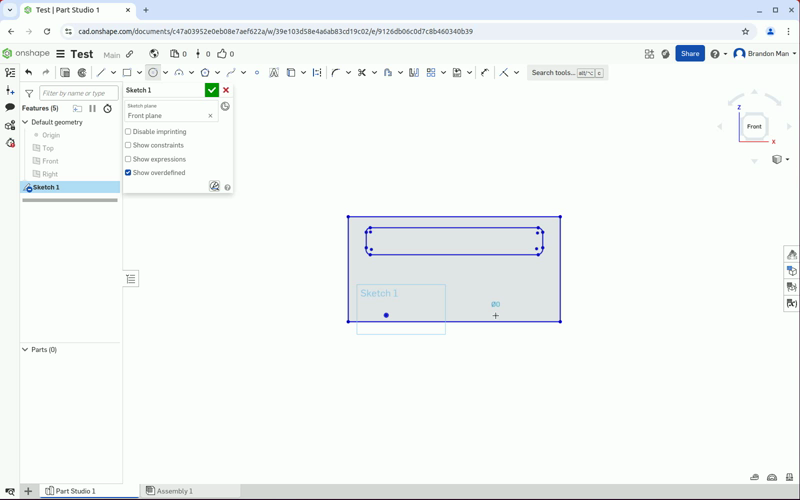
mouse_move(497, 315)
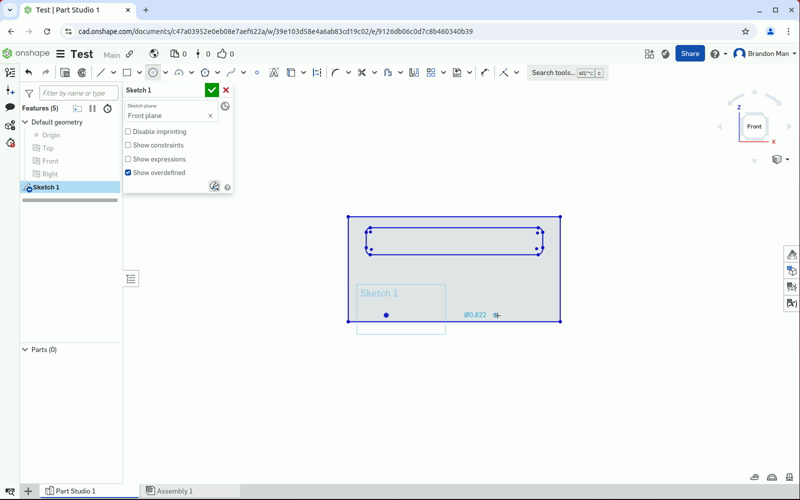
scroll(6)
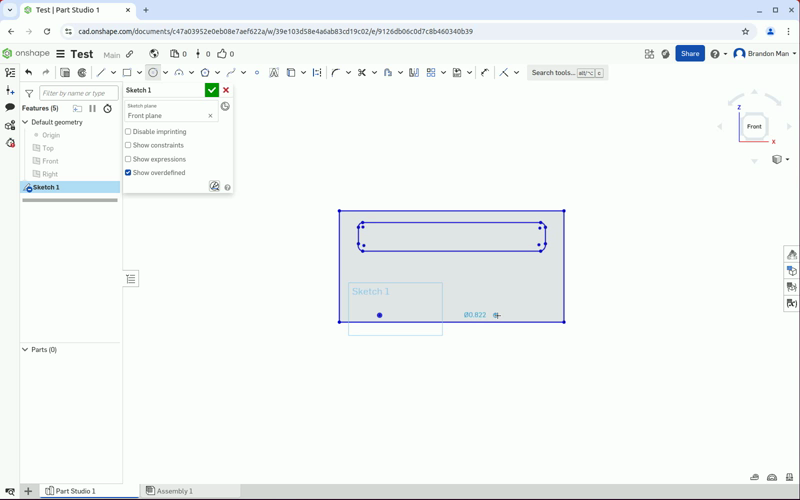
scroll(6)
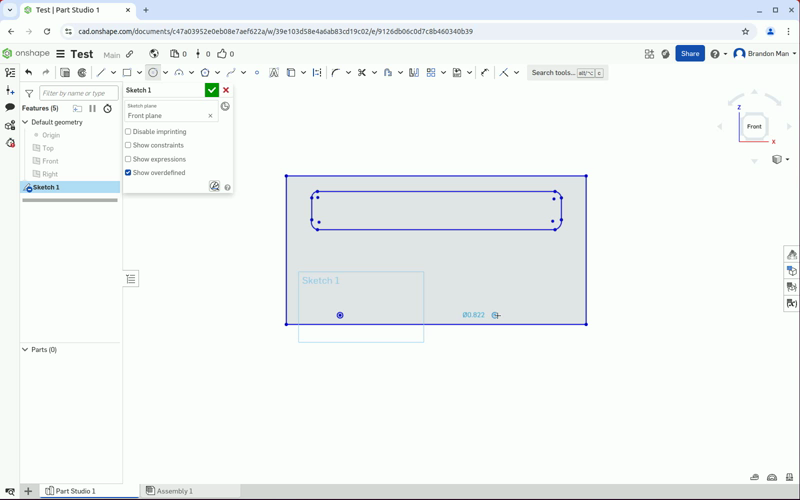
scroll(6)
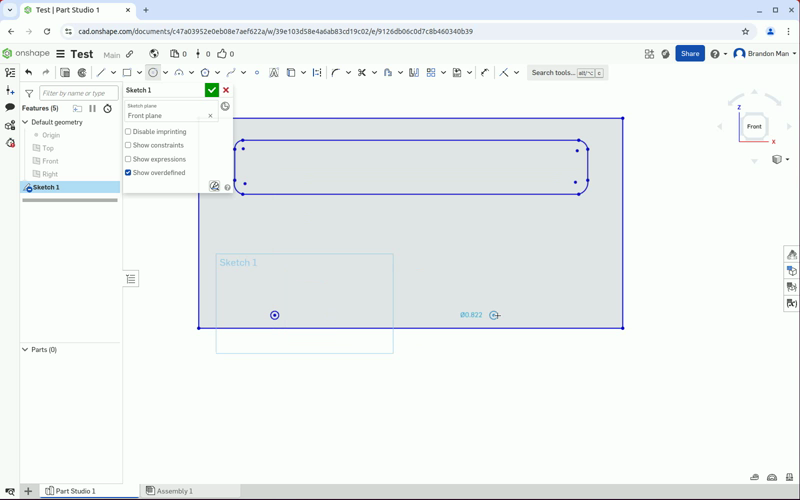
scroll(6)
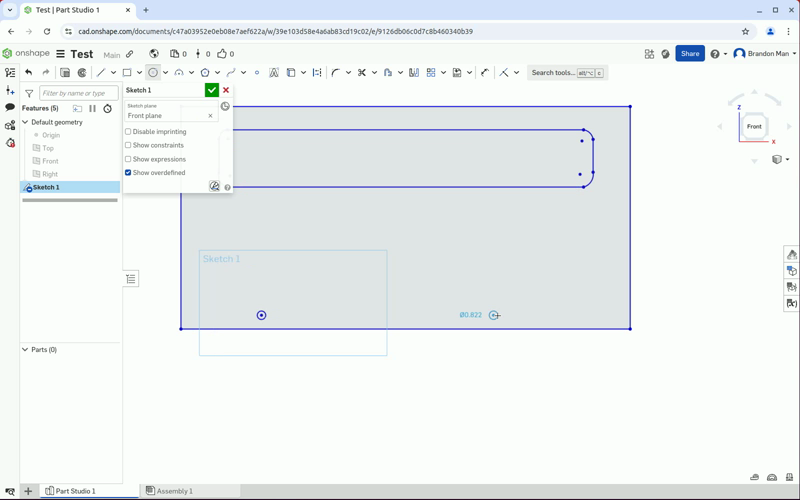
scroll(6)
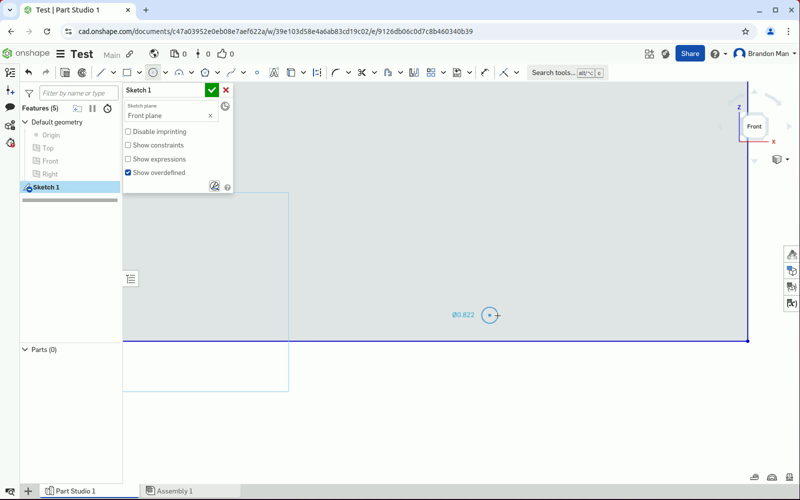
scroll(6)
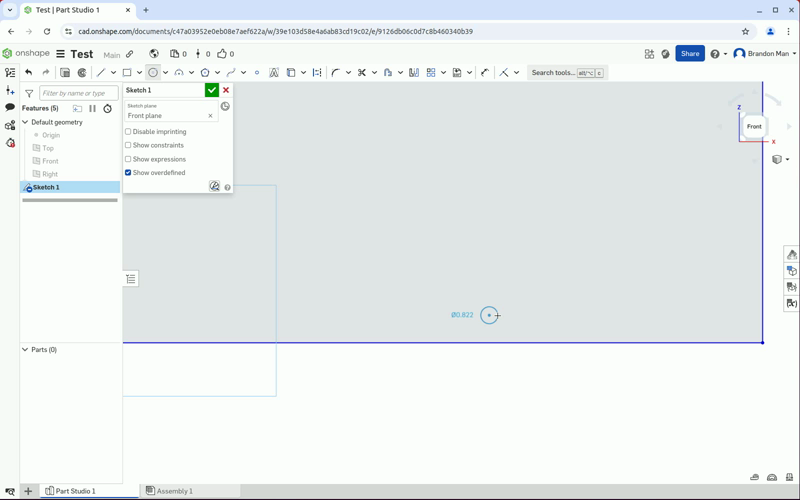
scroll(6)
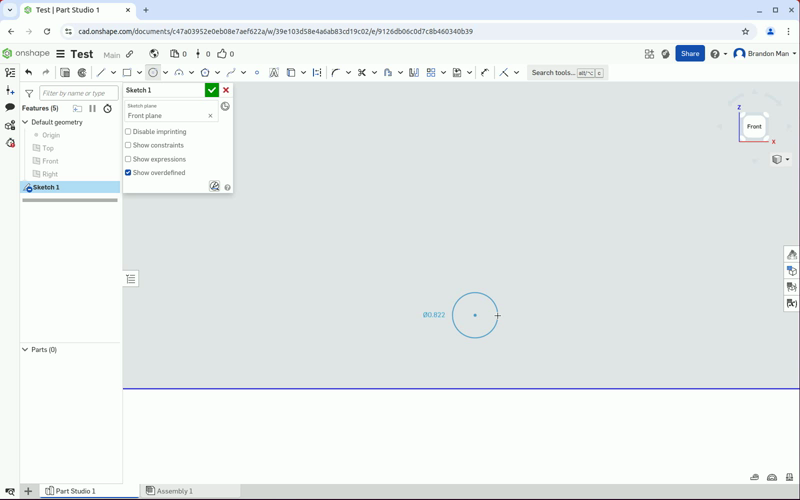
click(497, 315)
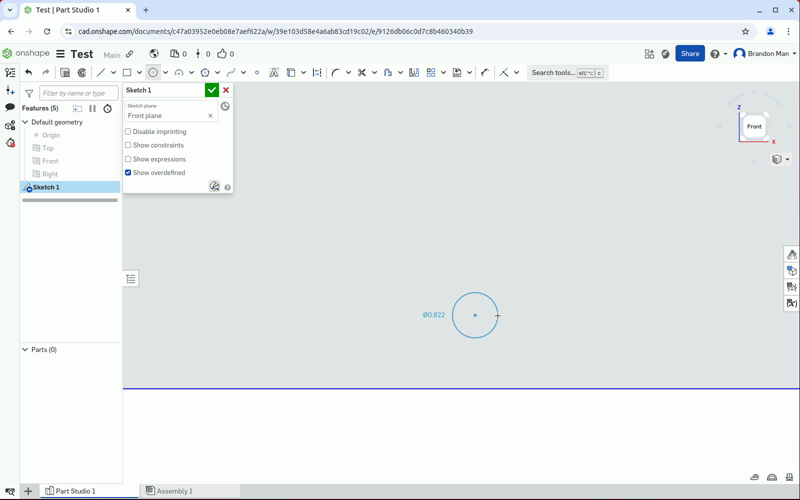
scroll(-6)
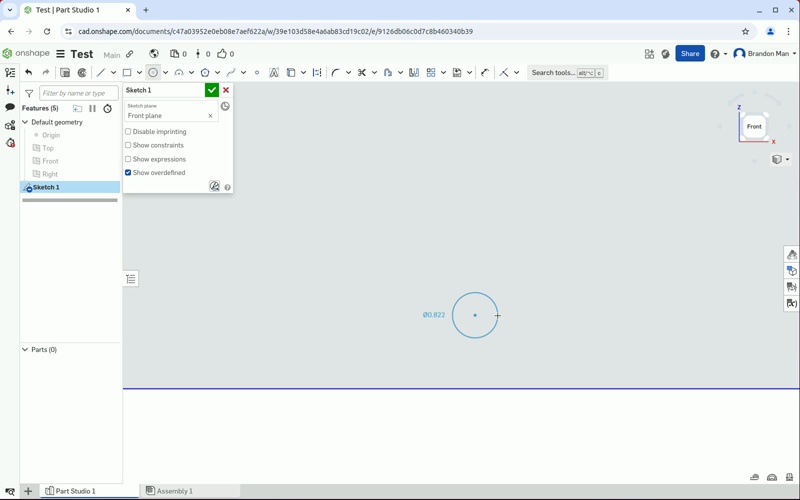
scroll(-6)
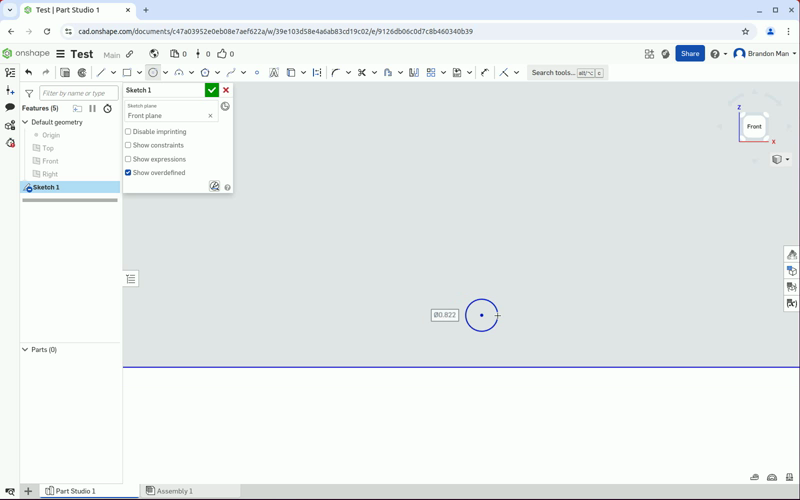
scroll(-6)
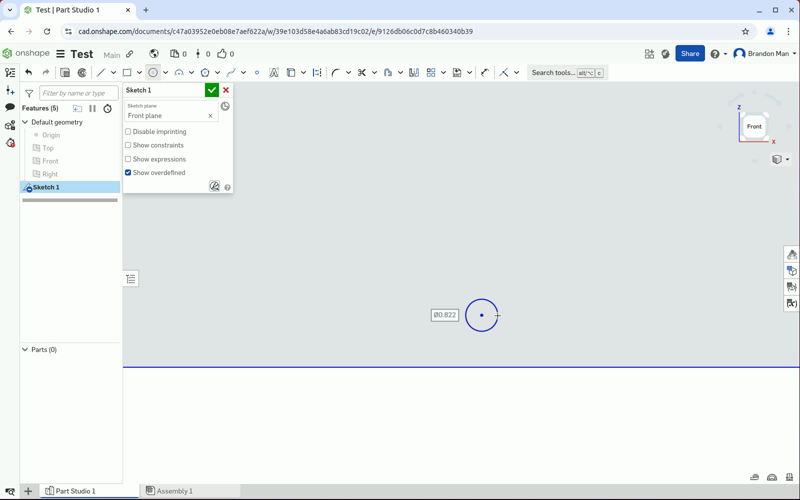
scroll(-6)
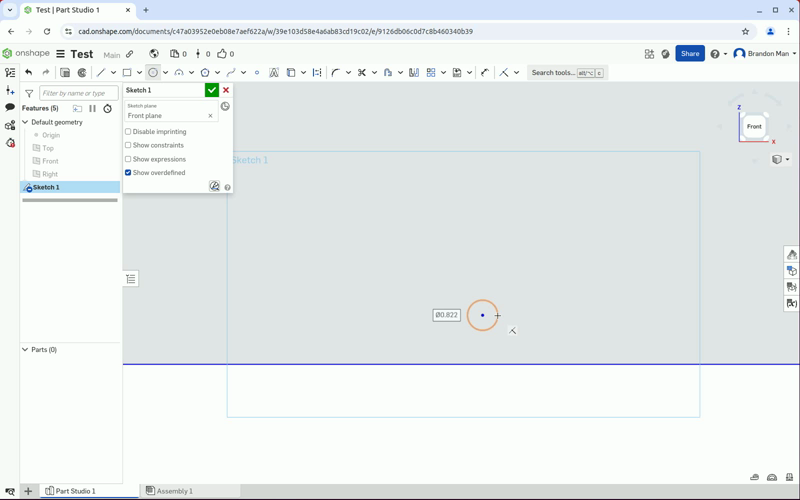
scroll(-6)
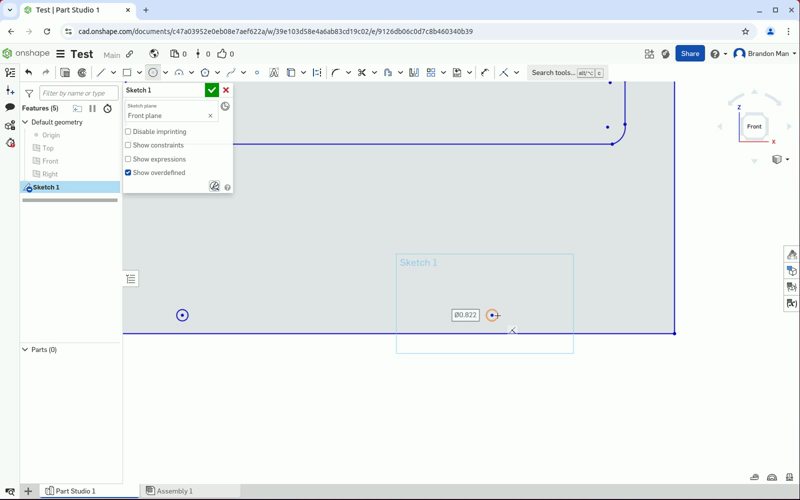
scroll(-6)
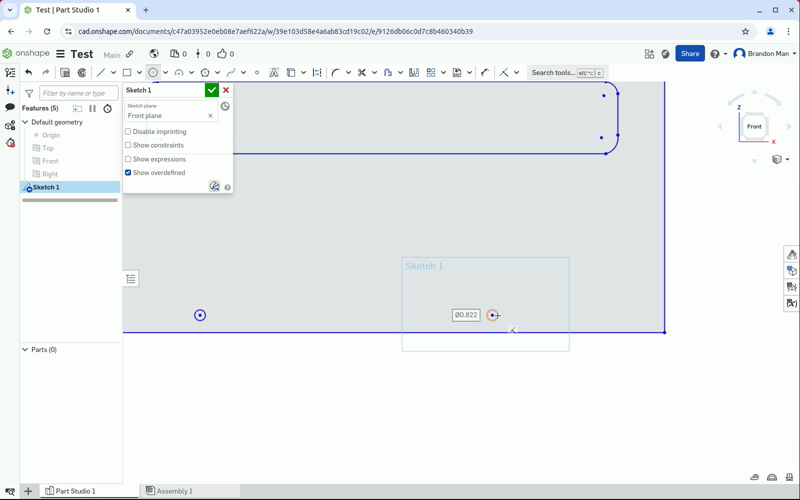
scroll(-6)
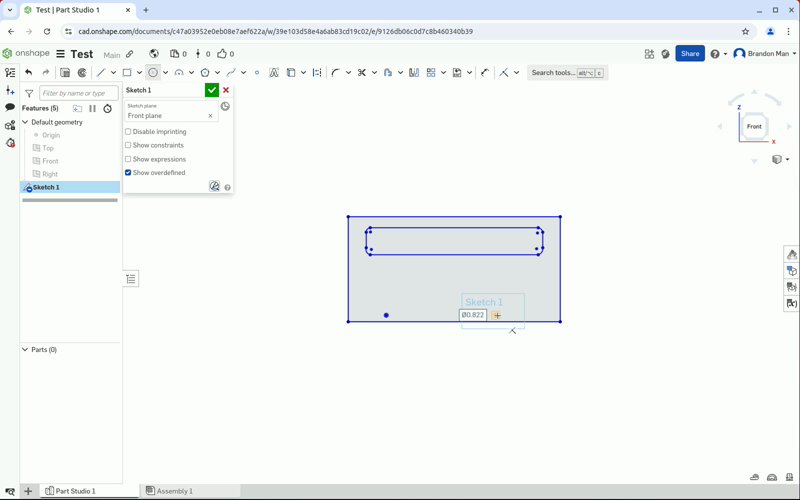
key(esc)
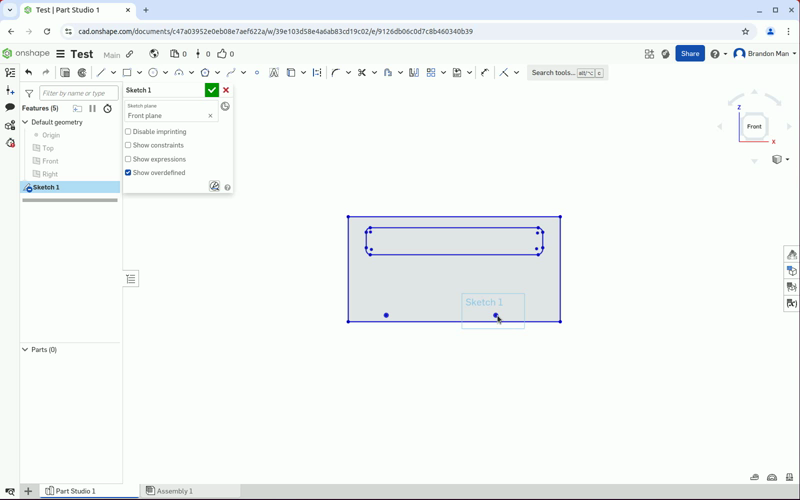
mouse_move(547, 283)
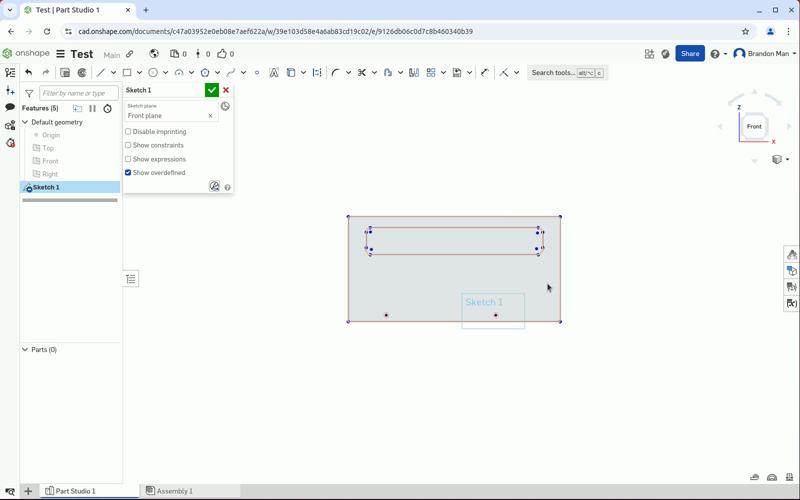
click(547, 283)
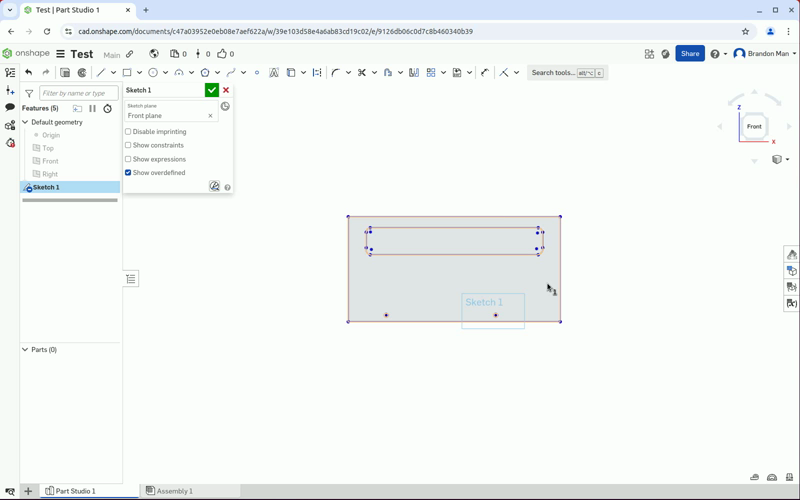
mouse_move(73, 352)
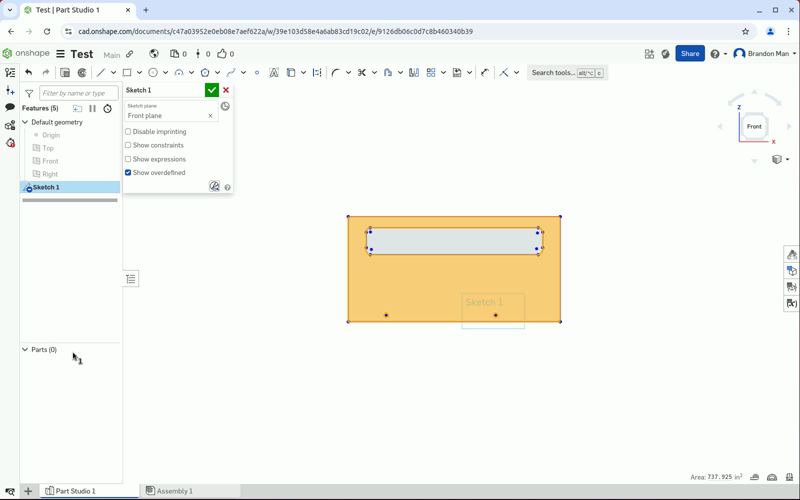
key(shift+y)
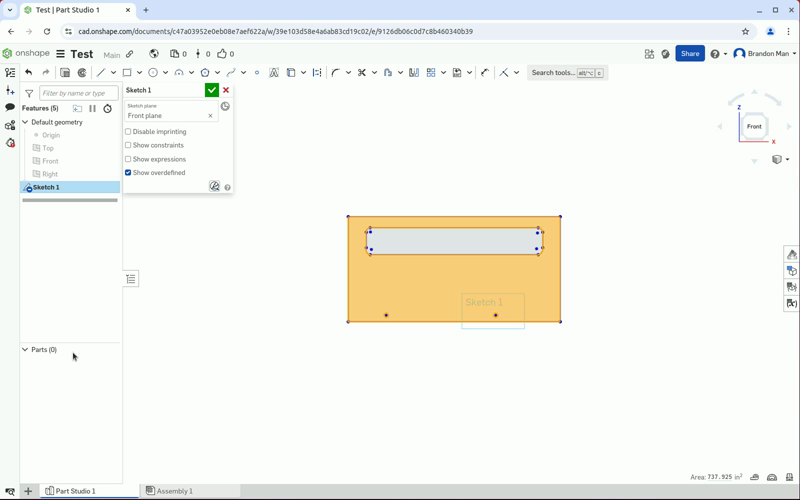
key(shift+e)
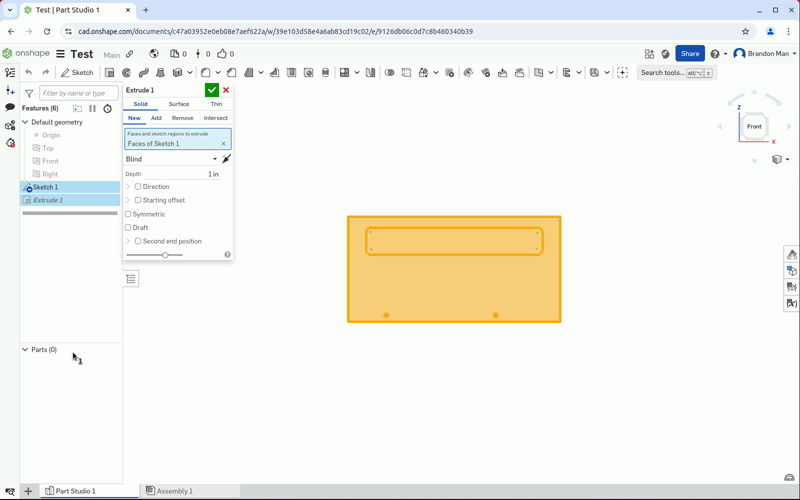
mouse_move(143, 106)
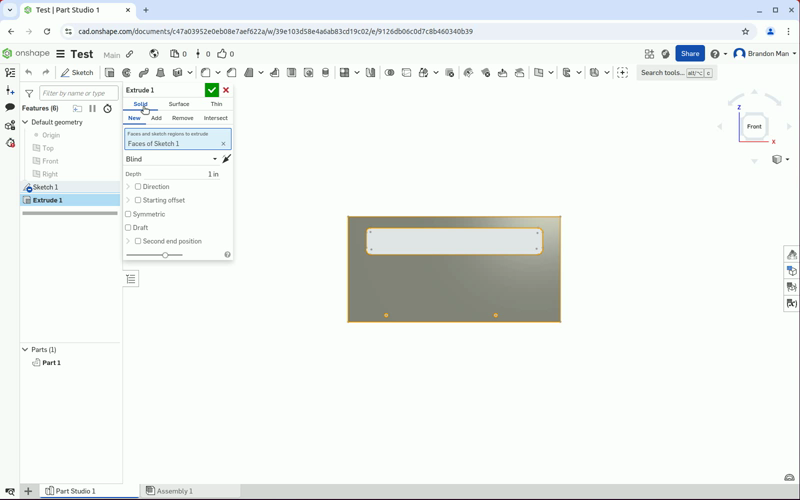
click(143, 106)
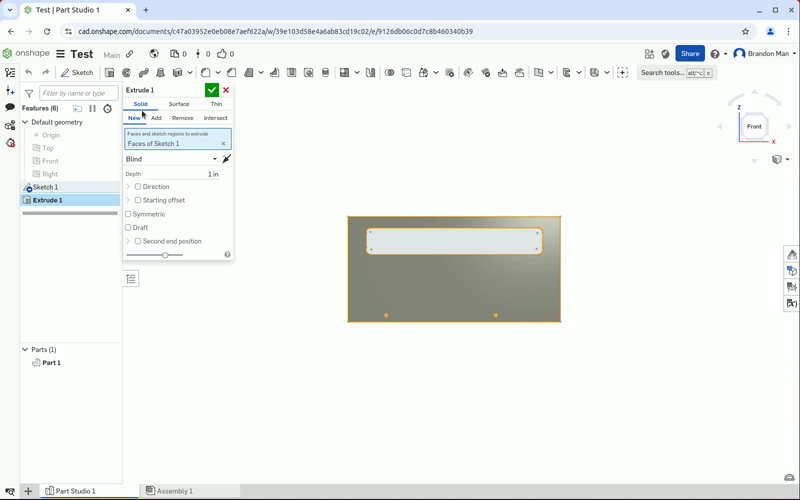
mouse_move(137, 120)
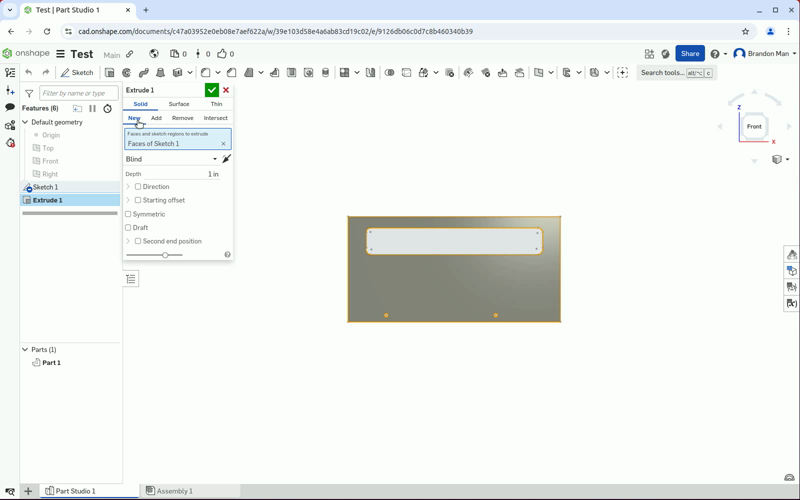
click(137, 120)
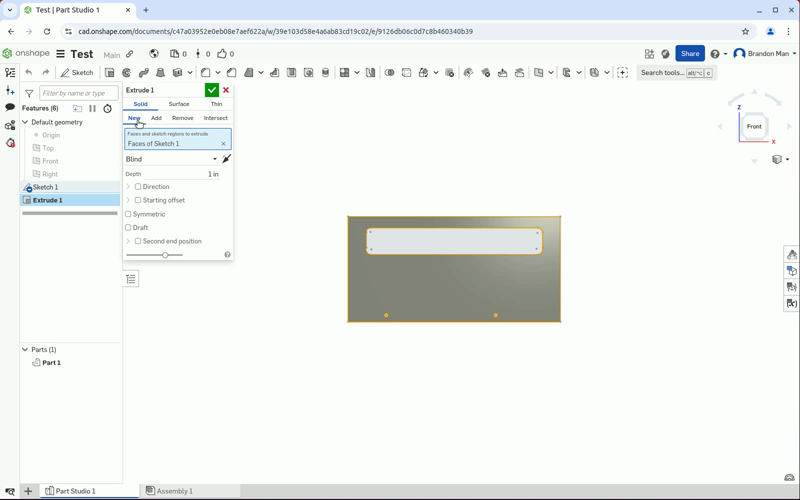
key(tab, 4)
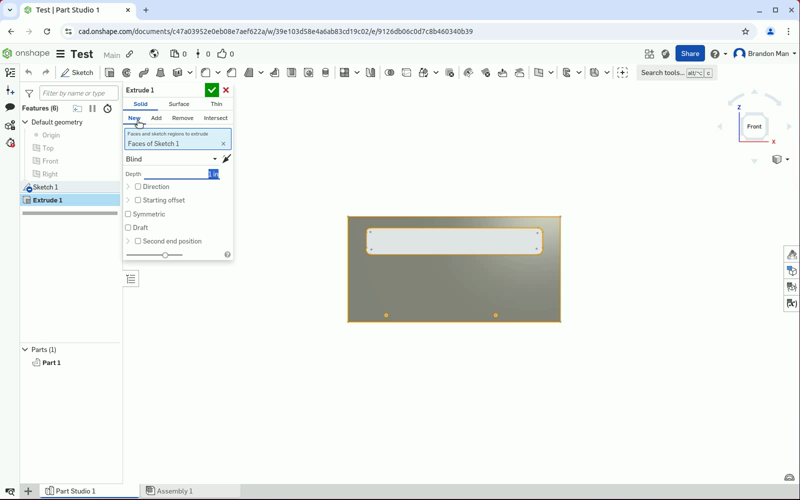
text(2.166)
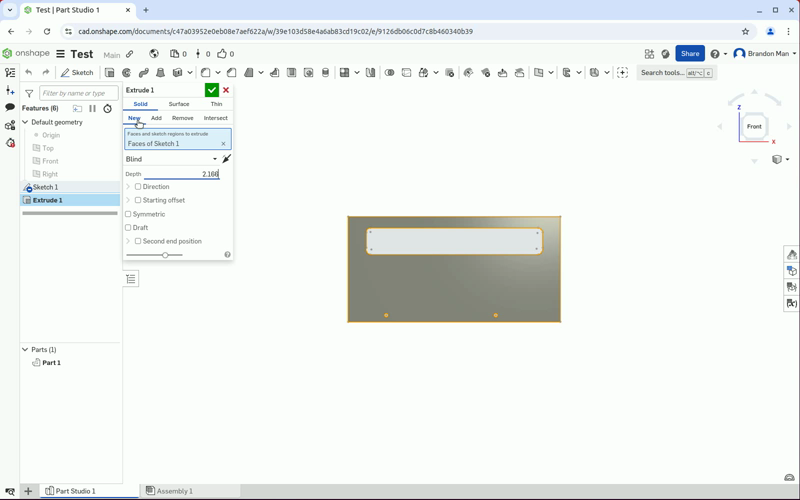
key(enter)
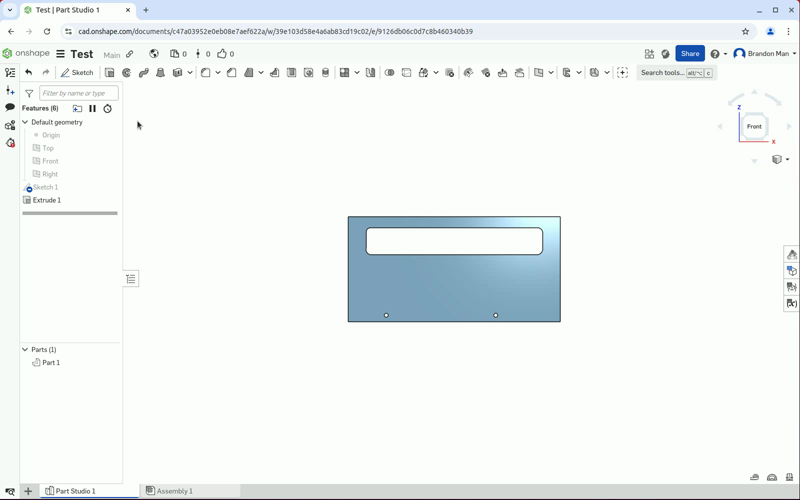
key(shift+h)
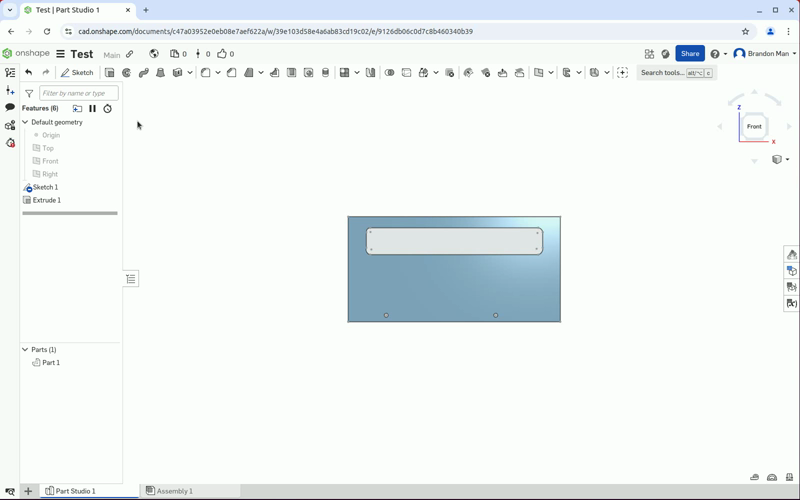
key(shift+h)
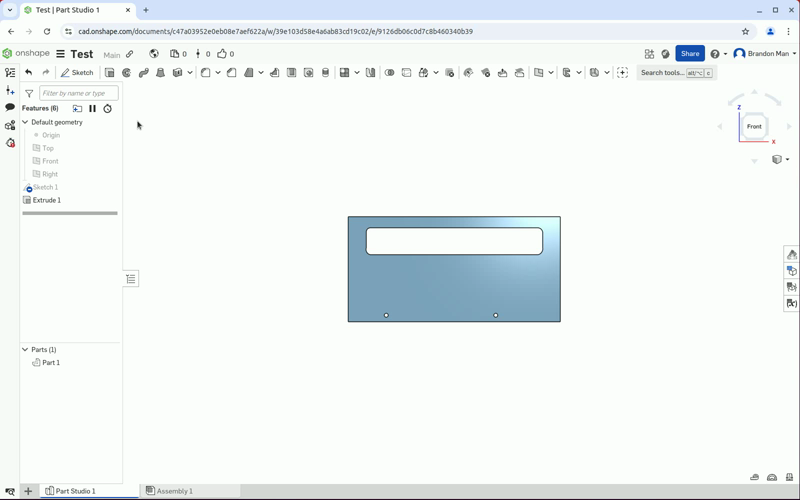
mouse_move(73, 189)
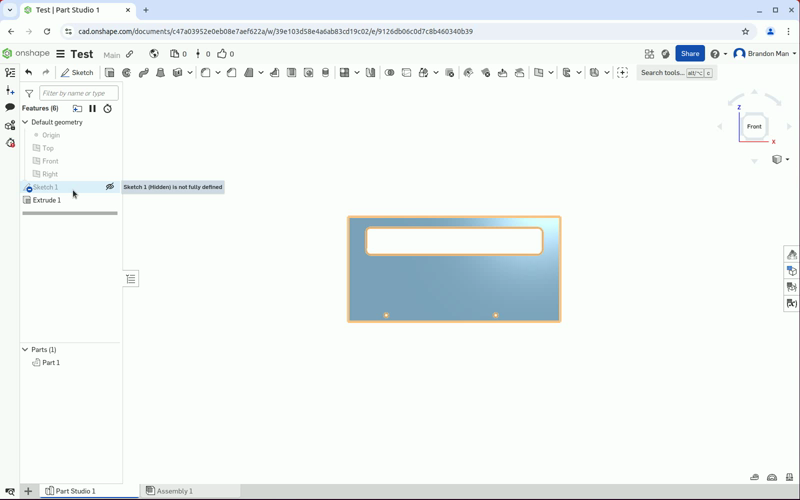
click(73, 189)
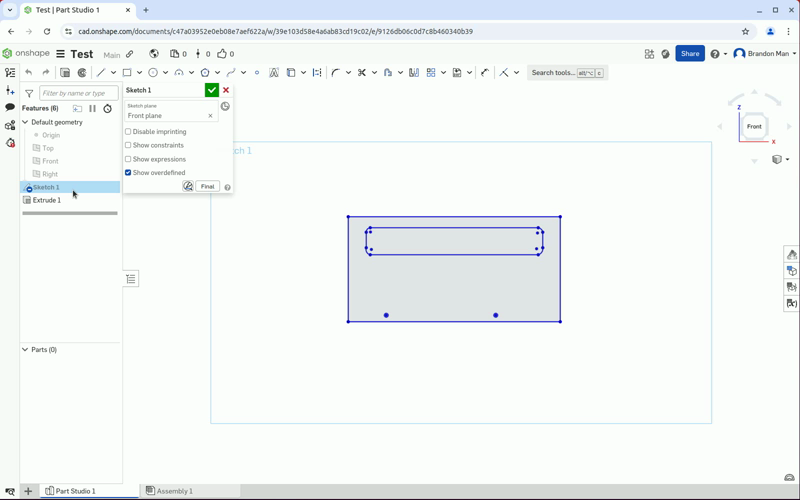
mouse_move(229, 92)
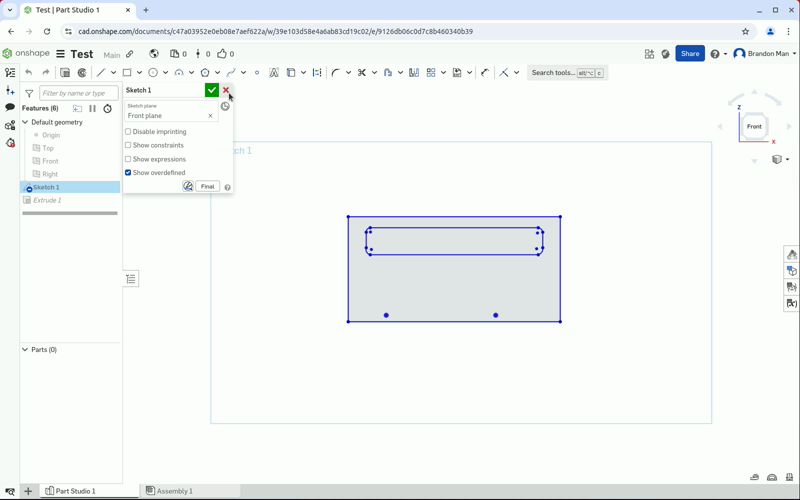
click(229, 92)
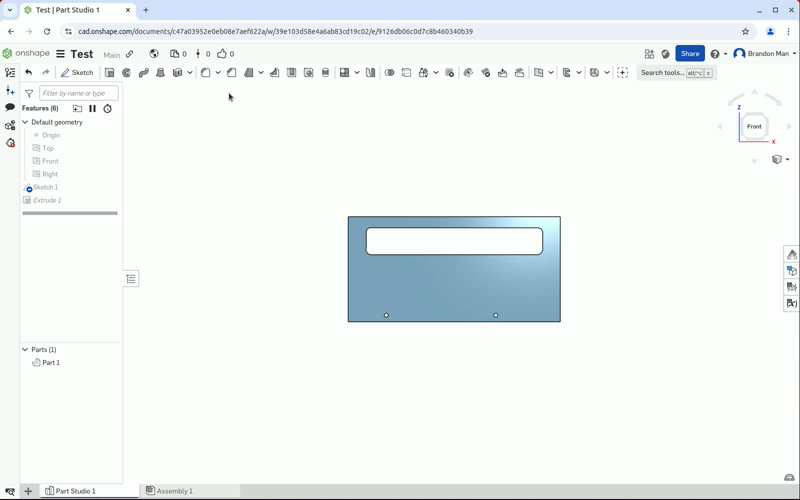
mouse_move(73, 352)
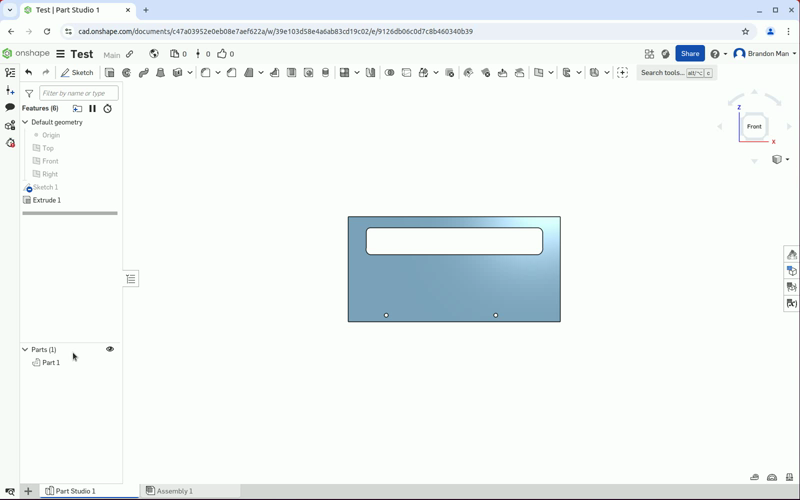
key(y)
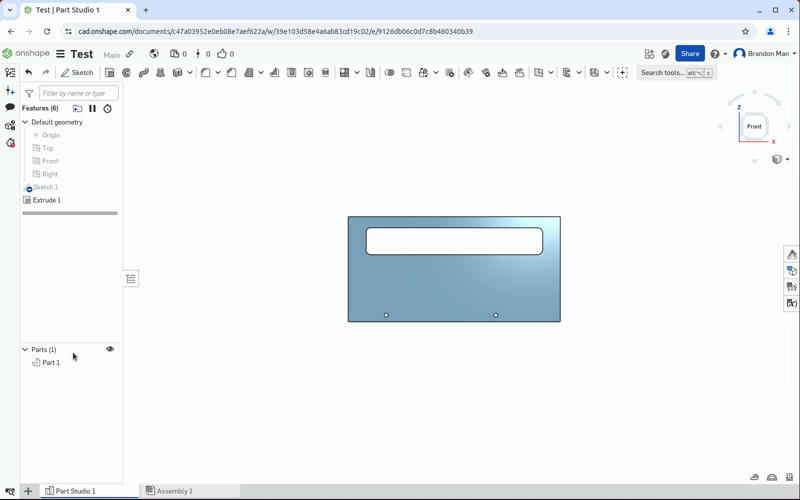
key(shift+p)
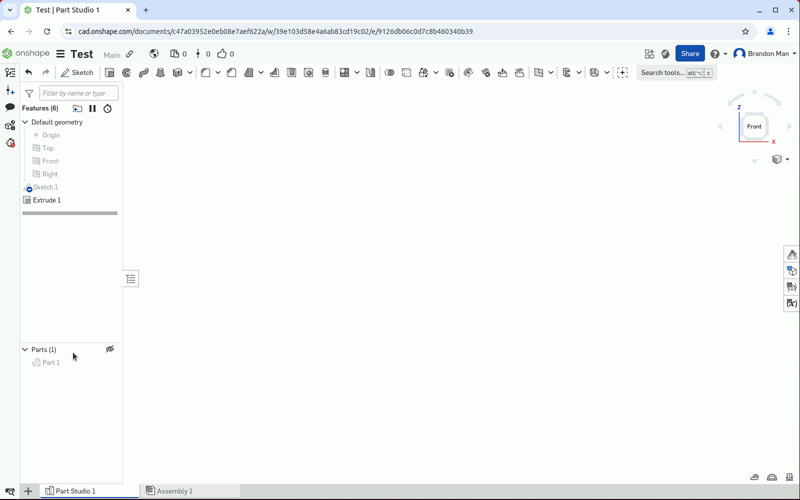
key(space)
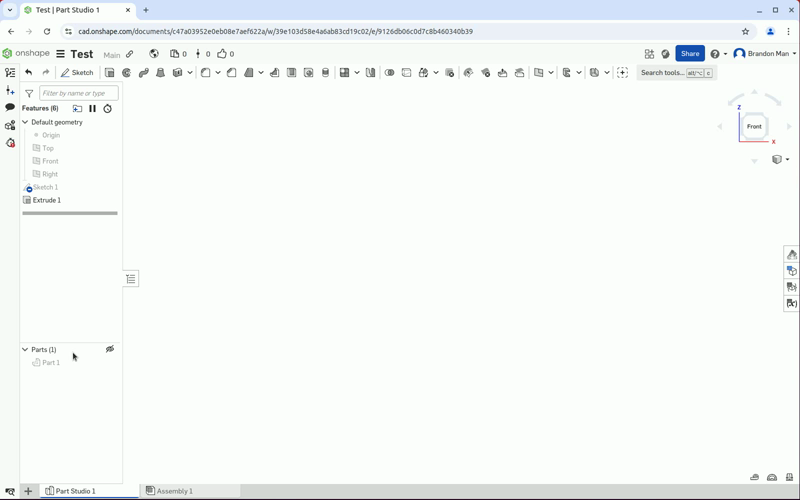
key_down(shift)
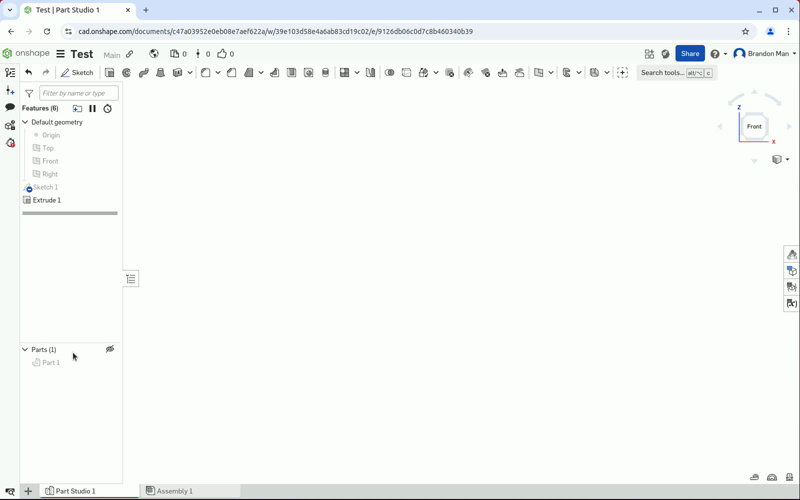
key(down)
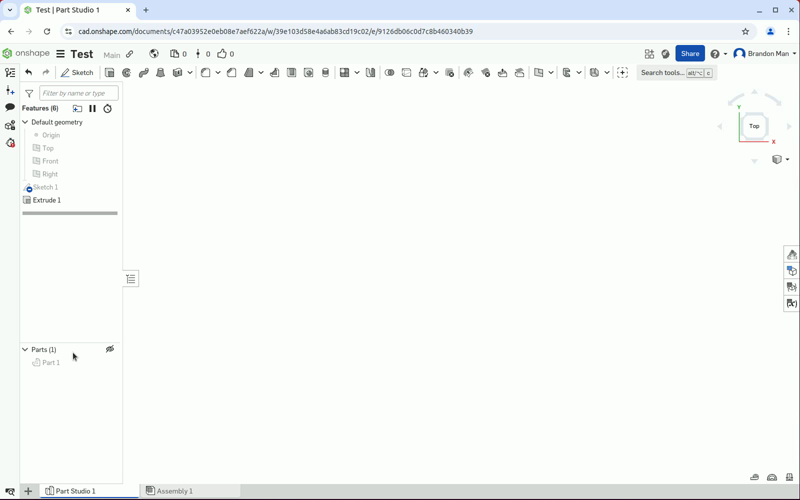
key_up(shift)
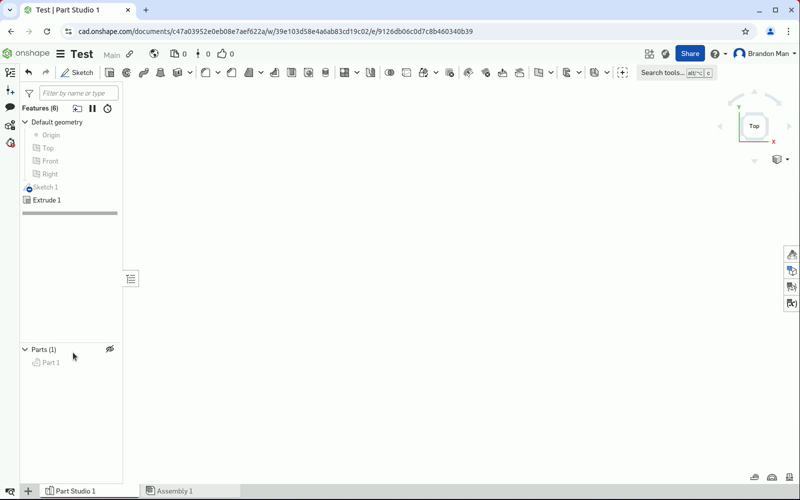
mouse_move(73, 352)
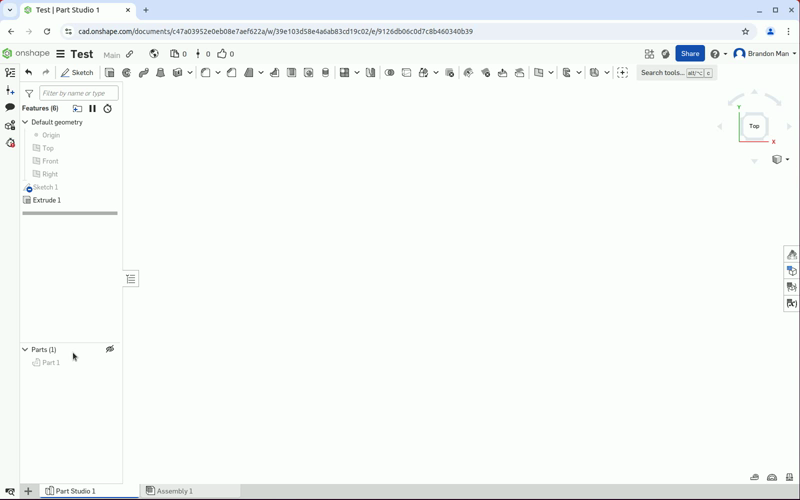
key(shift+y)
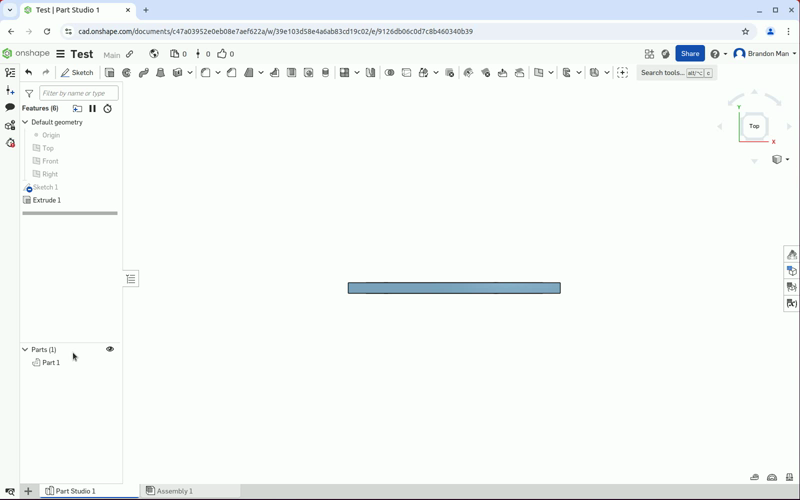
mouse_move(541, 75)
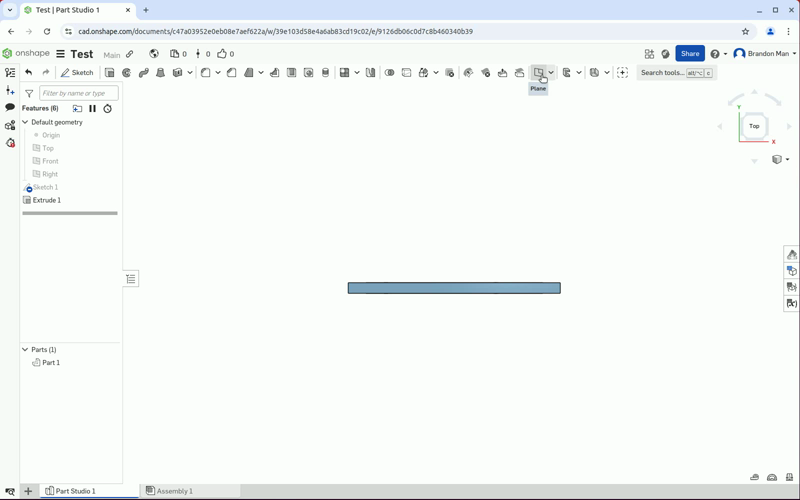
click(541, 75)
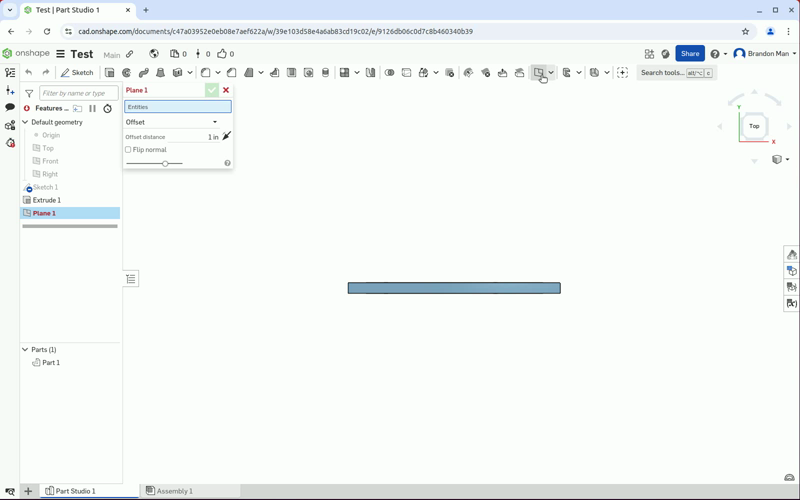
mouse_move(73, 150)
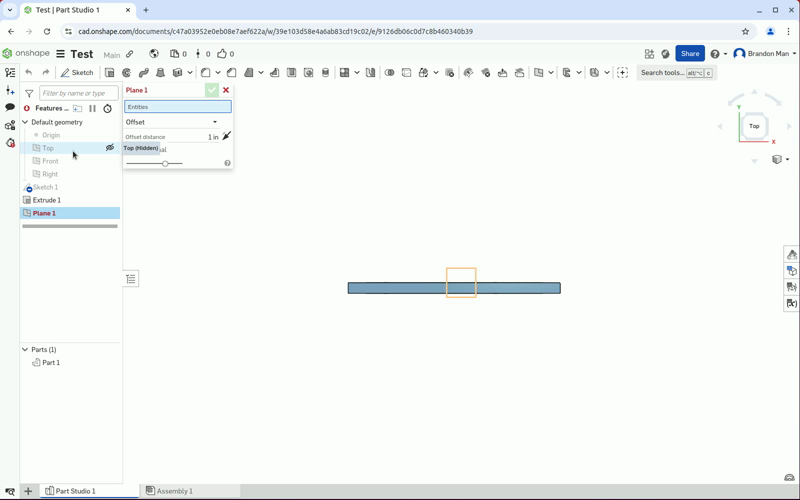
click(73, 150)
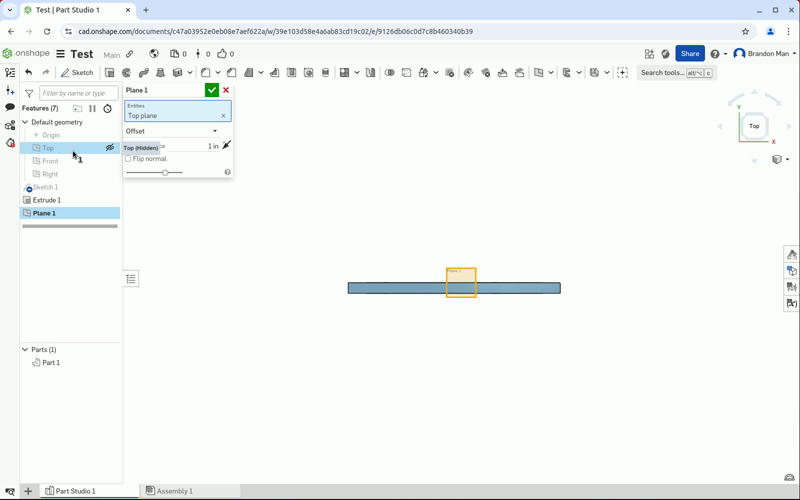
key(tab, 2)
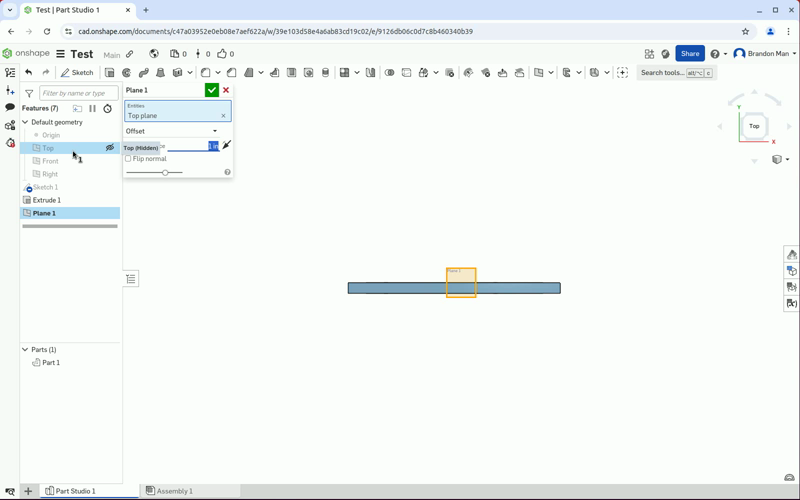
text(13.495)
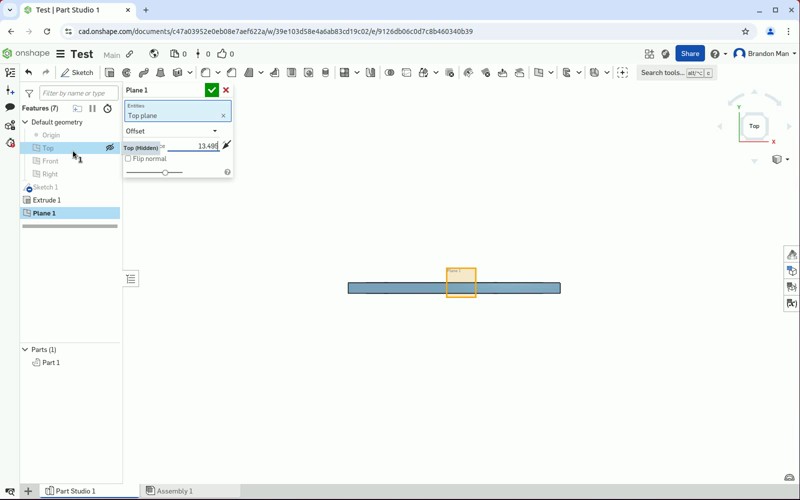
key(enter, 2)
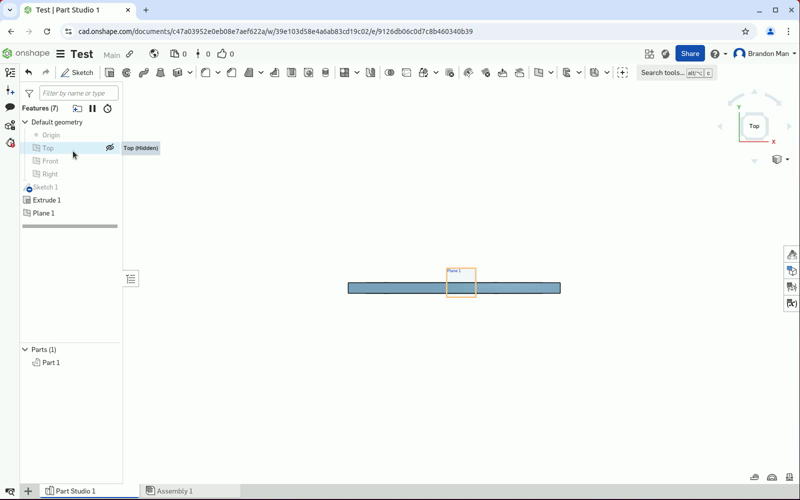
key(shift+s)
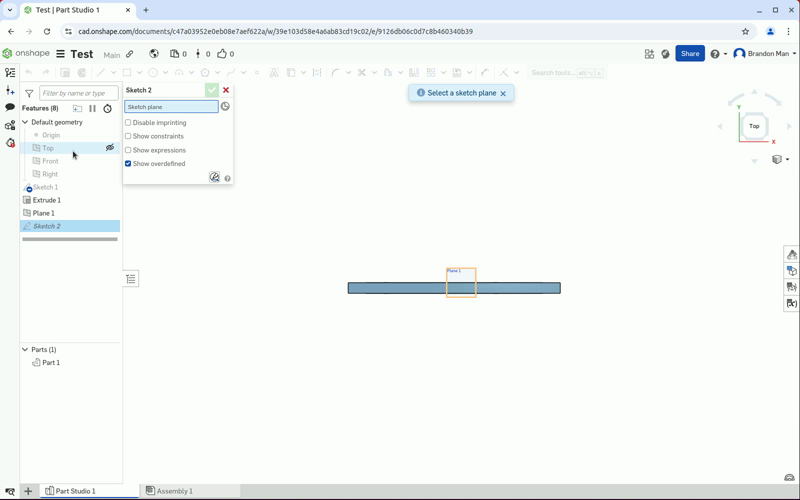
mouse_move(73, 215)
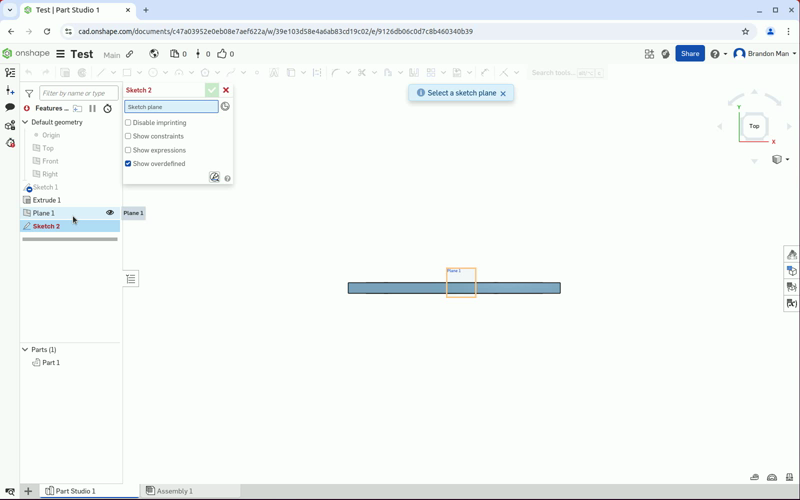
click(73, 215)
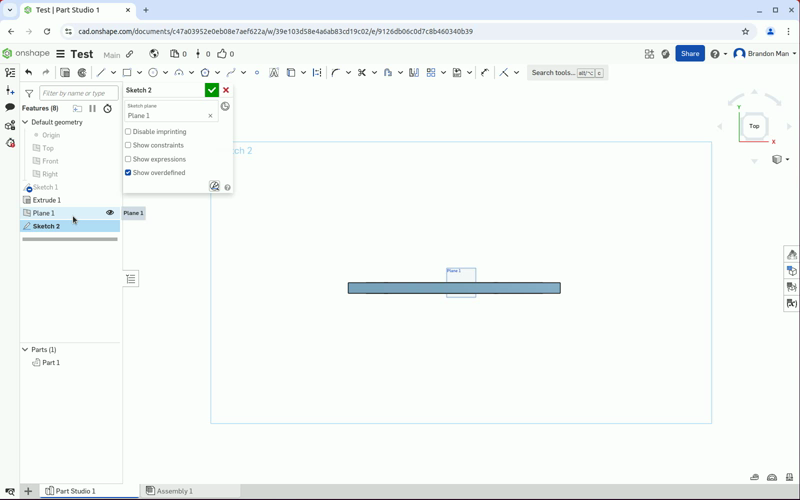
mouse_move(73, 352)
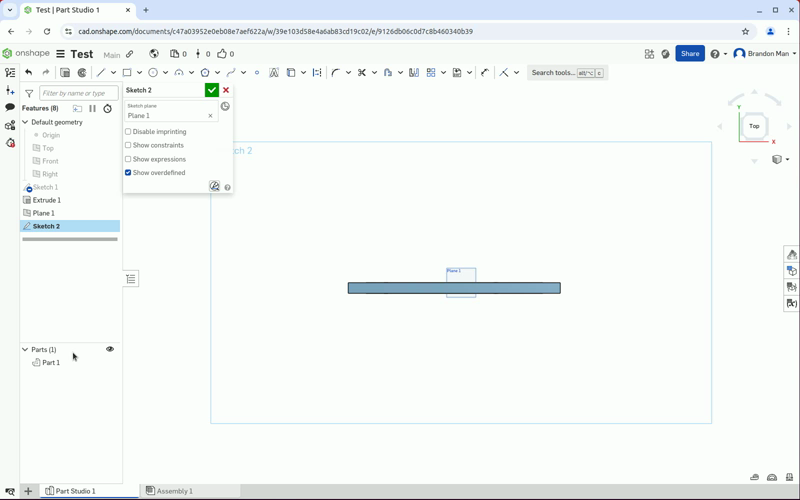
key(y)
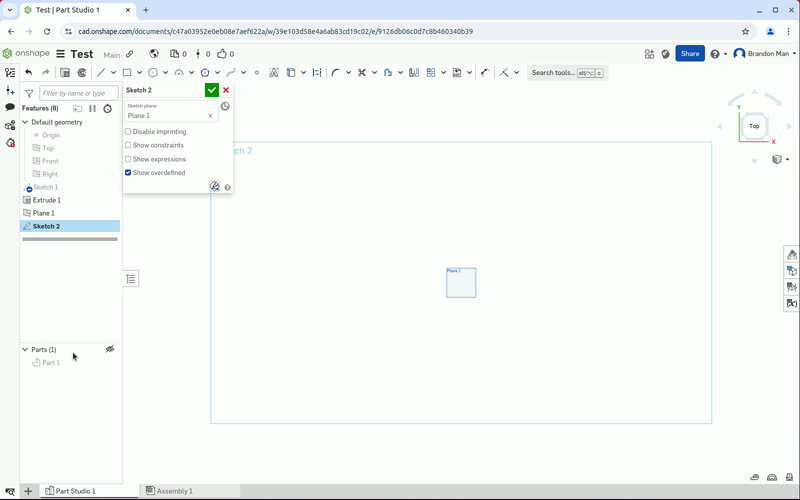
key(c)
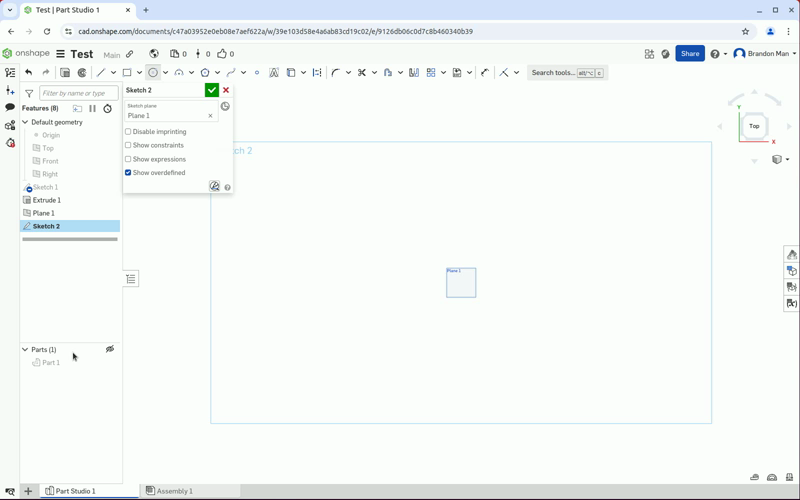
key_down(shift)
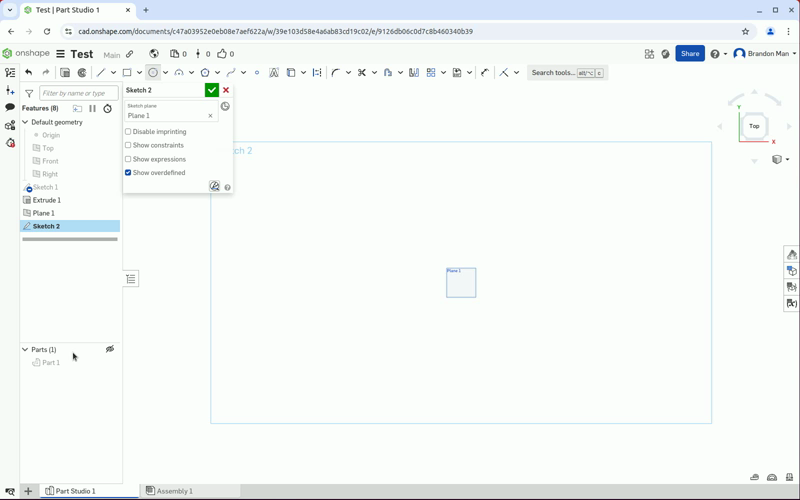
mouse_move(415, 287)
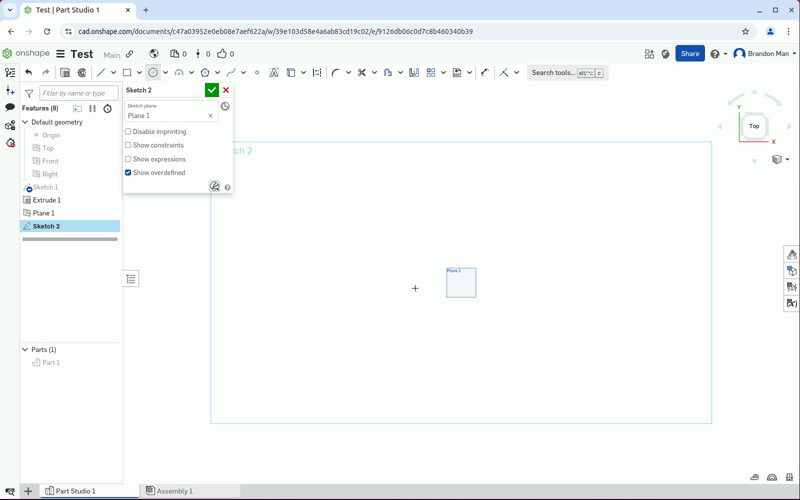
click(415, 287)
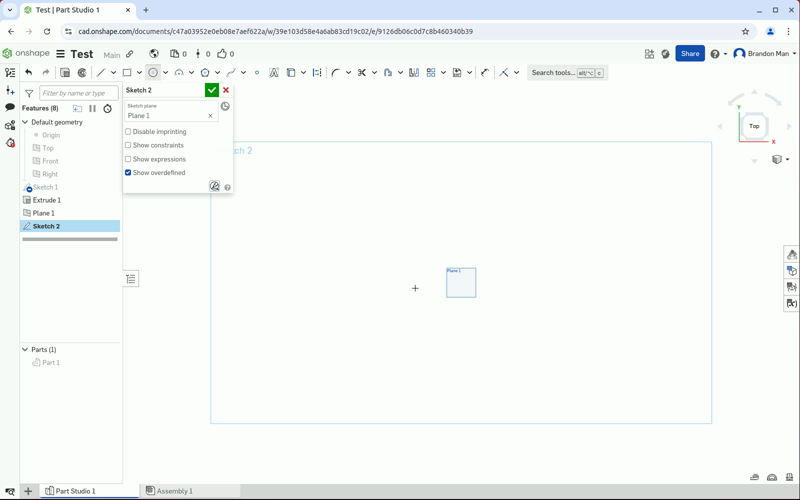
key_up(shift)
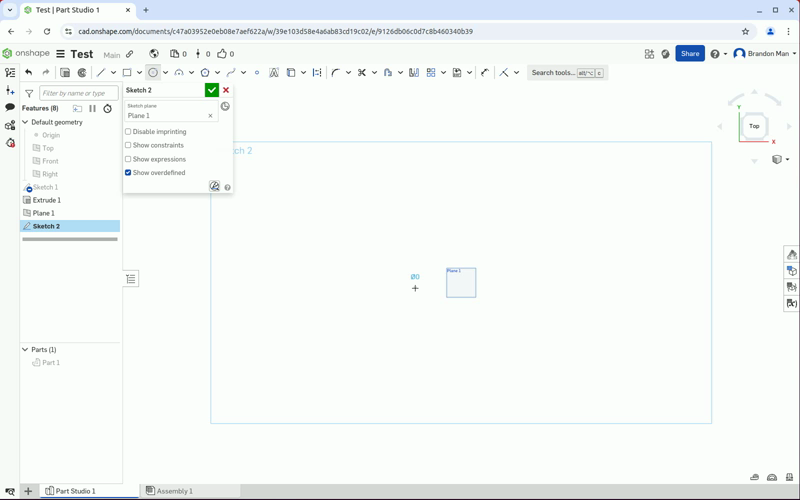
mouse_move(417, 287)
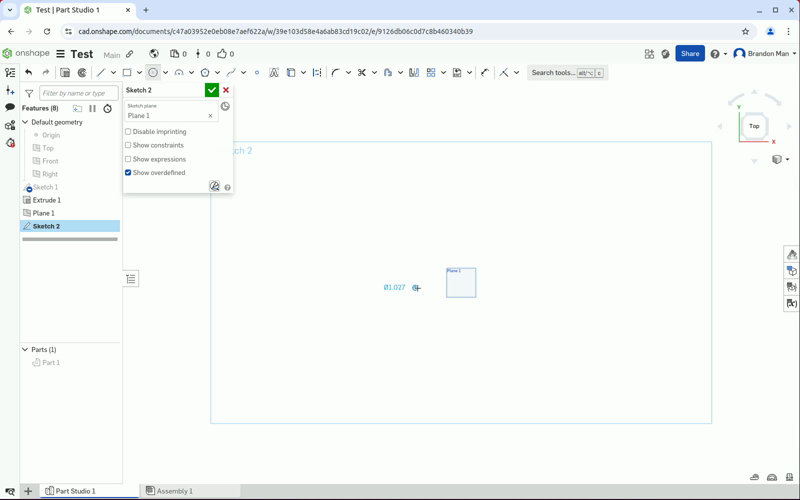
scroll(6)
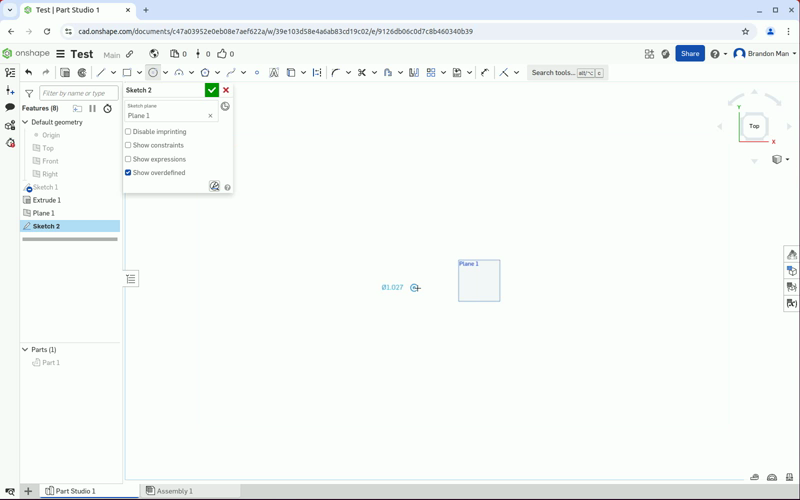
scroll(6)
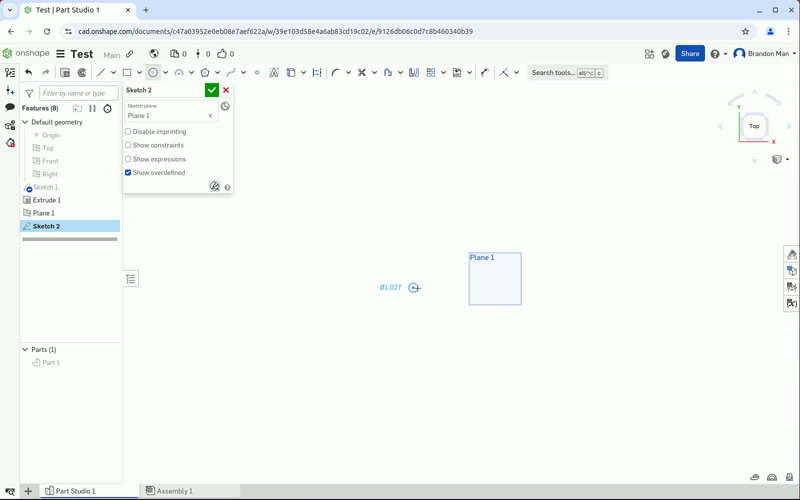
scroll(6)
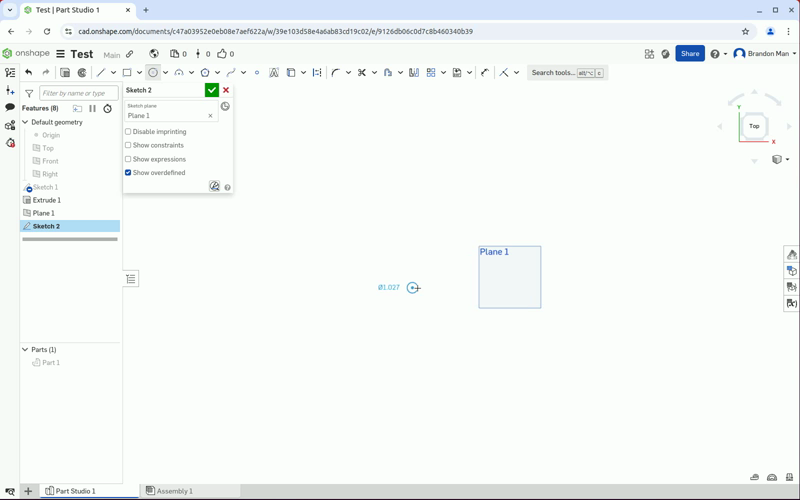
scroll(6)
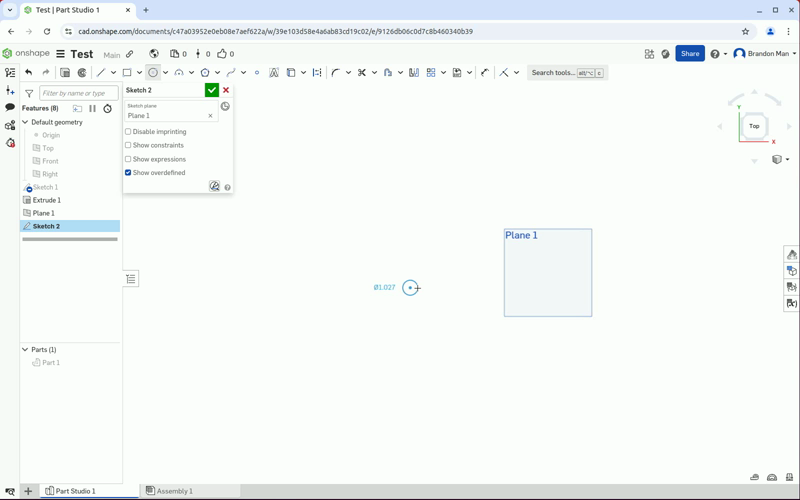
scroll(6)
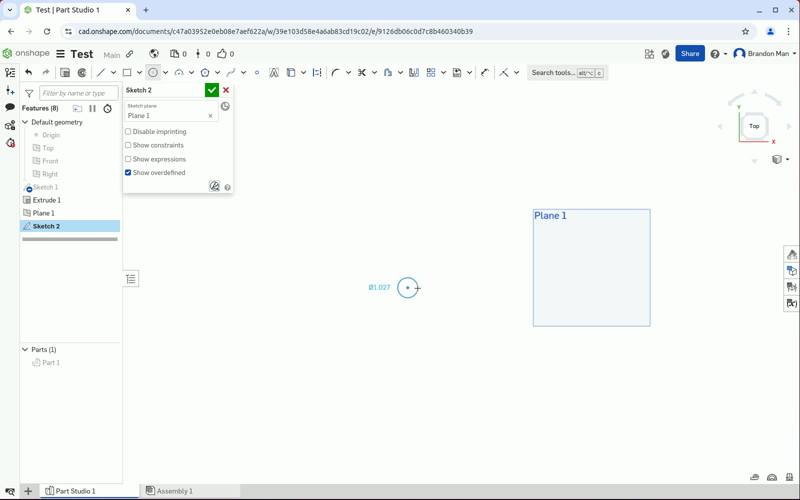
scroll(6)
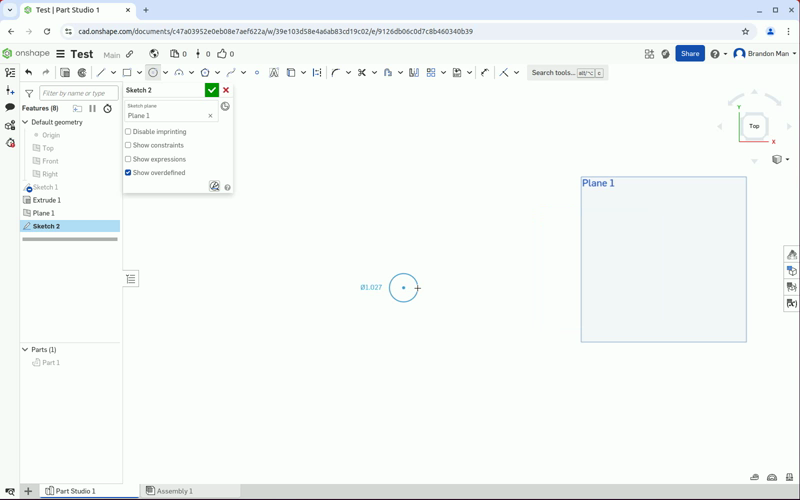
scroll(6)
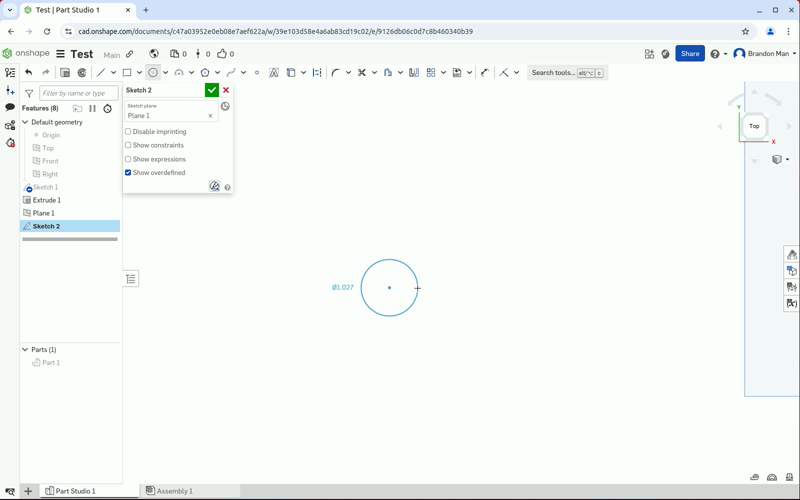
click(417, 287)
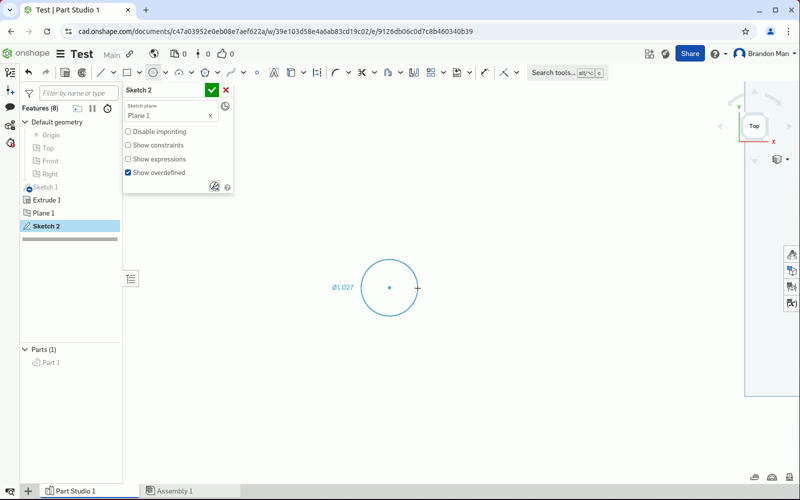
scroll(-6)
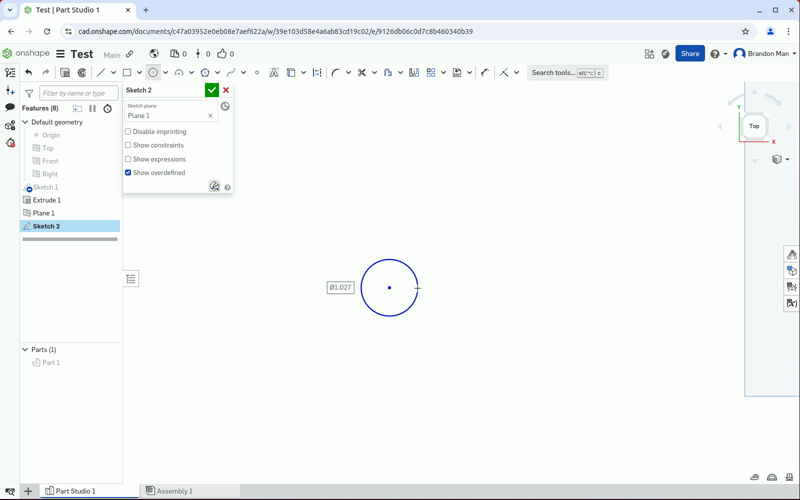
scroll(-6)
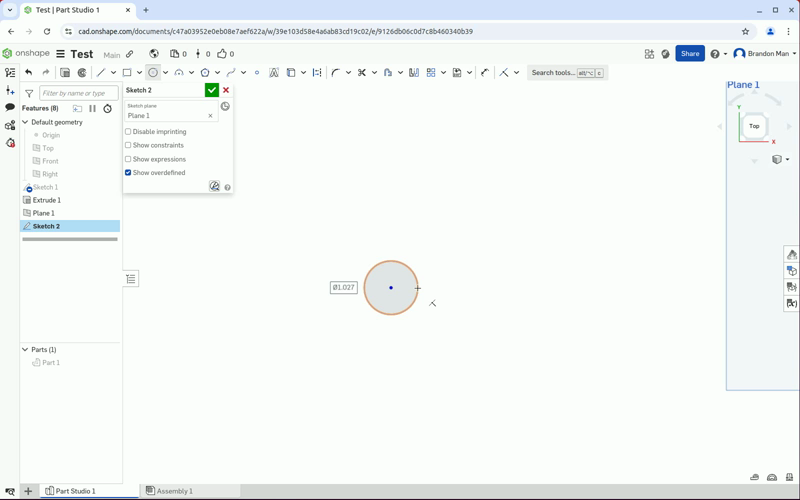
scroll(-6)
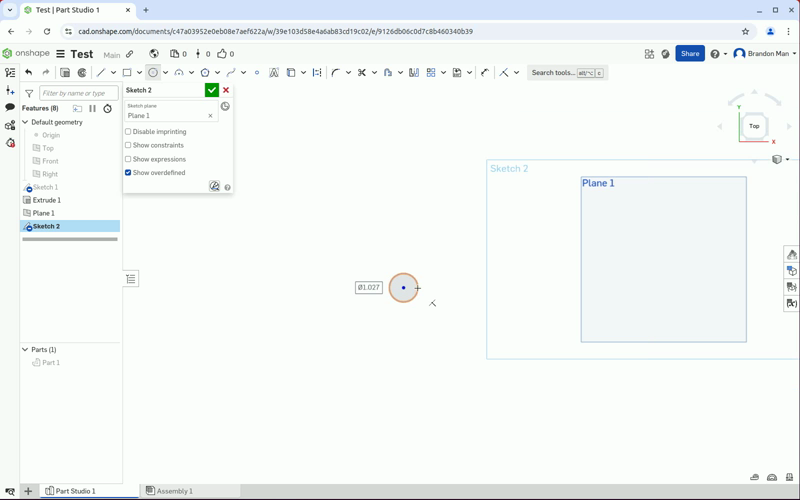
scroll(-6)
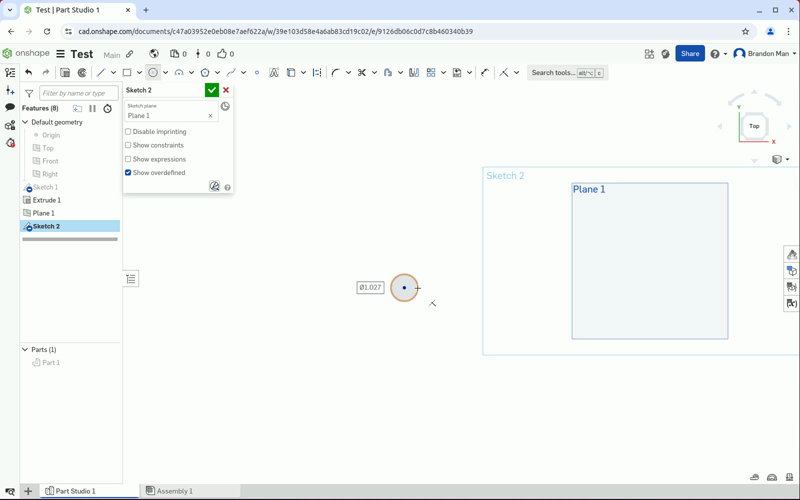
scroll(-6)
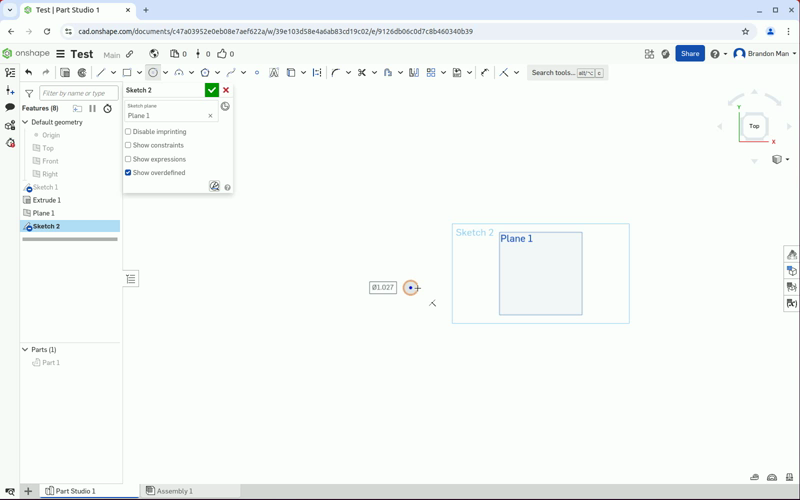
scroll(-6)
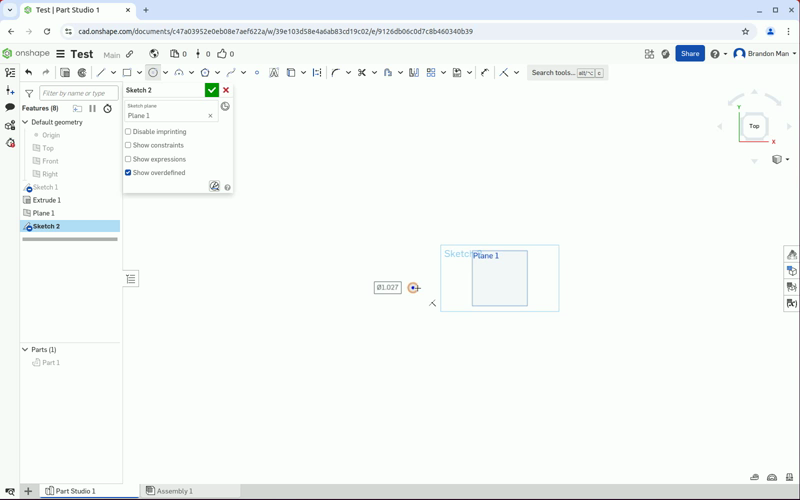
scroll(-6)
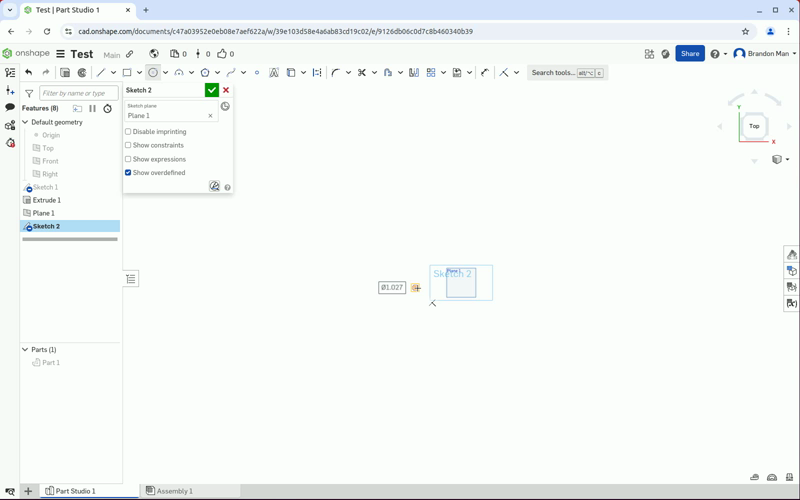
key(esc)
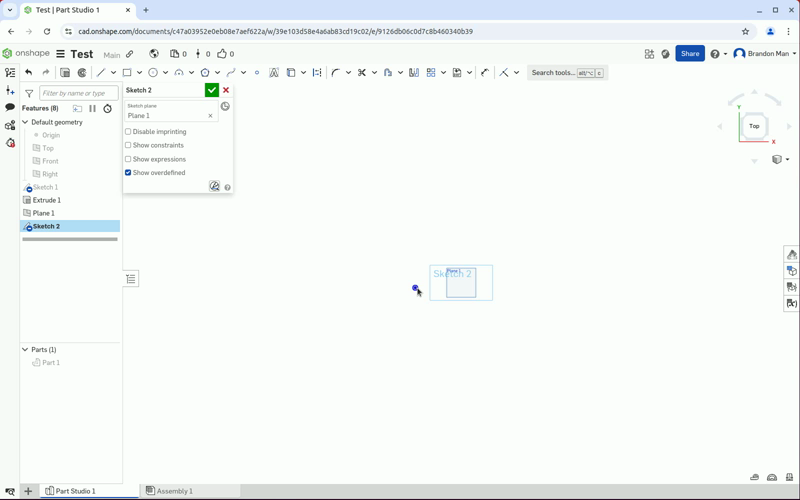
mouse_move(414, 287)
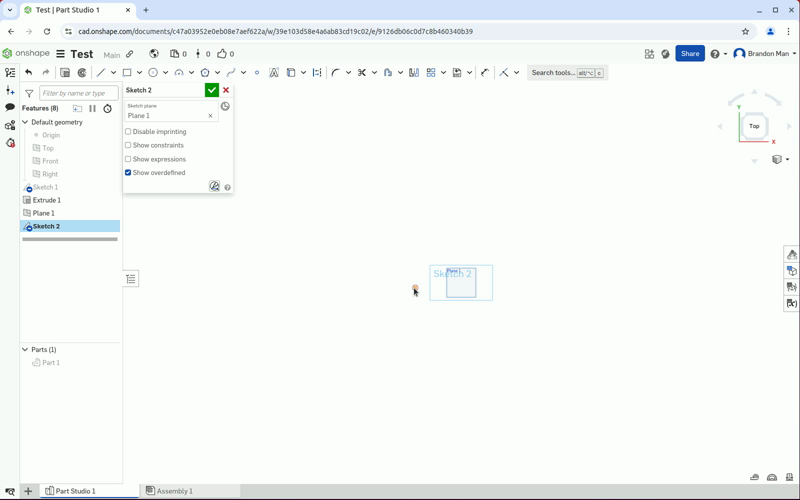
scroll(6)
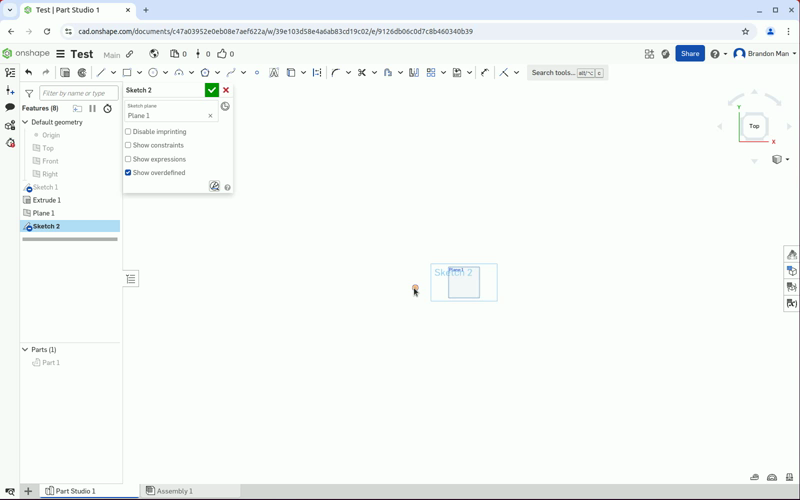
scroll(6)
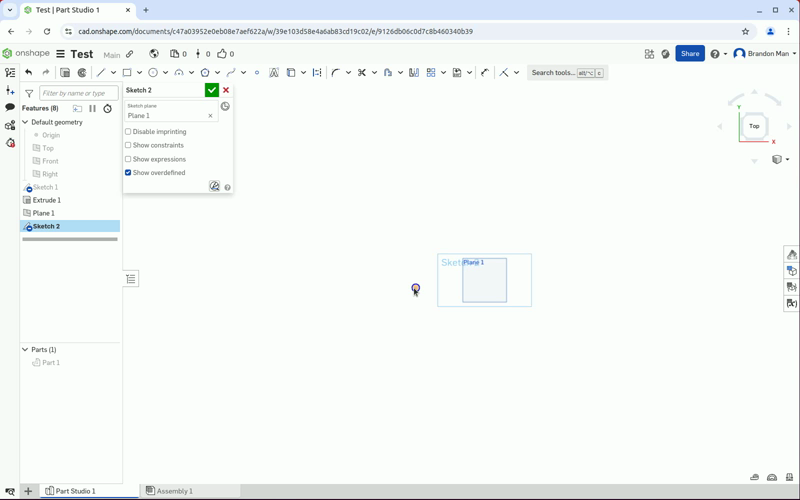
scroll(6)
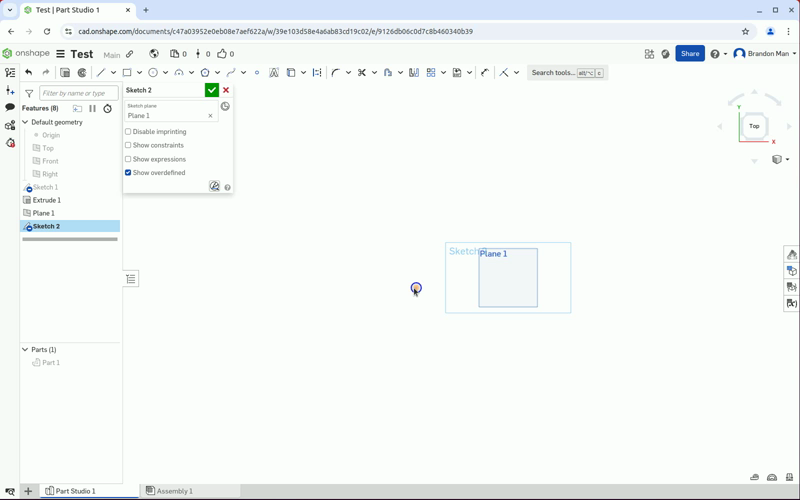
scroll(6)
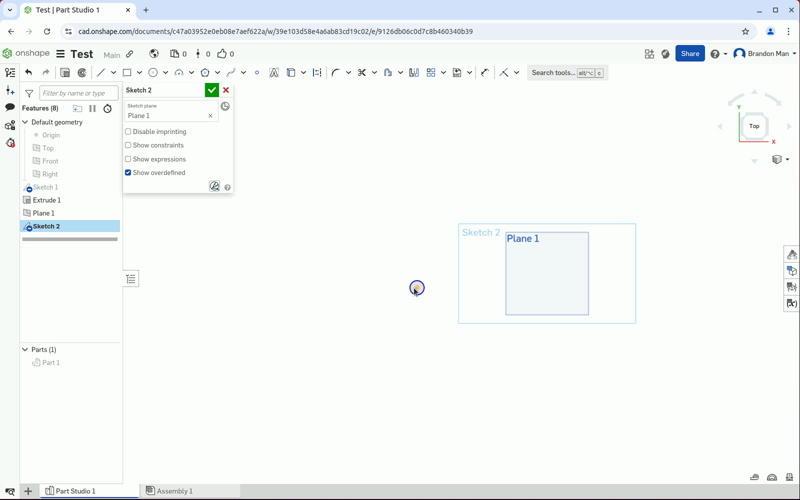
scroll(6)
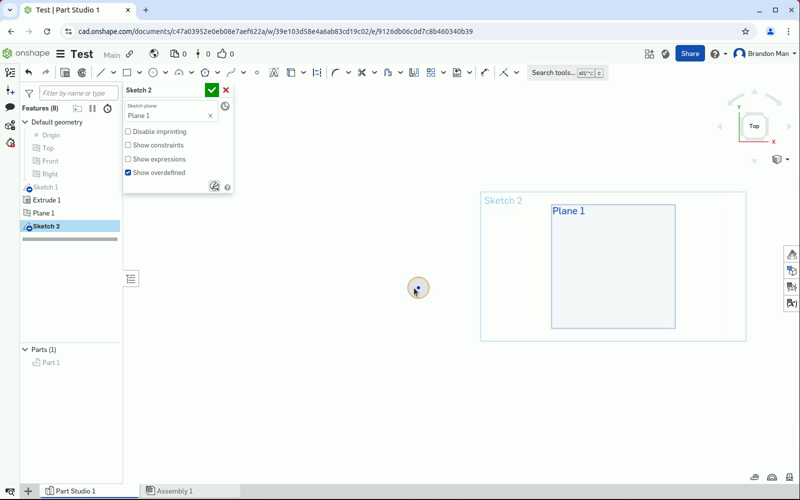
scroll(6)
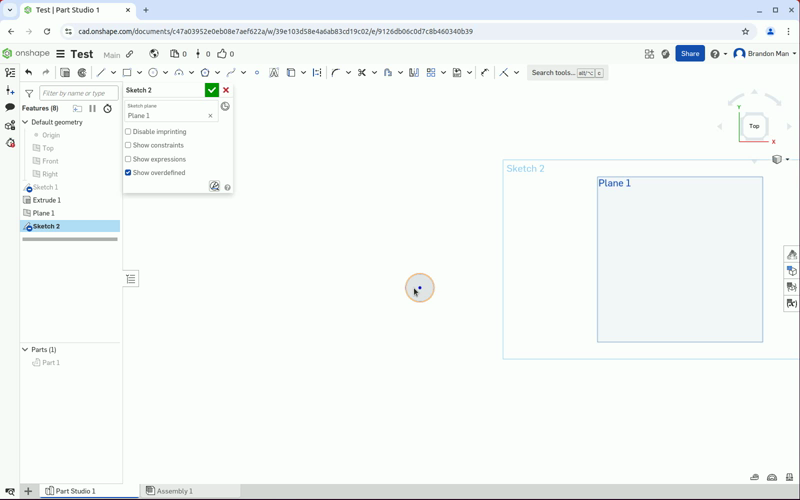
scroll(6)
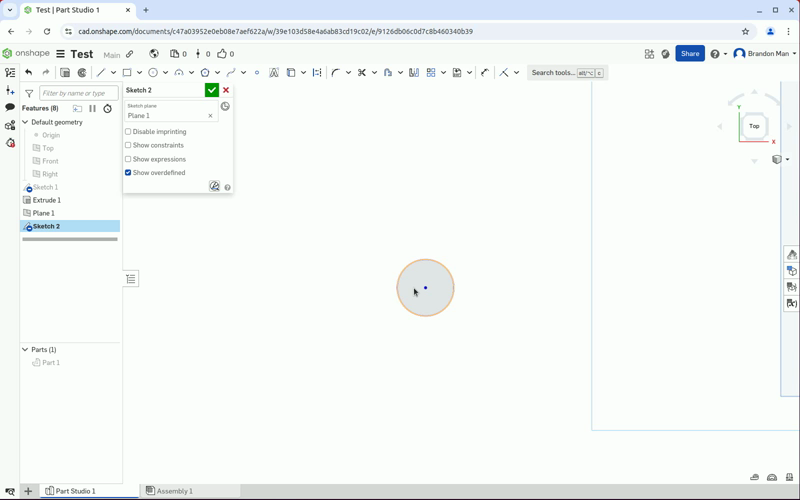
click(414, 287)
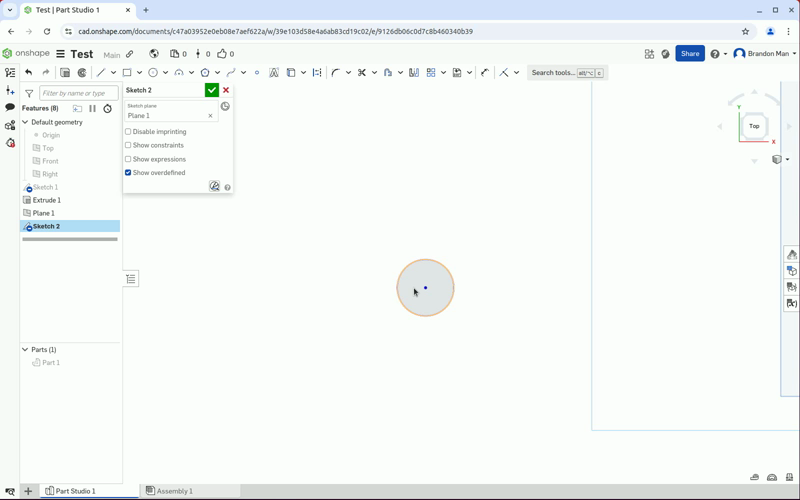
scroll(-6)
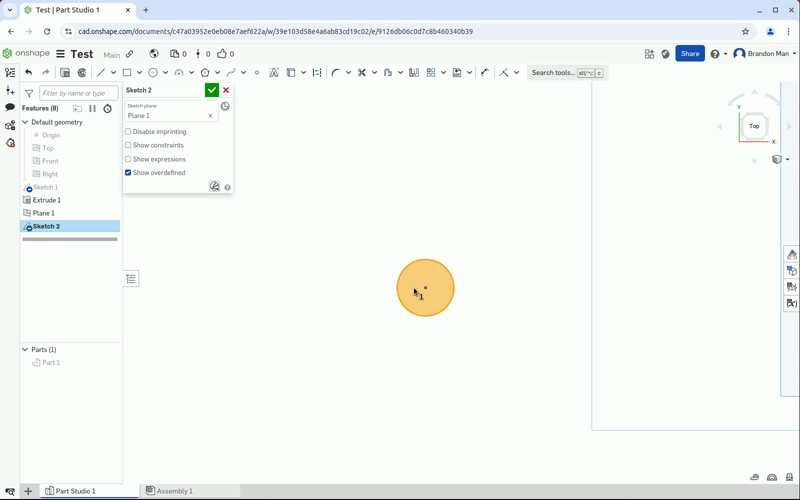
scroll(-6)
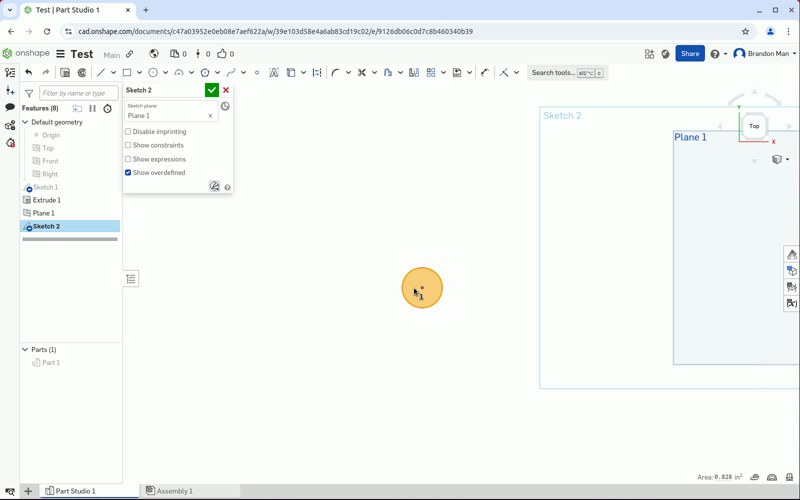
scroll(-6)
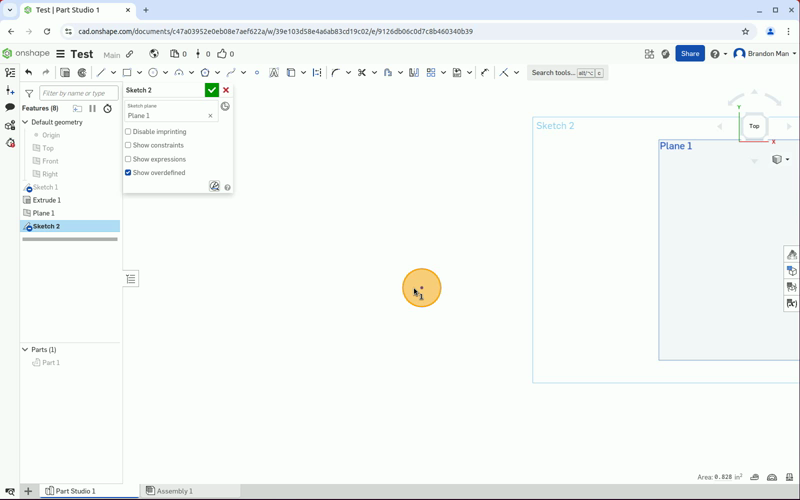
scroll(-6)
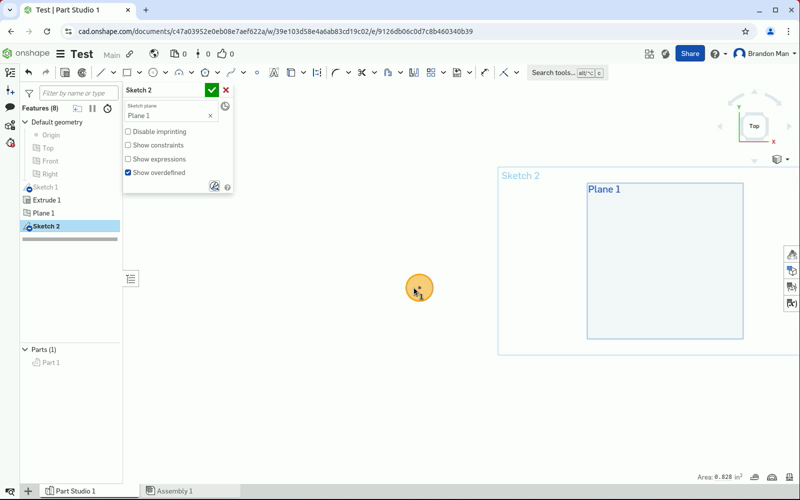
scroll(-6)
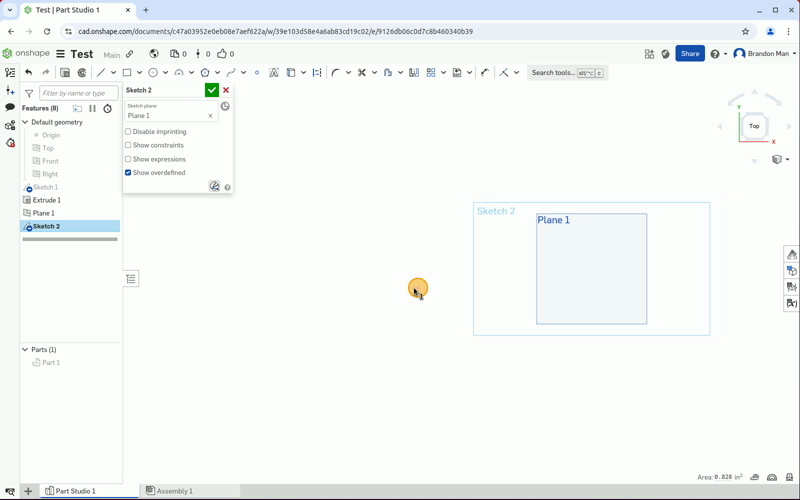
scroll(-6)
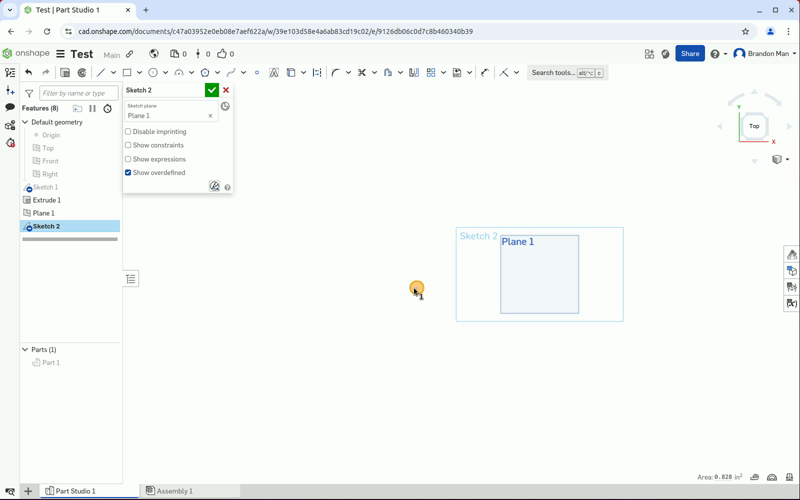
scroll(-6)
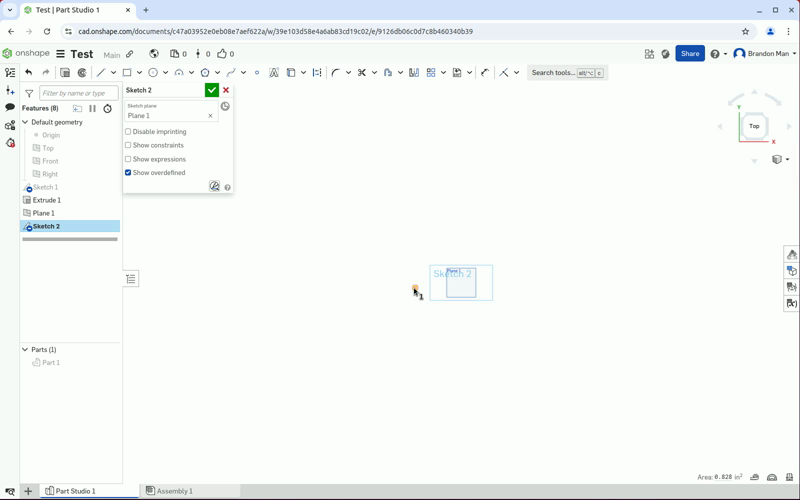
mouse_move(73, 352)
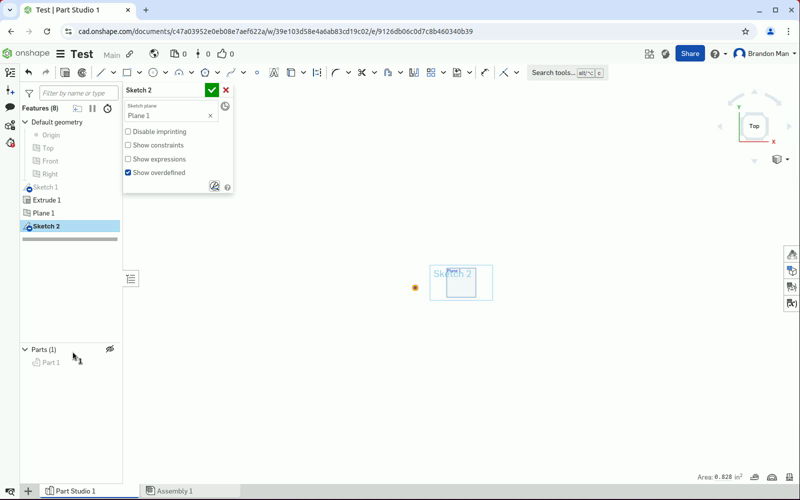
key(shift+y)
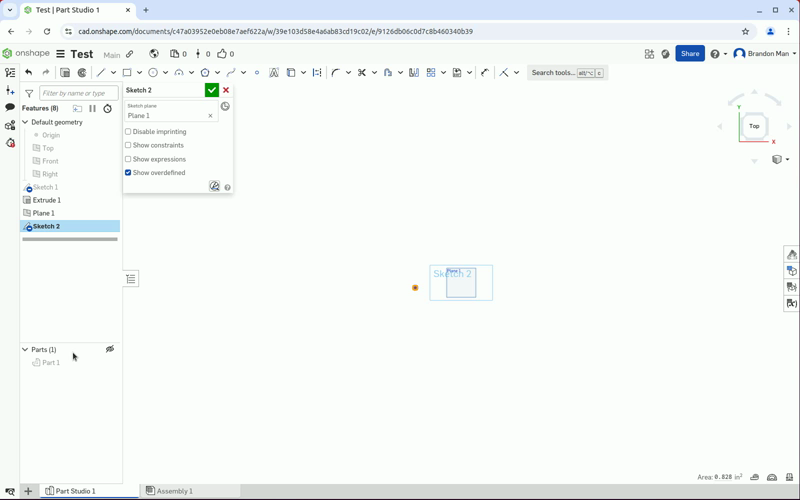
key(shift+e)
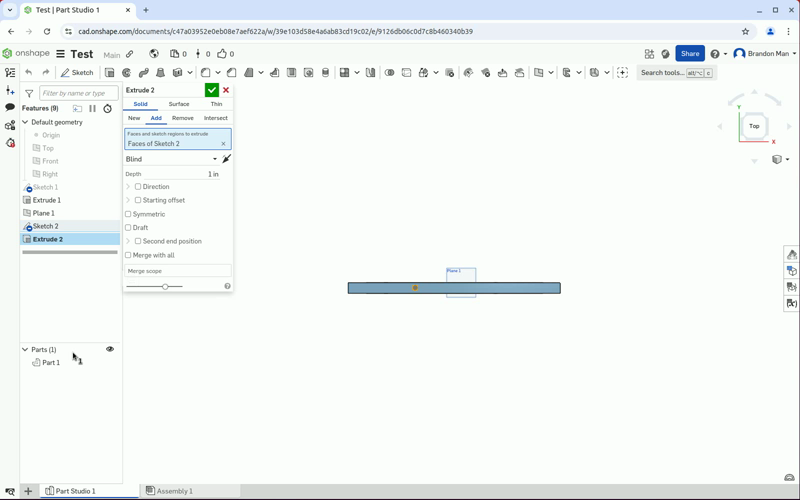
mouse_move(143, 106)
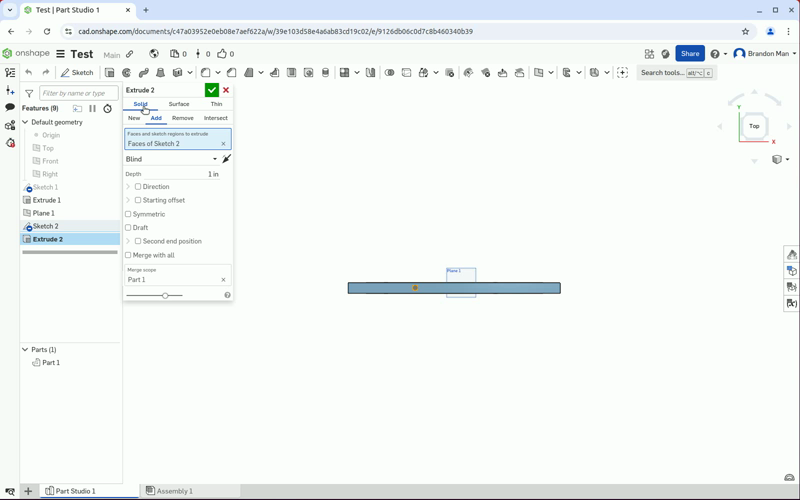
click(143, 106)
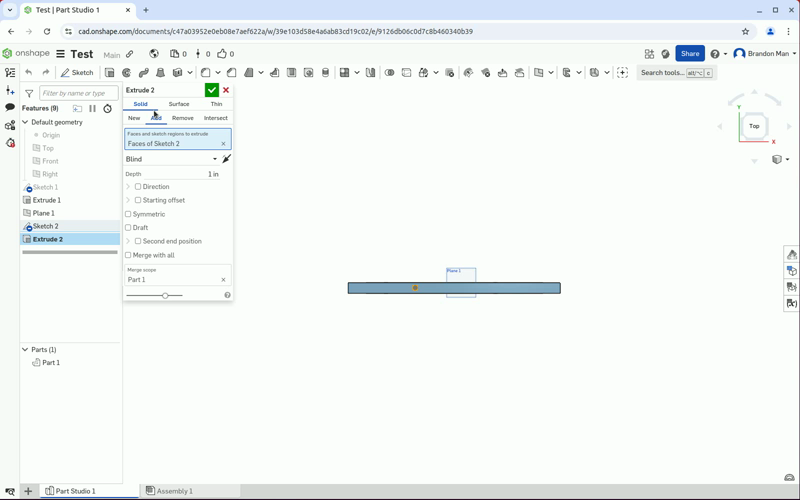
mouse_move(186, 120)
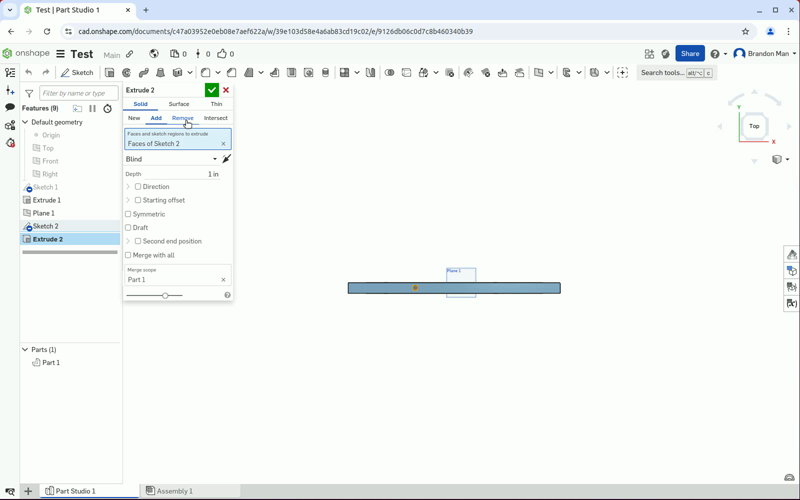
click(186, 120)
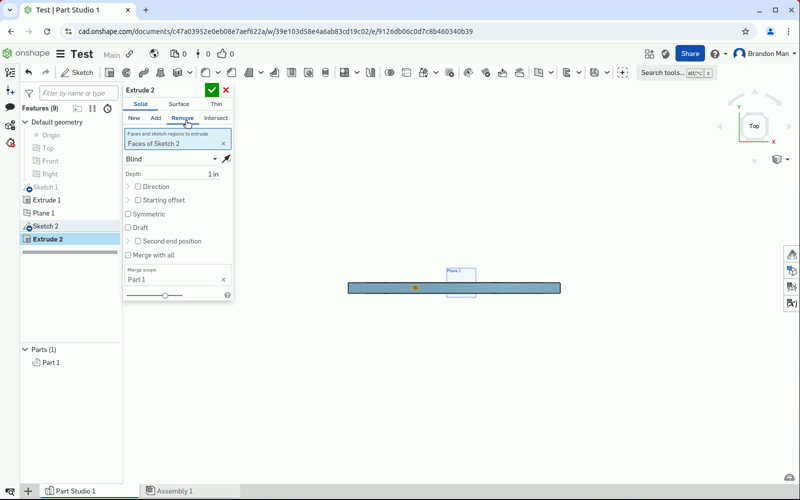
key(tab, 4)
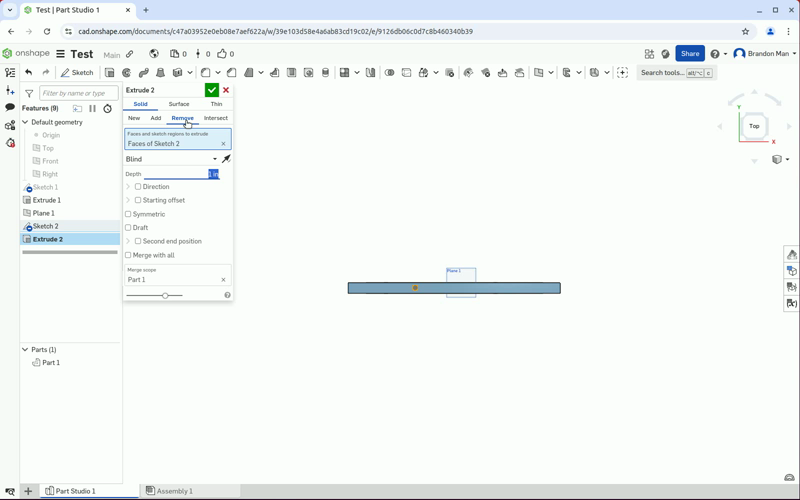
text(4.574)
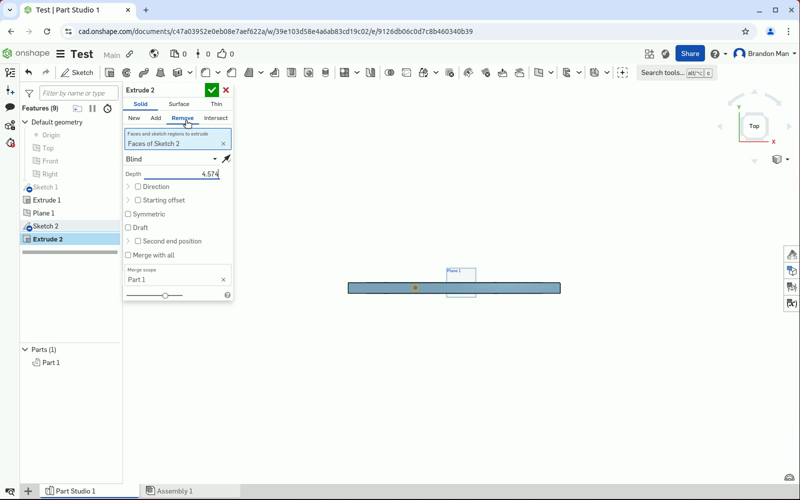
key(tab, 6)
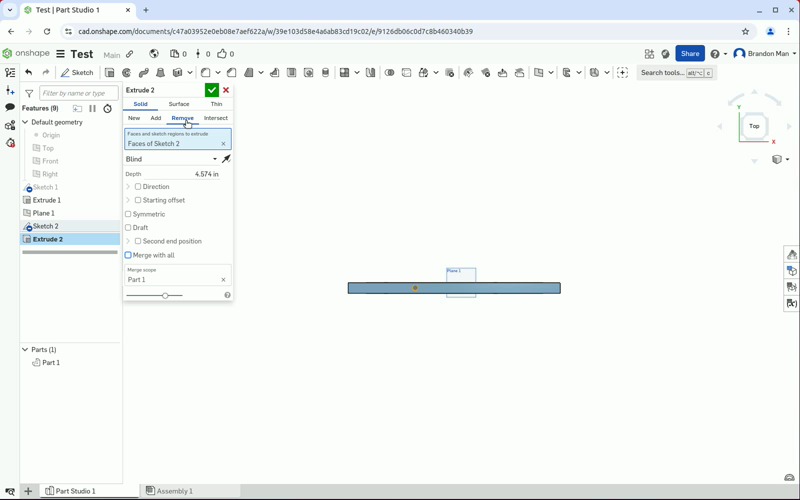
key(space)
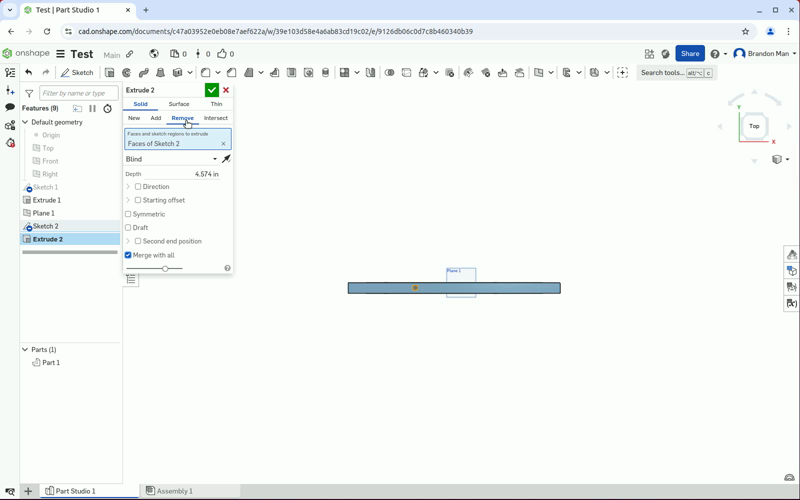
key(enter)
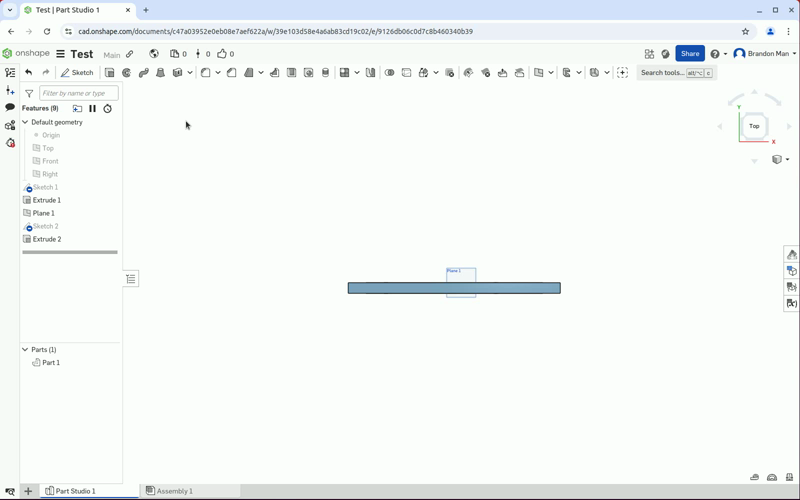
key(shift+h)
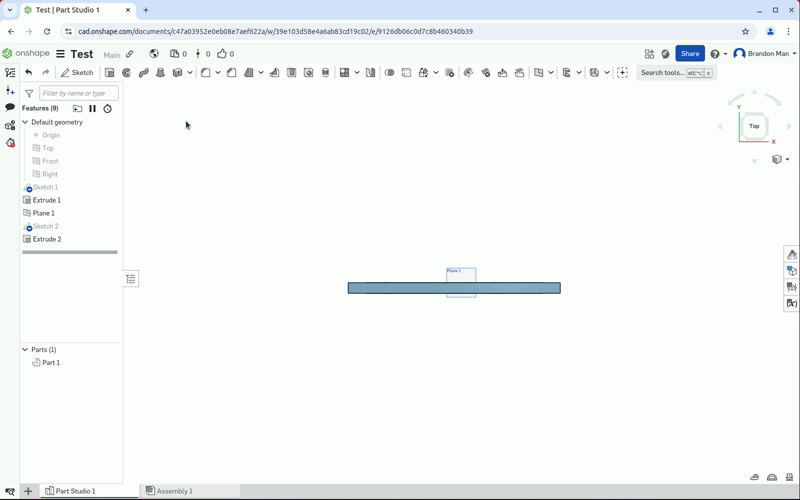
key(shift+h)
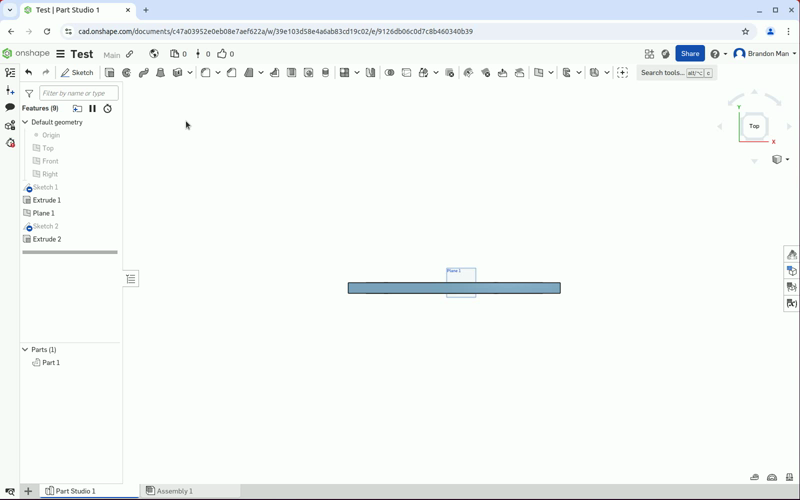
mouse_move(73, 189)
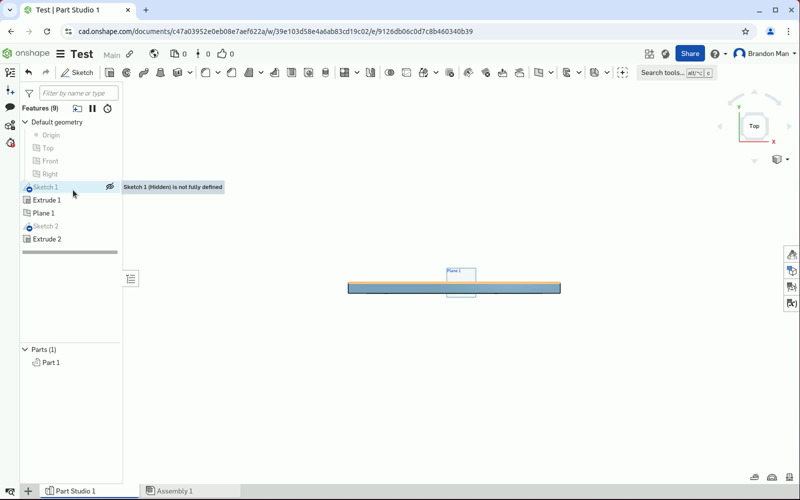
click(73, 189)
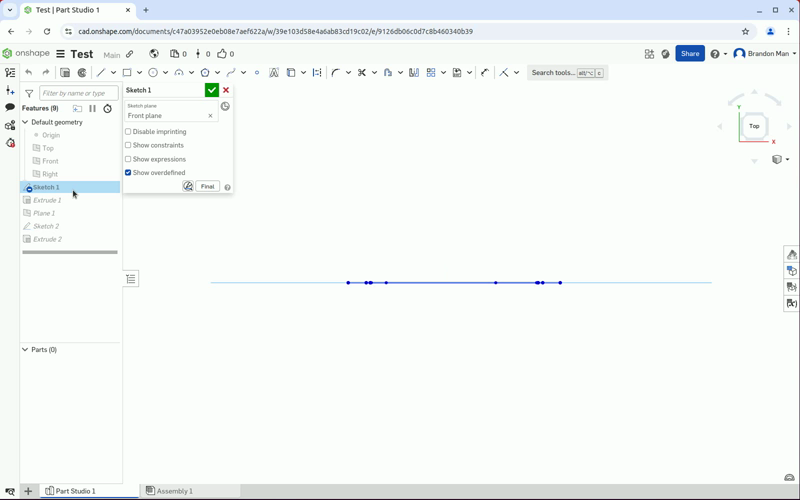
mouse_move(229, 92)
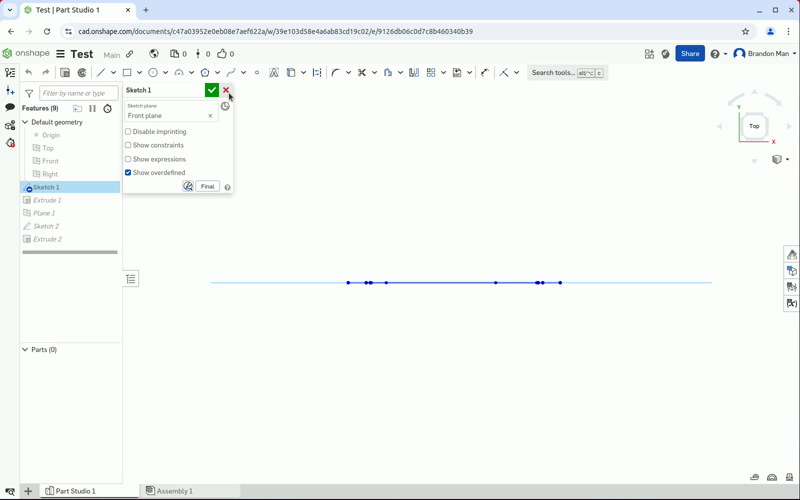
click(229, 92)
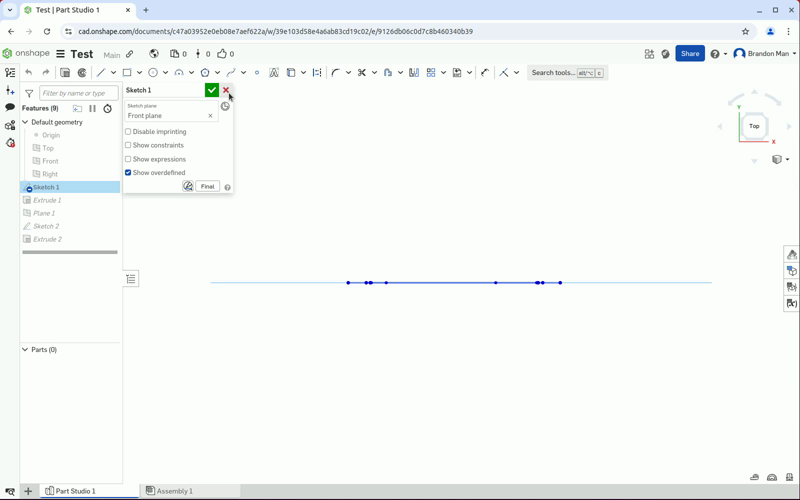
key(shift+s)
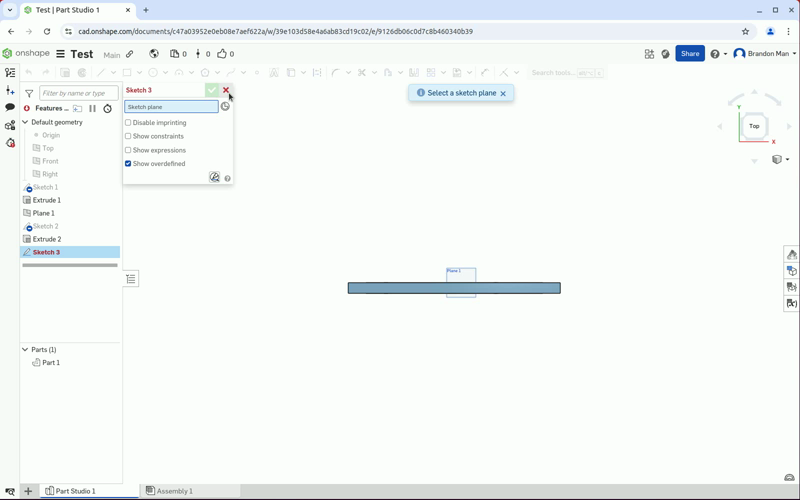
mouse_move(73, 215)
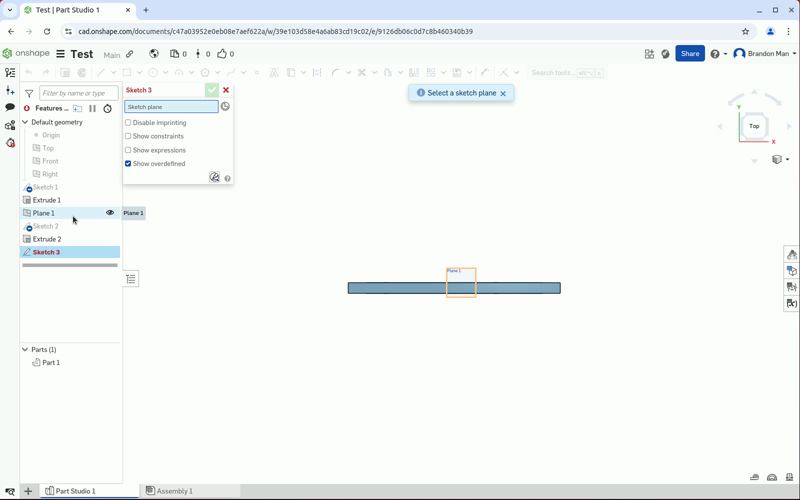
click(73, 215)
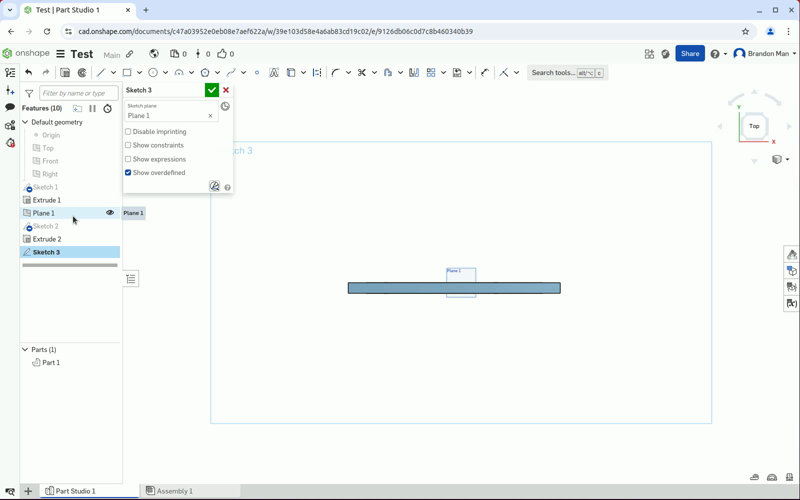
mouse_move(73, 352)
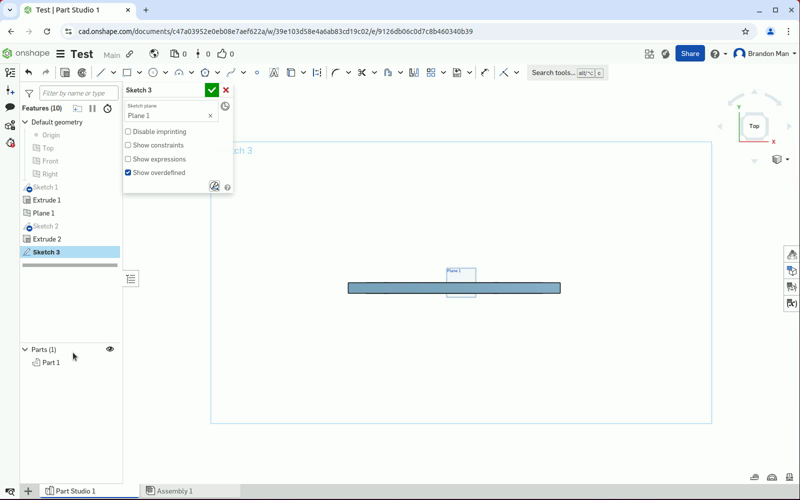
key(y)
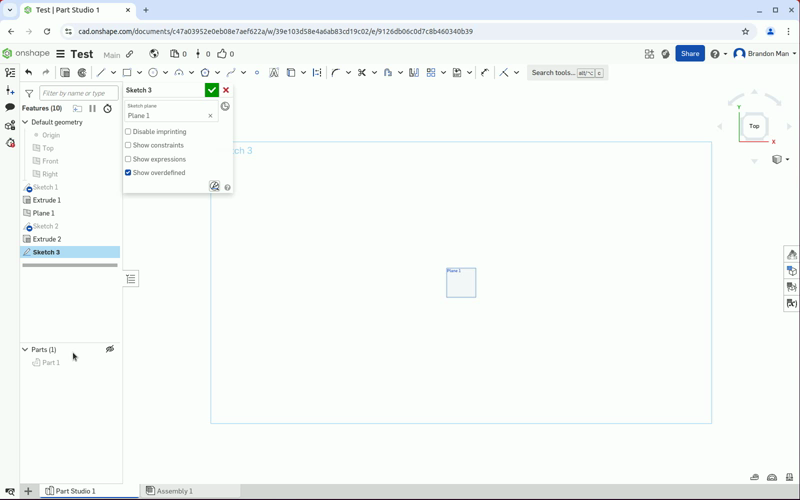
key(c)
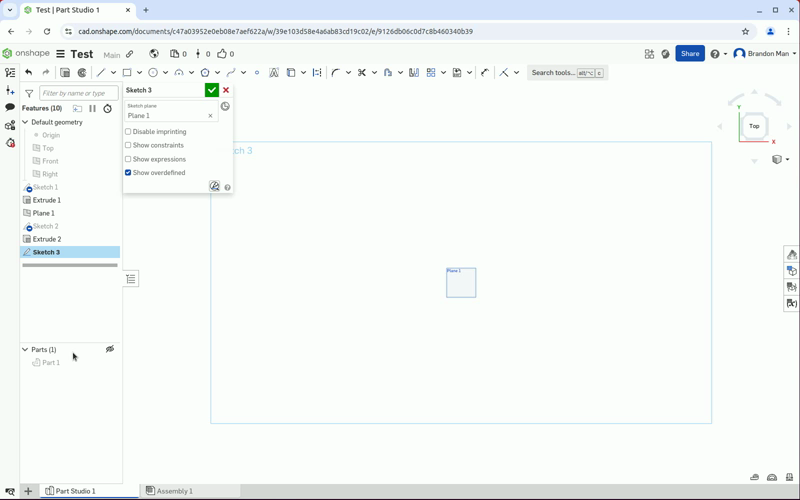
key_down(shift)
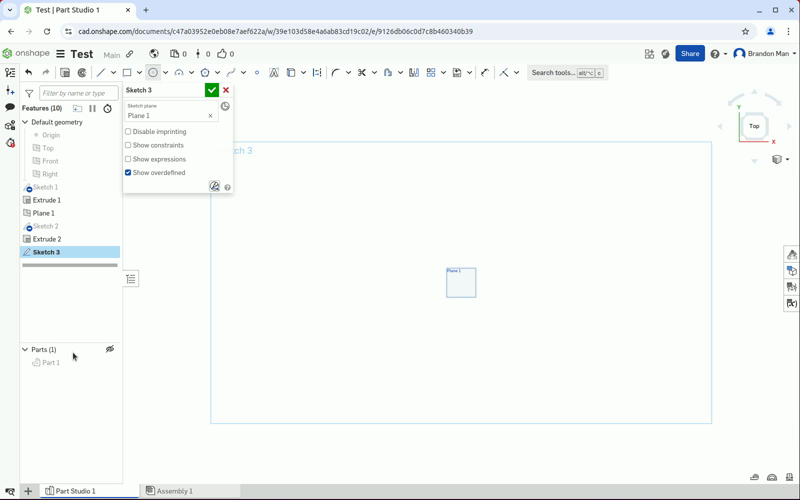
mouse_move(524, 287)
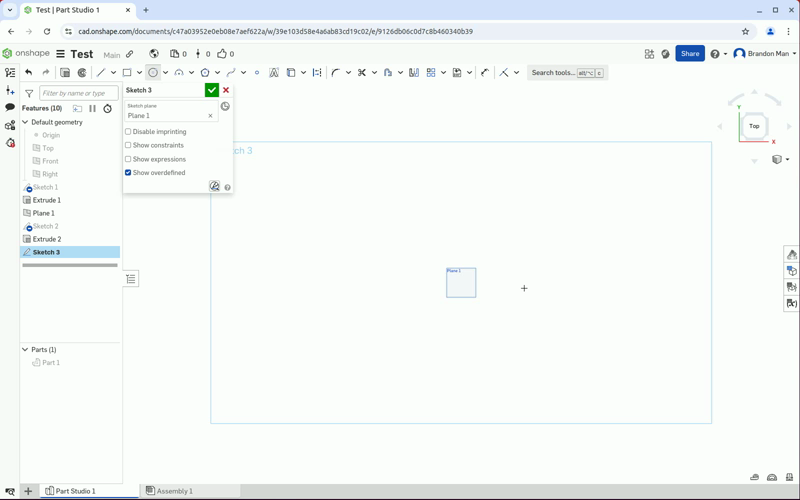
click(524, 287)
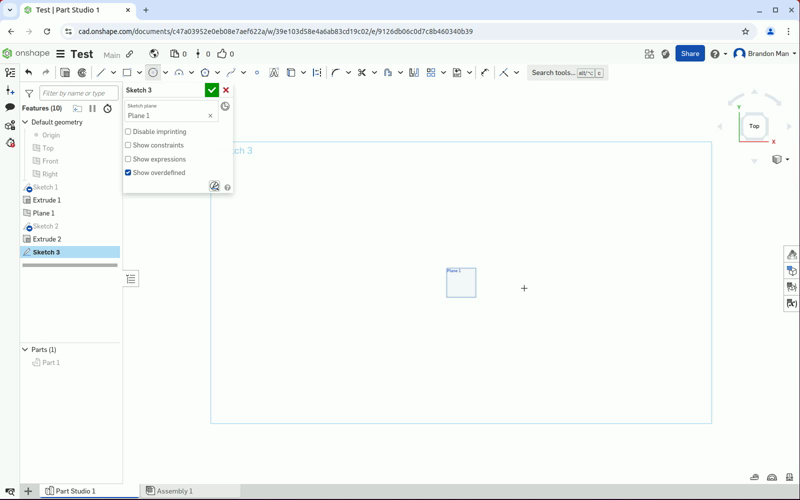
key_up(shift)
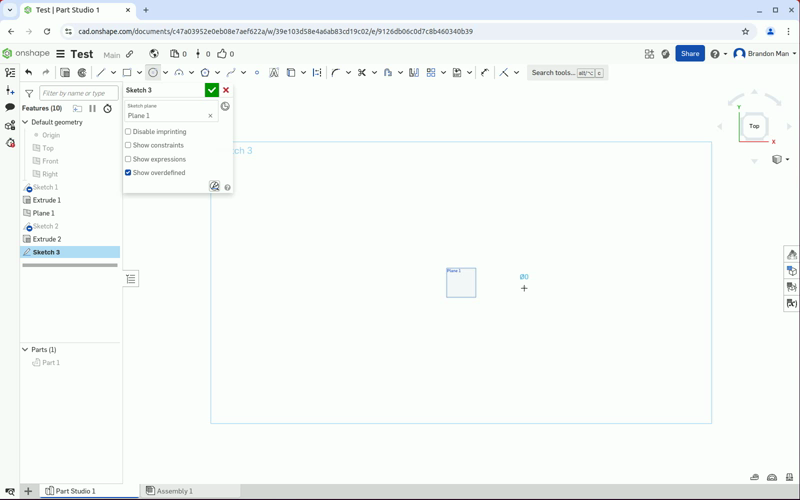
mouse_move(526, 287)
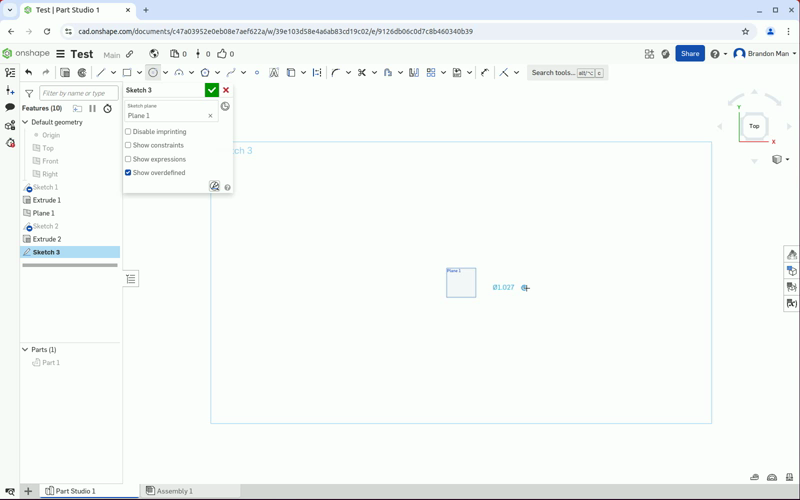
scroll(6)
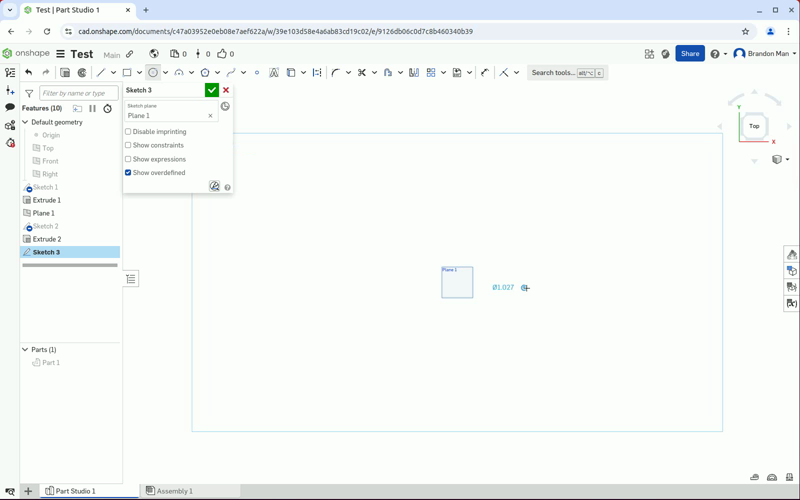
scroll(6)
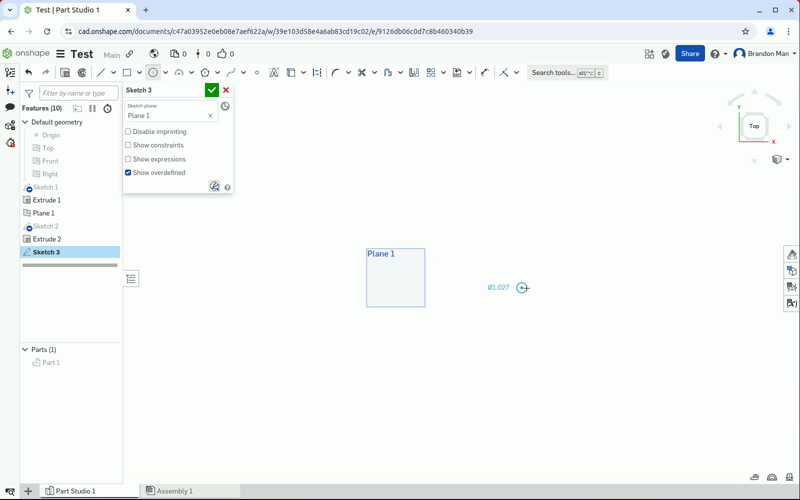
scroll(6)
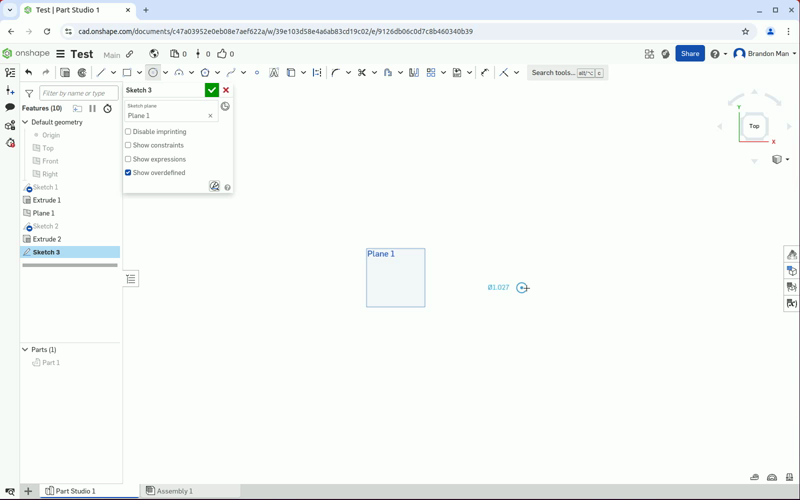
scroll(6)
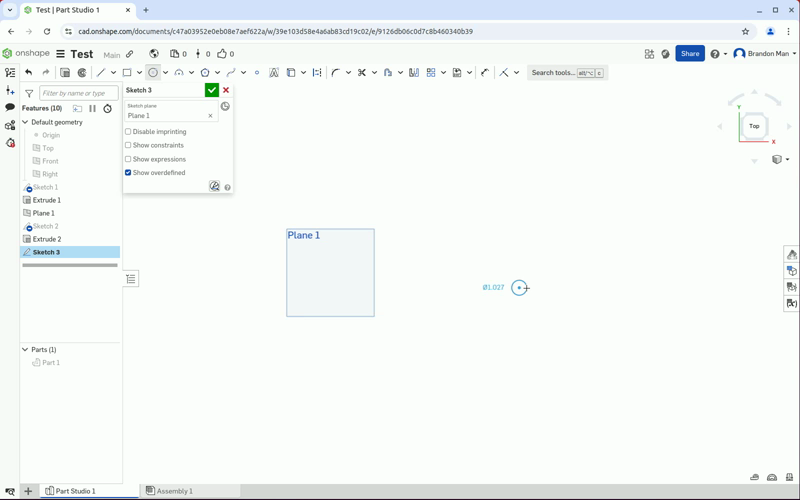
scroll(6)
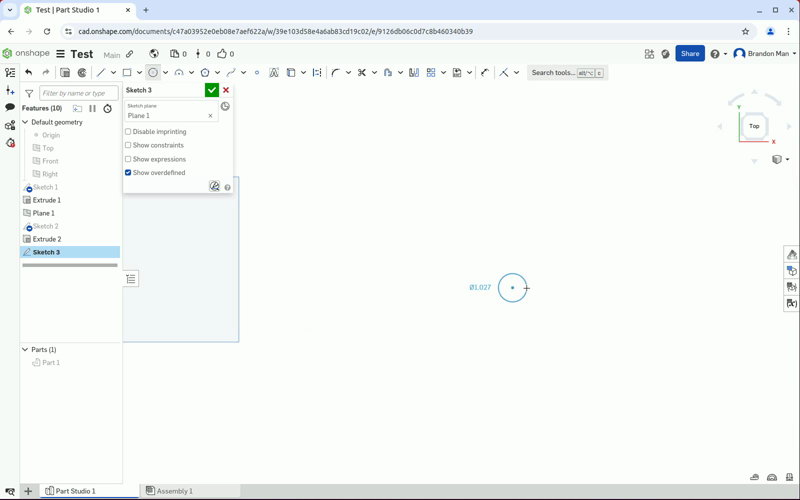
scroll(6)
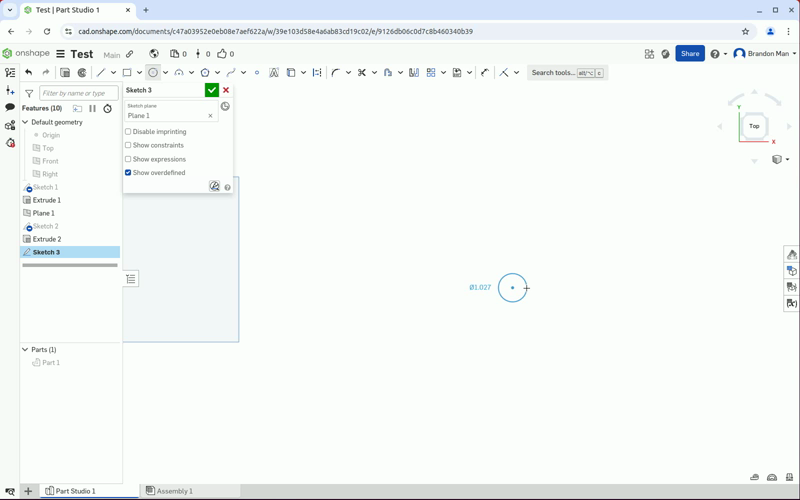
scroll(6)
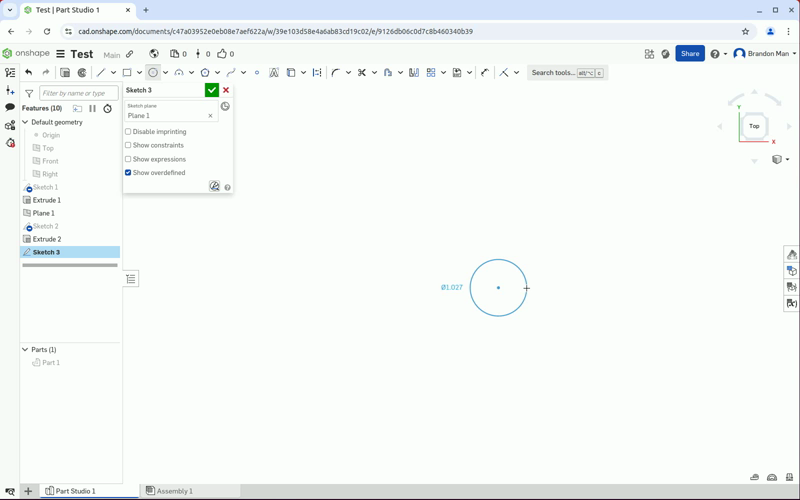
click(526, 287)
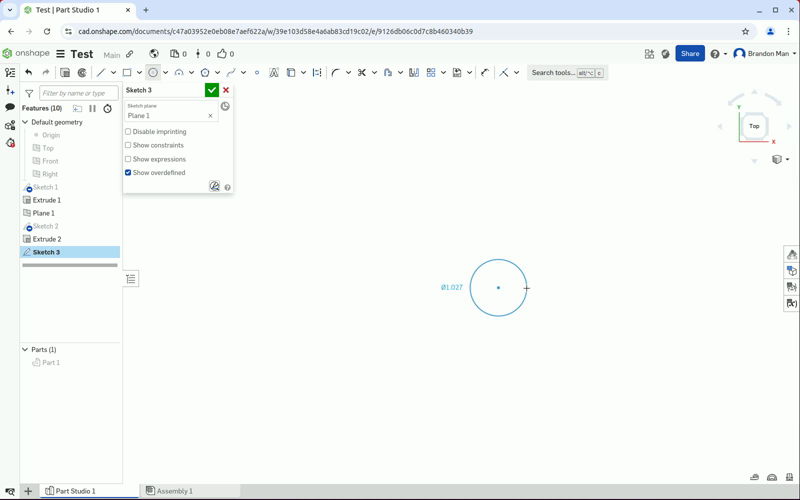
scroll(-6)
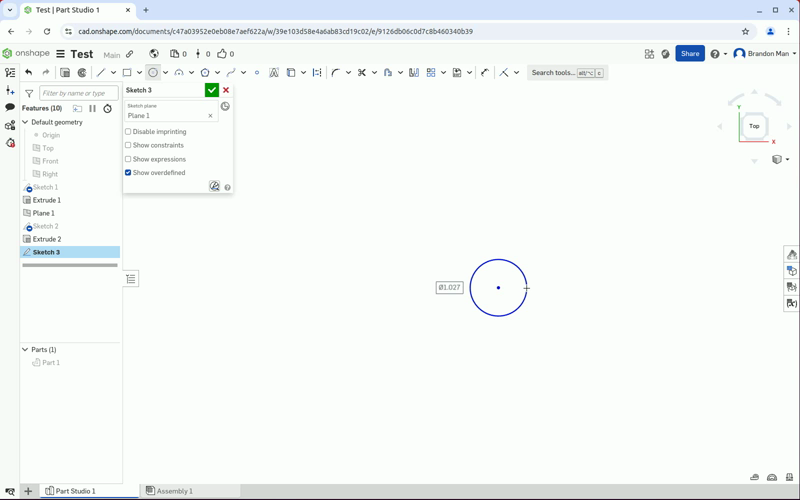
scroll(-6)
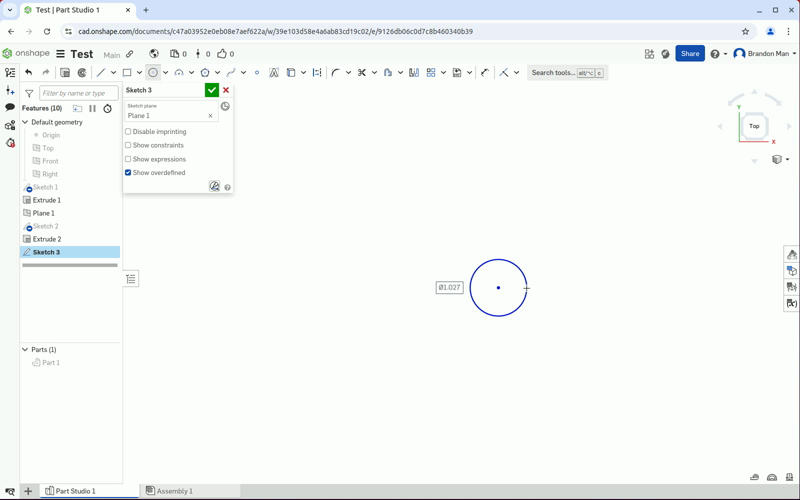
scroll(-6)
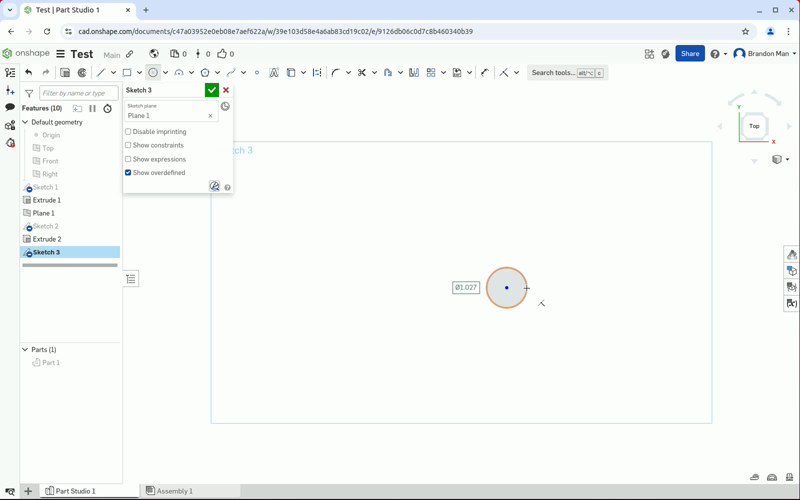
scroll(-6)
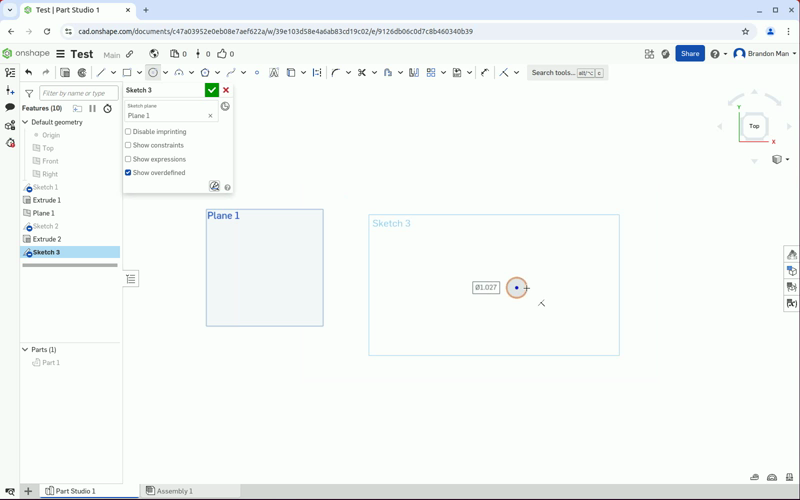
scroll(-6)
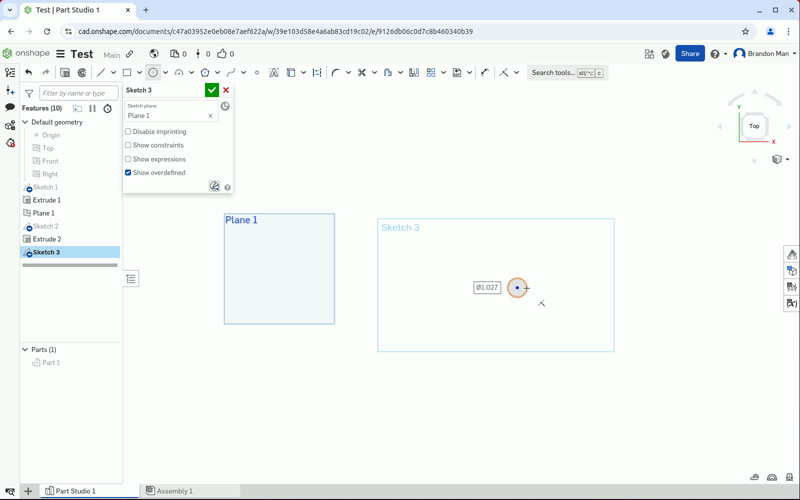
scroll(-6)
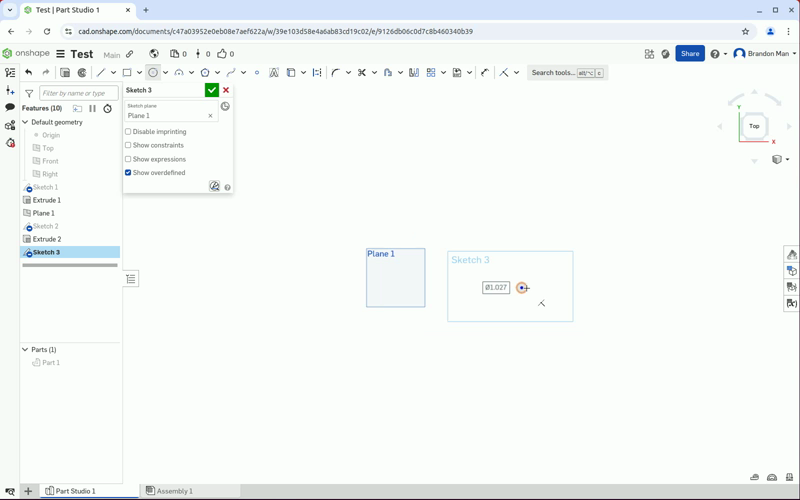
scroll(-6)
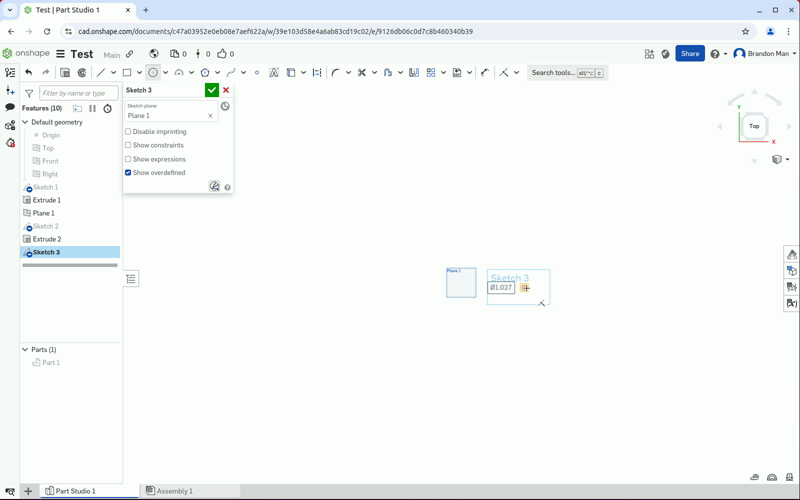
key(esc)
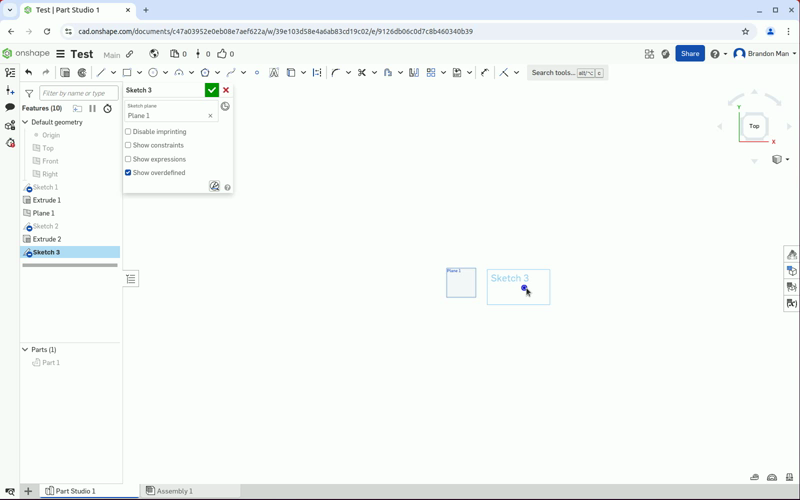
mouse_move(524, 287)
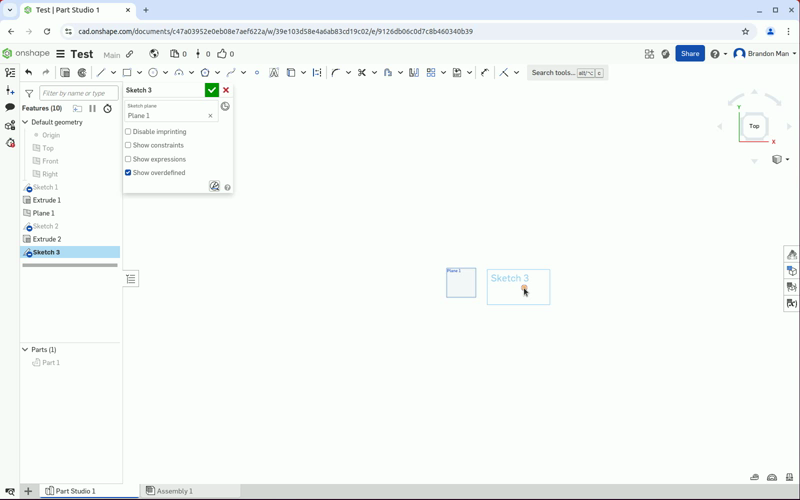
scroll(6)
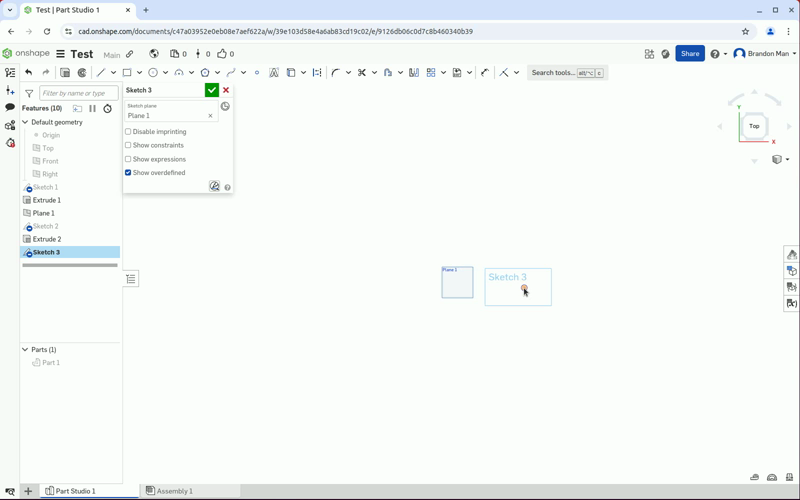
scroll(6)
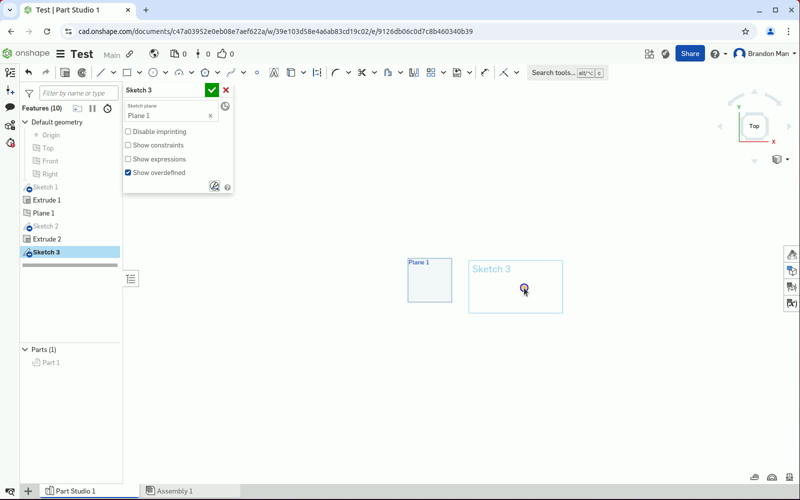
scroll(6)
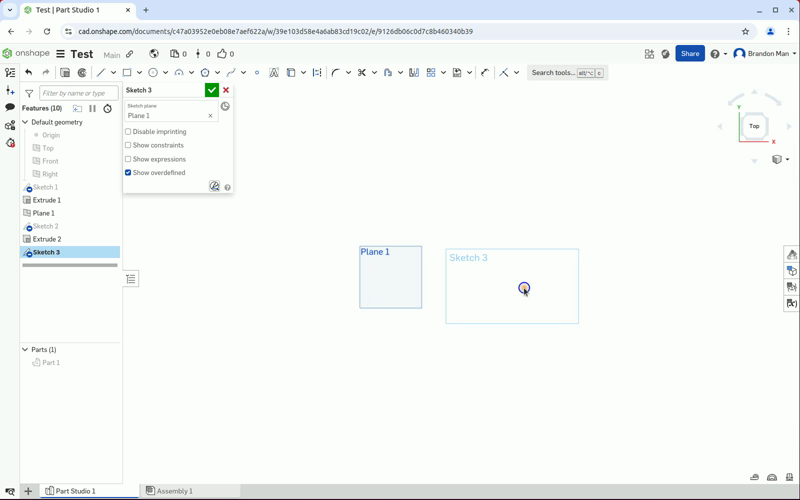
scroll(6)
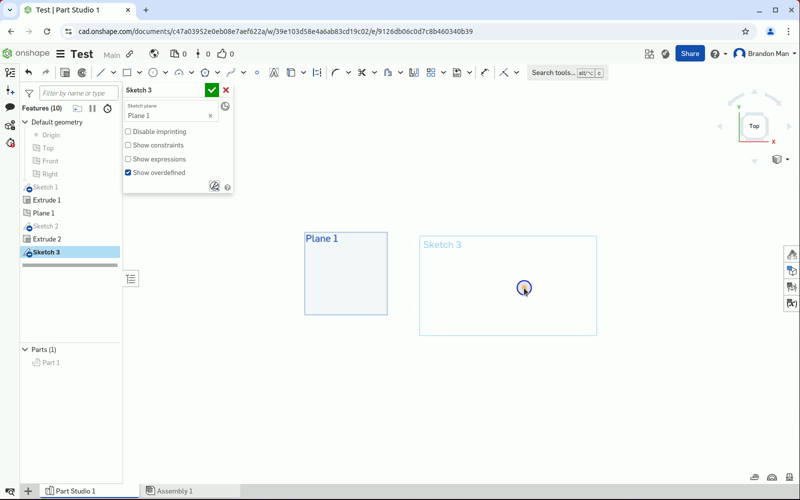
scroll(6)
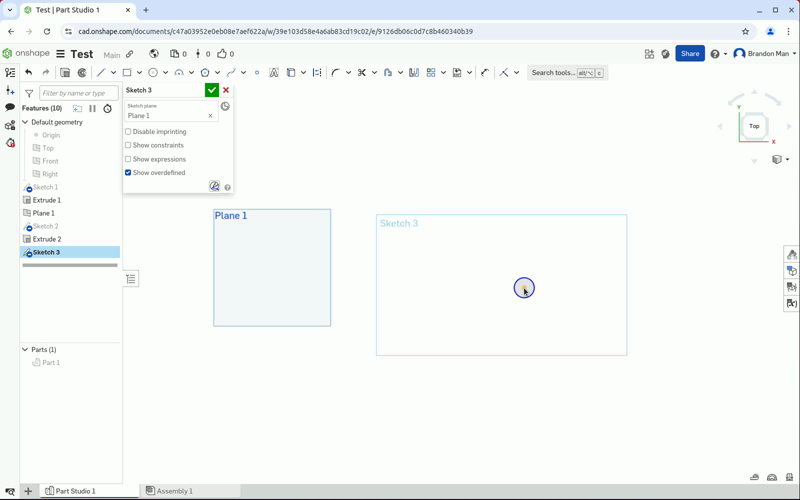
scroll(6)
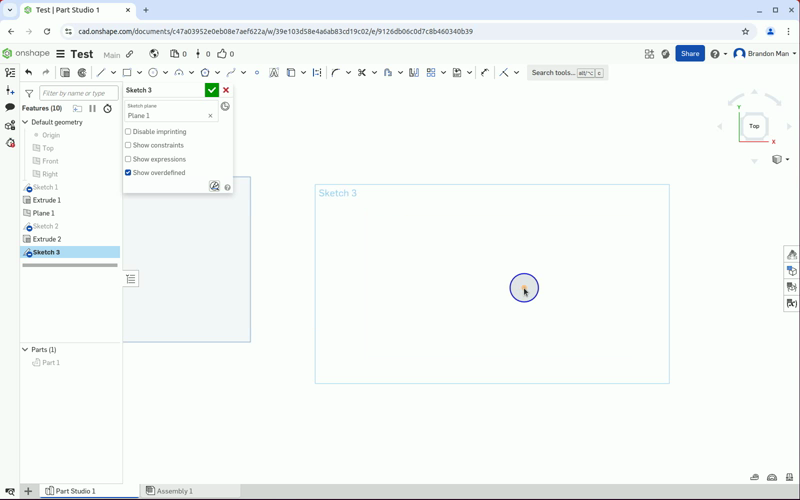
scroll(6)
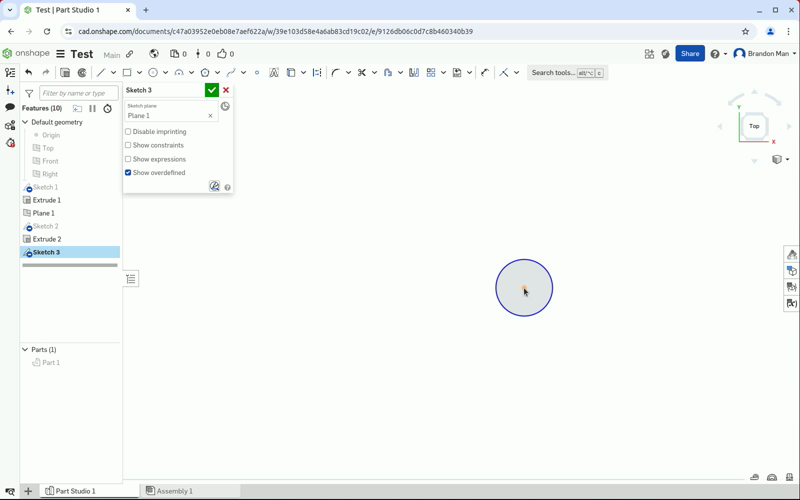
click(524, 287)
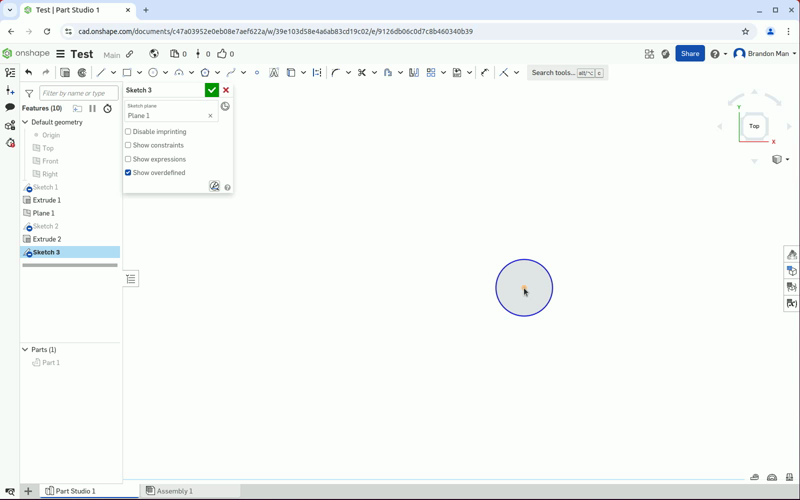
scroll(-6)
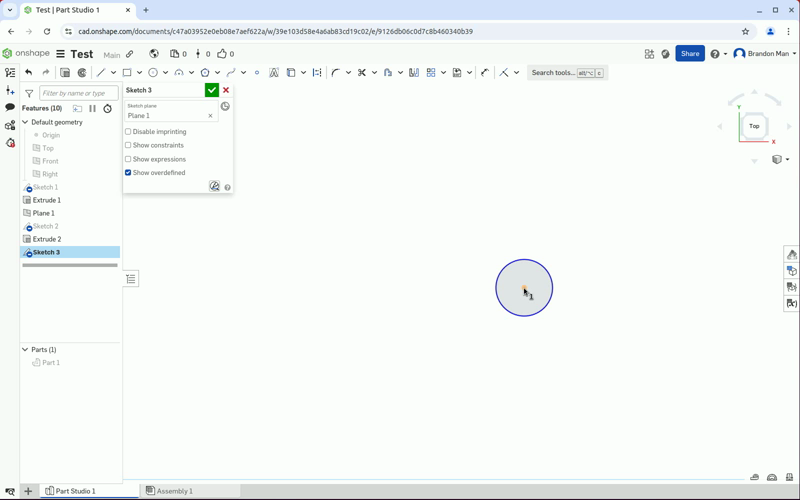
scroll(-6)
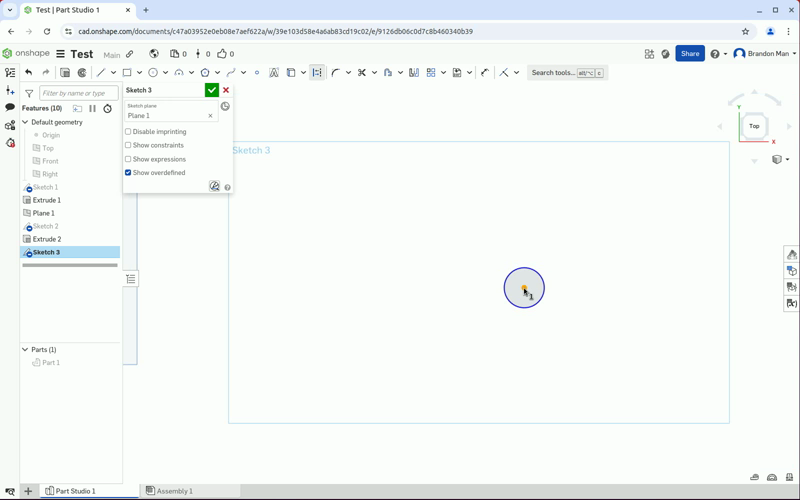
scroll(-6)
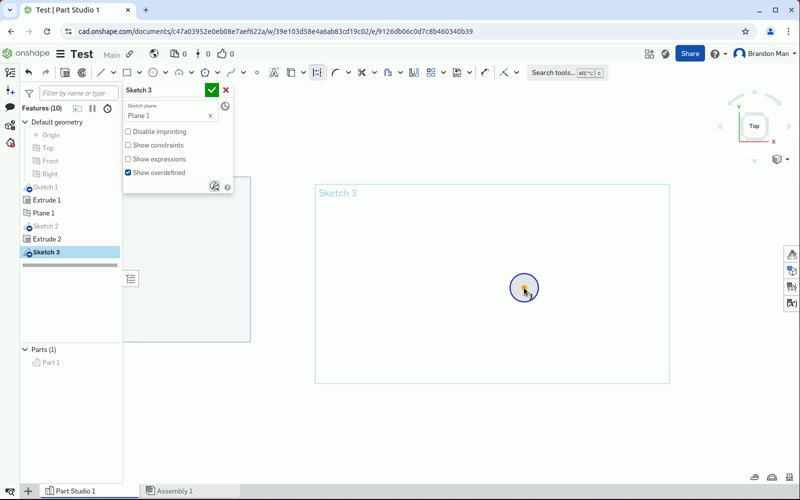
scroll(-6)
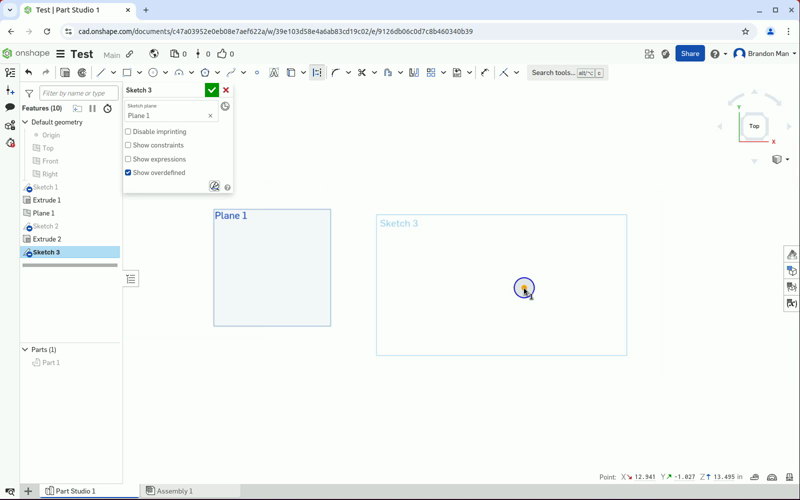
scroll(-6)
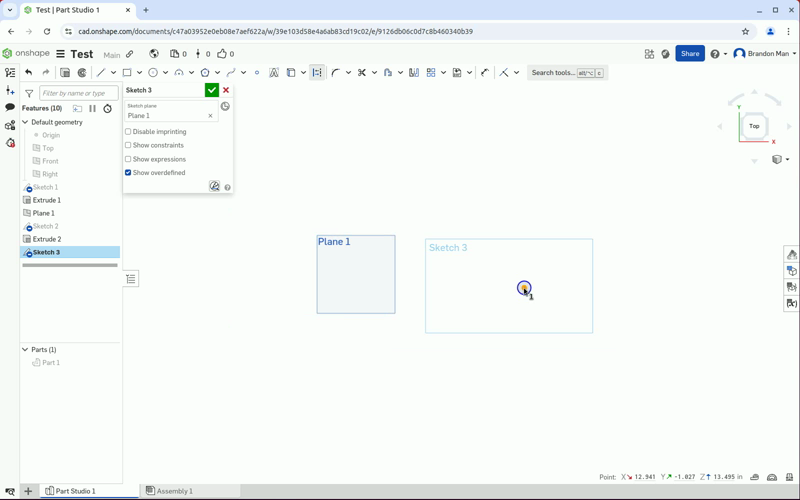
scroll(-6)
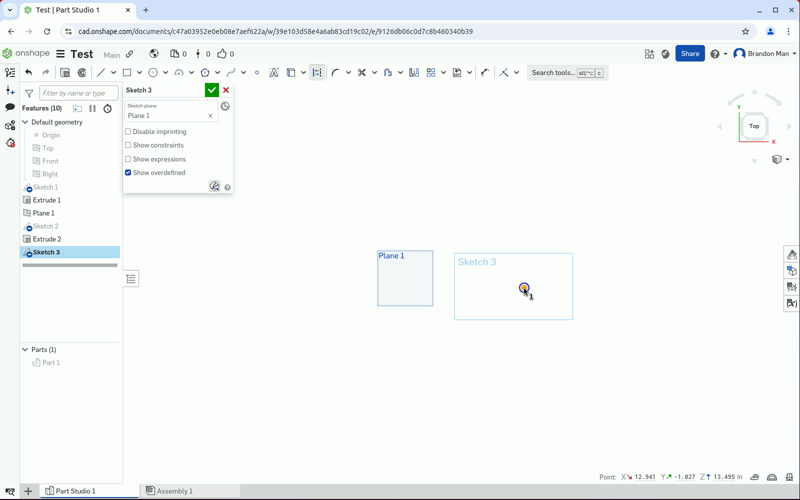
scroll(-6)
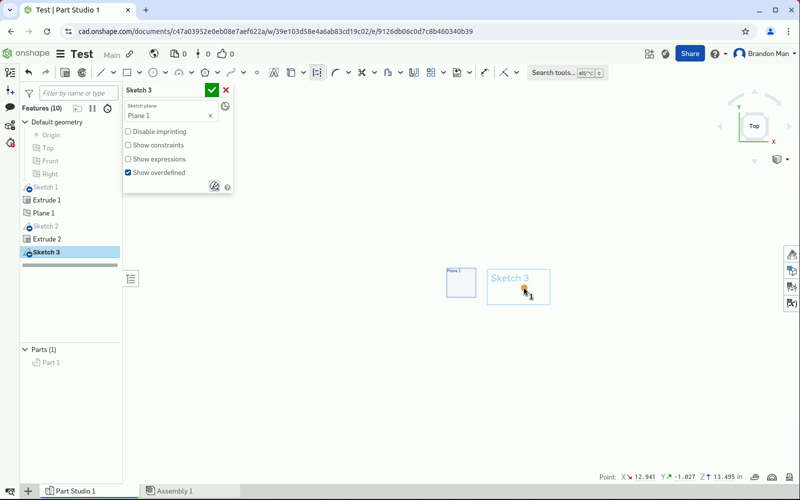
mouse_move(73, 352)
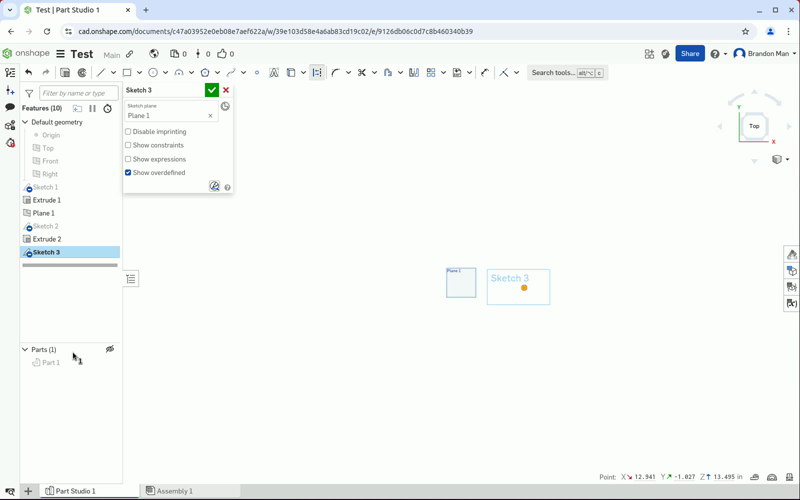
key(shift+y)
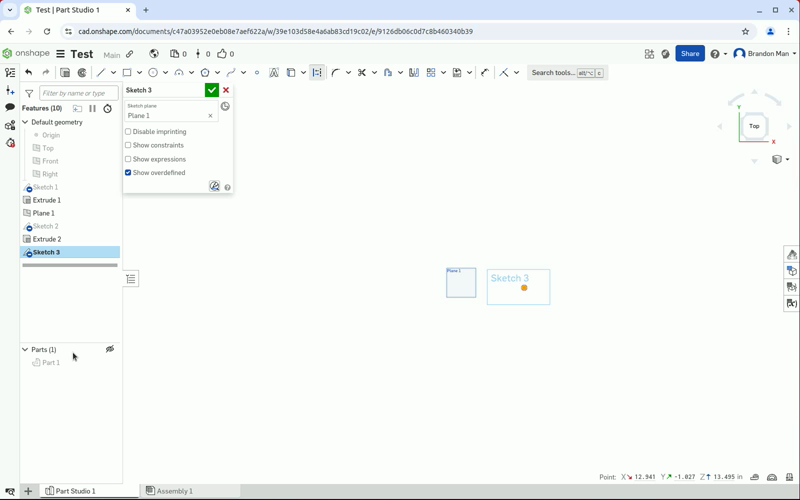
key(shift+e)
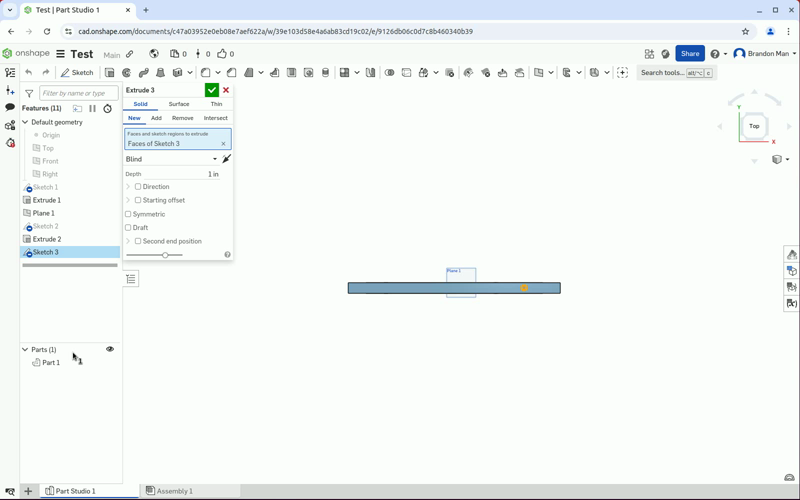
mouse_move(143, 106)
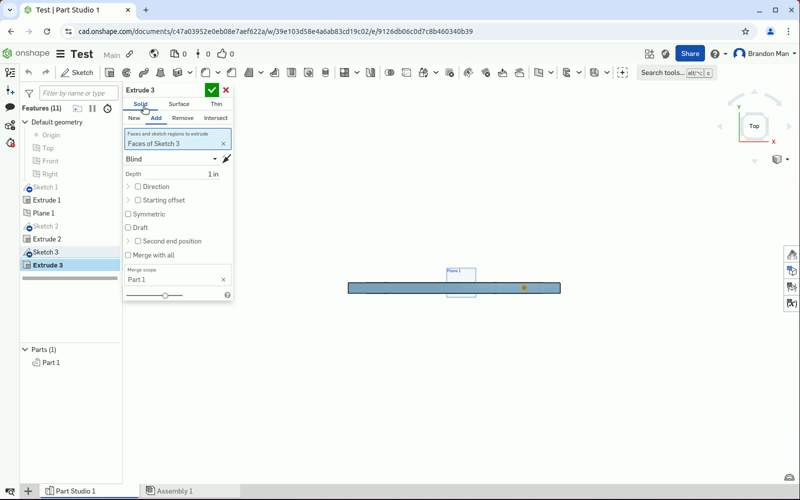
click(143, 106)
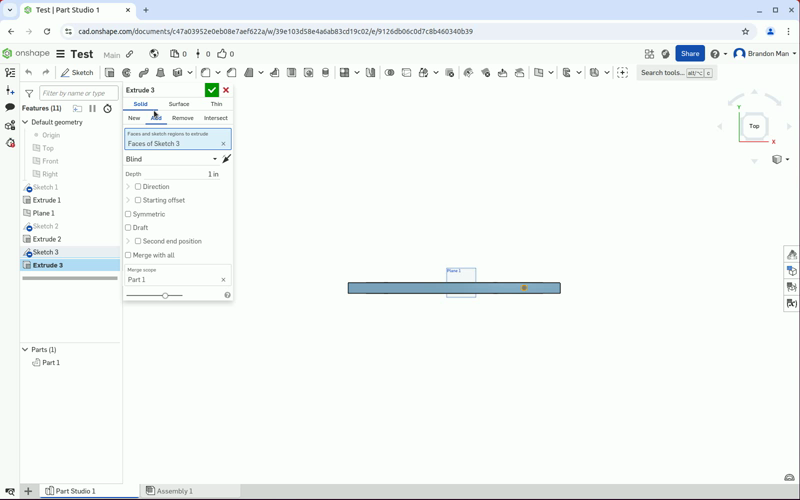
mouse_move(186, 120)
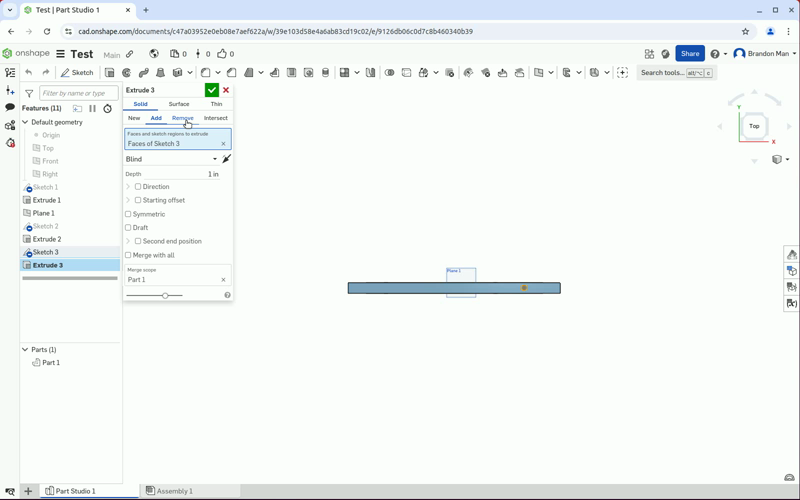
click(186, 120)
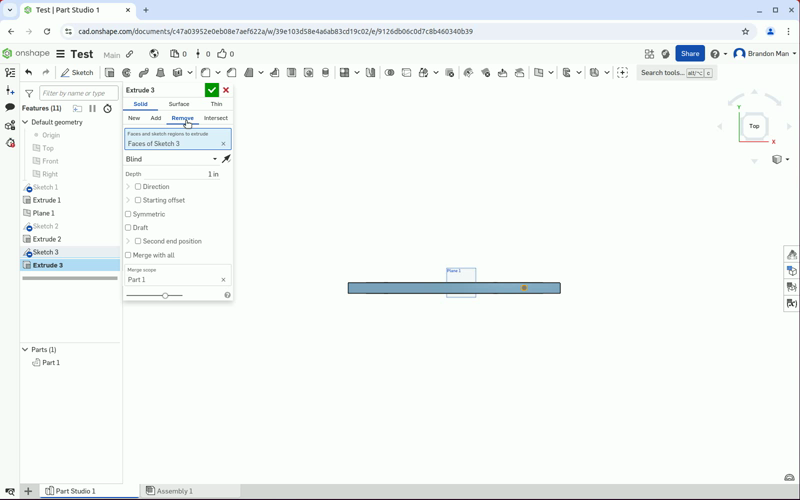
key(tab, 4)
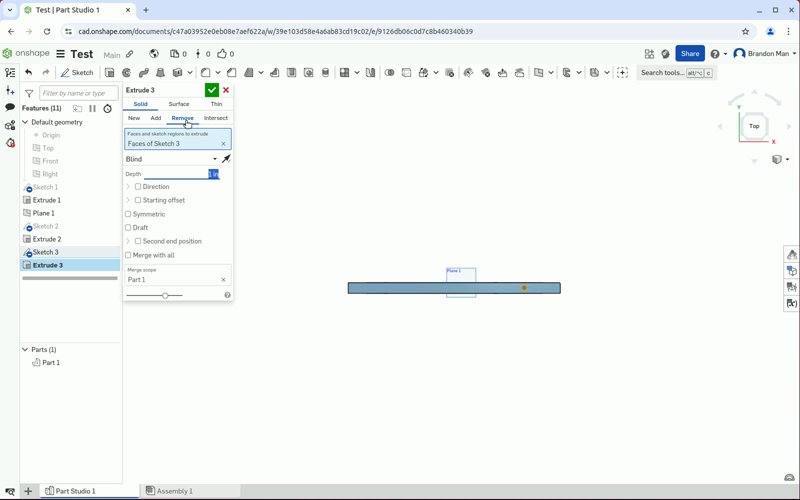
text(4.574)
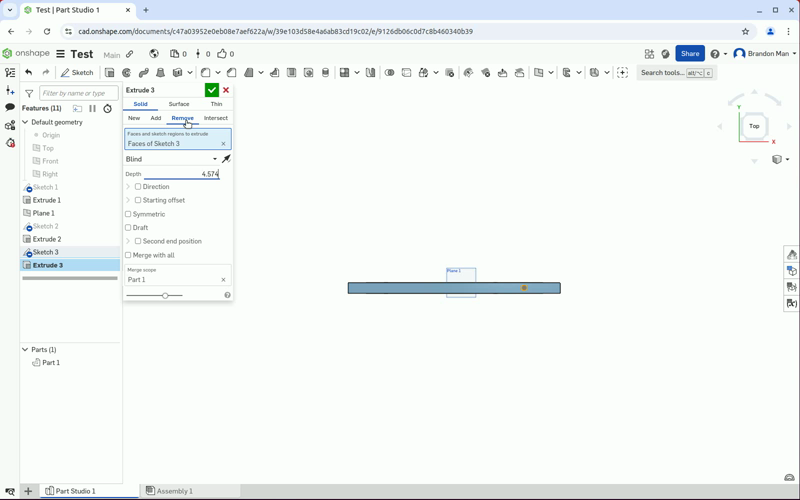
key(tab, 6)
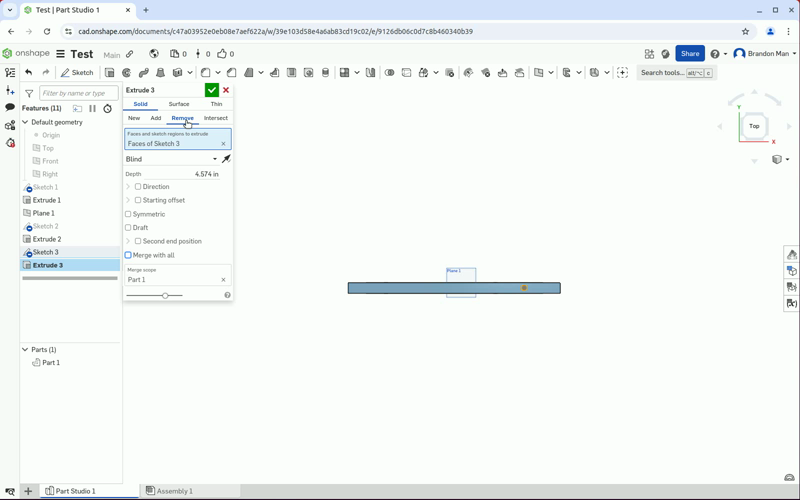
key(space)
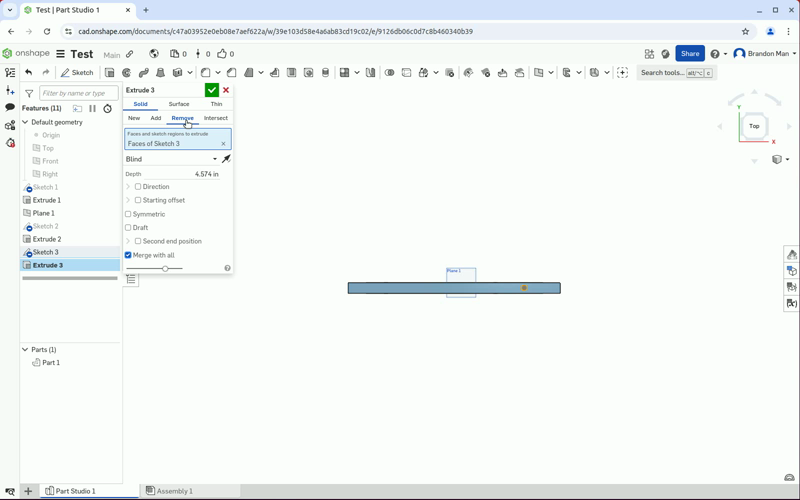
key(enter)
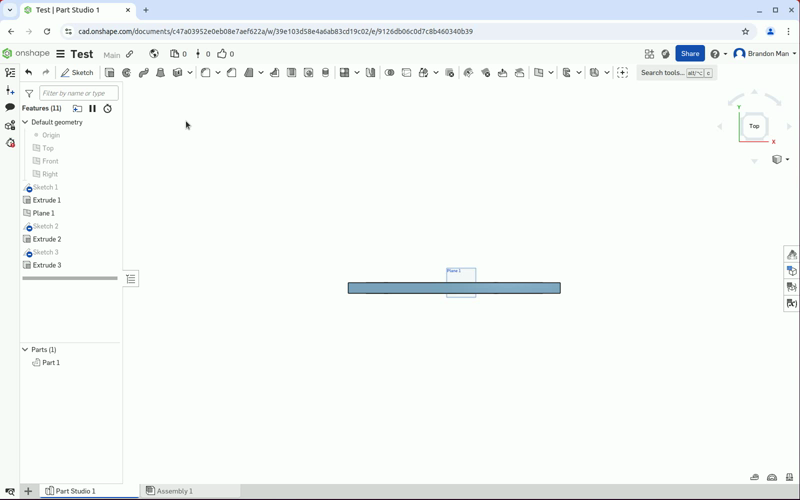
key(shift+h)
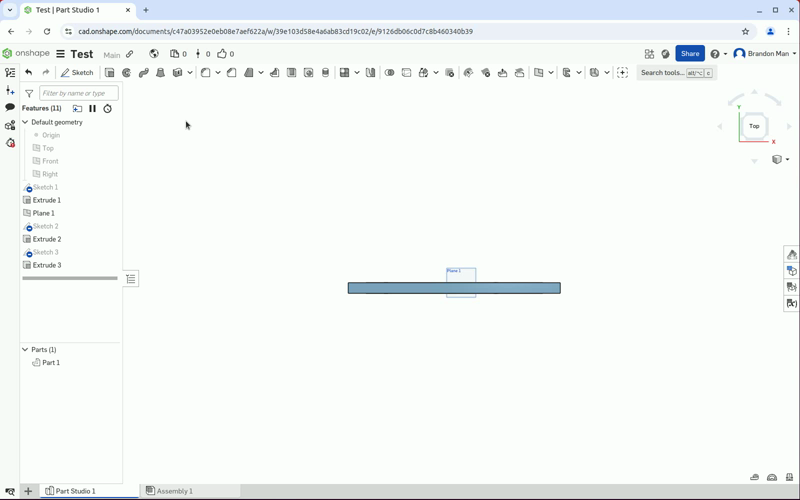
key(shift+h)
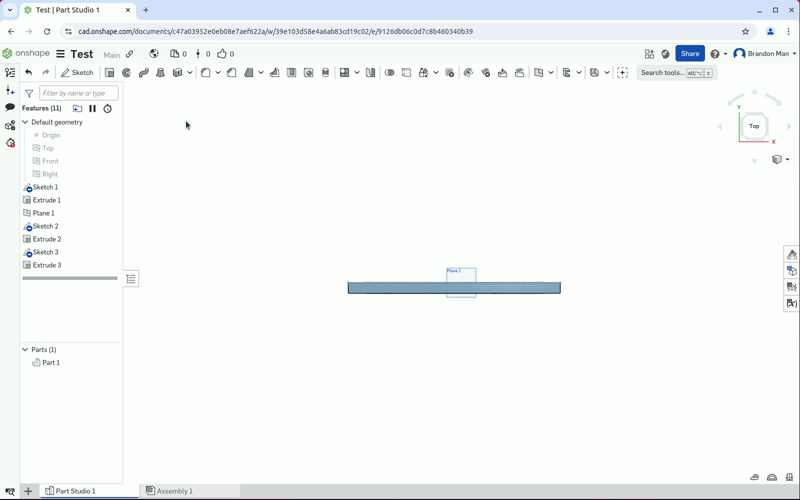
key(shift+7)
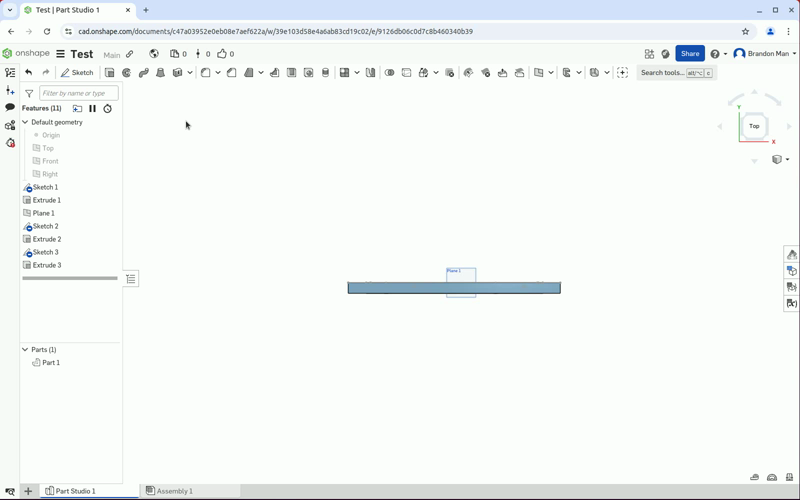
key(up, 3)
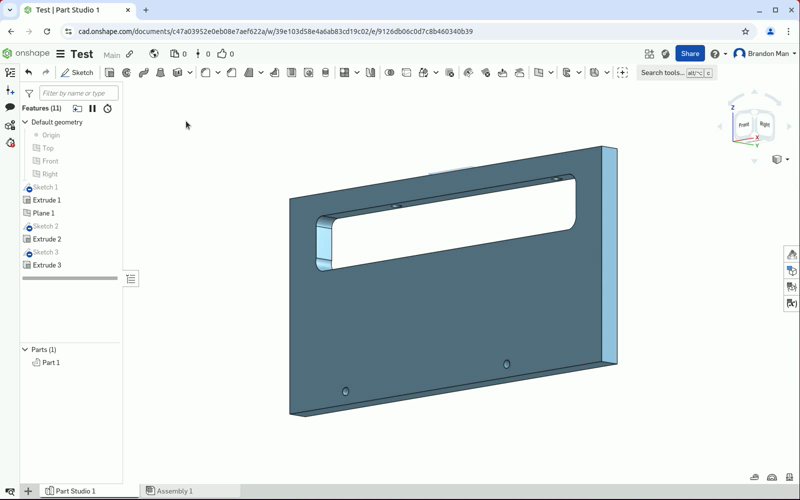
key(left, 3)
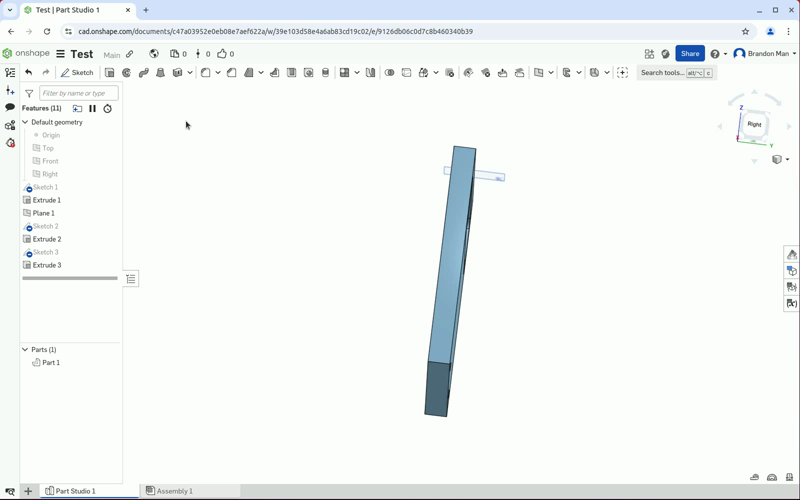
key(right, 3)
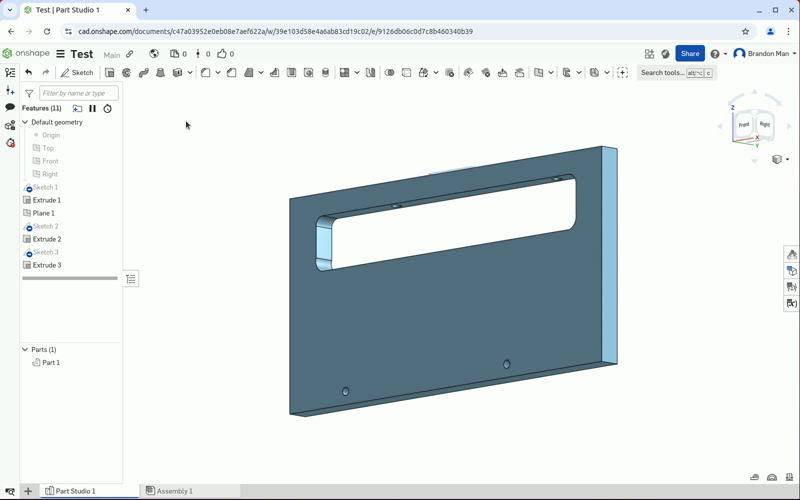
key(down, 3)
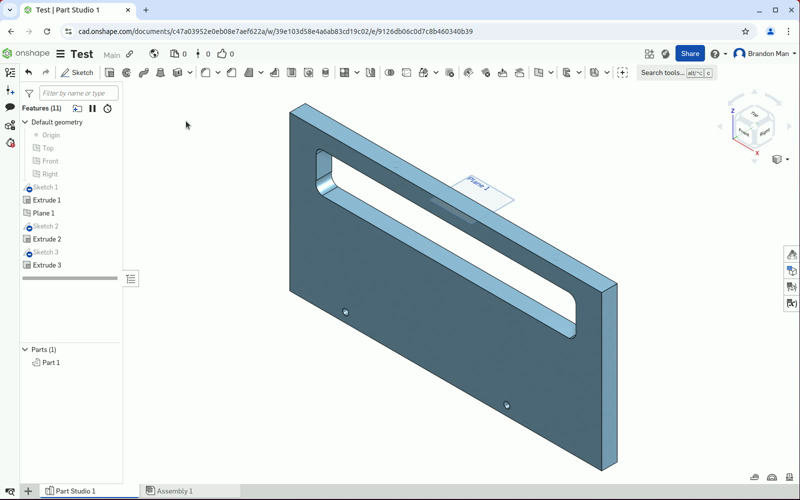
mouse_move(73, 189)
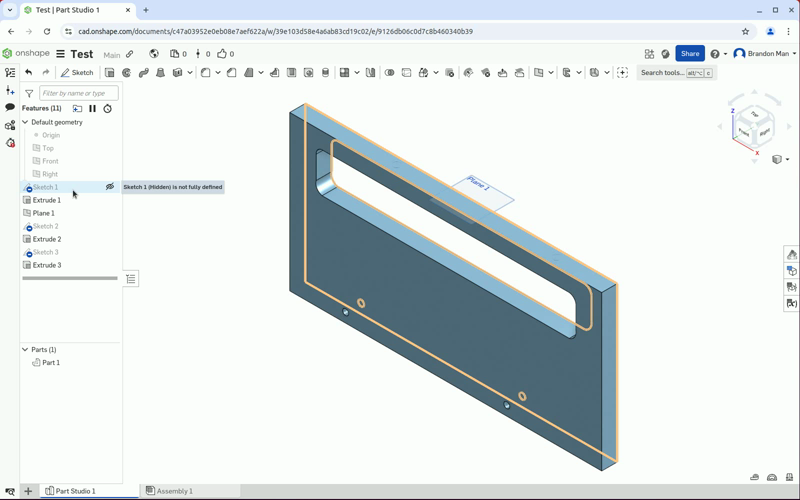
click(73, 189)